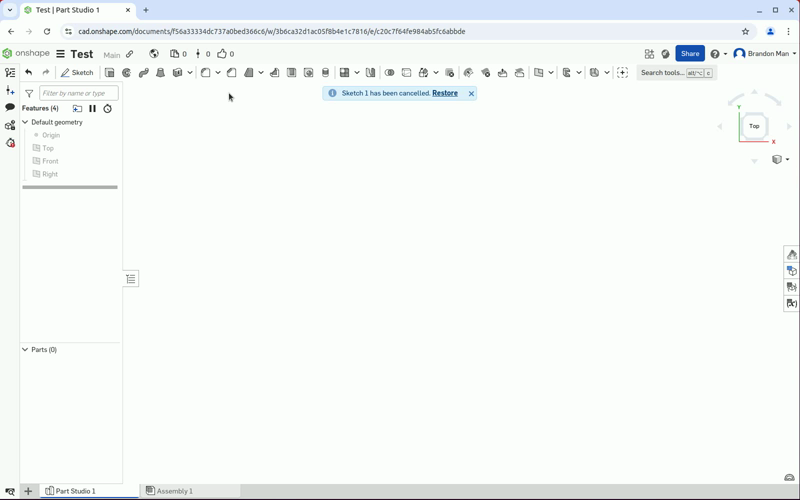
key(shift+h)
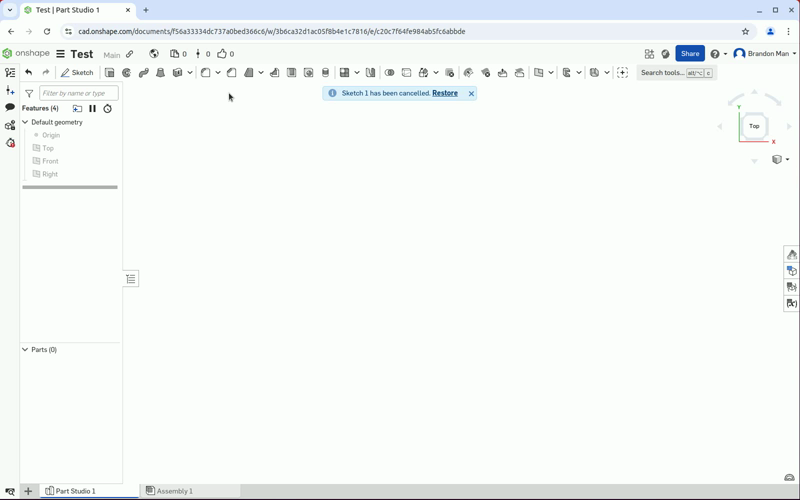
key(shift+s)
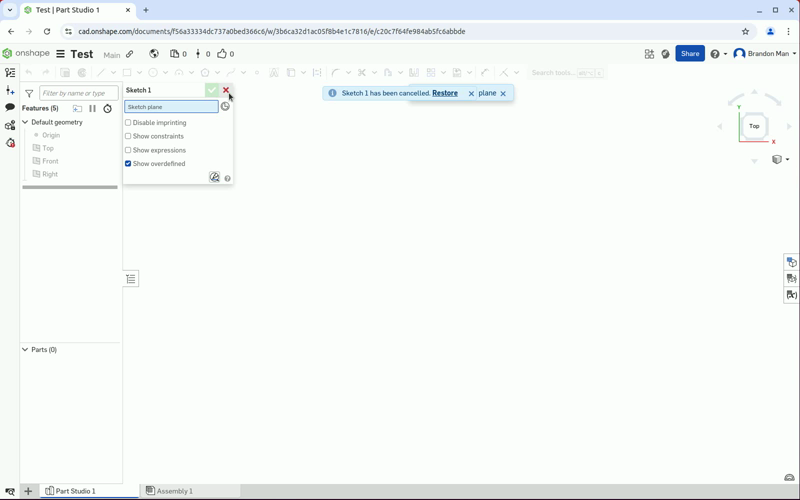
mouse_move(73, 150)
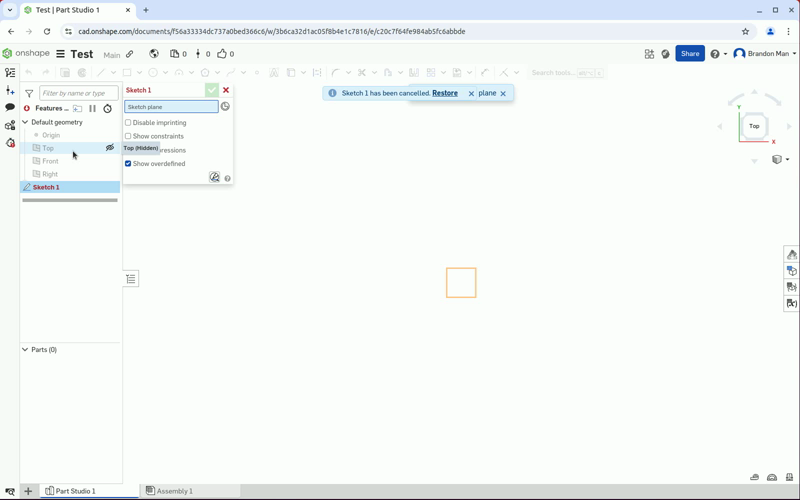
click(73, 150)
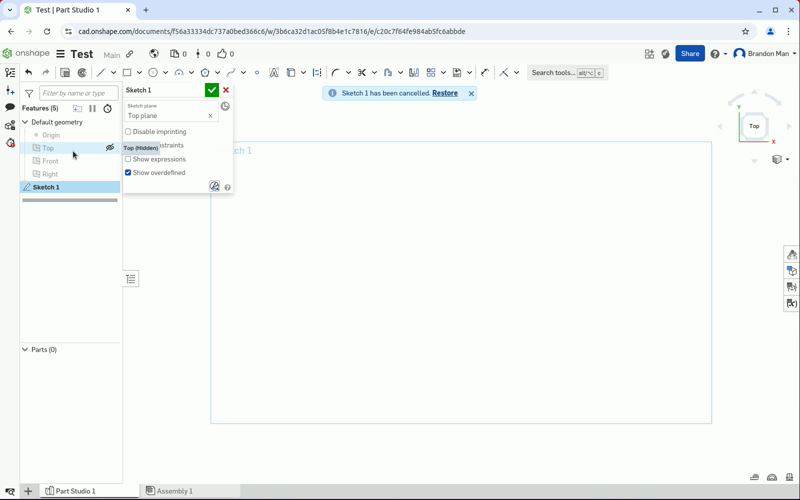
mouse_move(73, 352)
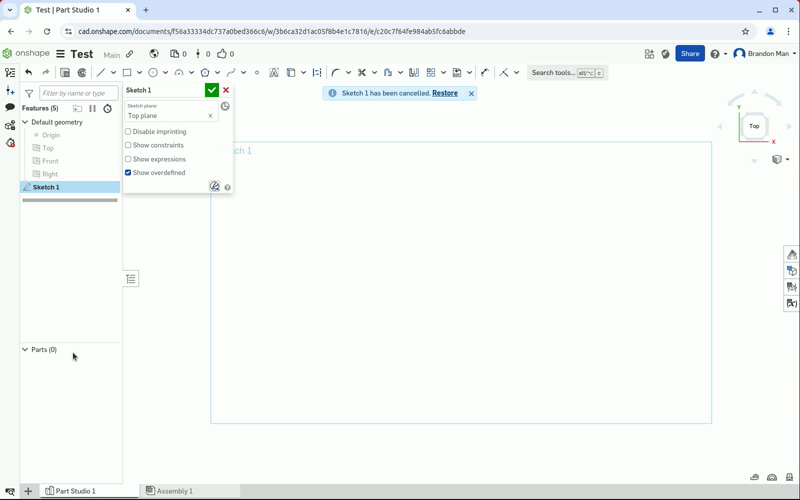
key(y)
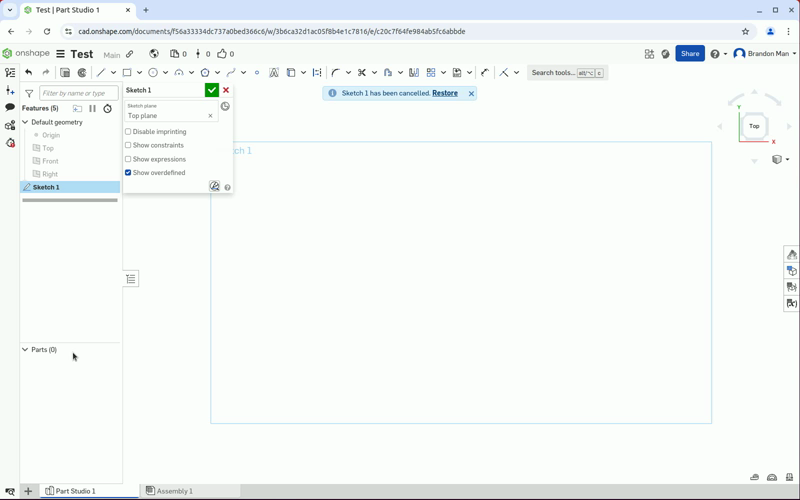
key(l)
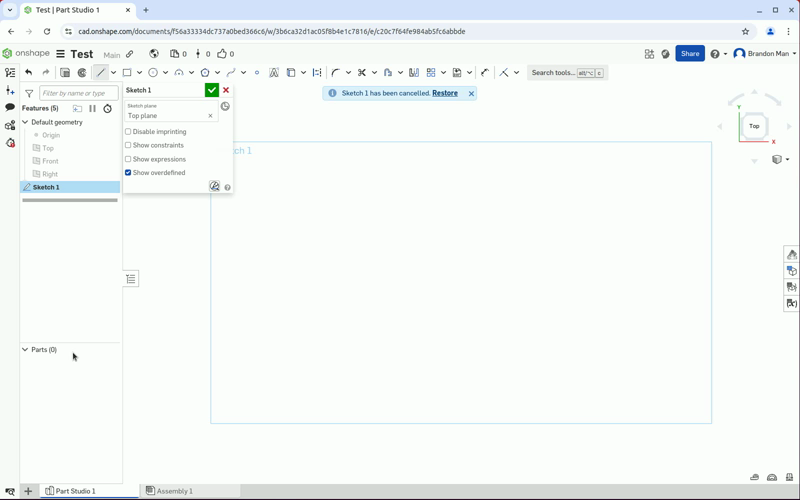
key_down(shift)
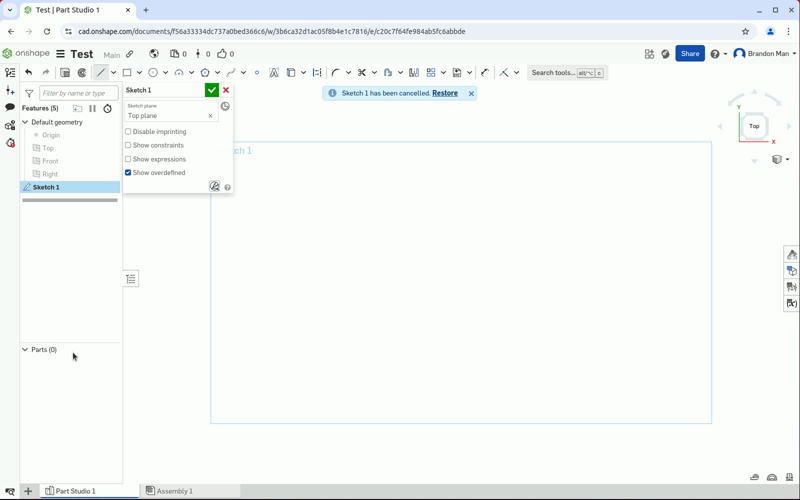
mouse_move(385, 320)
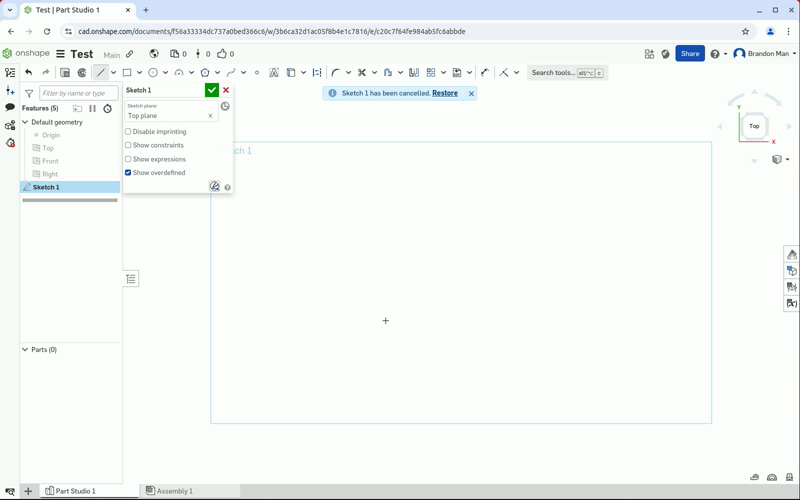
click(385, 320)
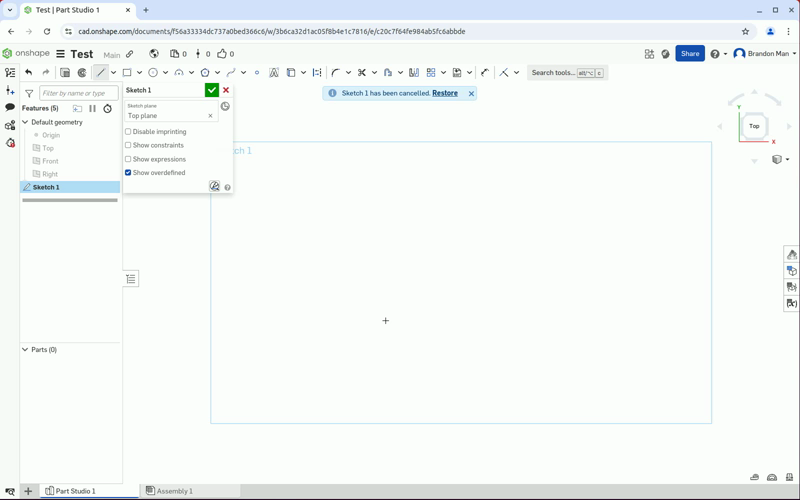
key_up(shift)
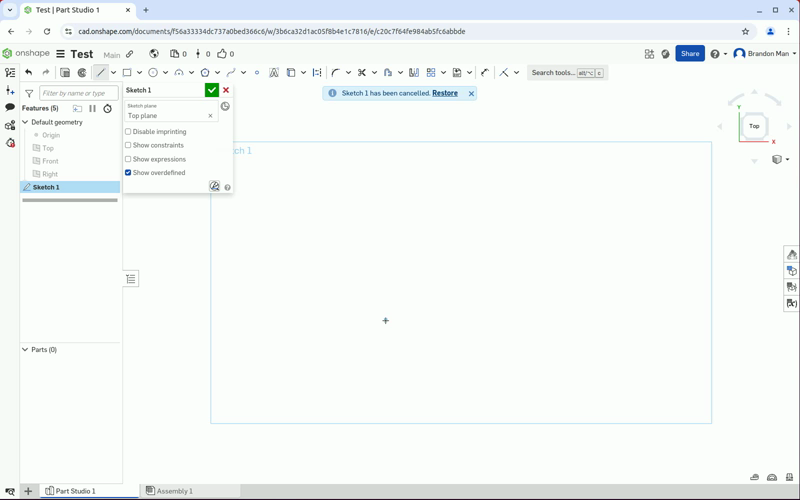
key_down(shift)
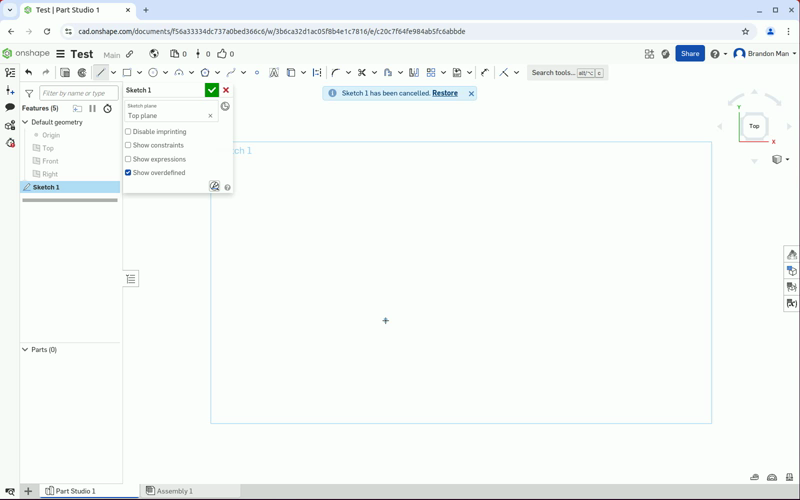
mouse_move(535, 320)
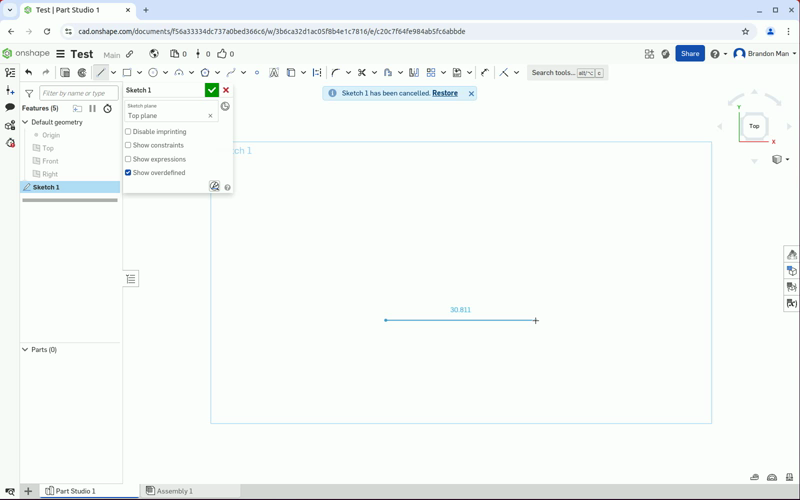
click(535, 320)
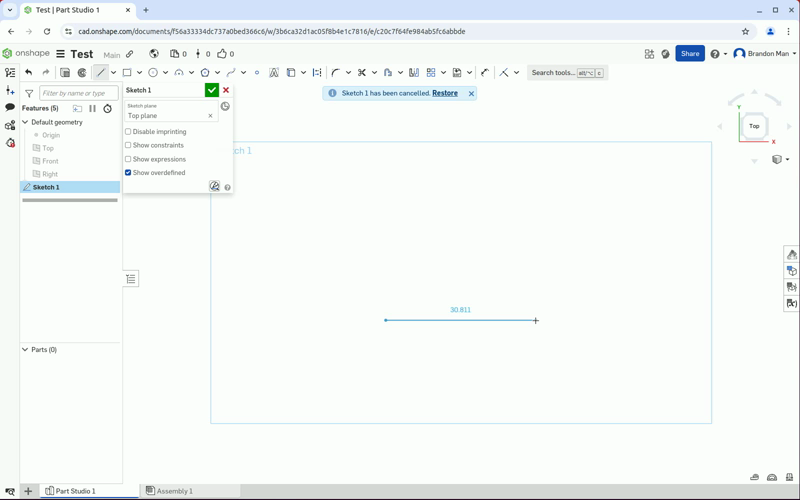
key_up(shift)
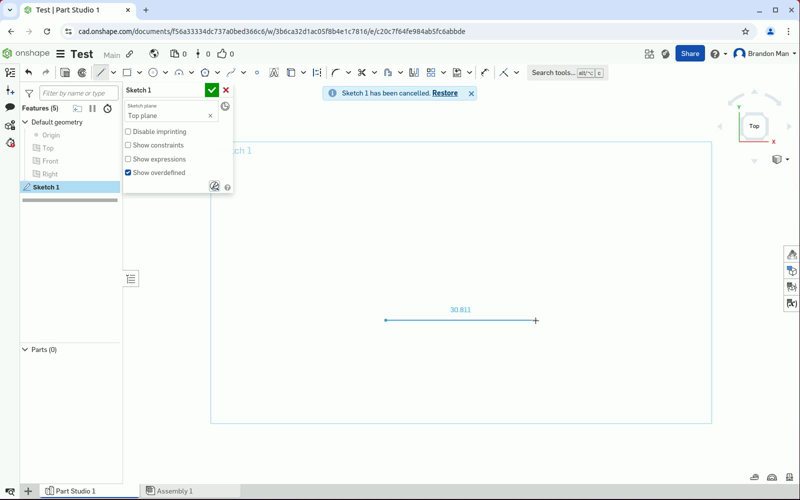
key_down(shift)
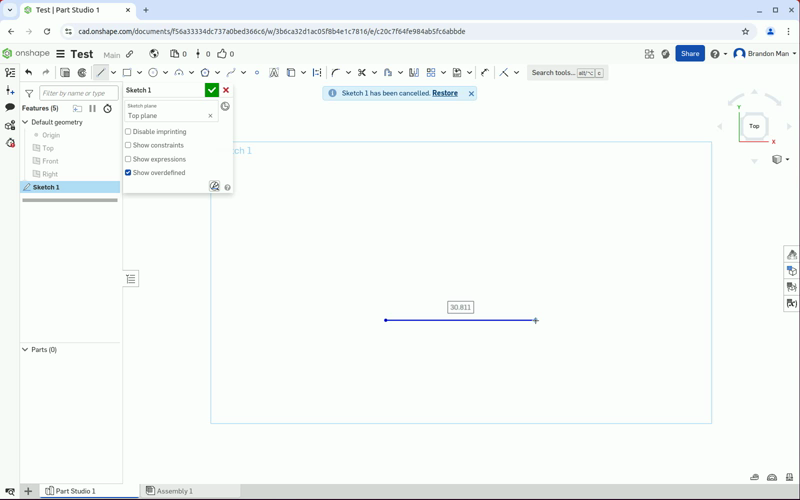
mouse_move(535, 244)
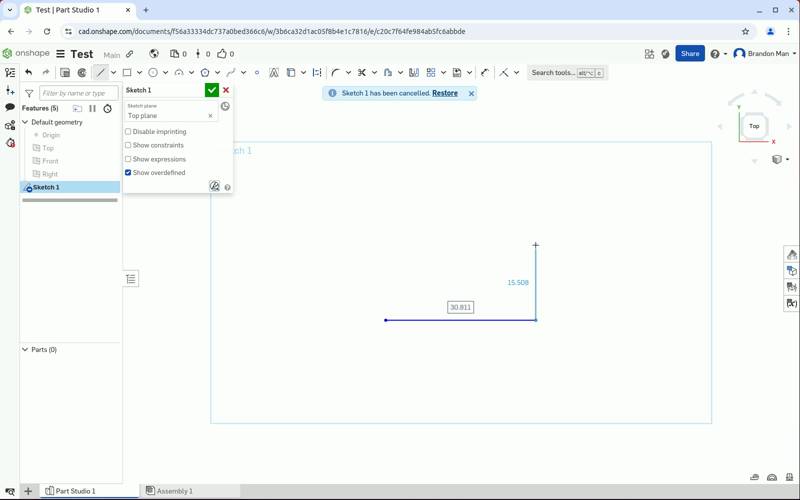
click(535, 244)
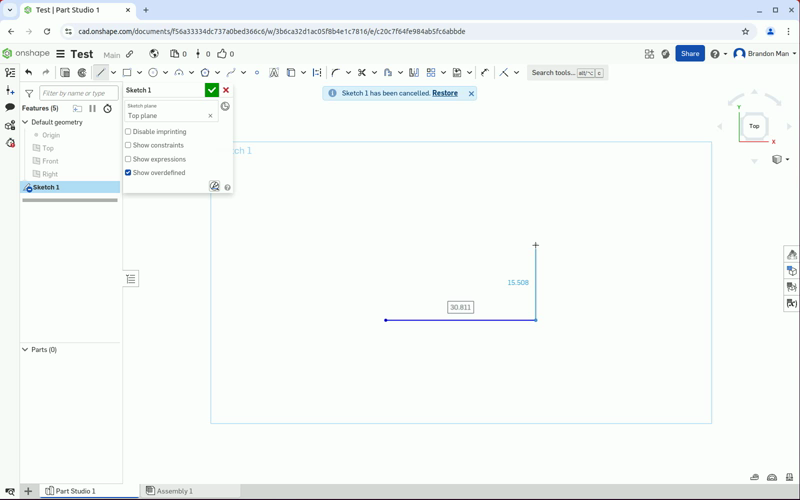
key_up(shift)
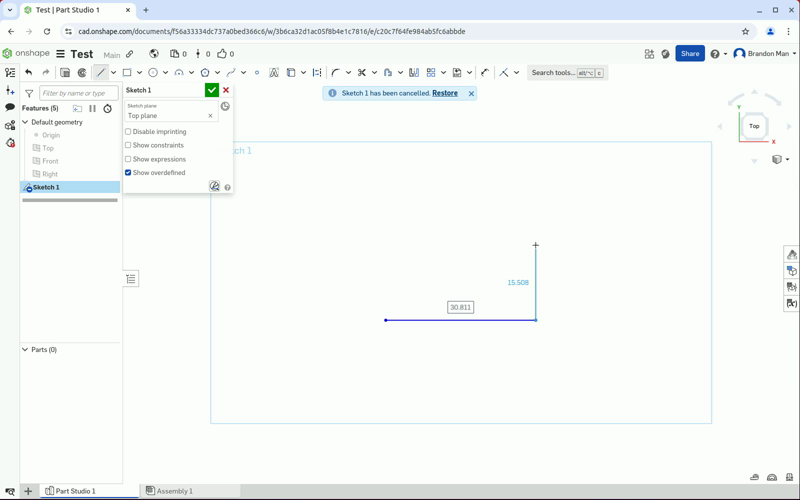
key_down(shift)
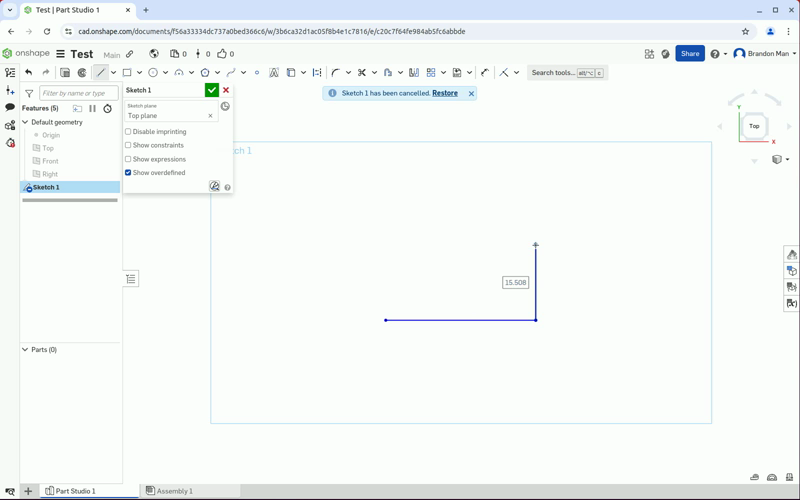
mouse_move(385, 244)
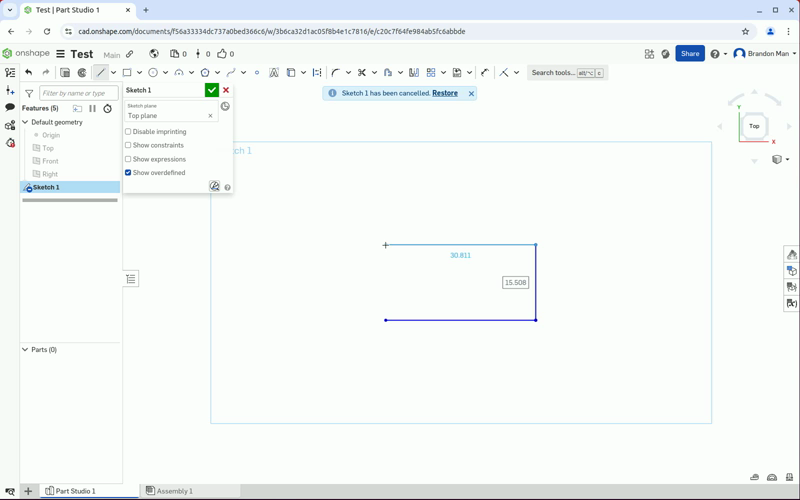
click(385, 244)
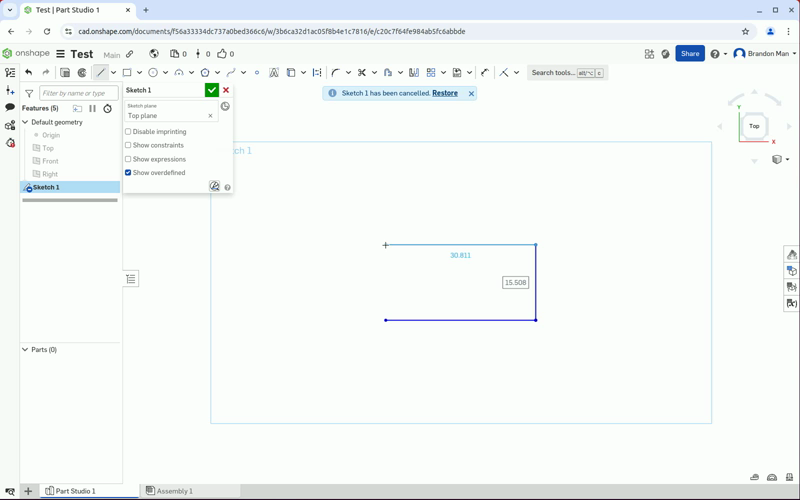
key_up(shift)
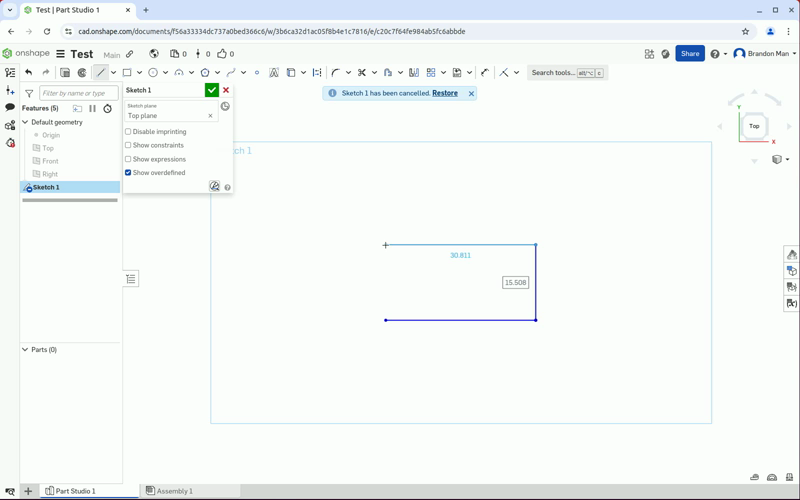
key(esc)
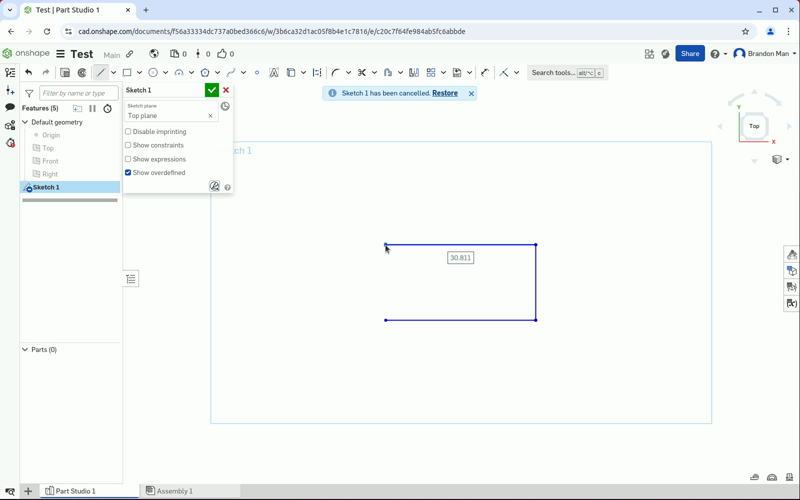
key(a)
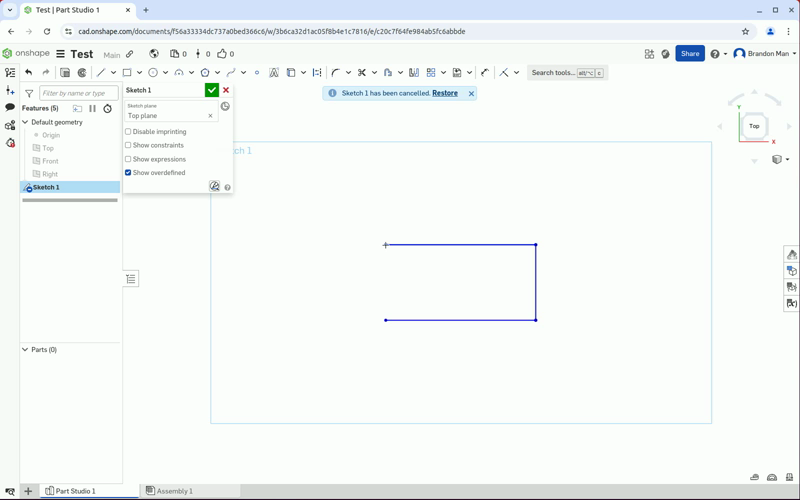
mouse_move(385, 244)
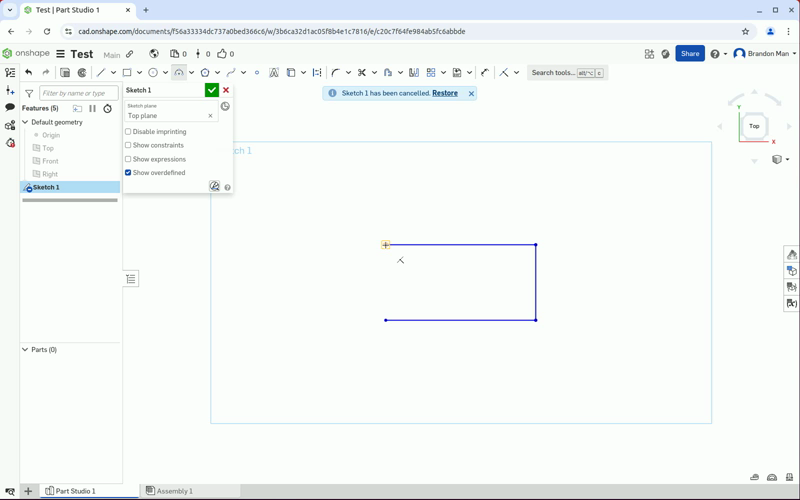
click(385, 244)
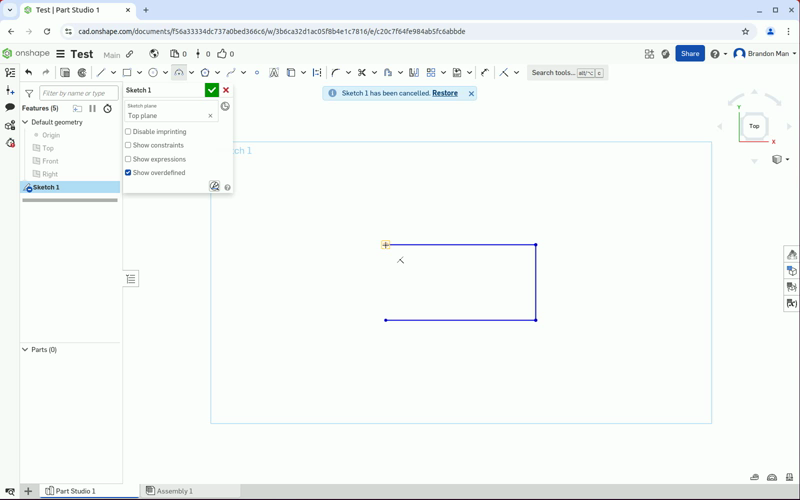
mouse_move(385, 320)
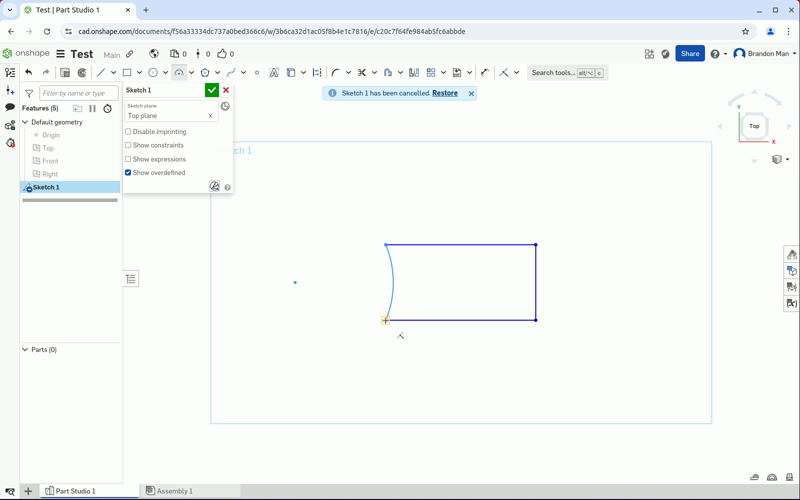
click(385, 320)
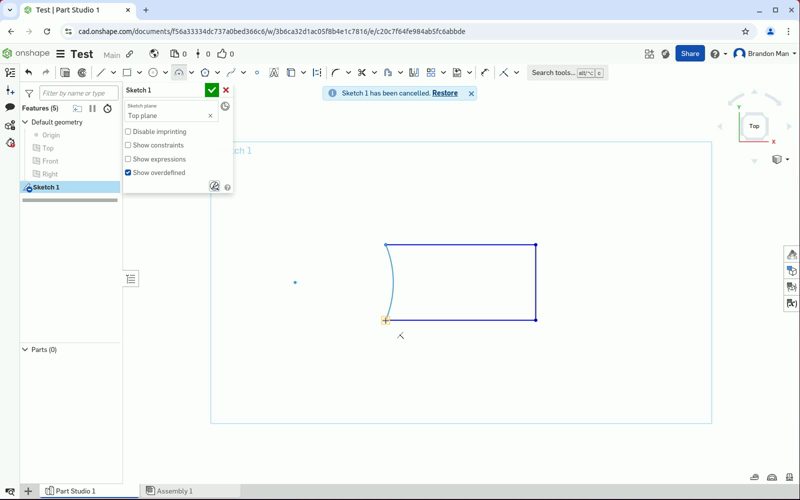
key_down(shift)
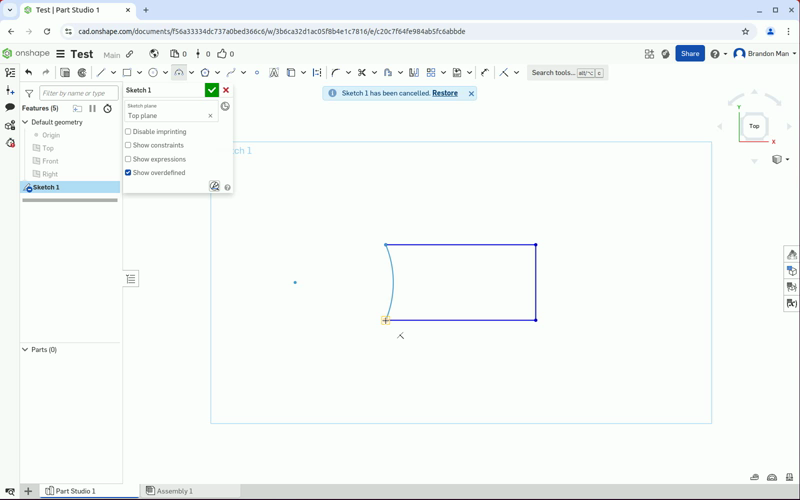
mouse_move(423, 282)
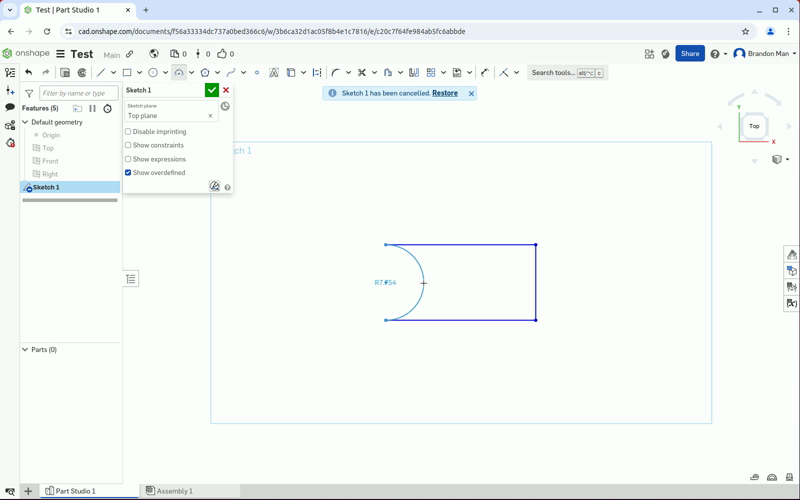
click(423, 282)
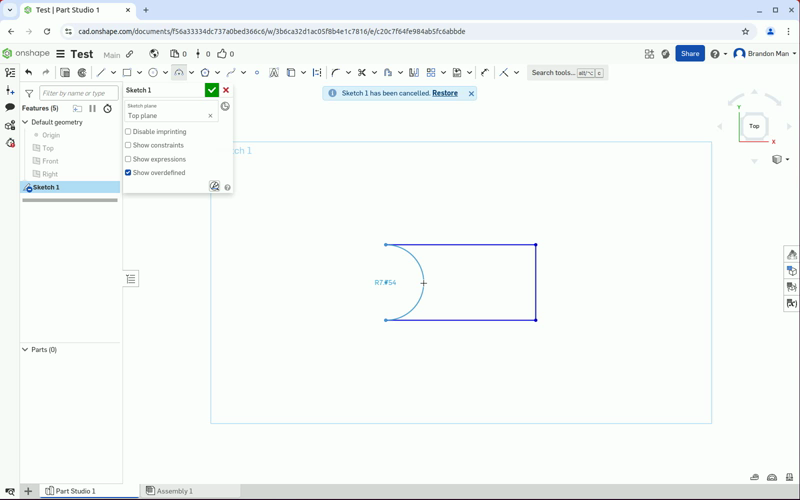
key_up(shift)
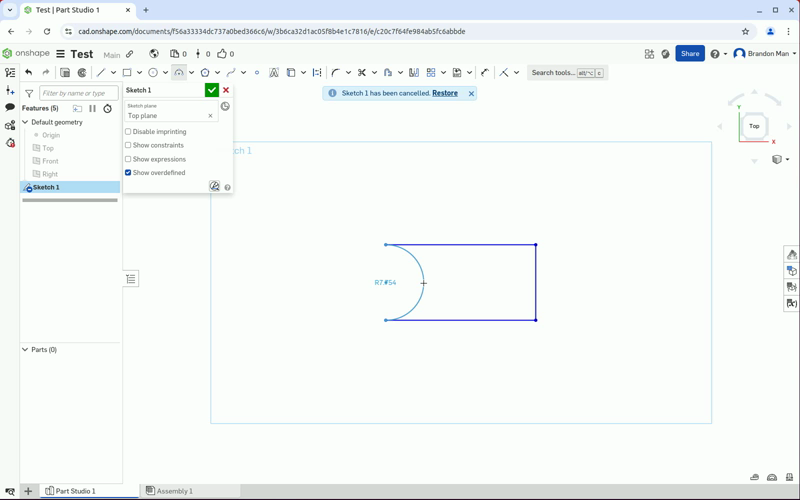
key(esc)
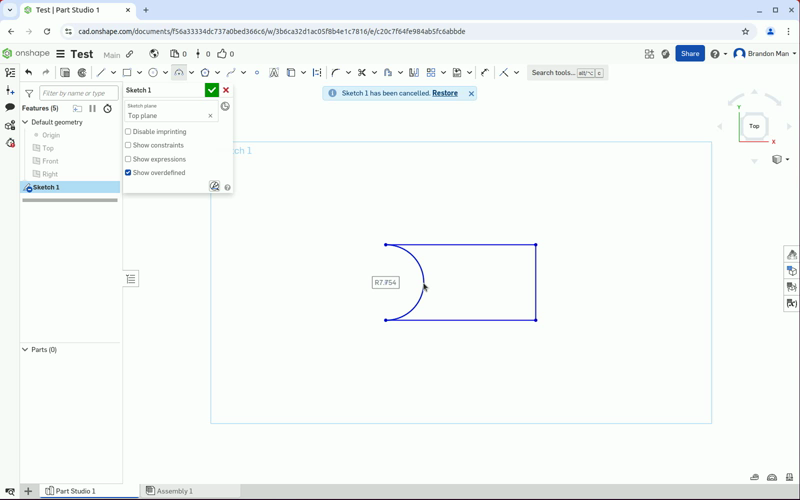
mouse_move(446, 272)
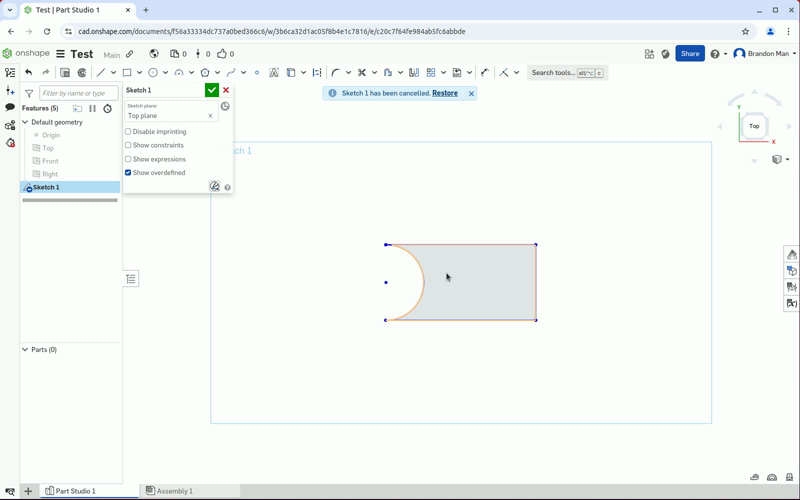
scroll(6)
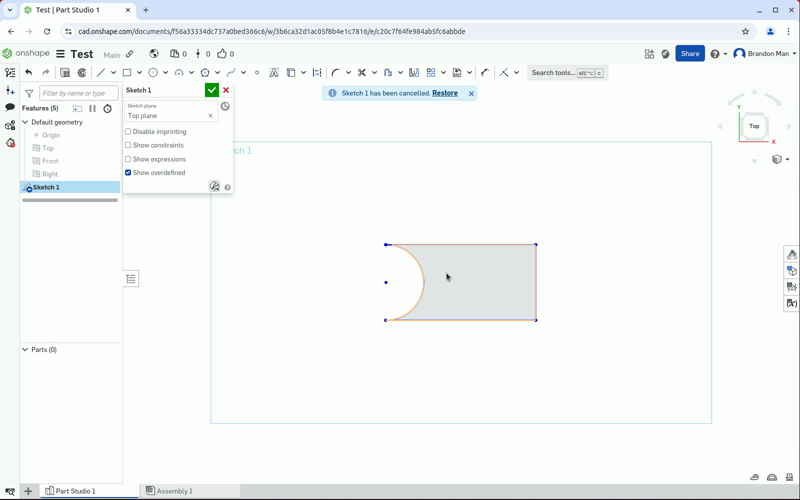
scroll(6)
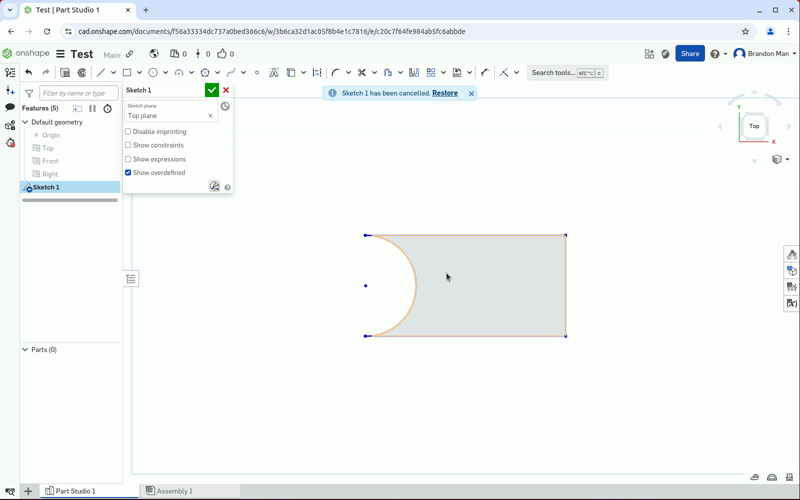
scroll(6)
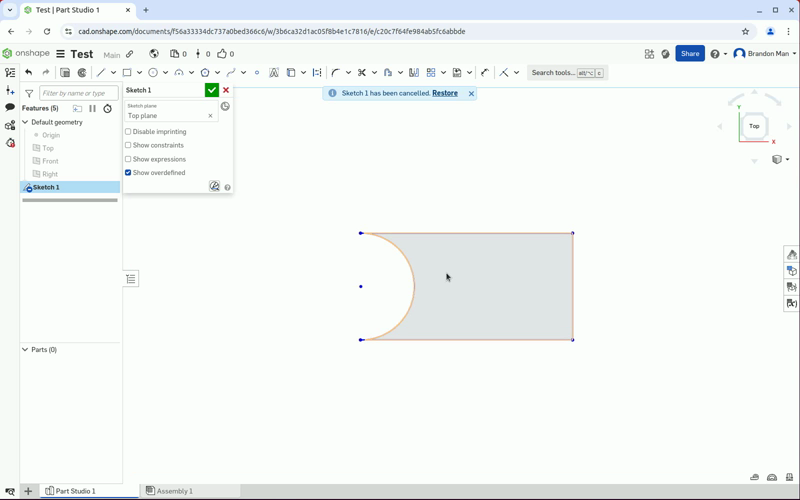
scroll(6)
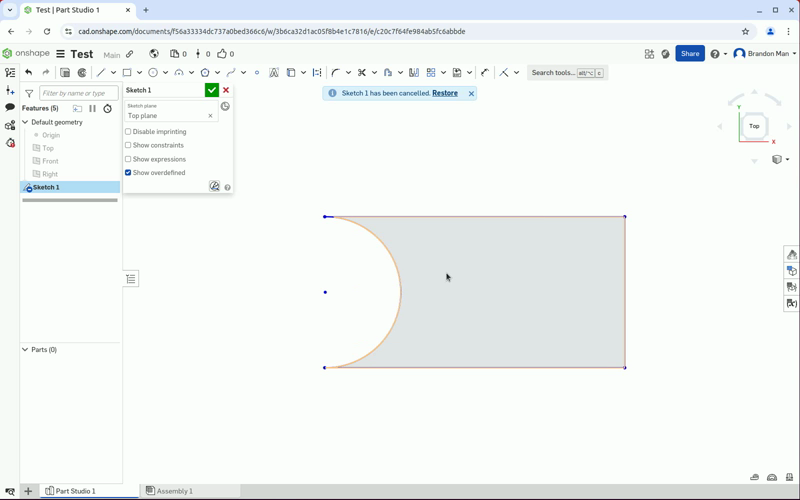
scroll(6)
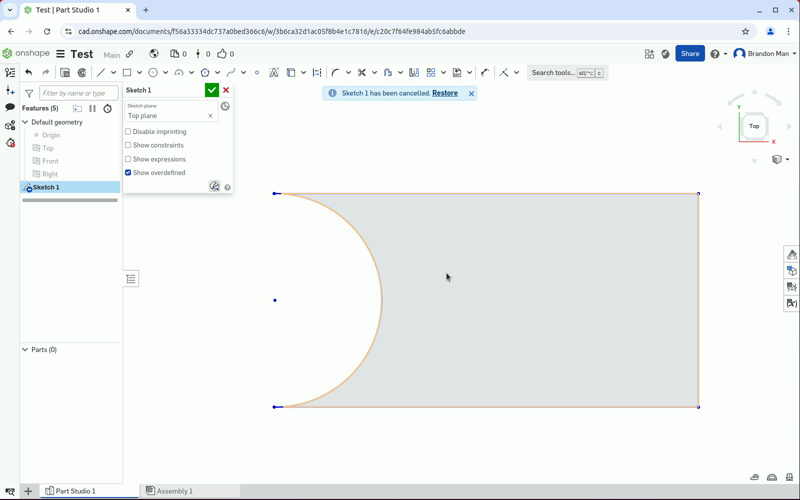
scroll(6)
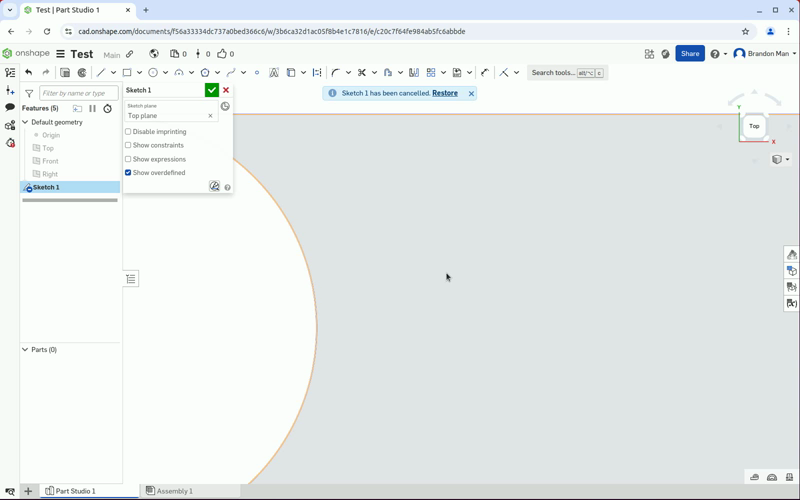
scroll(6)
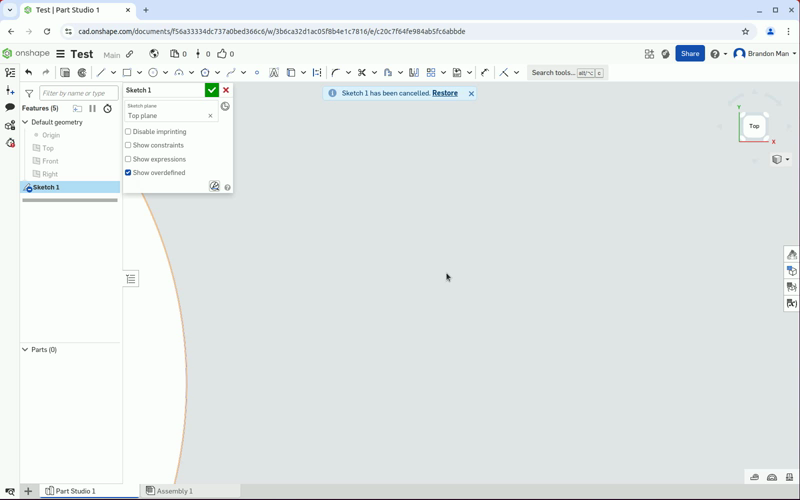
click(446, 272)
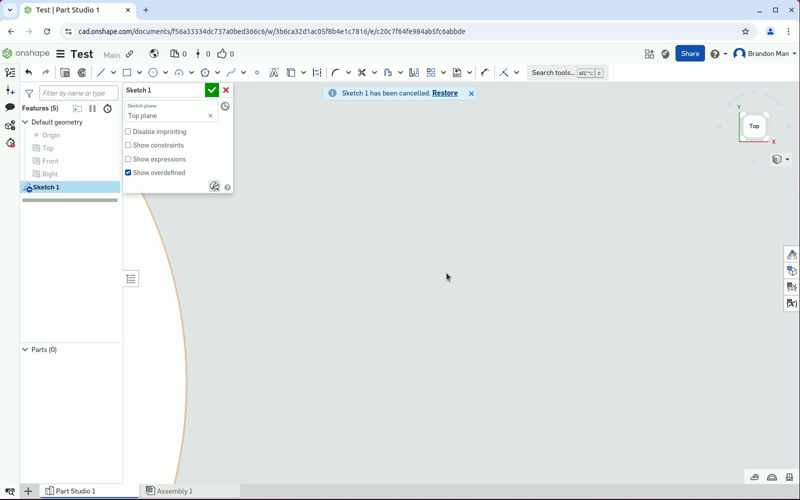
scroll(-6)
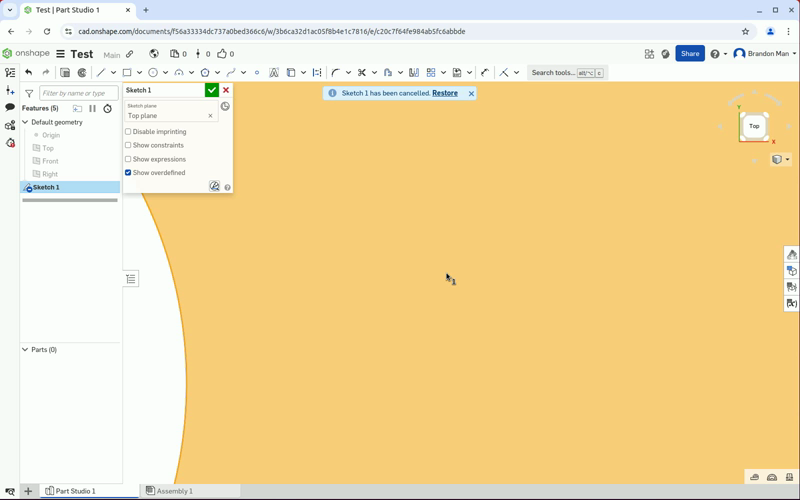
scroll(-6)
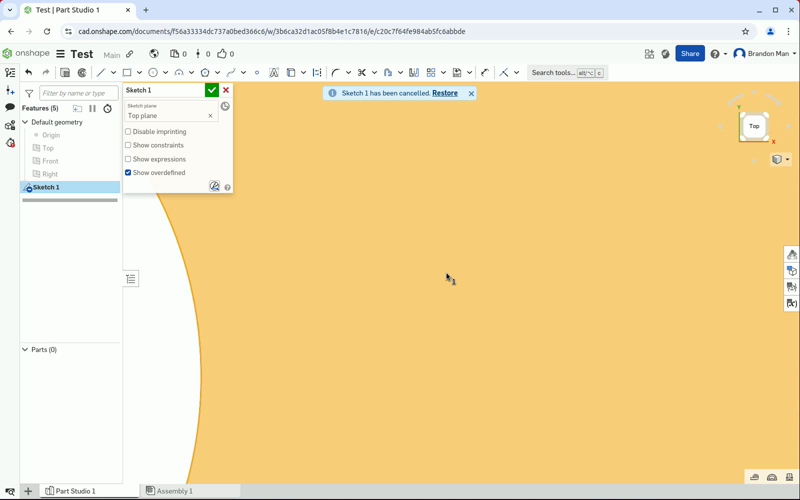
scroll(-6)
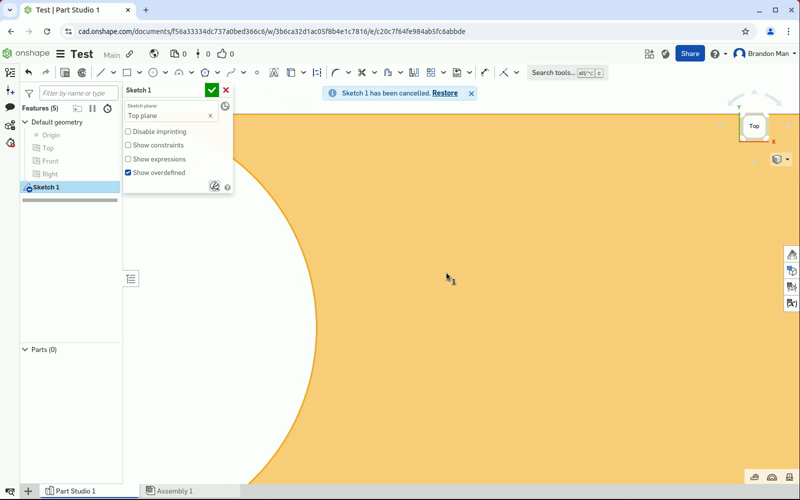
scroll(-6)
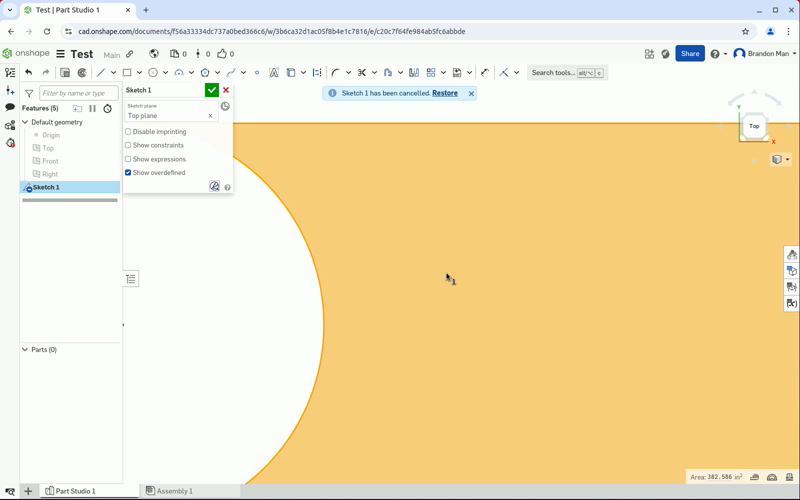
scroll(-6)
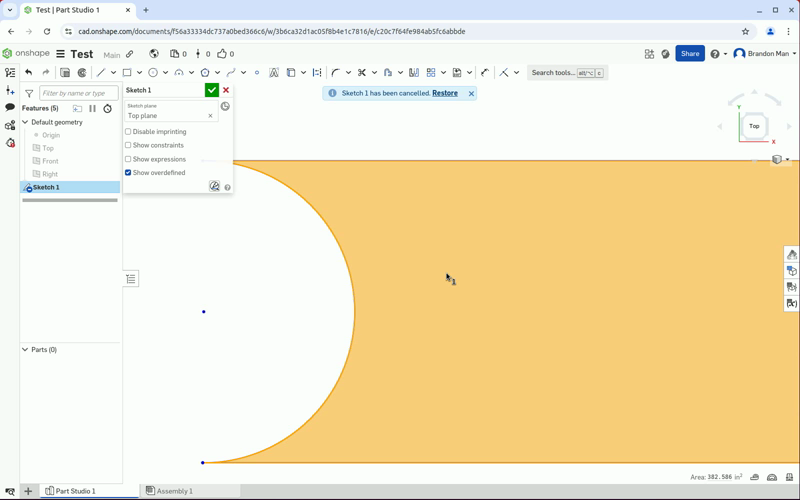
scroll(-6)
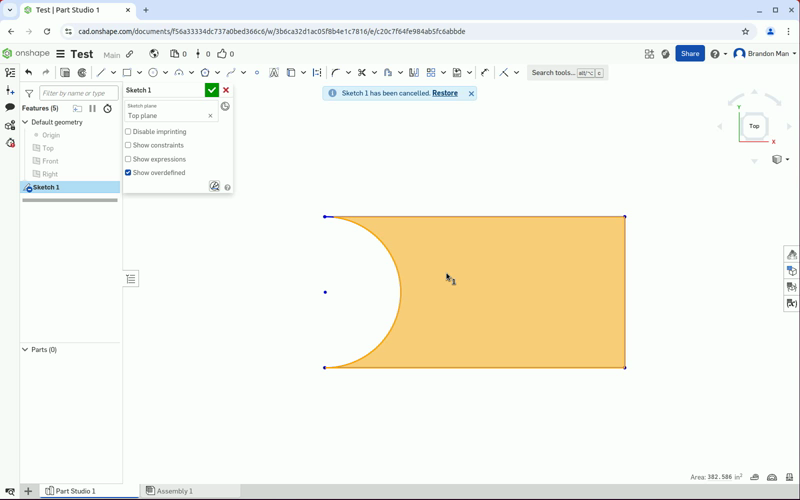
scroll(-6)
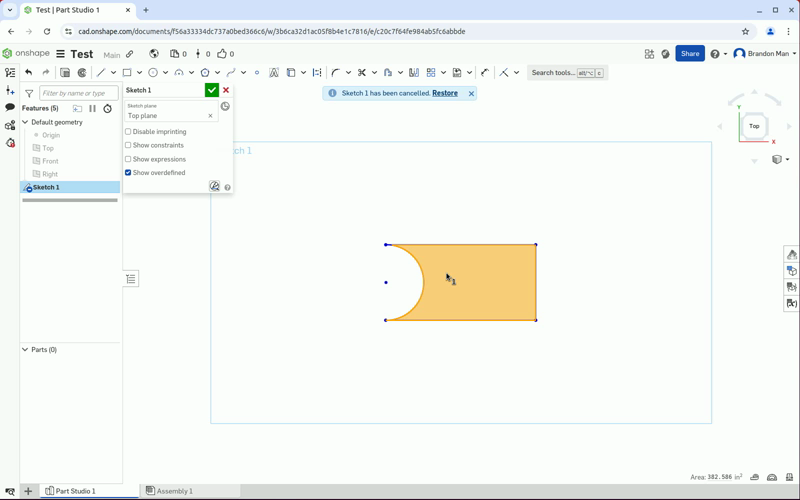
mouse_move(73, 352)
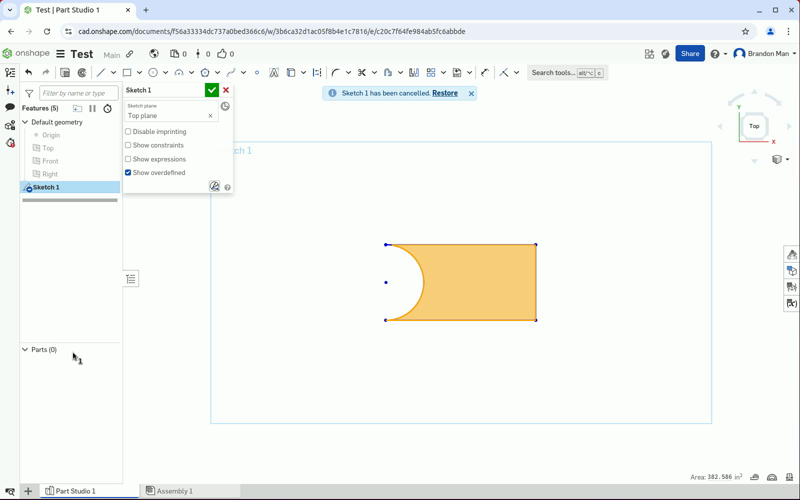
key(shift+y)
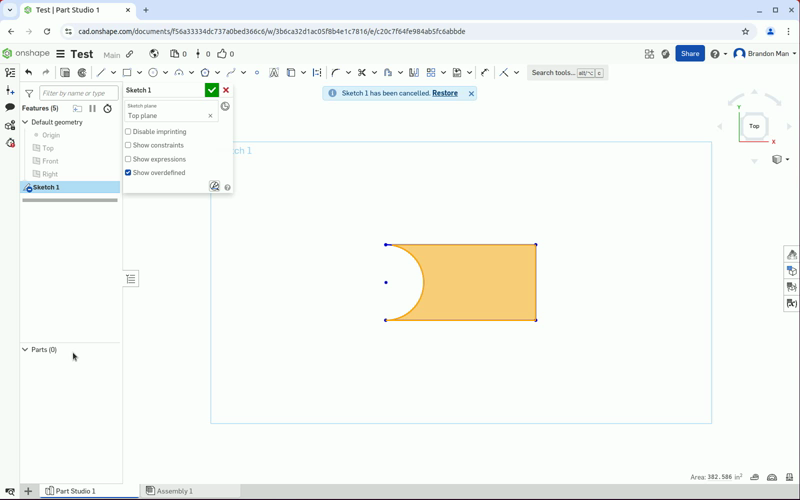
key(shift+e)
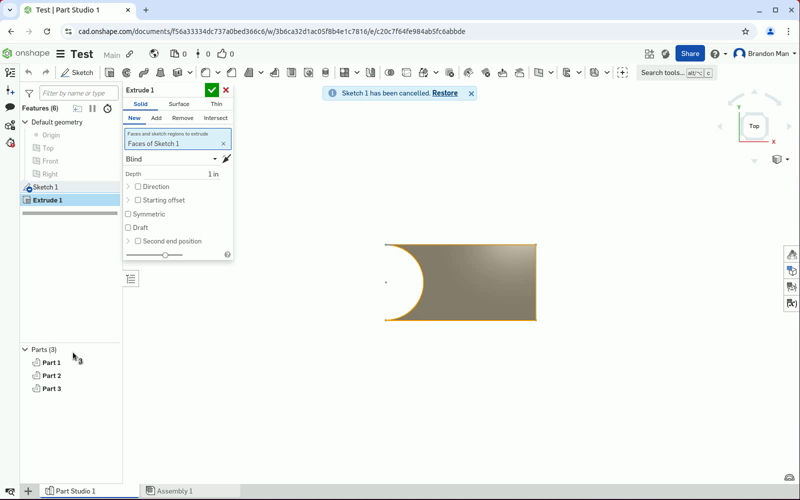
mouse_move(143, 106)
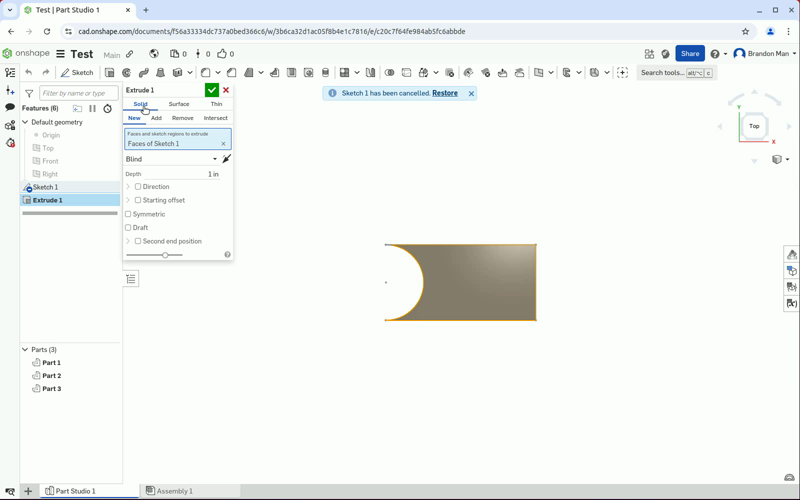
click(143, 106)
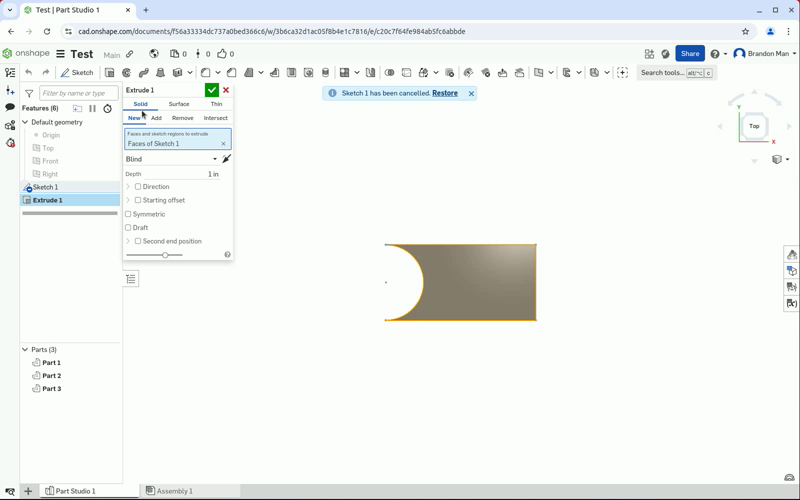
mouse_move(137, 120)
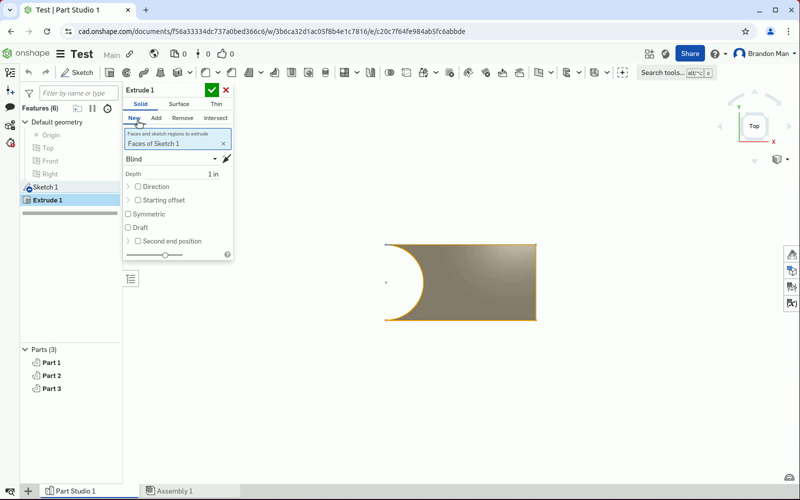
click(137, 120)
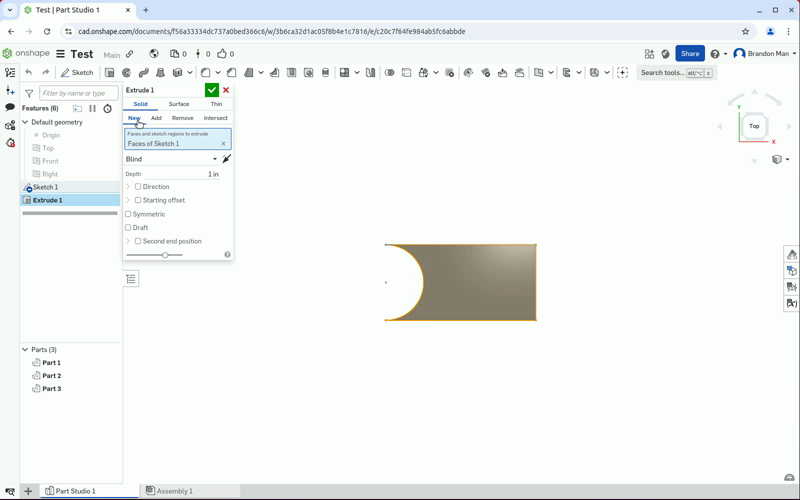
key(tab, 4)
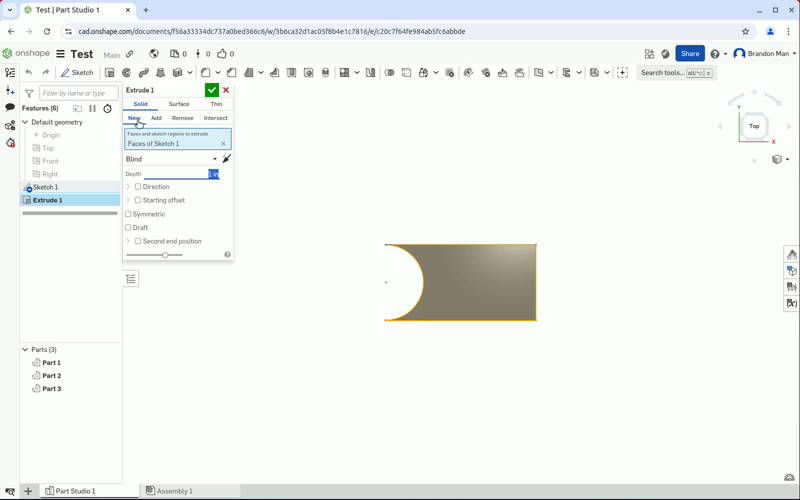
text(3.129)
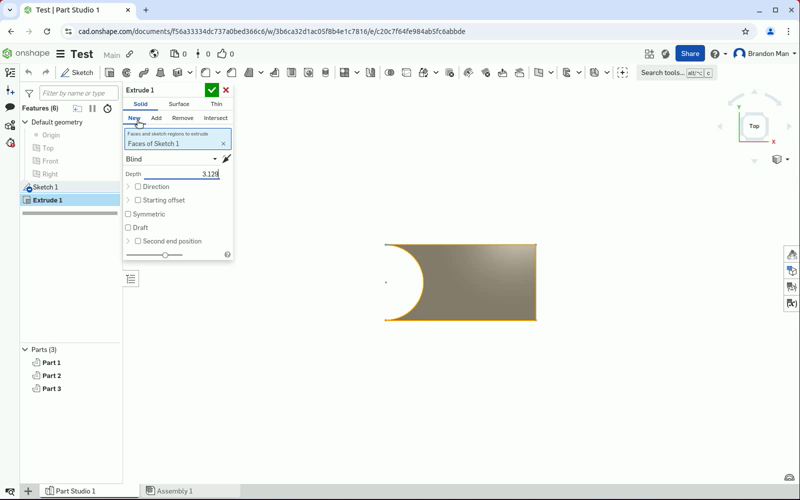
key(enter)
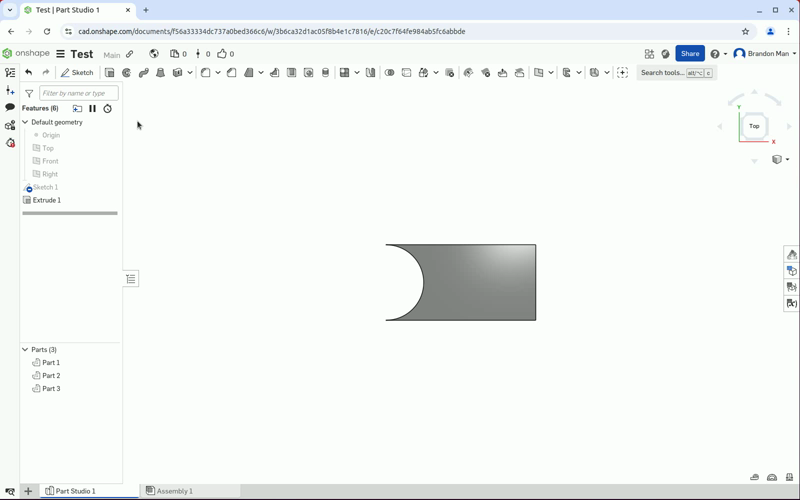
key(shift+h)
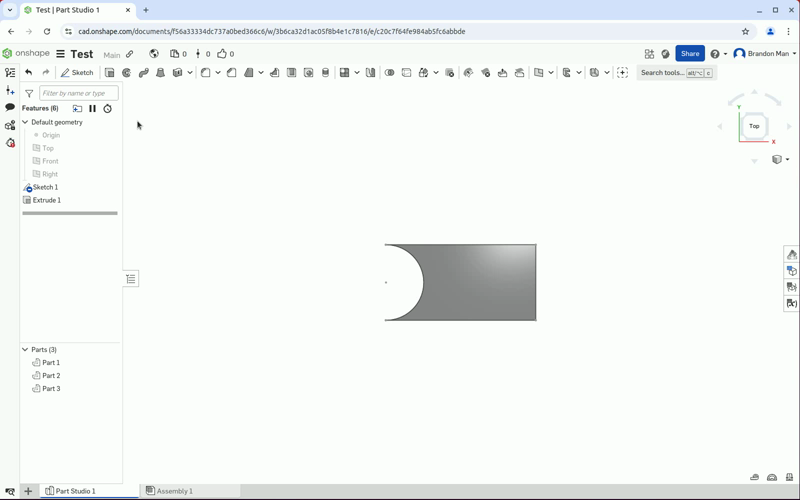
key(shift+h)
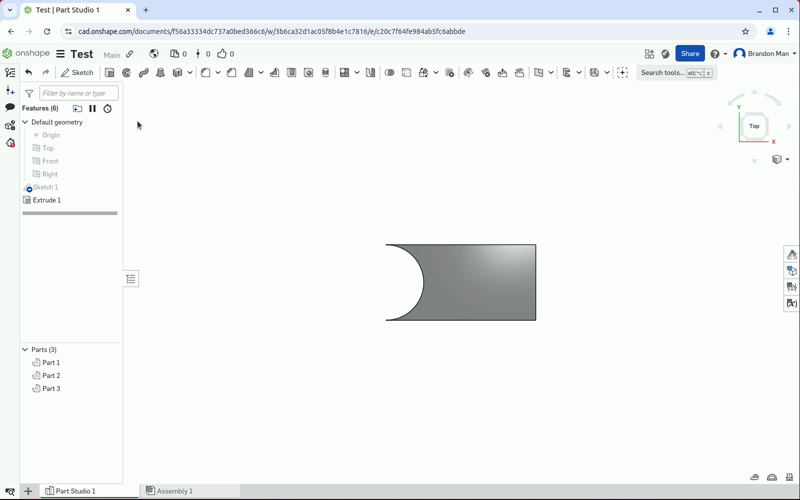
mouse_move(73, 189)
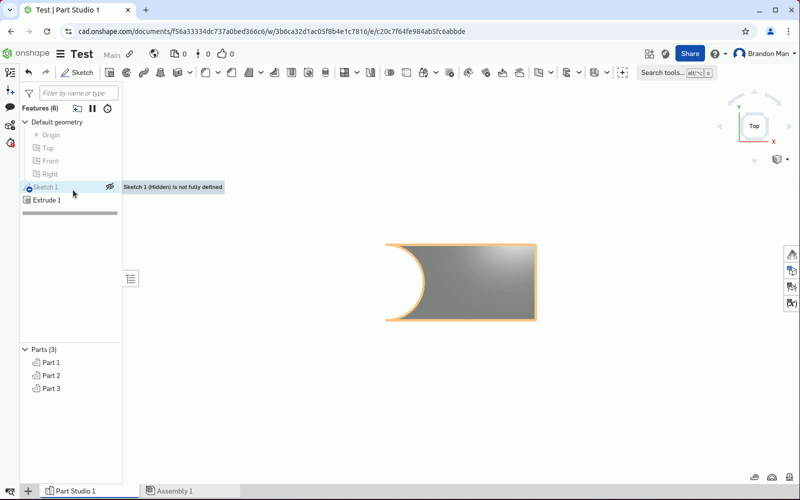
click(73, 189)
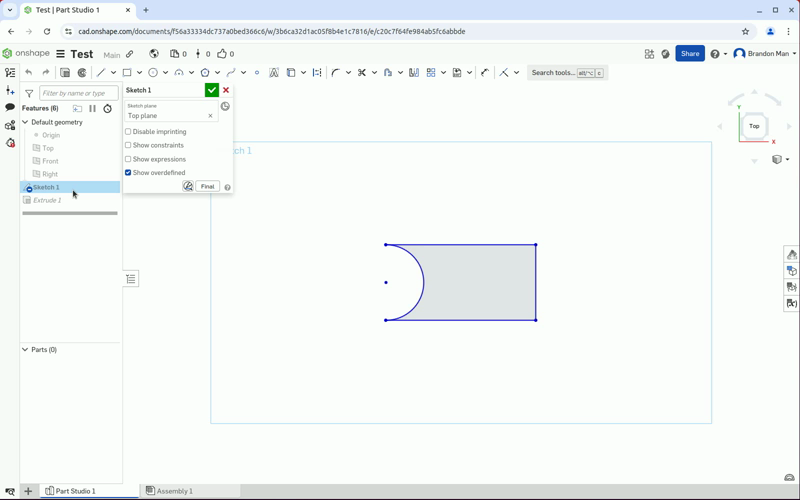
mouse_move(229, 92)
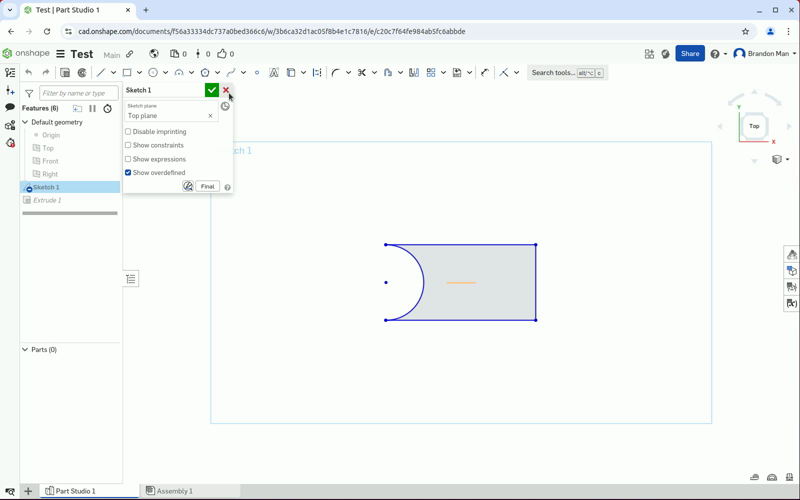
click(229, 92)
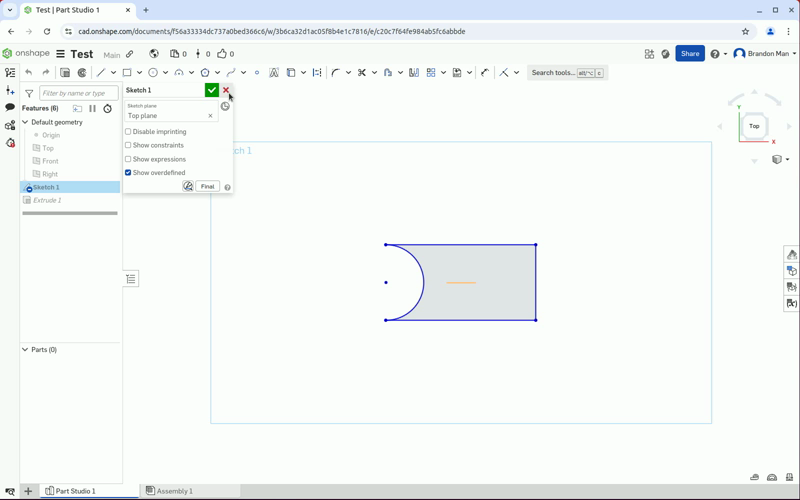
key(shift+s)
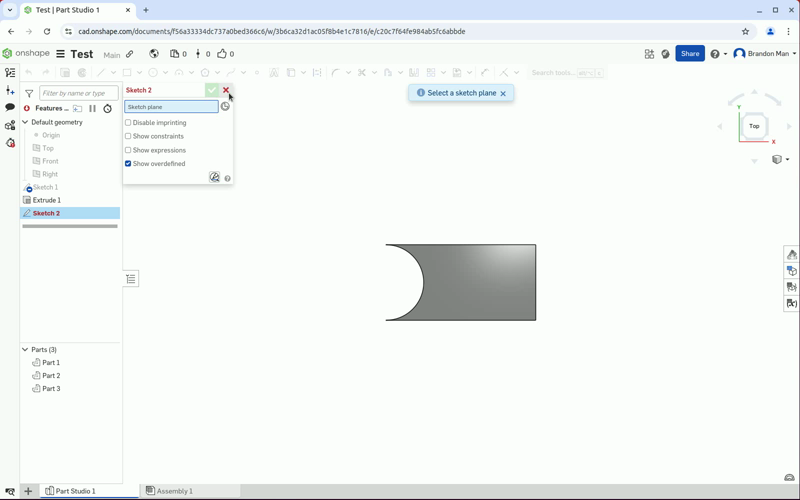
mouse_move(73, 150)
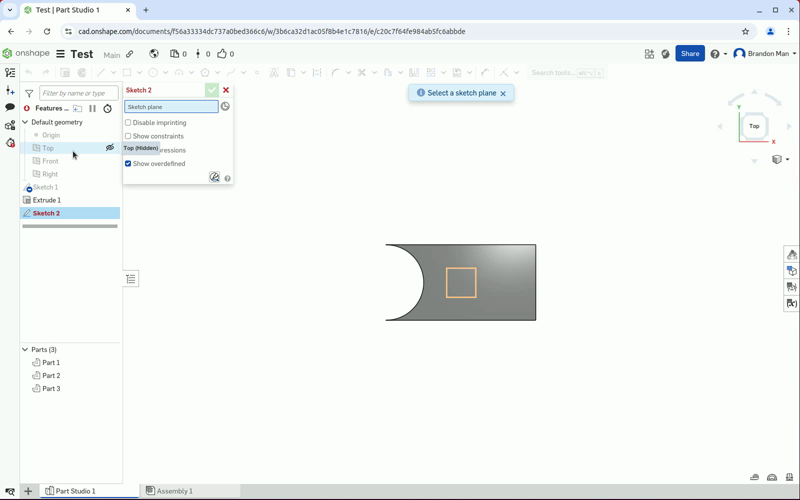
click(73, 150)
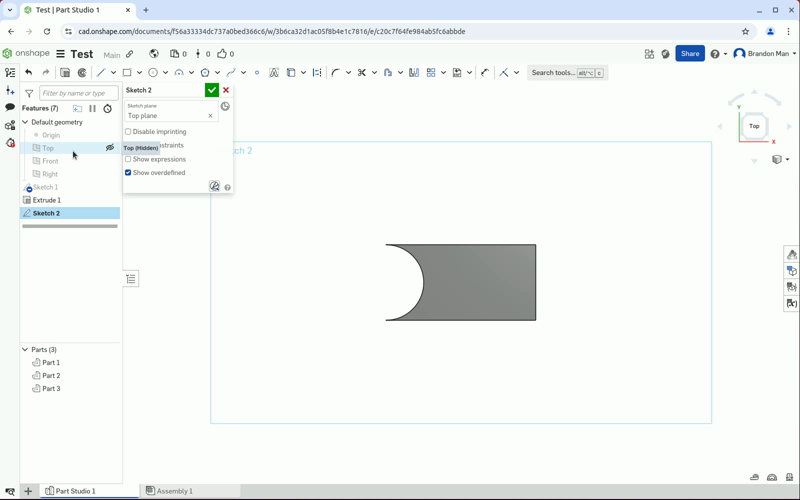
mouse_move(73, 352)
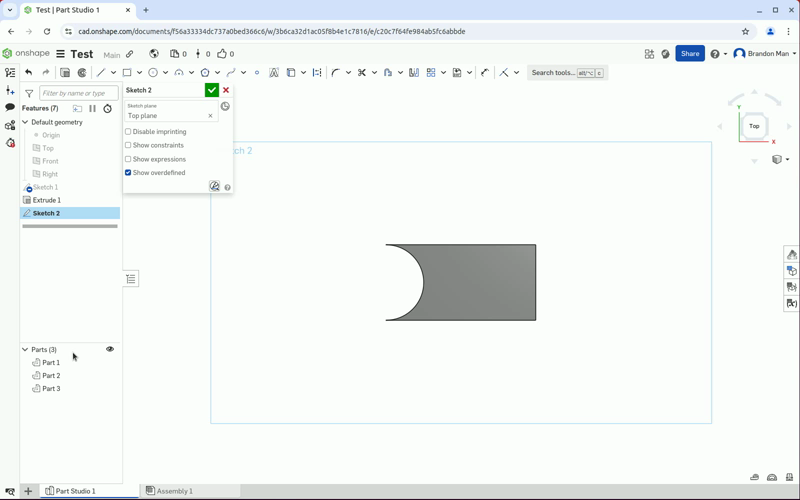
key(y)
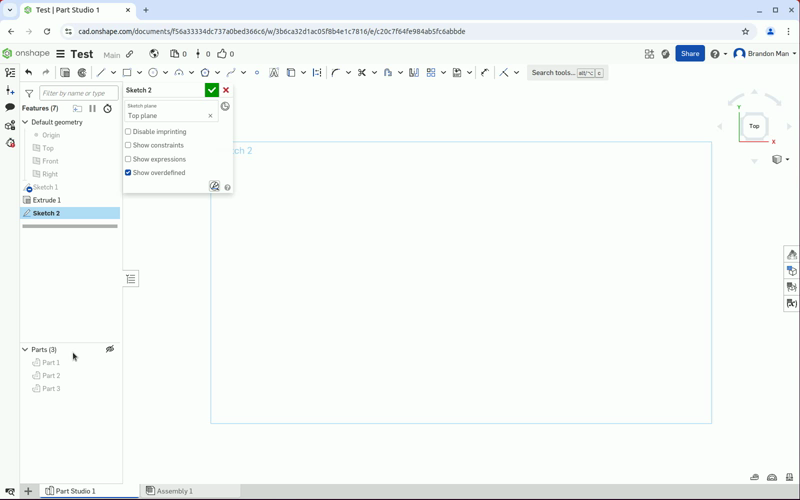
key(l)
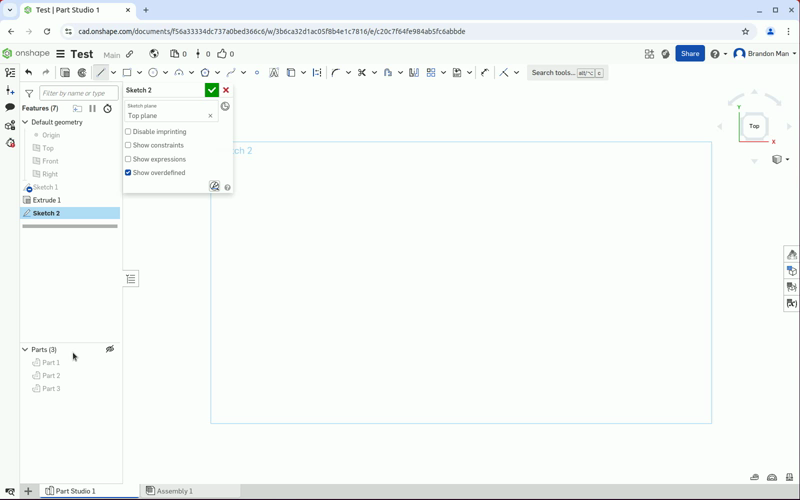
key_down(shift)
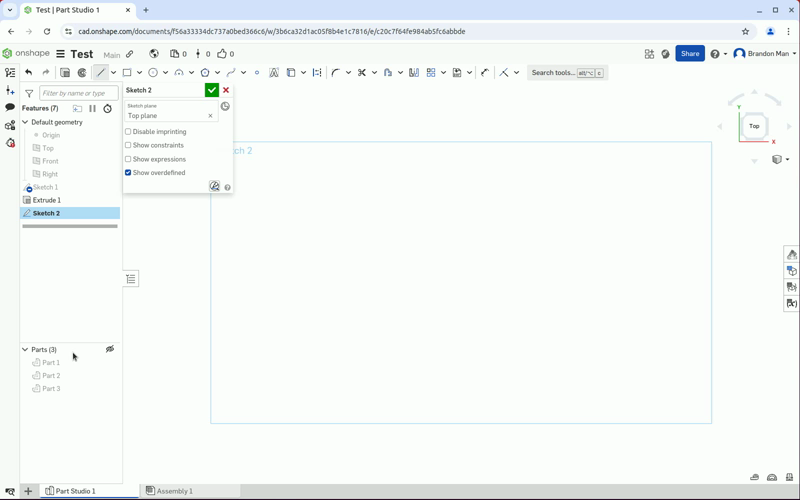
mouse_move(385, 320)
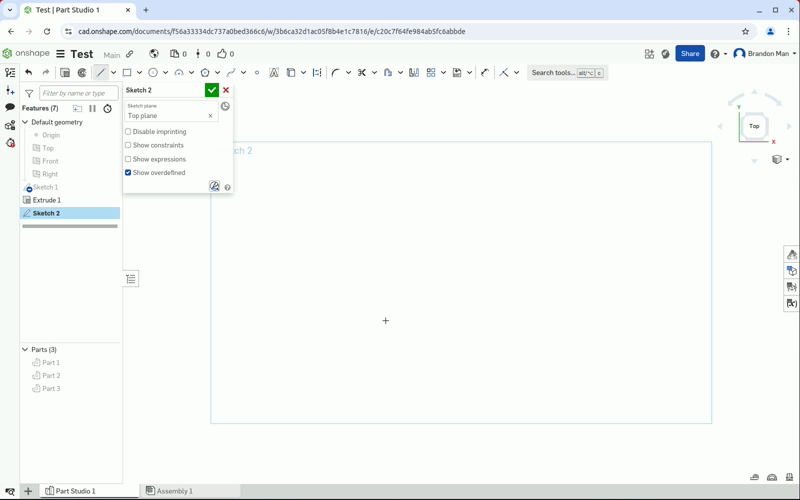
click(385, 320)
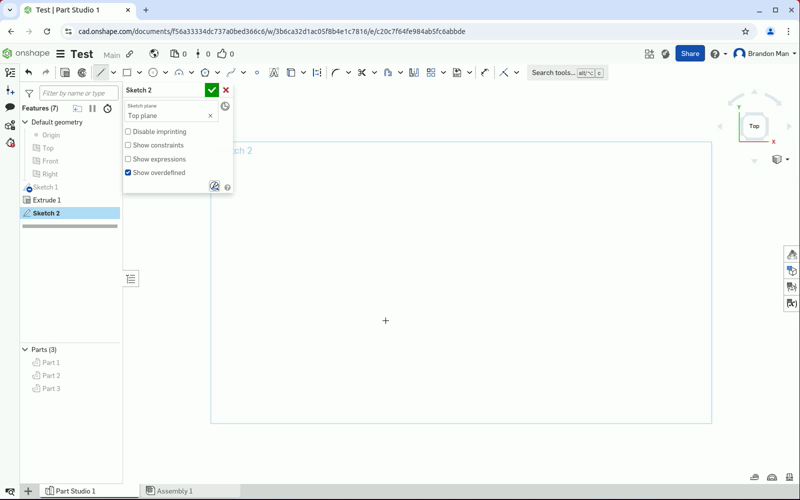
key_up(shift)
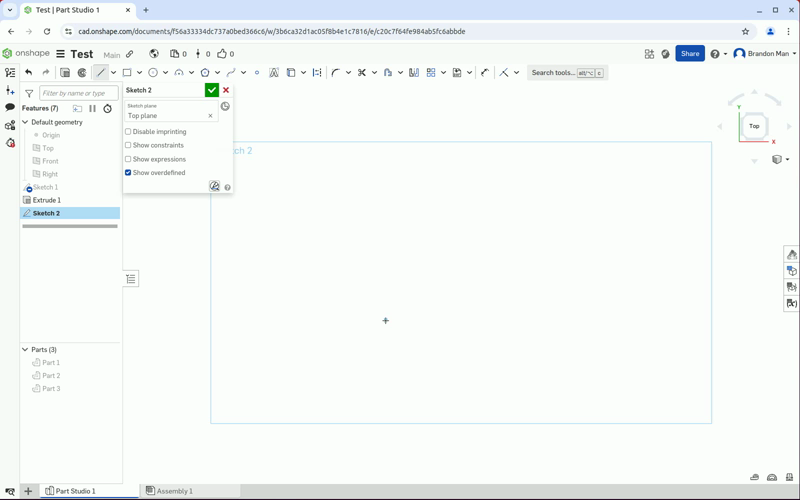
key_down(shift)
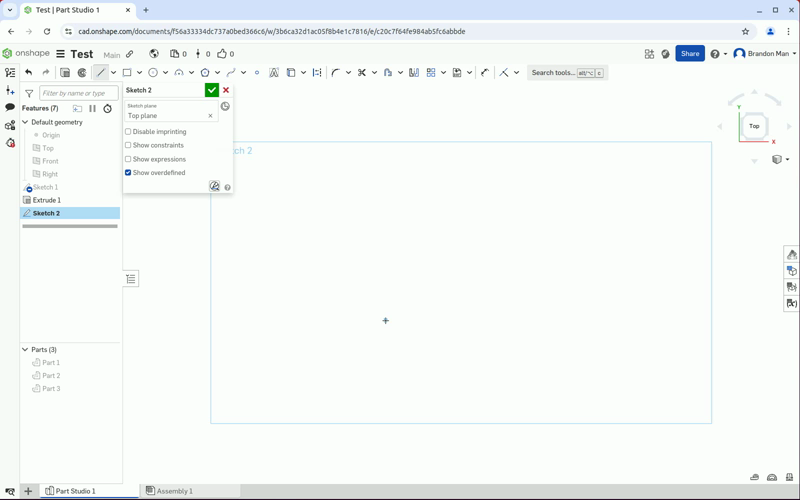
mouse_move(415, 320)
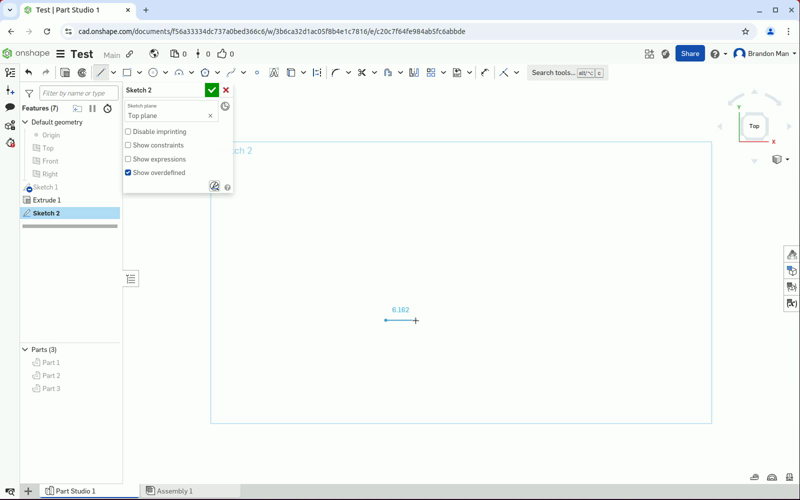
mouse_move(385, 301)
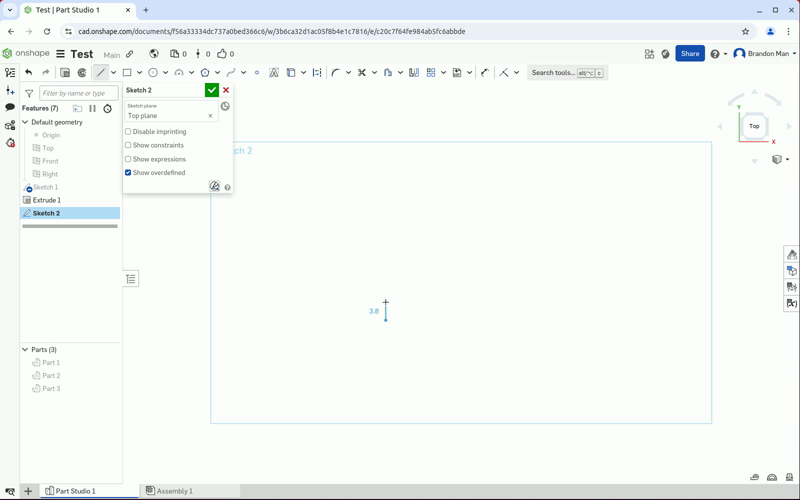
click(385, 301)
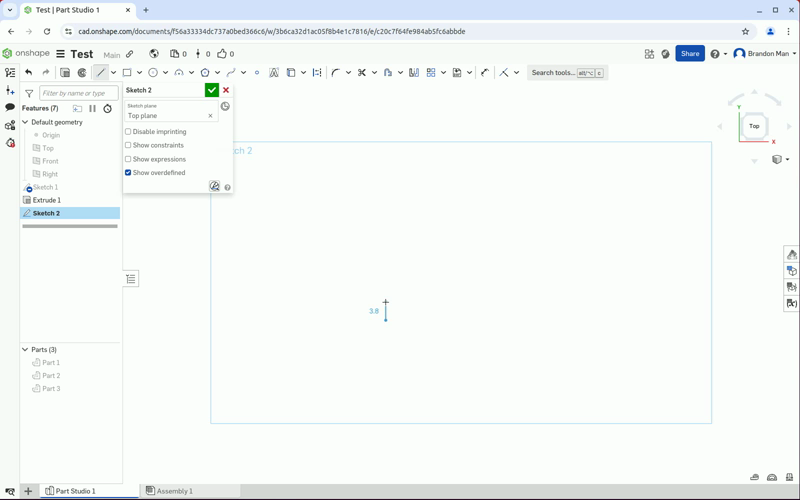
key_up(shift)
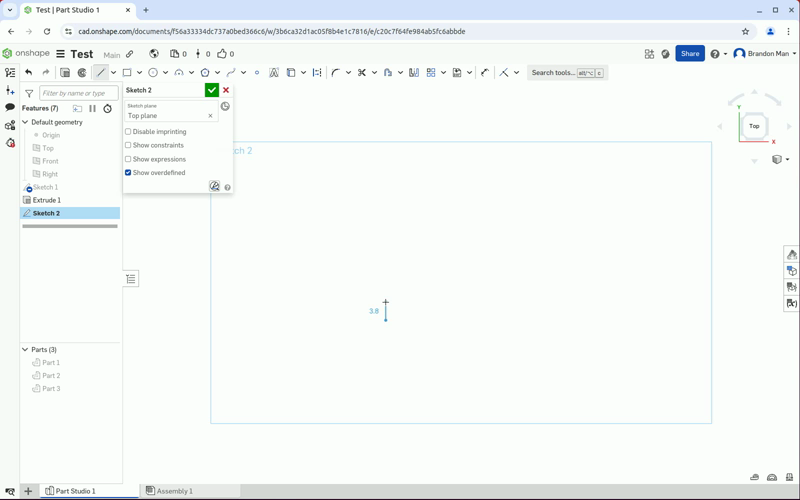
key(esc)
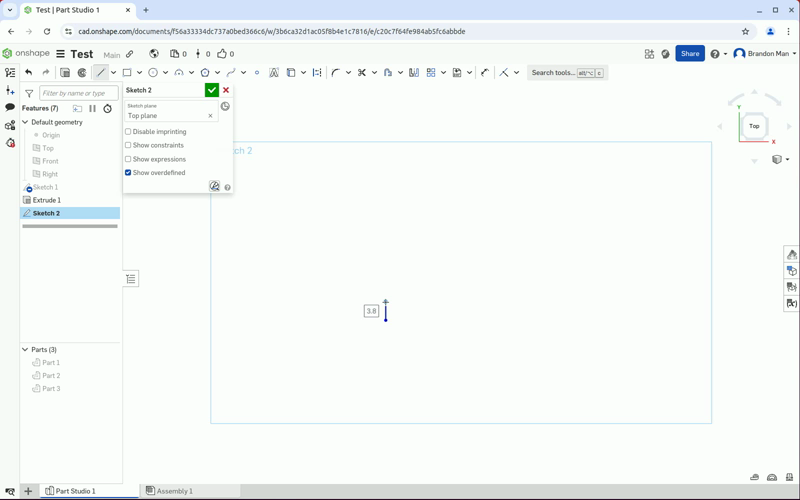
key(a)
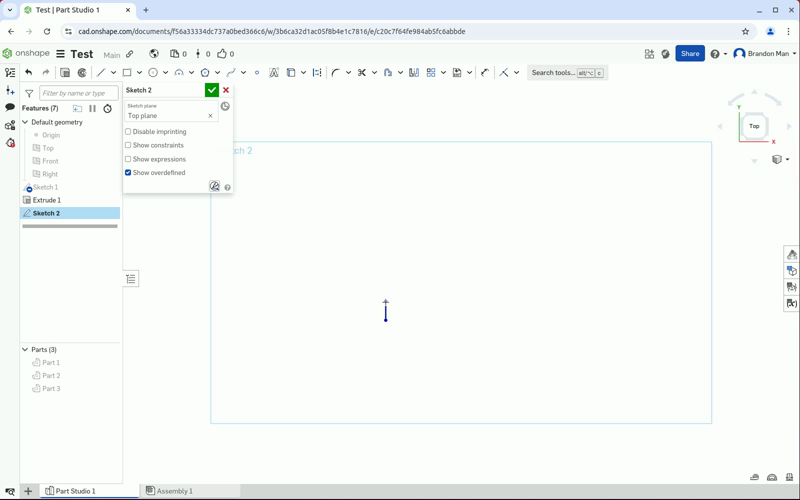
mouse_move(385, 301)
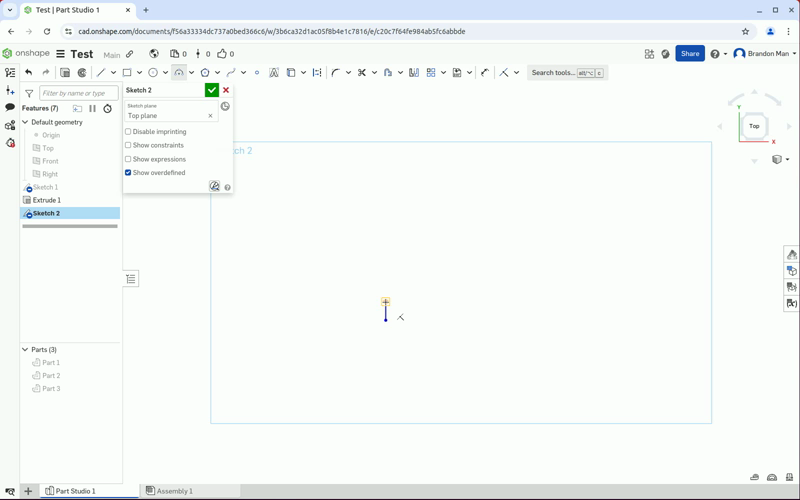
click(385, 301)
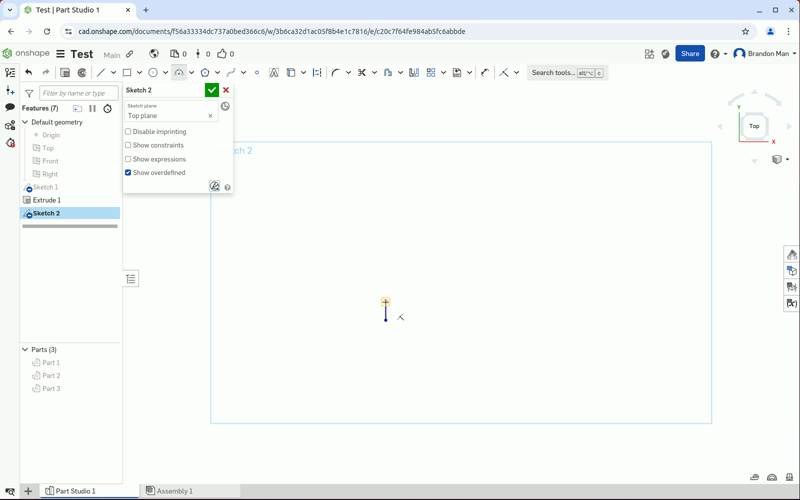
key_down(shift)
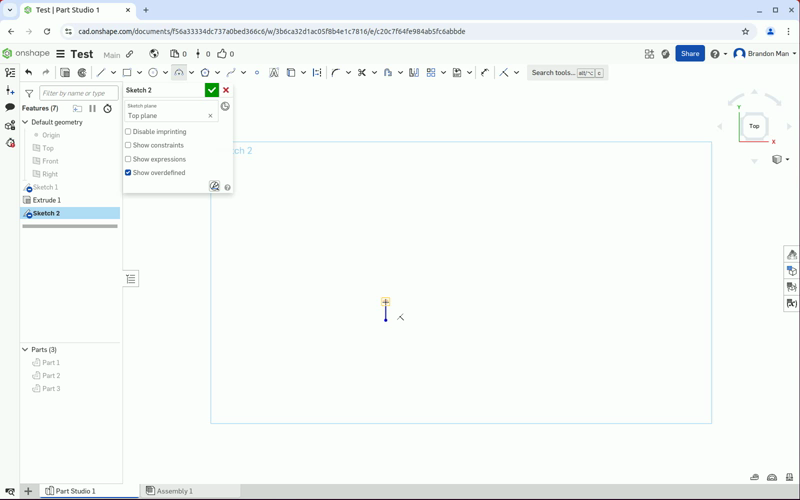
mouse_move(385, 264)
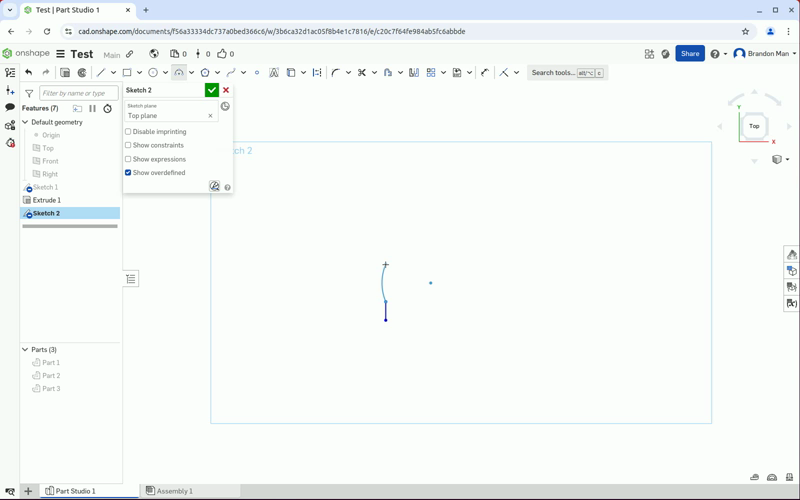
click(385, 264)
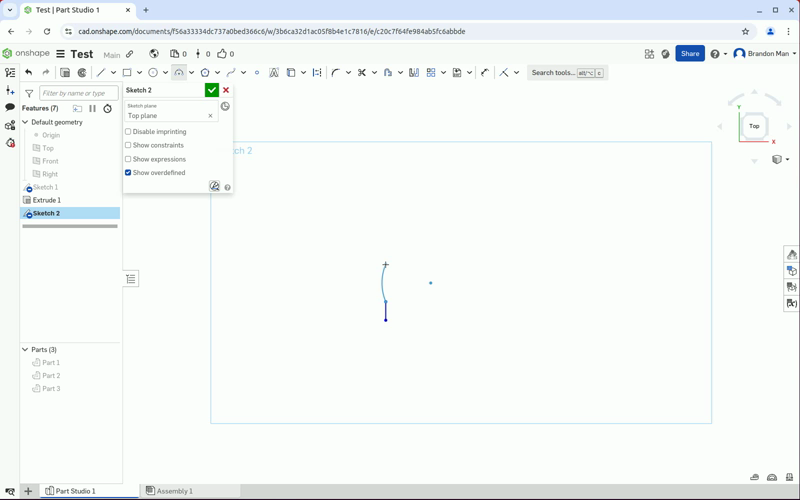
mouse_move(367, 282)
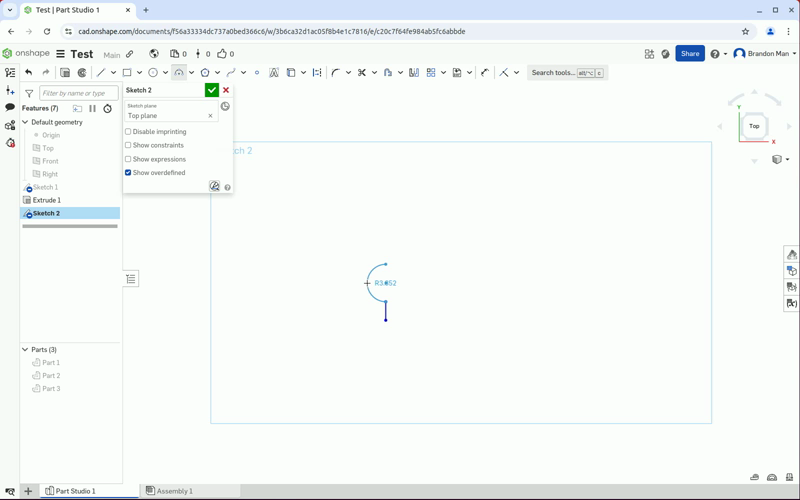
click(367, 282)
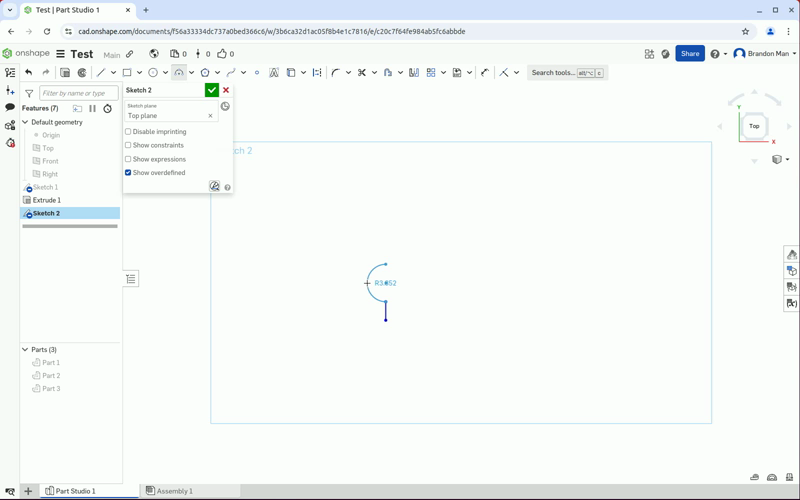
key_up(shift)
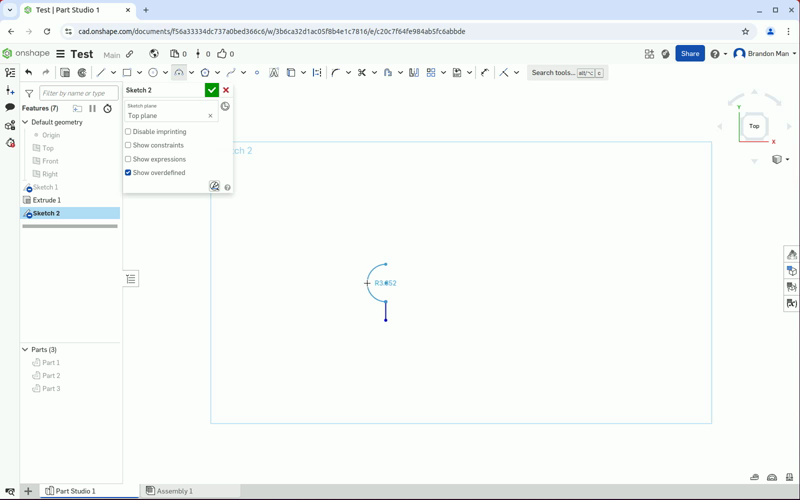
key(esc)
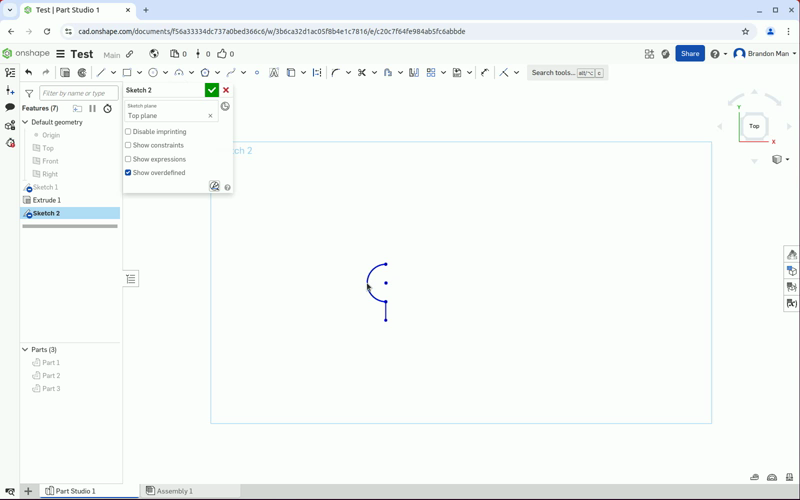
key(l)
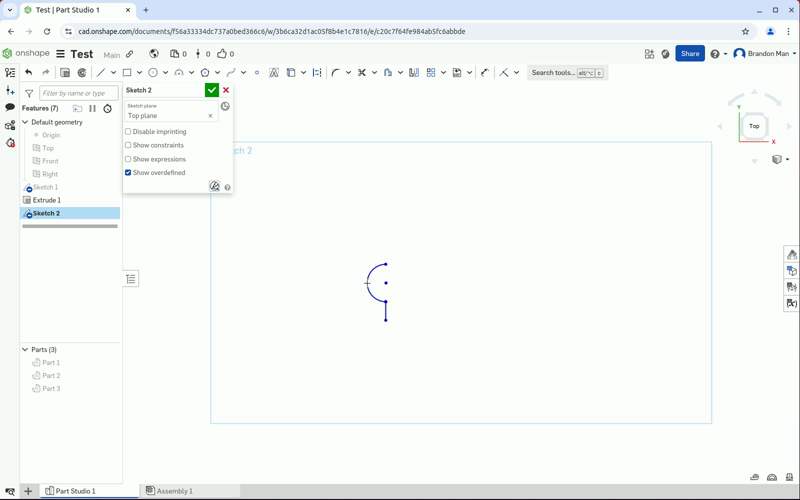
mouse_move(385, 264)
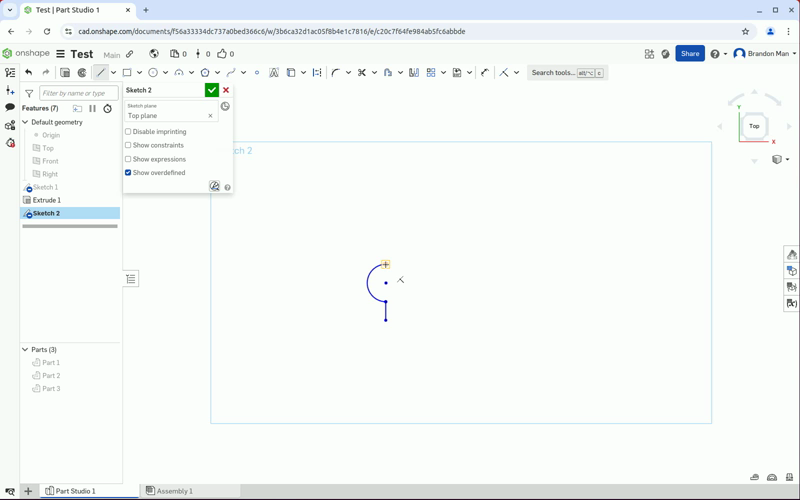
click(385, 264)
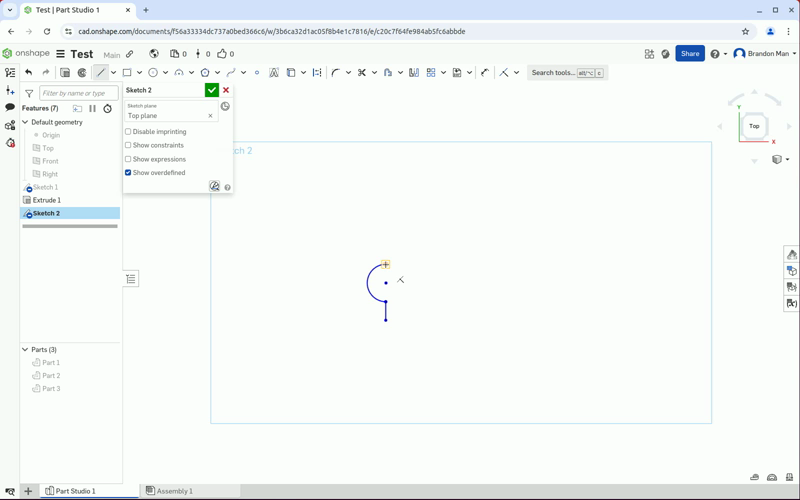
key_down(shift)
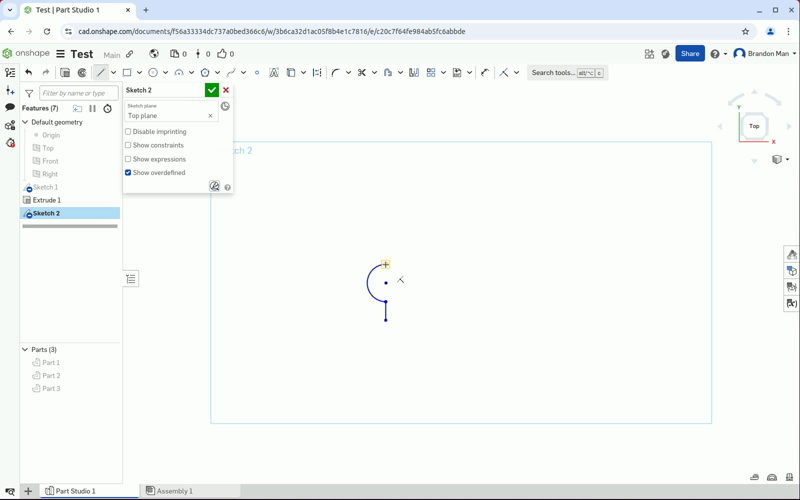
mouse_move(415, 264)
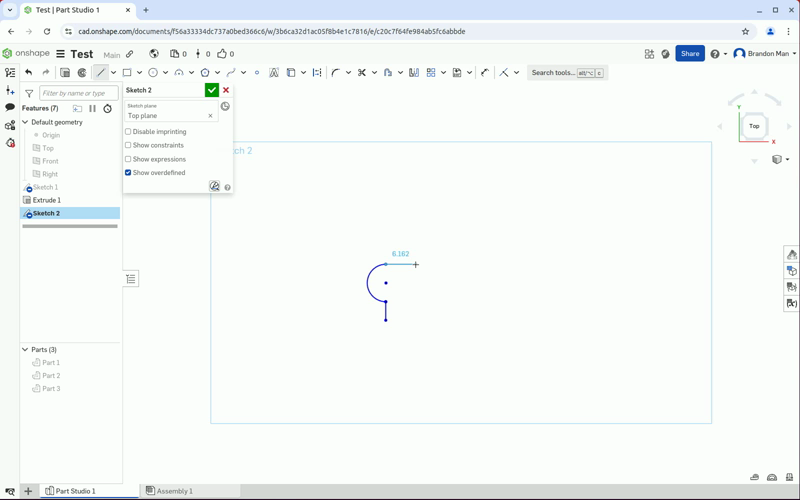
mouse_move(385, 245)
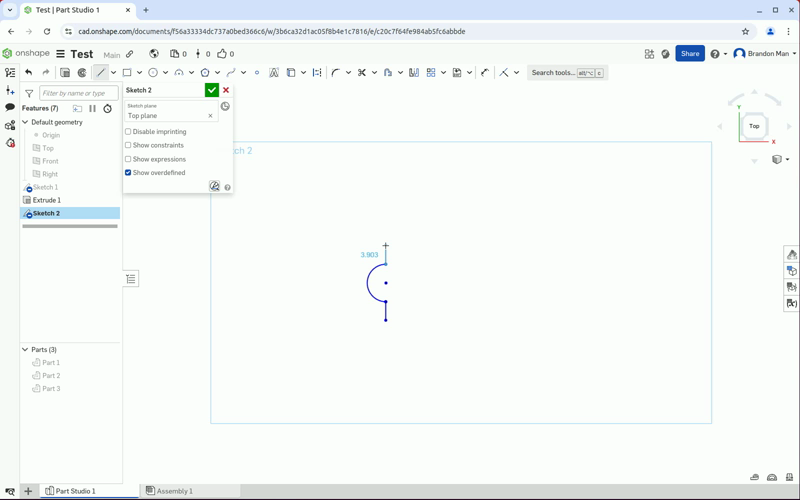
click(385, 245)
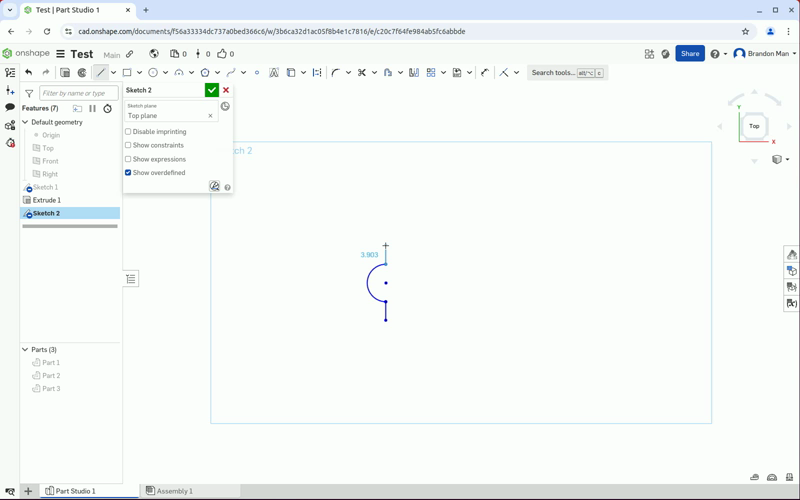
key_up(shift)
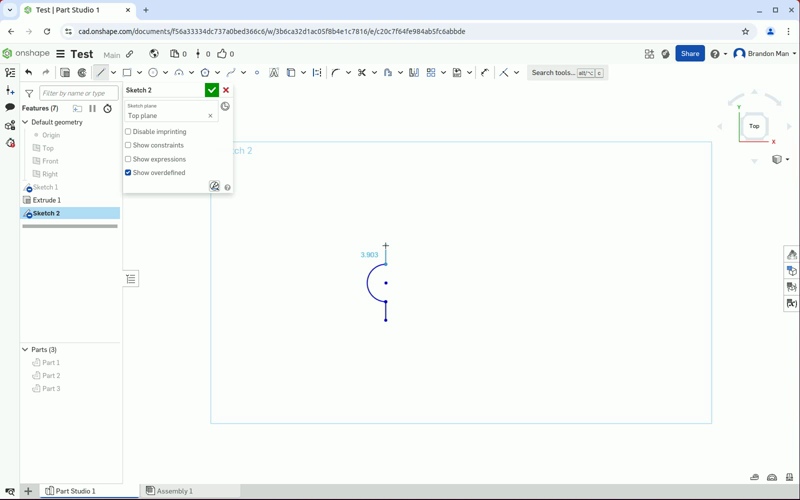
key(esc)
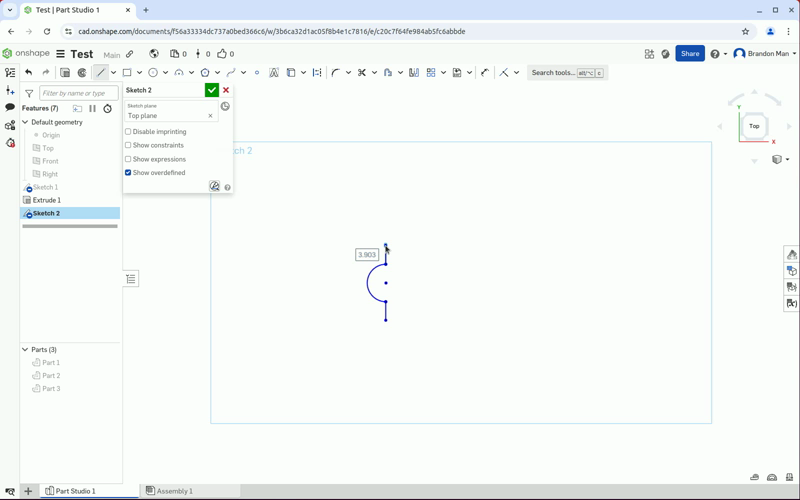
key(a)
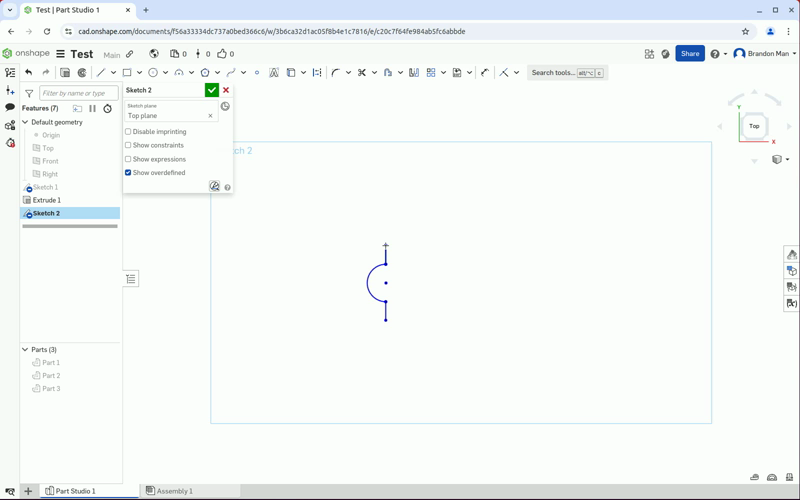
mouse_move(385, 245)
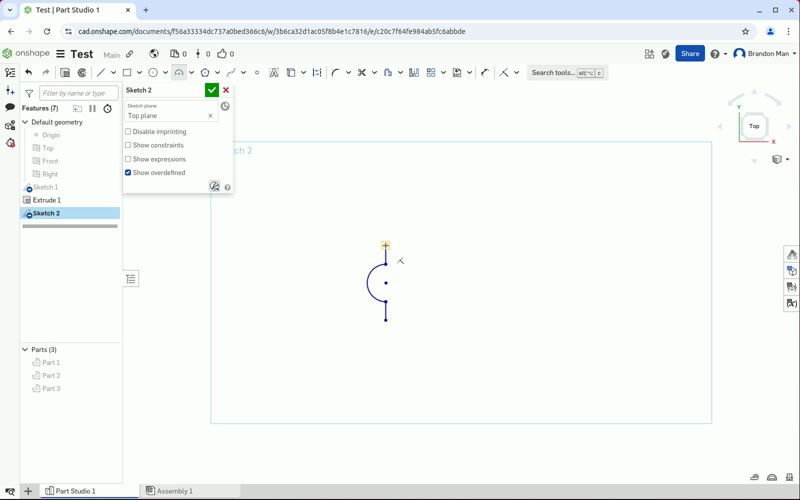
click(385, 245)
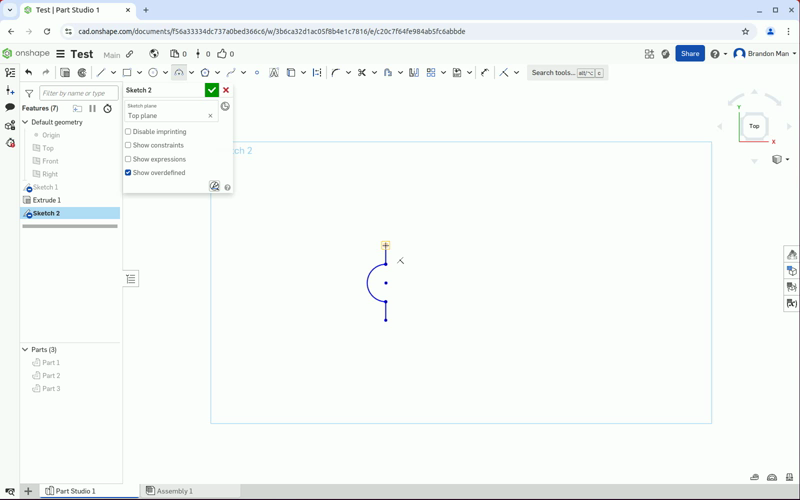
mouse_move(385, 320)
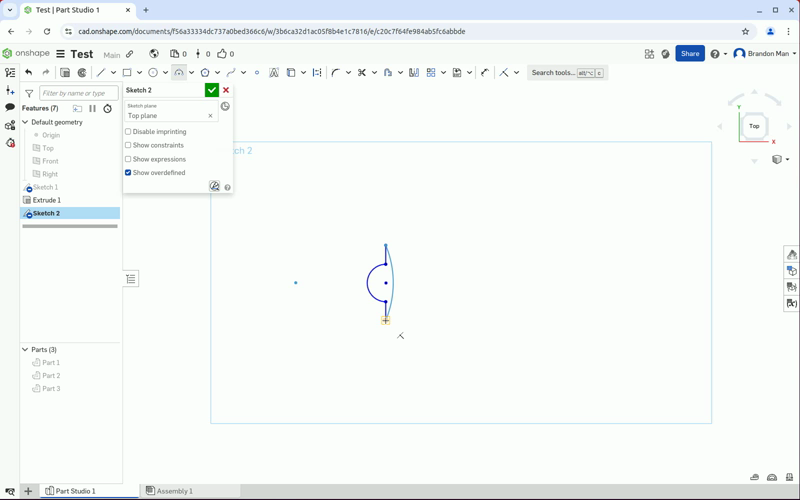
click(385, 320)
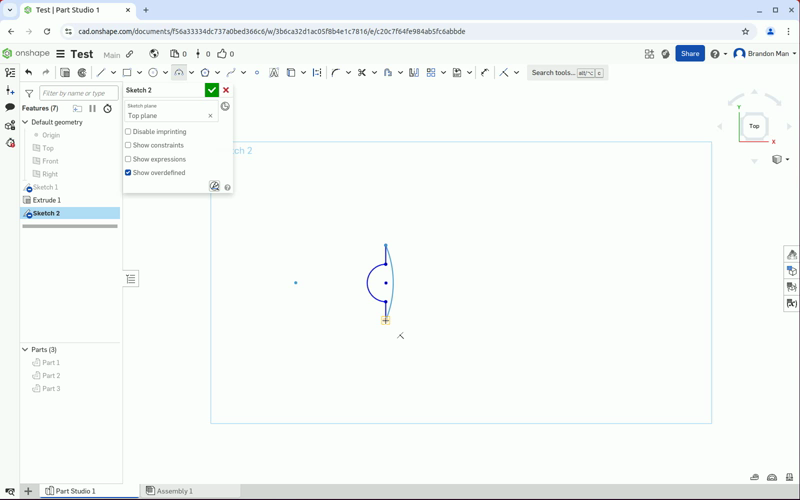
key_down(shift)
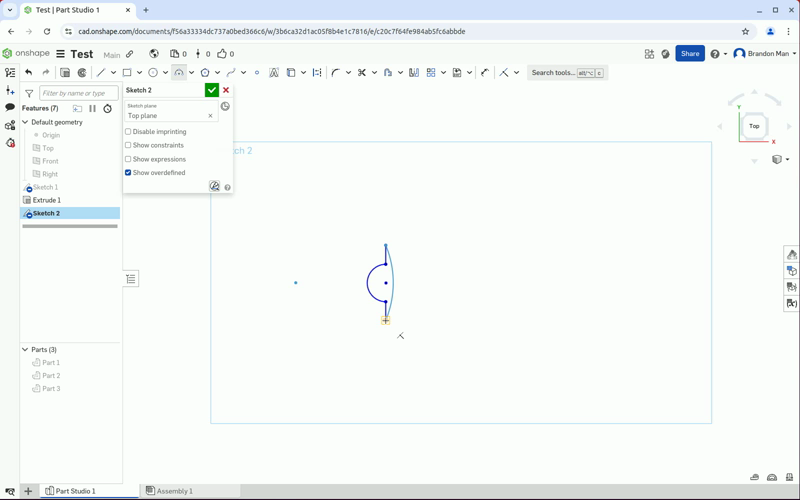
mouse_move(347, 282)
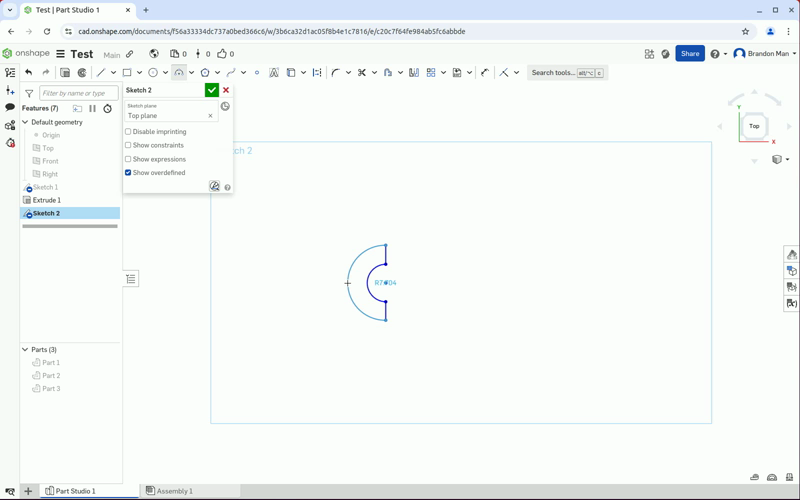
click(347, 282)
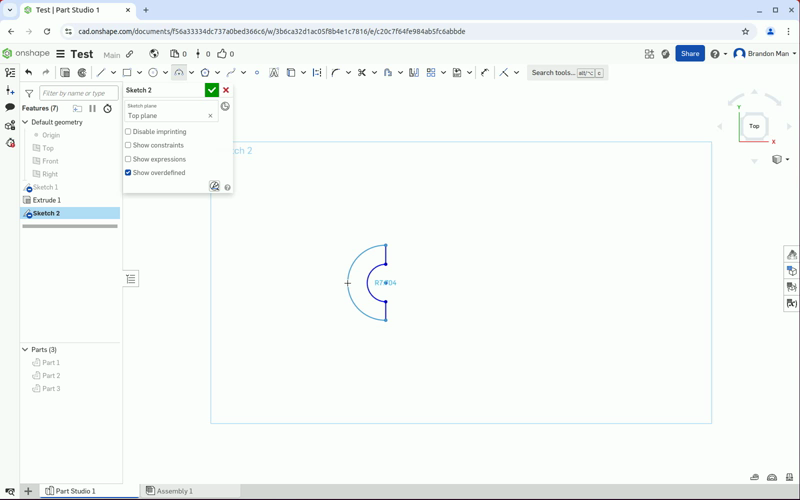
key_up(shift)
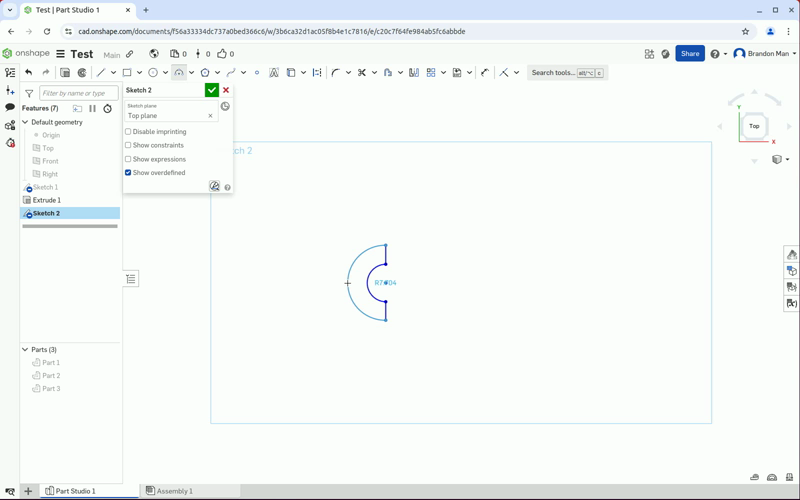
key(esc)
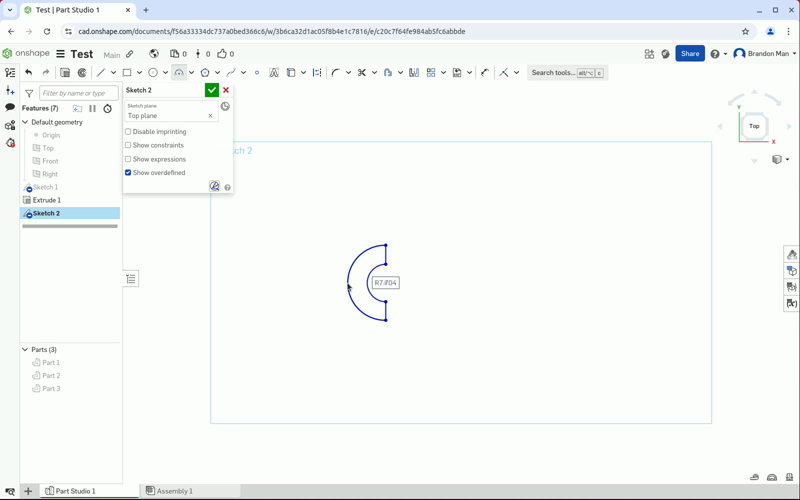
mouse_move(380, 249)
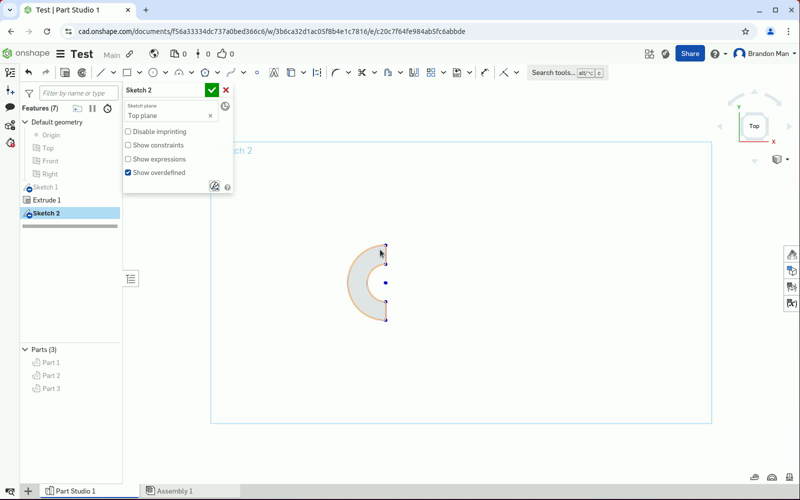
scroll(6)
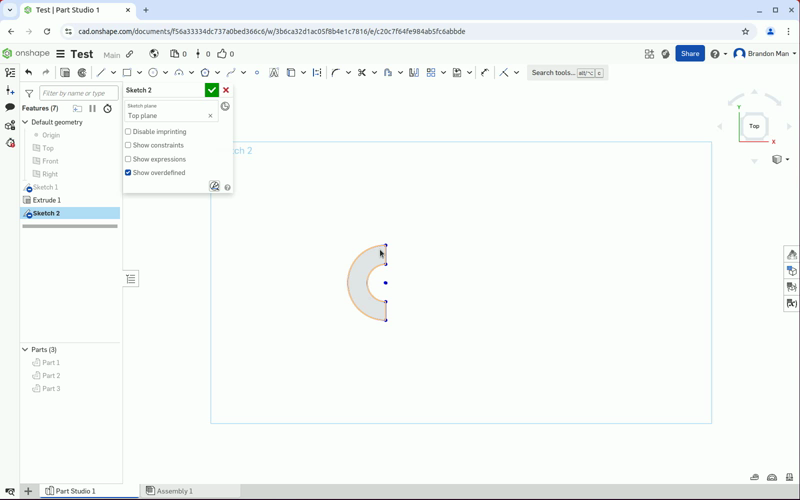
scroll(6)
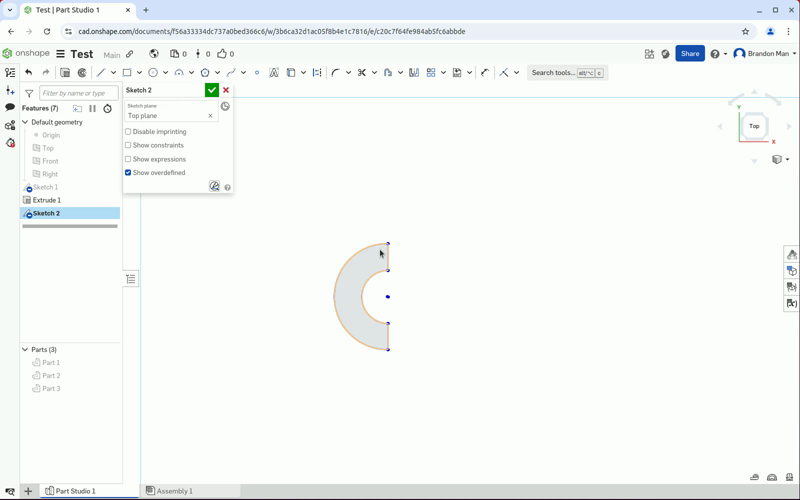
scroll(6)
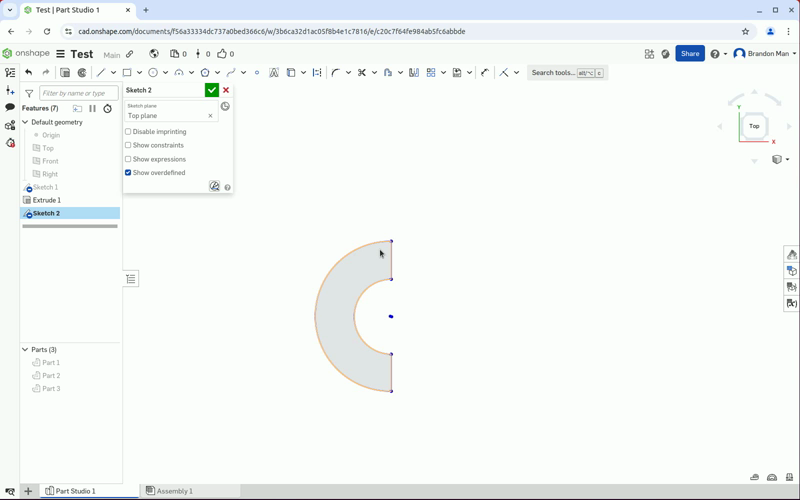
scroll(6)
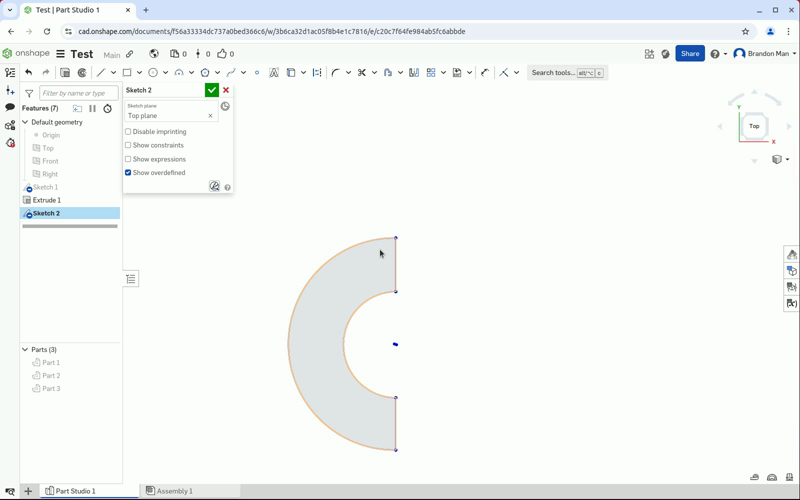
scroll(6)
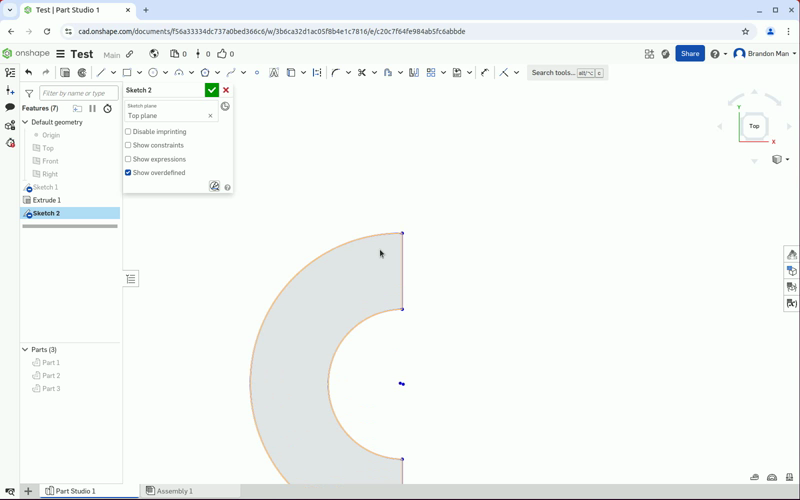
scroll(6)
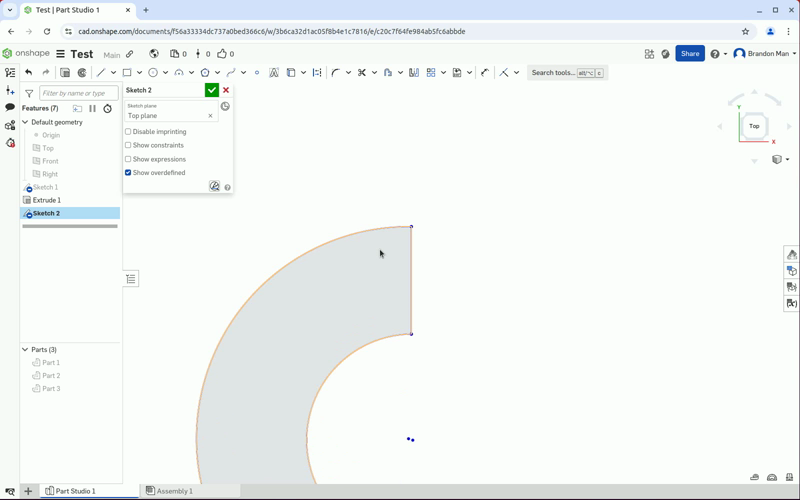
scroll(6)
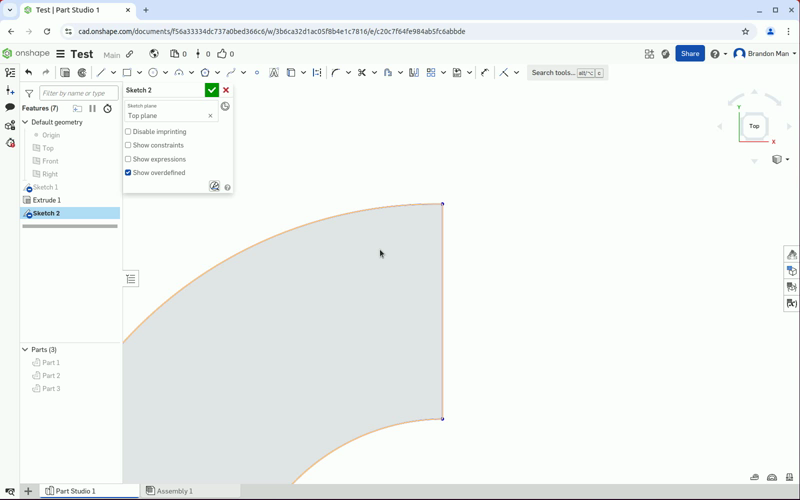
click(380, 249)
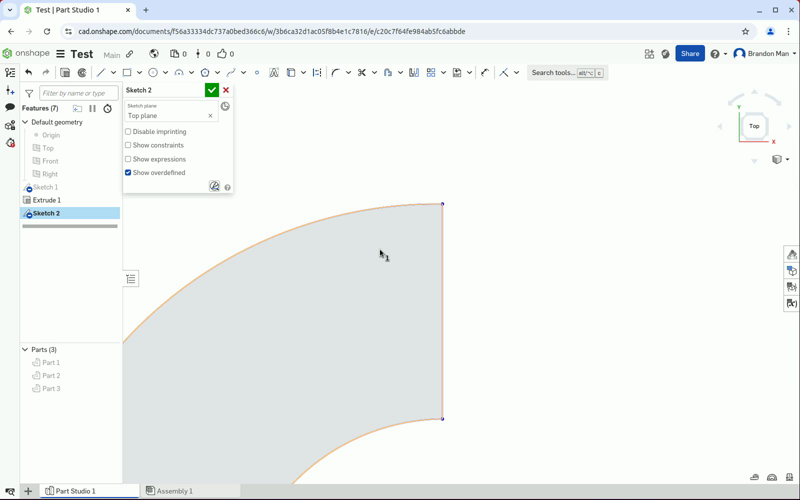
scroll(-6)
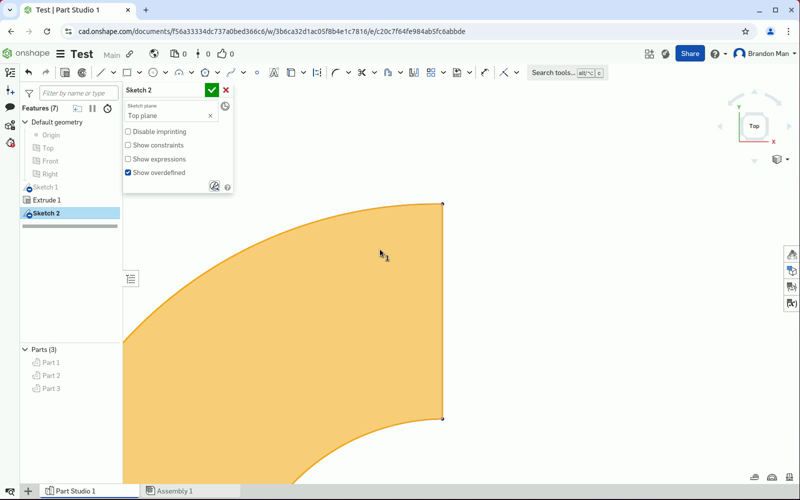
scroll(-6)
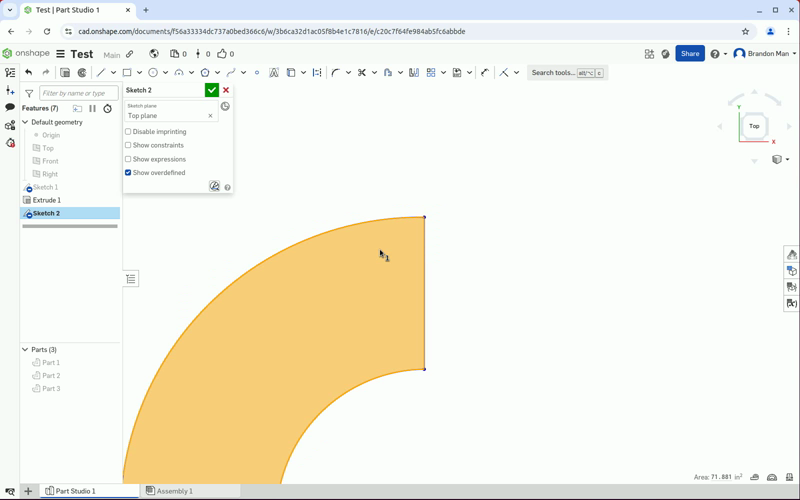
scroll(-6)
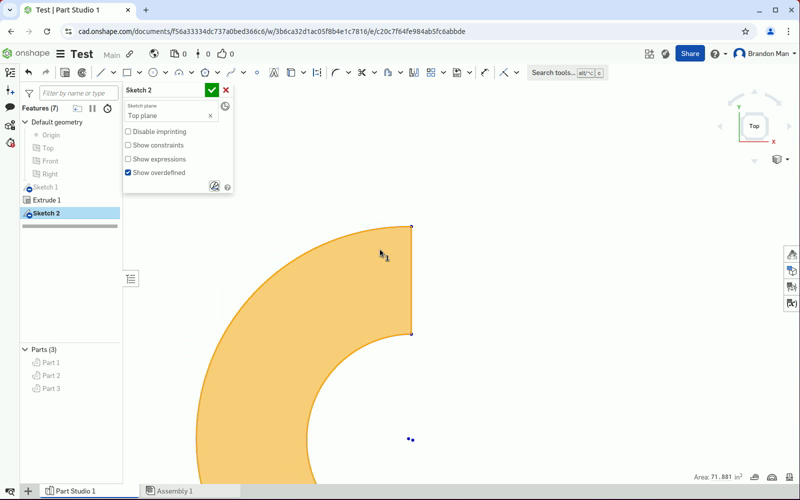
scroll(-6)
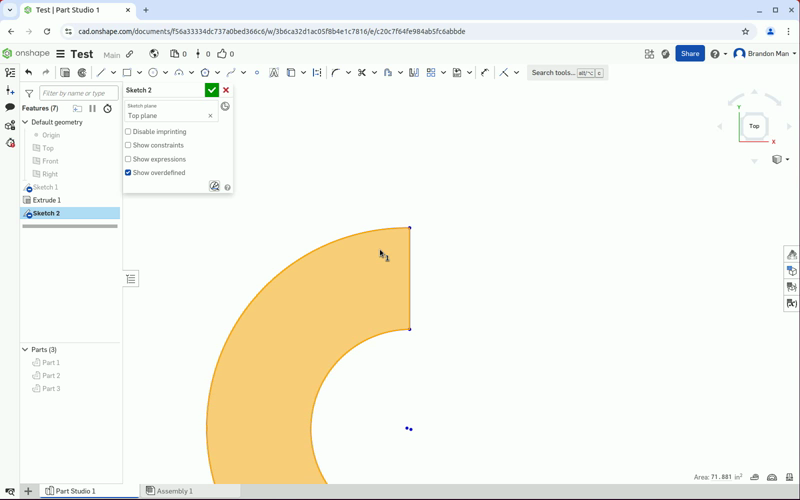
scroll(-6)
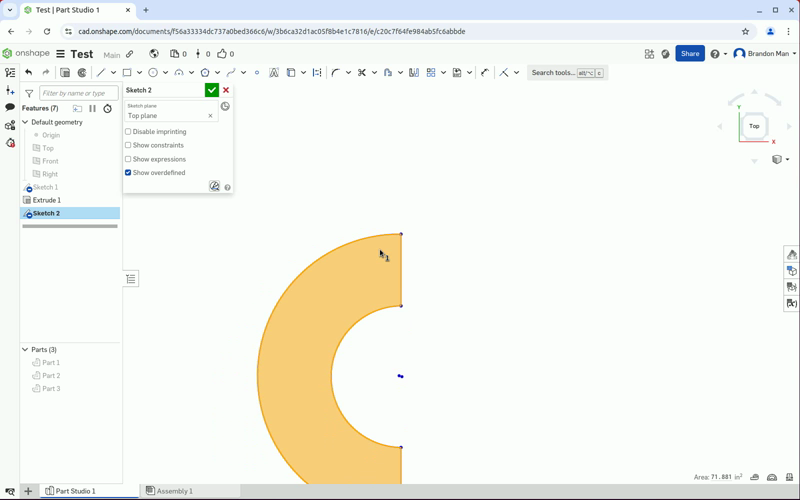
scroll(-6)
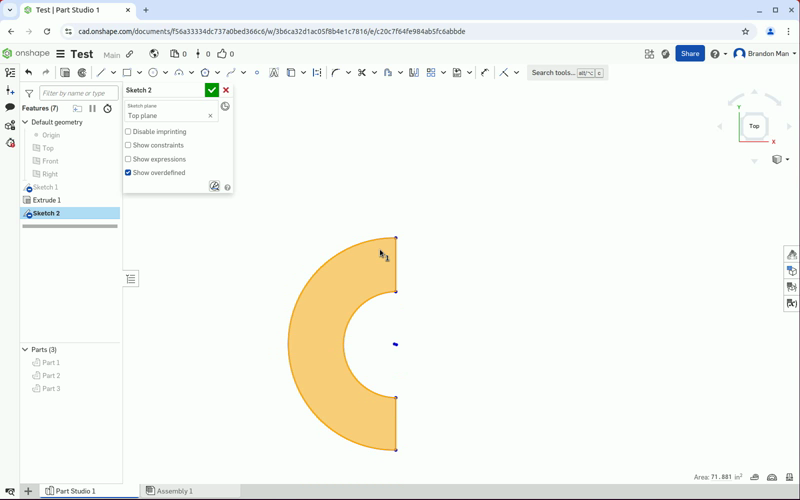
scroll(-6)
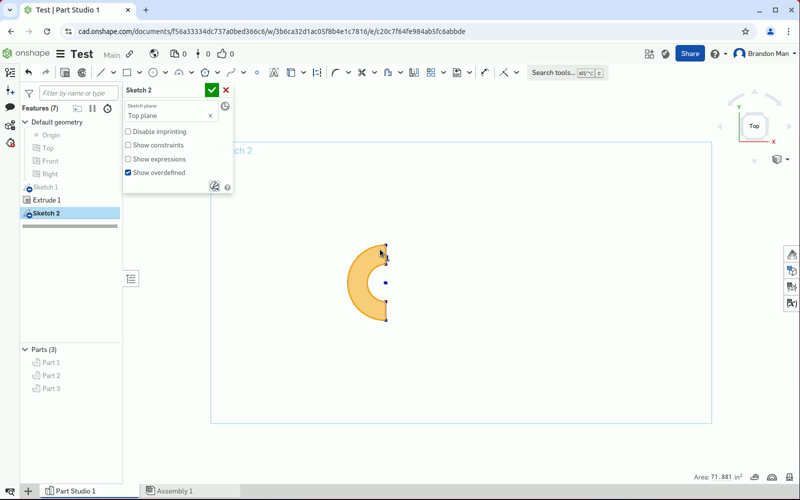
mouse_move(73, 352)
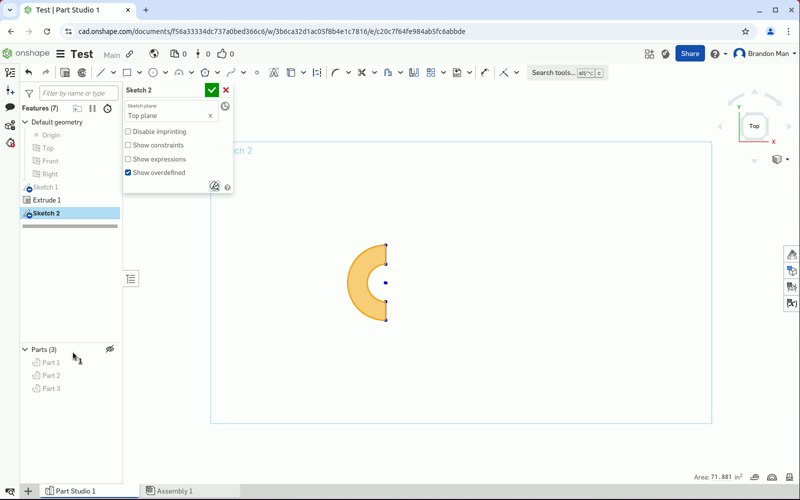
key(shift+y)
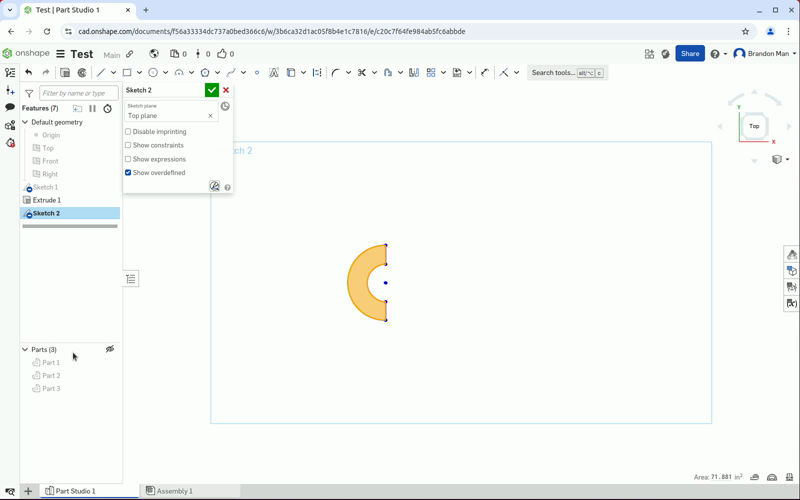
key(shift+e)
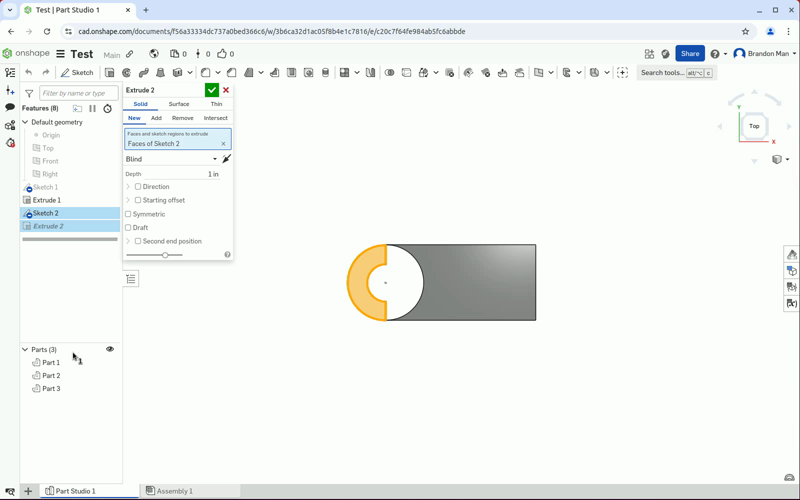
mouse_move(143, 106)
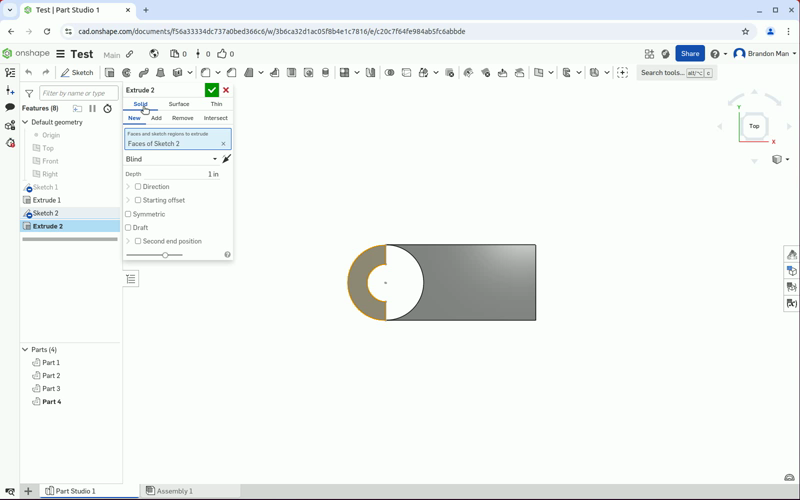
click(143, 106)
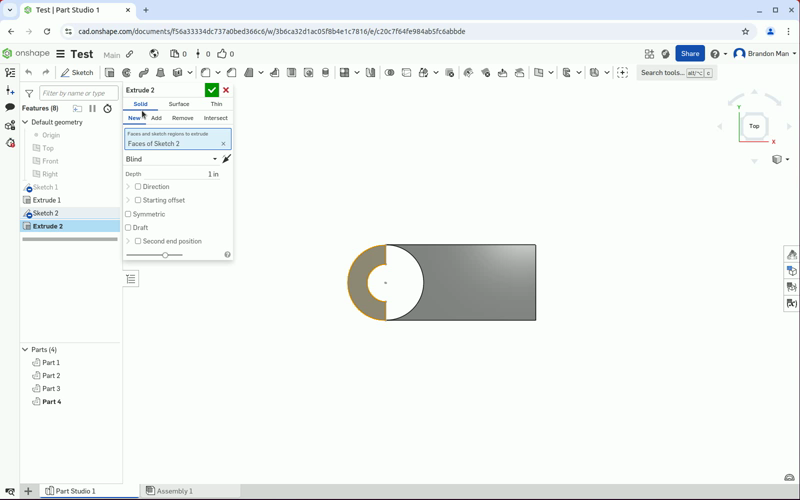
mouse_move(137, 120)
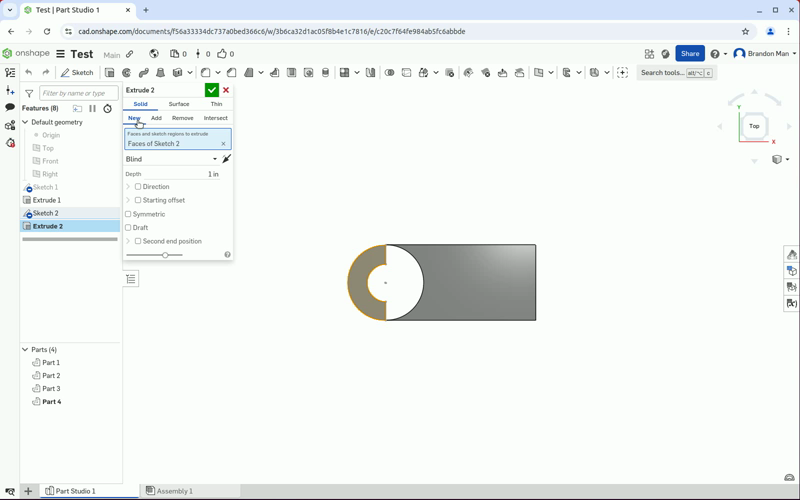
click(137, 120)
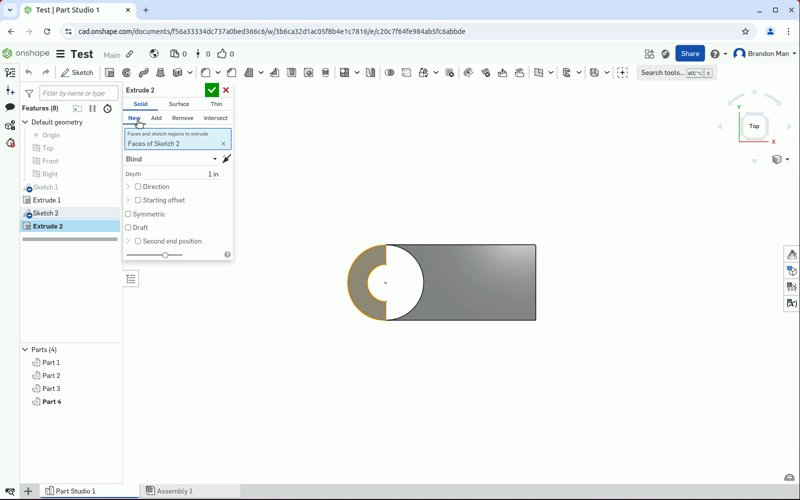
key(tab, 4)
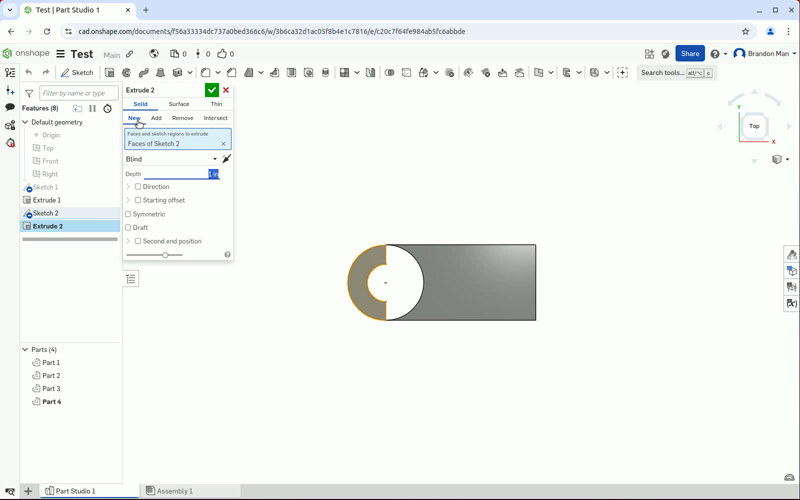
text(3.129)
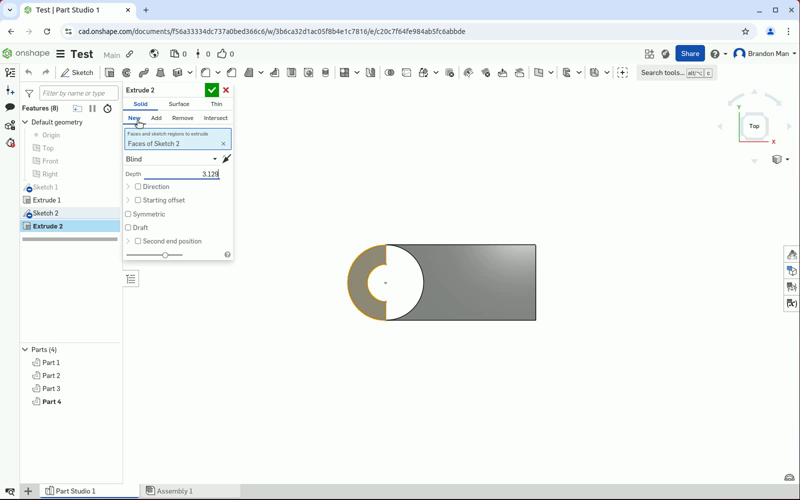
key(enter)
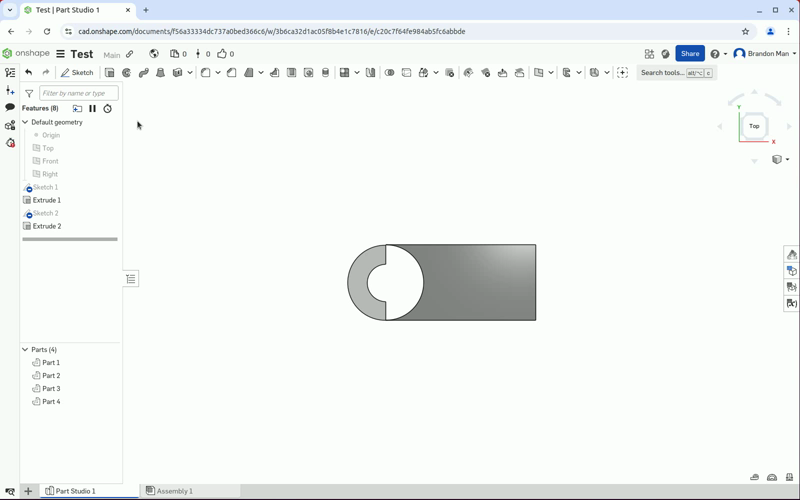
key(shift+h)
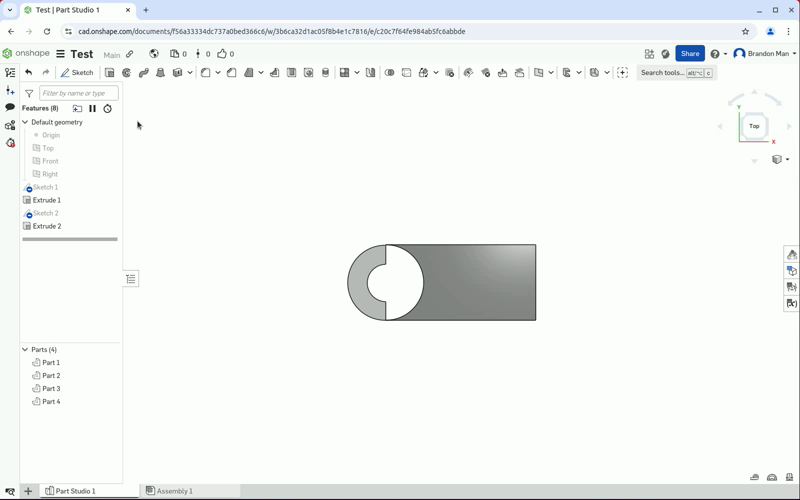
key(shift+h)
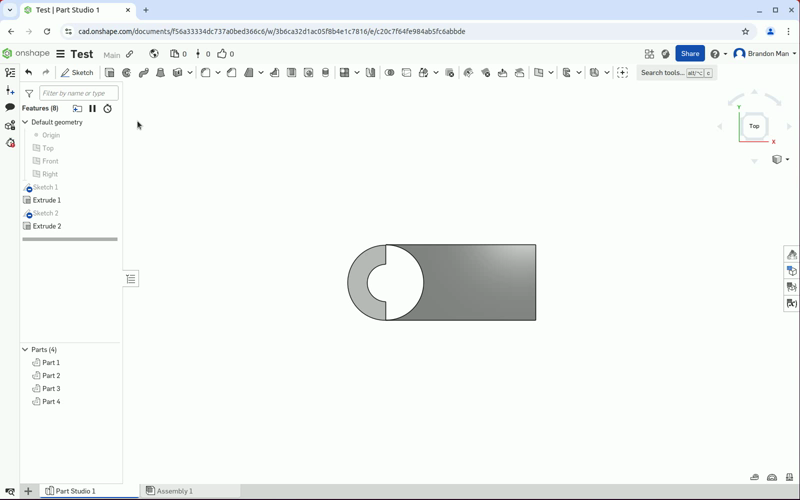
mouse_move(73, 189)
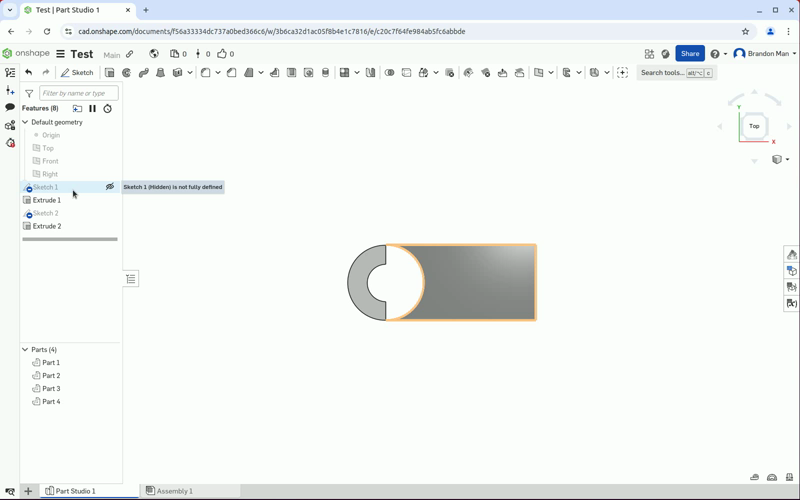
click(73, 189)
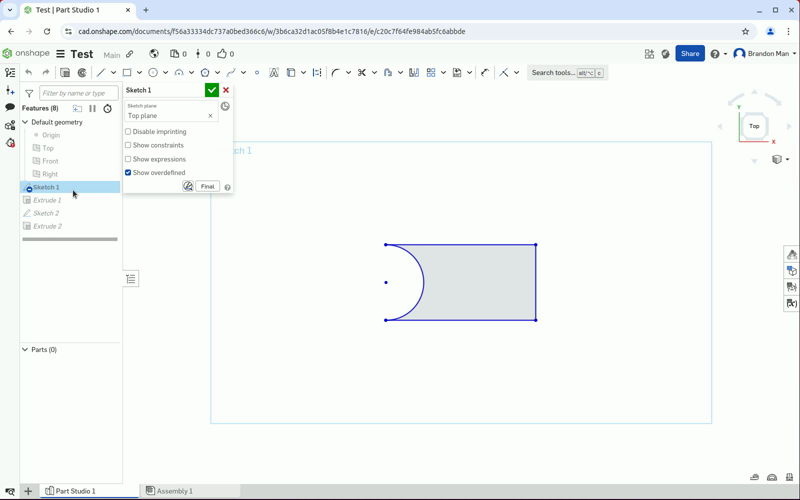
mouse_move(229, 92)
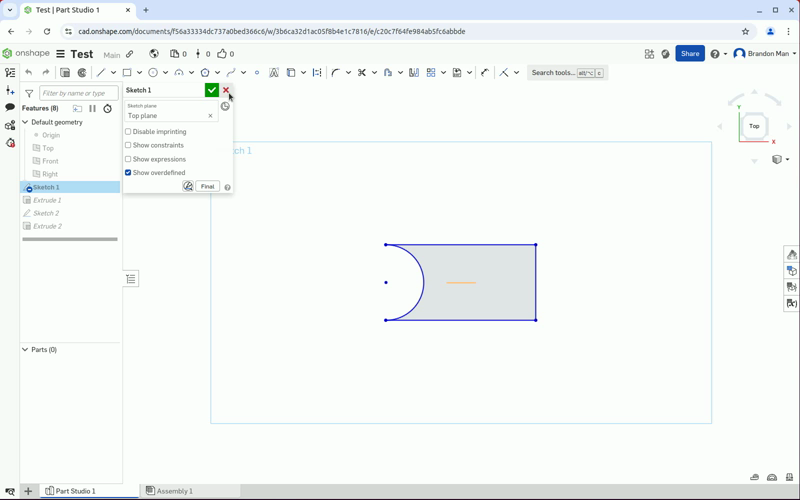
click(229, 92)
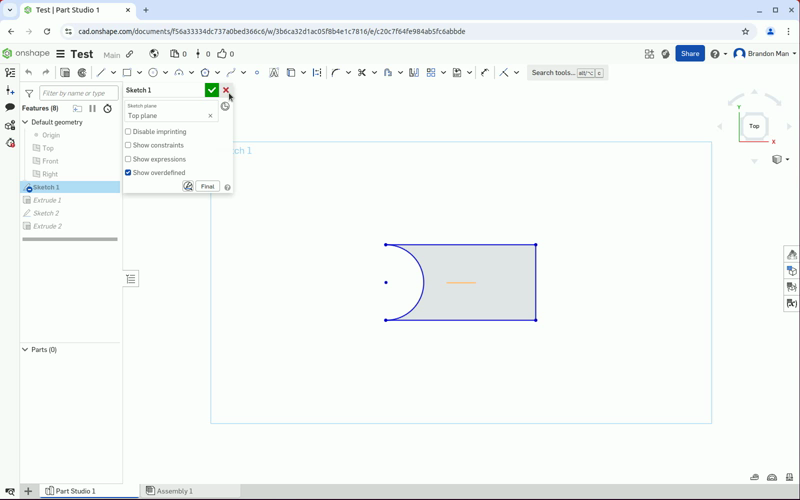
key(shift+s)
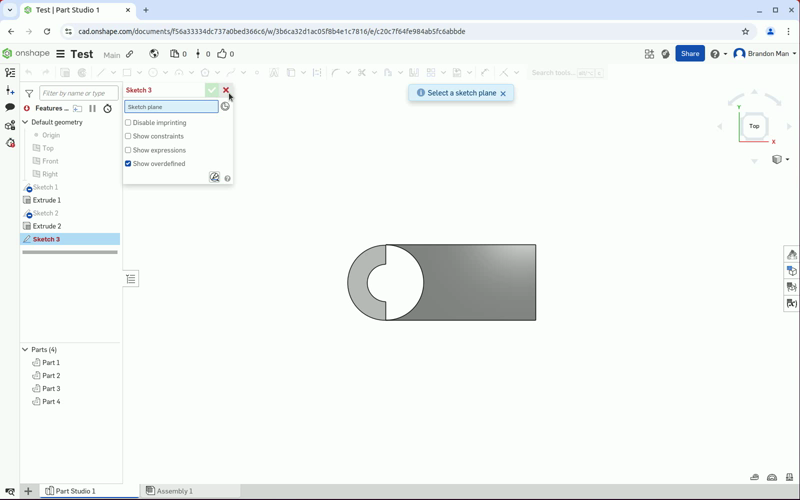
mouse_move(73, 150)
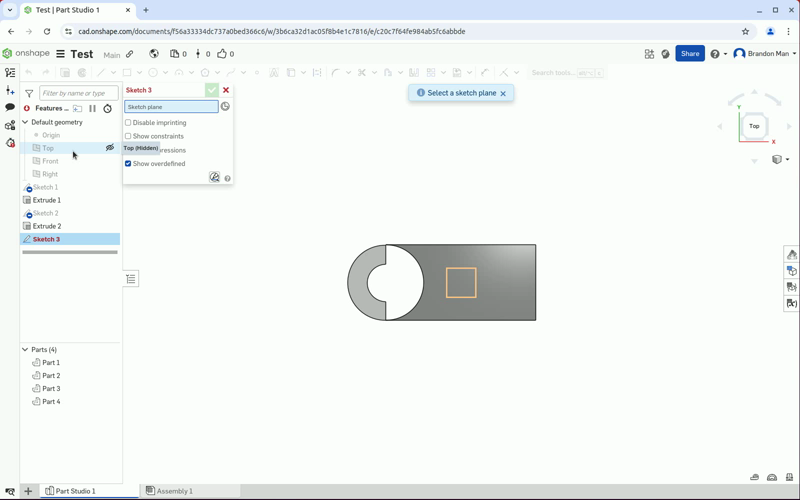
click(73, 150)
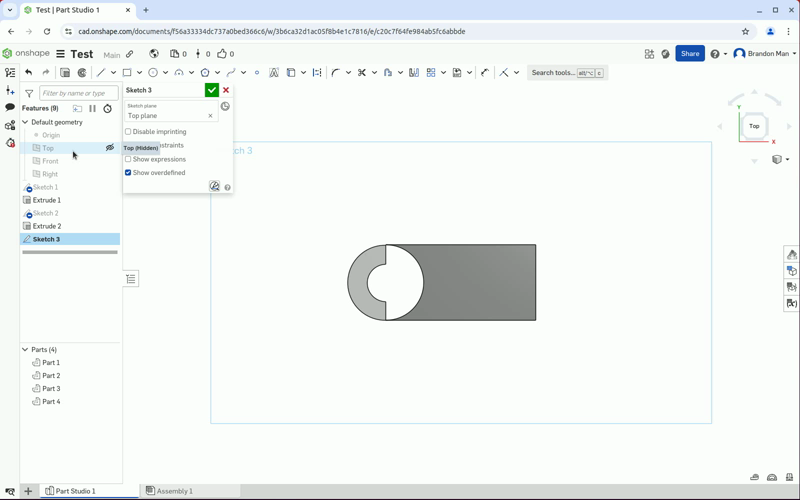
mouse_move(73, 352)
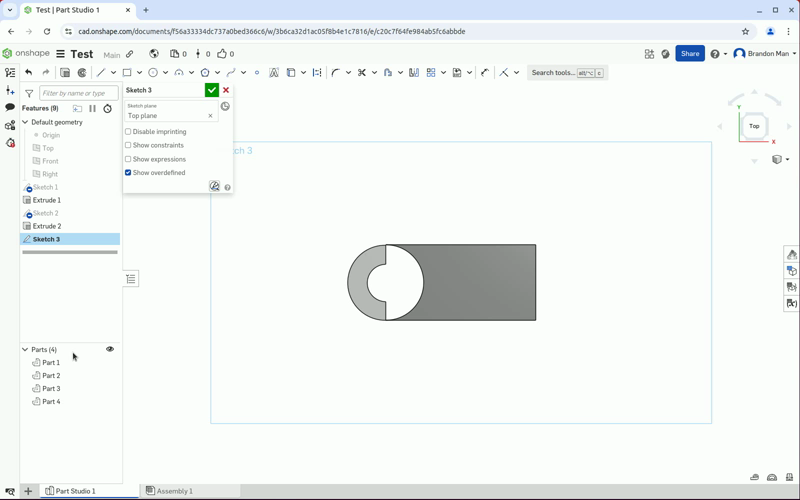
key(y)
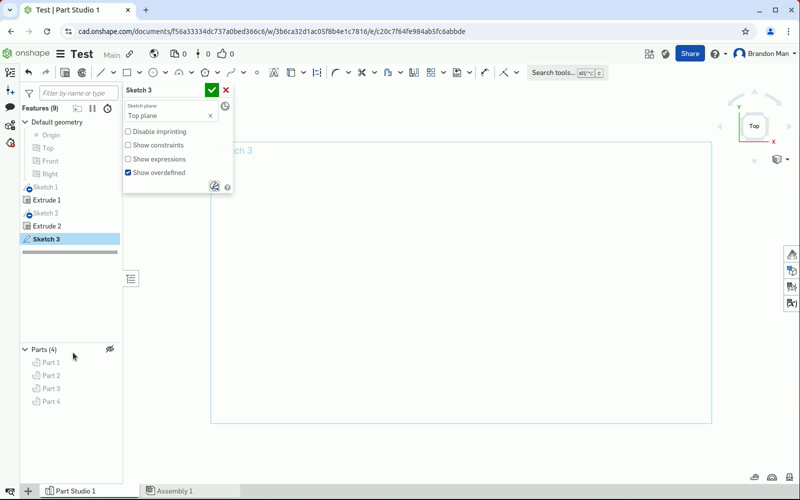
key(a)
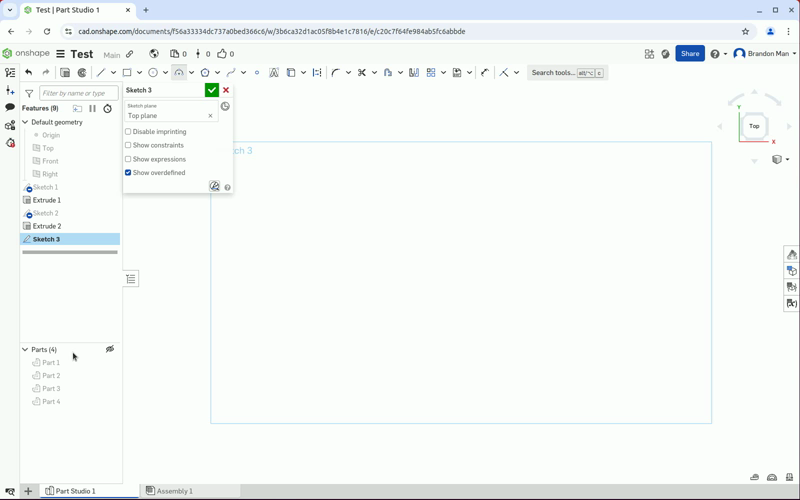
key_down(shift)
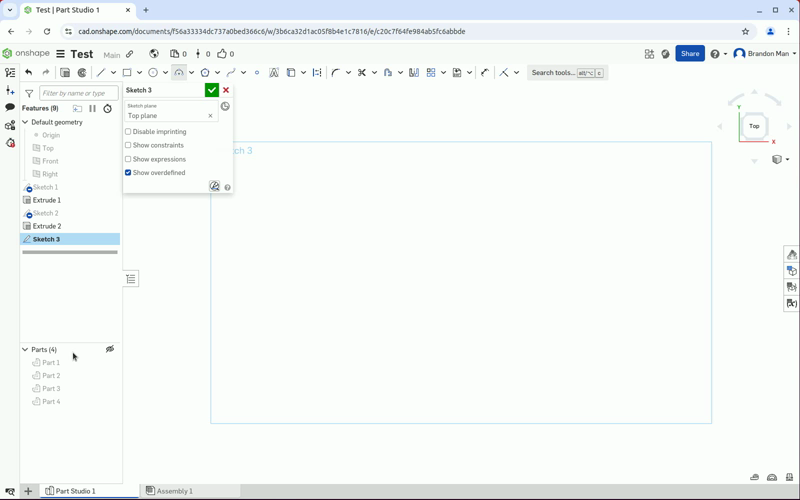
mouse_move(385, 320)
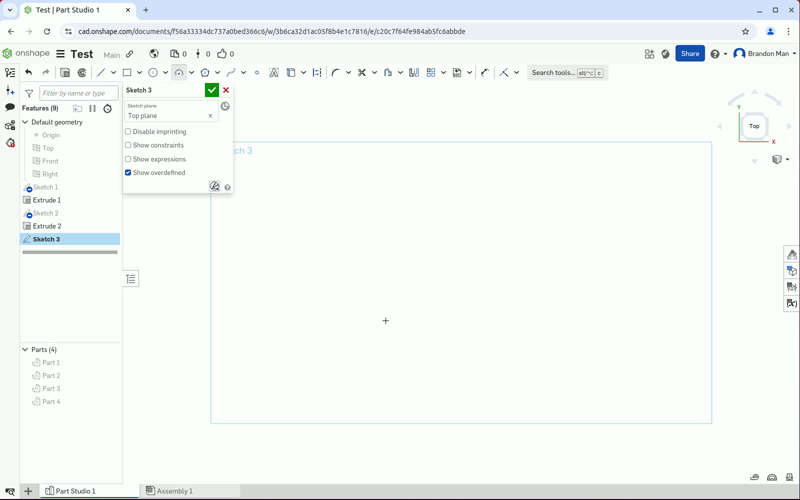
click(385, 320)
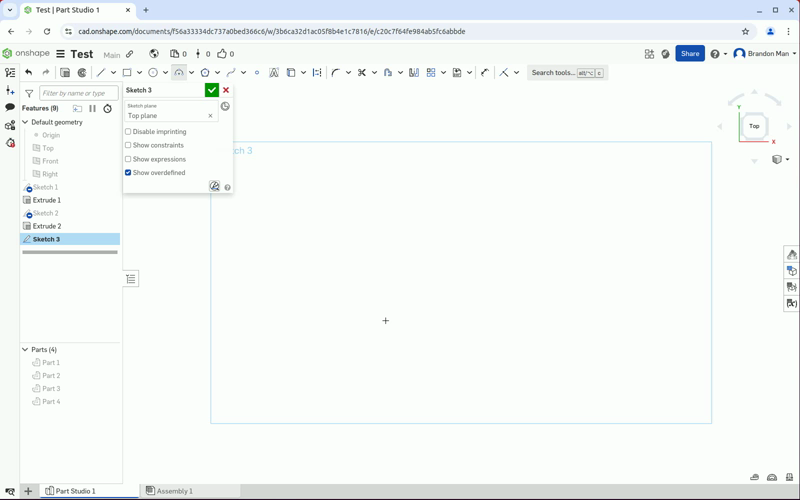
key_up(shift)
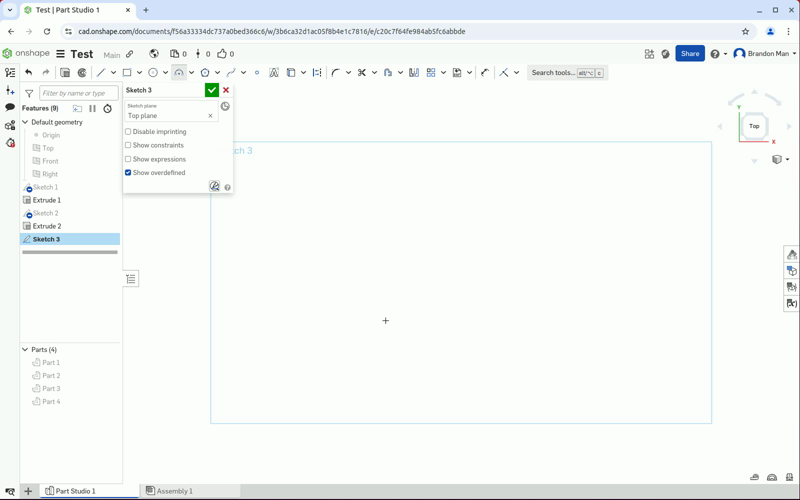
key_down(shift)
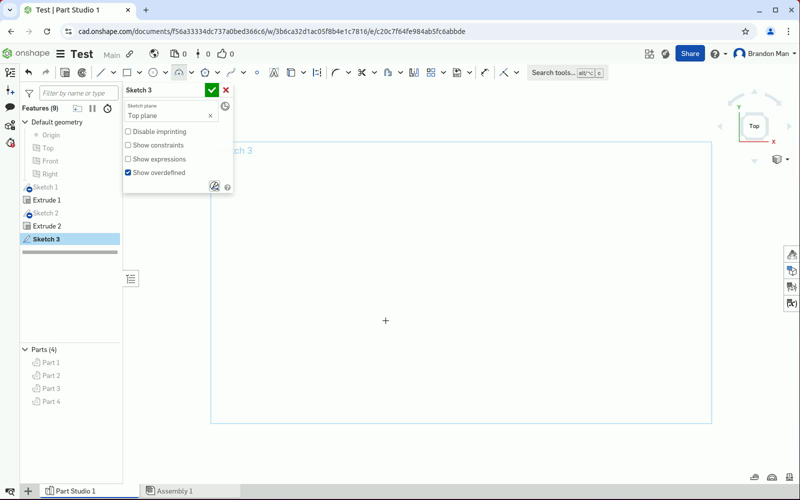
mouse_move(385, 245)
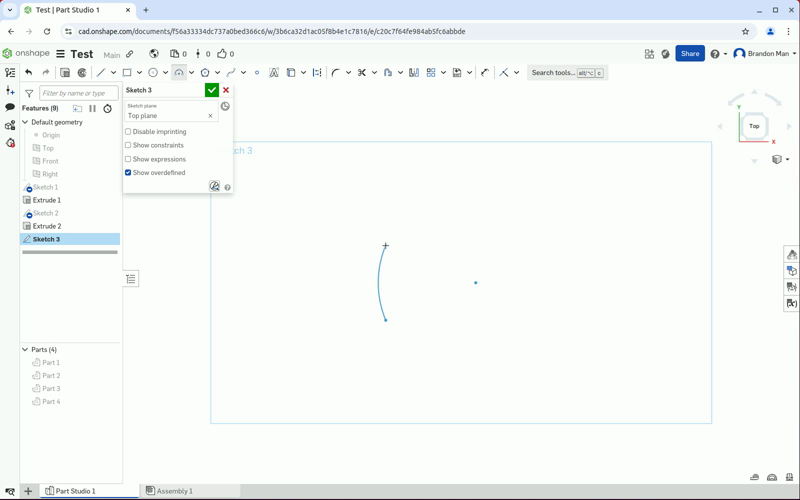
click(385, 245)
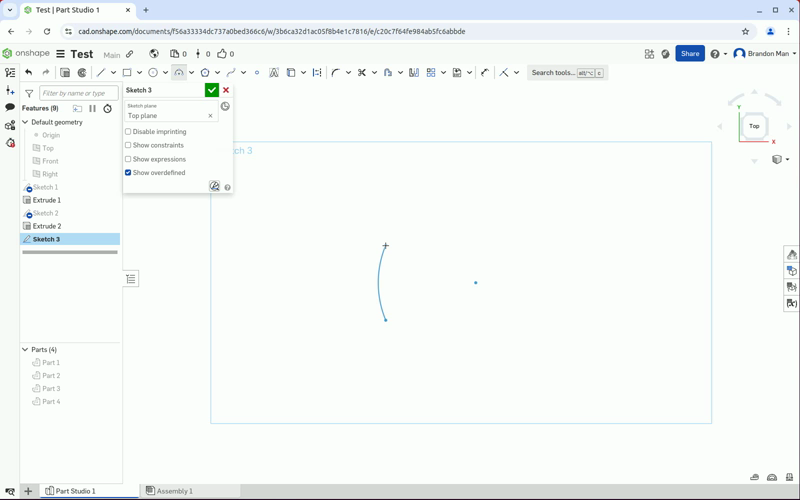
mouse_move(423, 282)
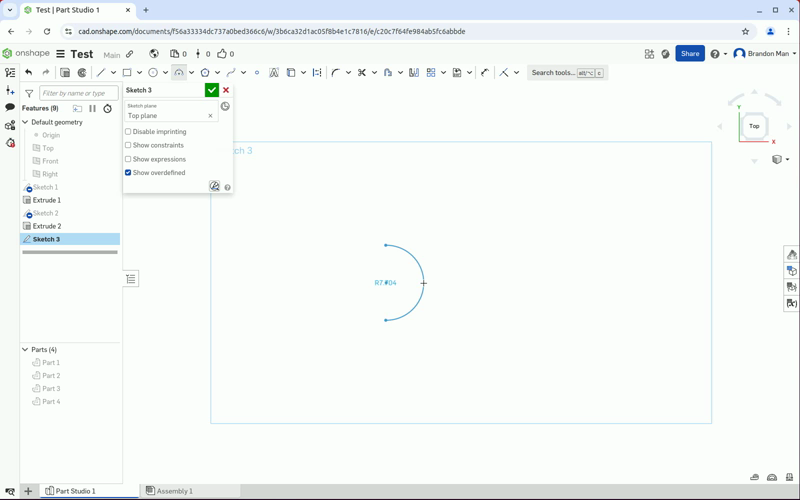
click(423, 282)
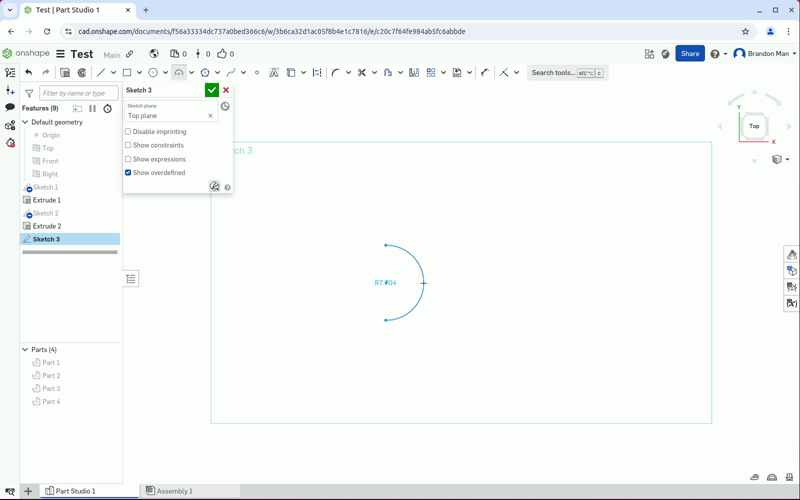
key_up(shift)
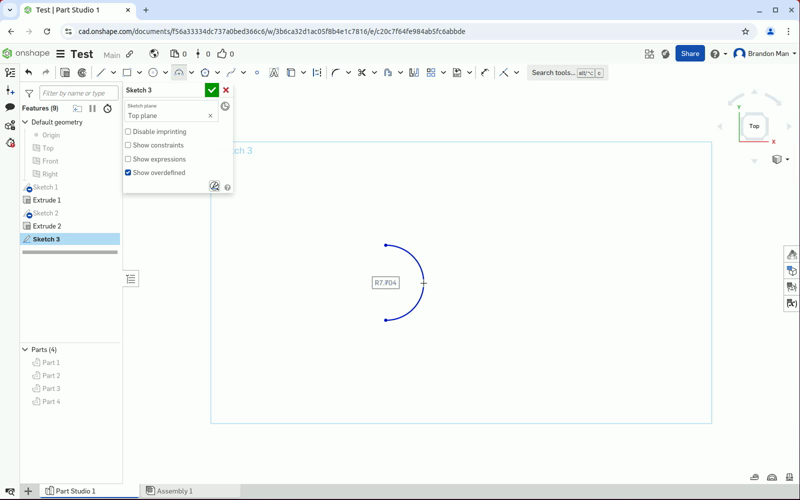
key(esc)
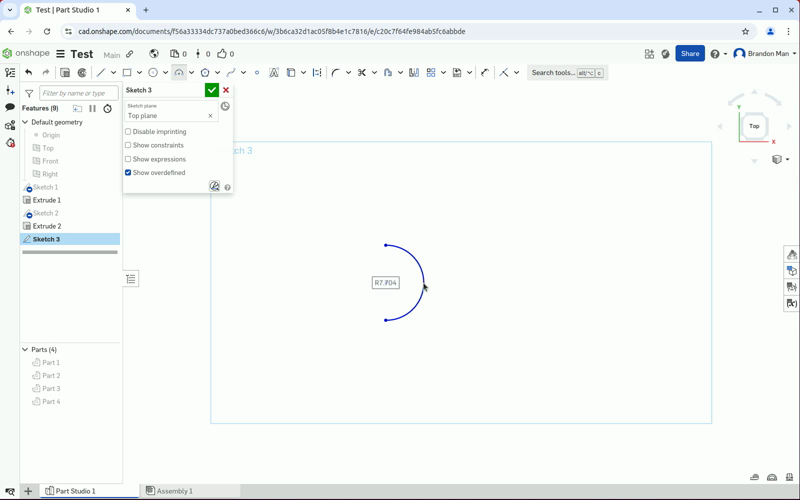
key(l)
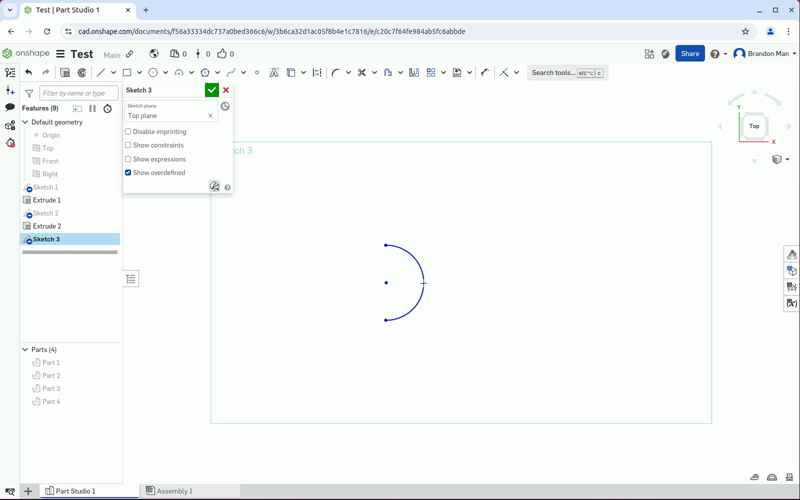
mouse_move(385, 245)
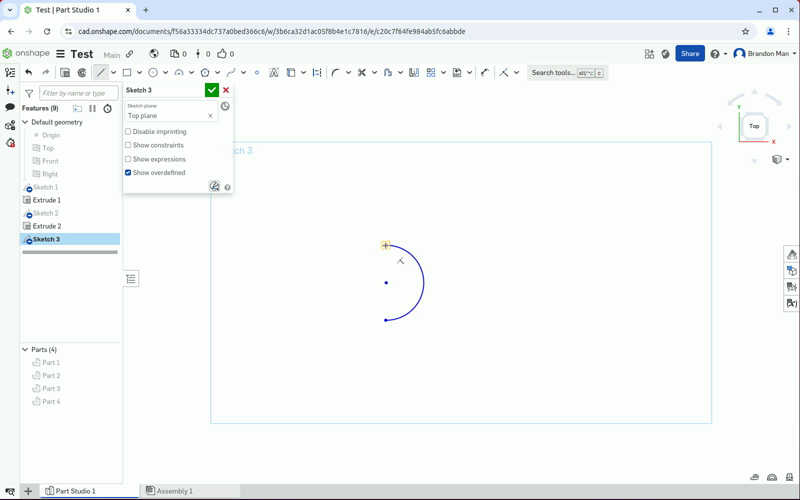
click(385, 245)
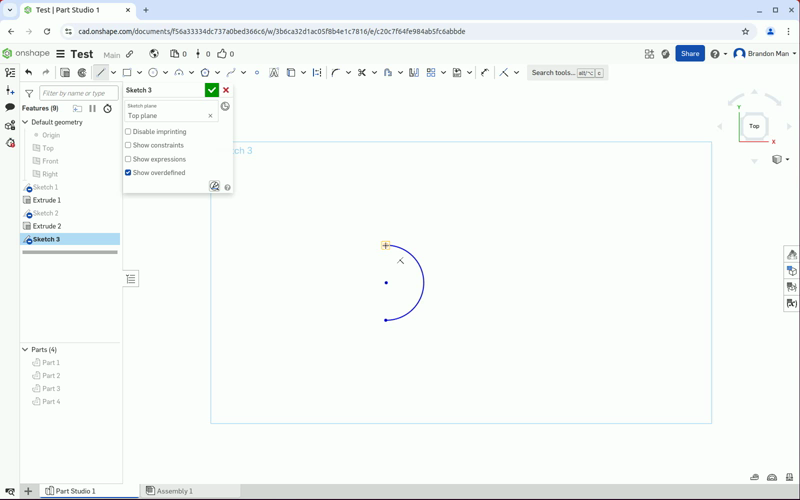
key_down(shift)
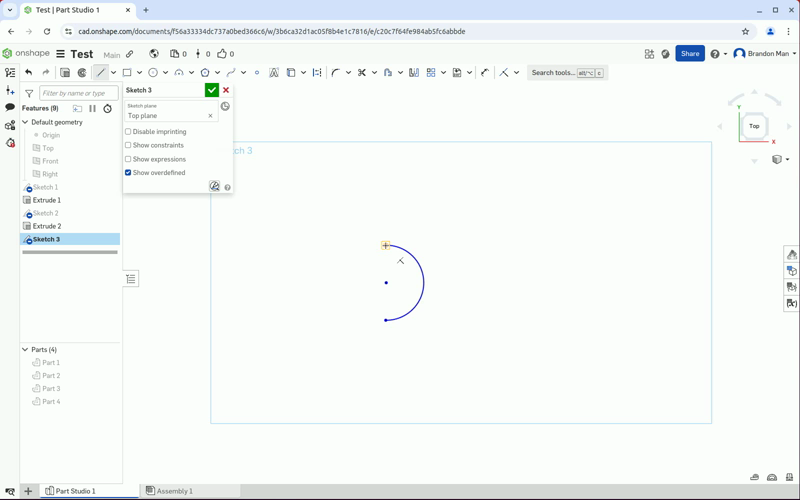
mouse_move(415, 245)
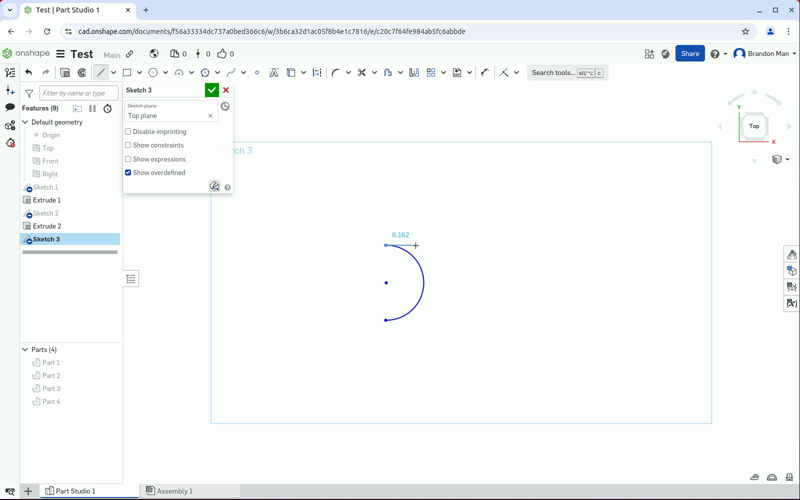
mouse_move(385, 264)
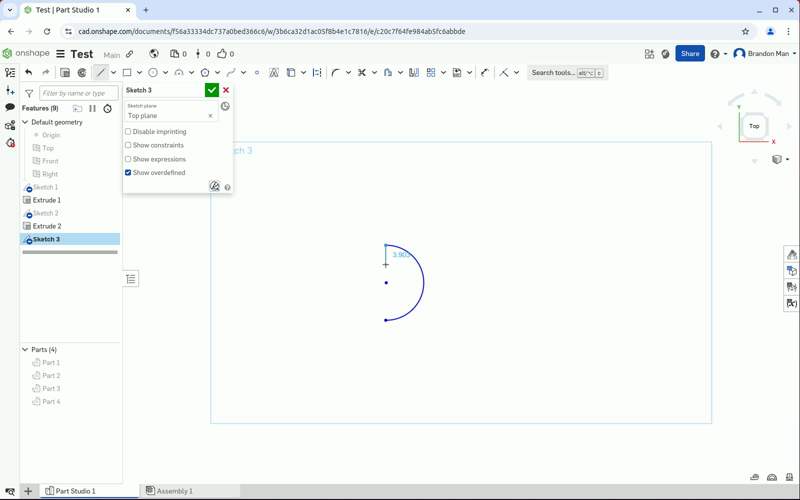
click(385, 264)
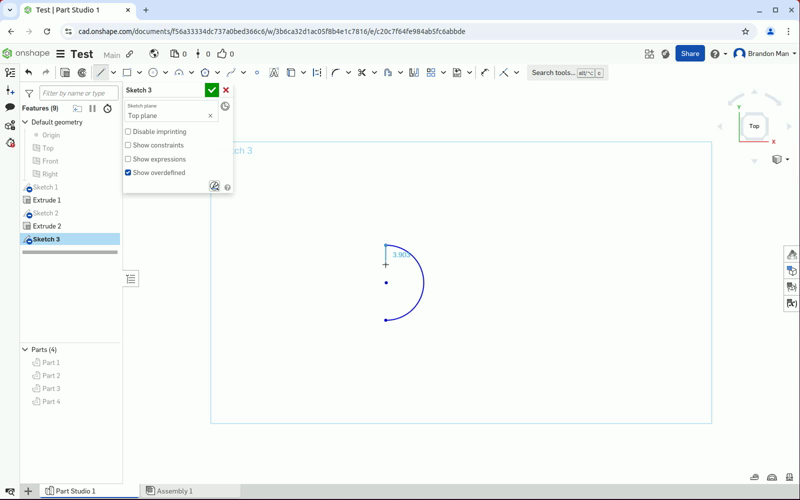
key_up(shift)
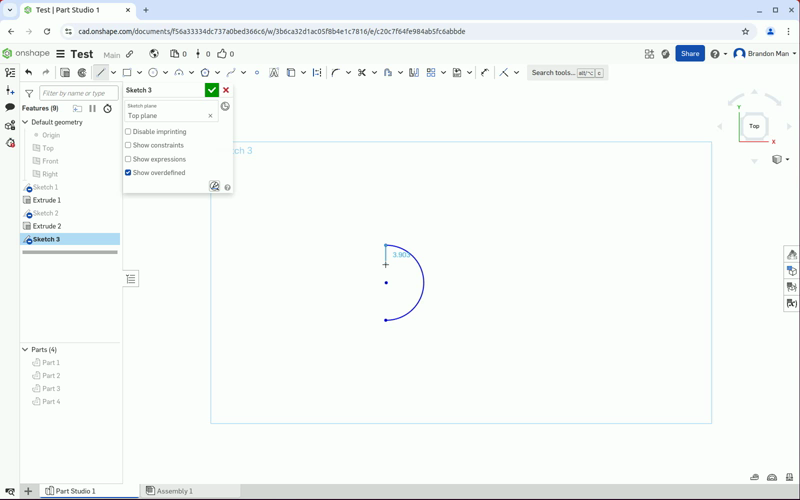
key(esc)
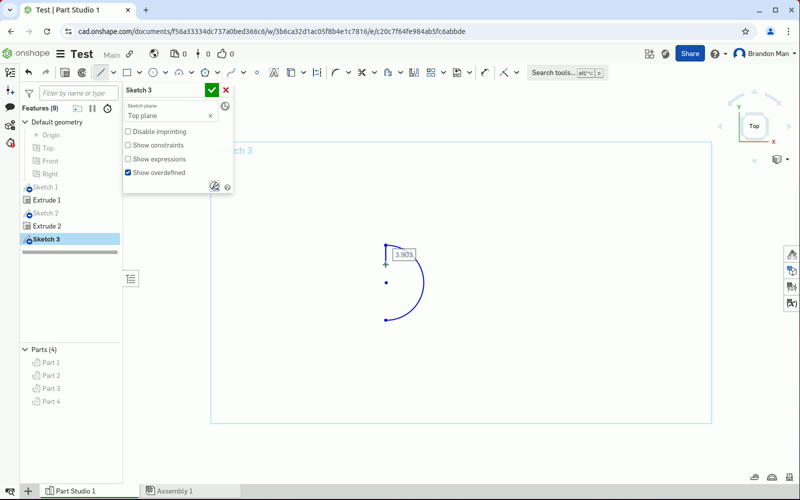
key(a)
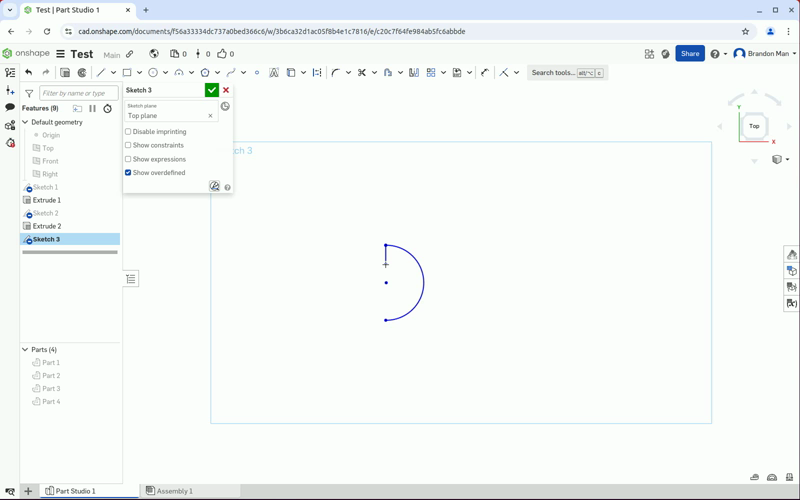
mouse_move(385, 264)
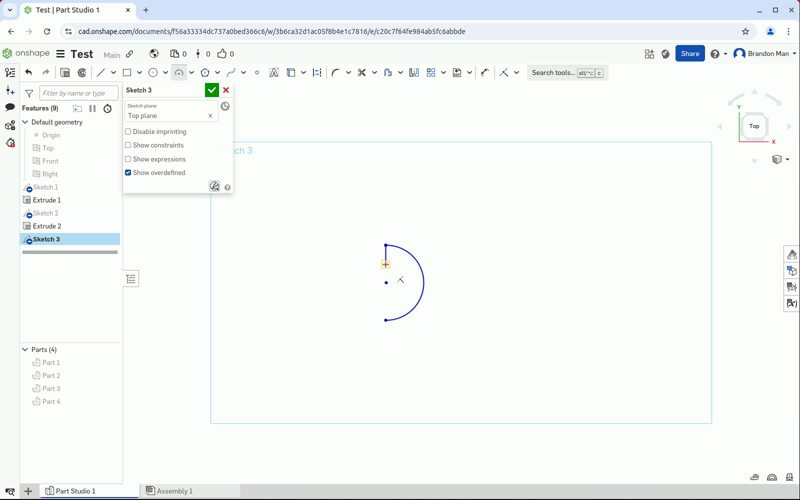
click(385, 264)
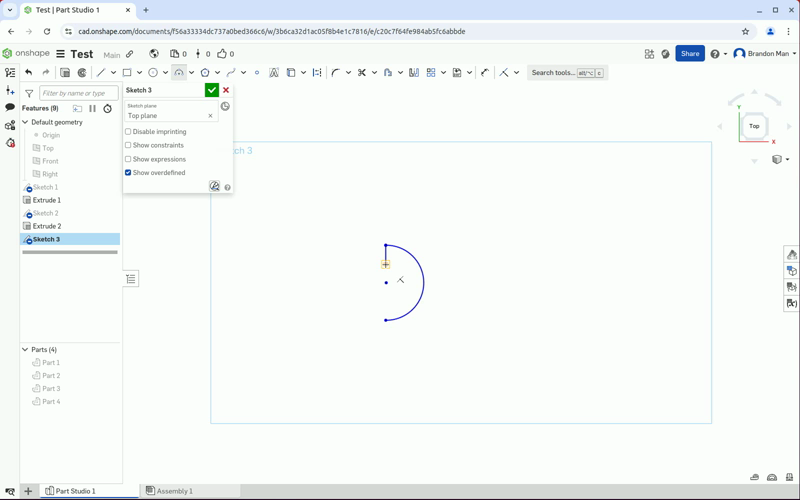
key_down(shift)
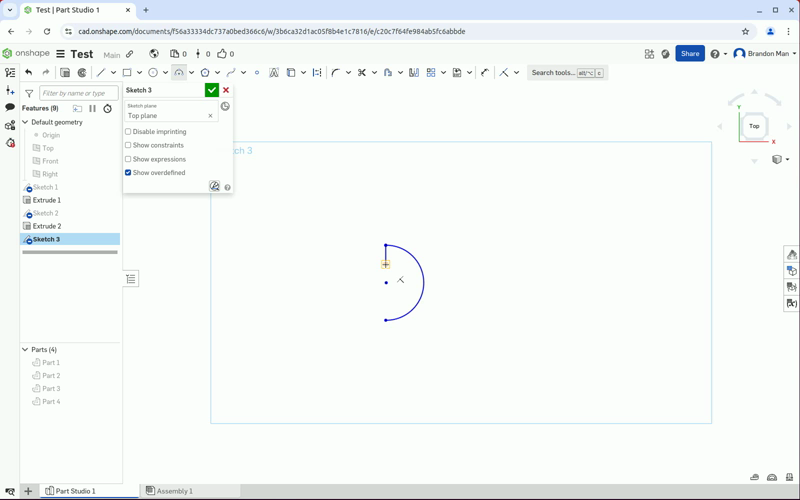
mouse_move(385, 301)
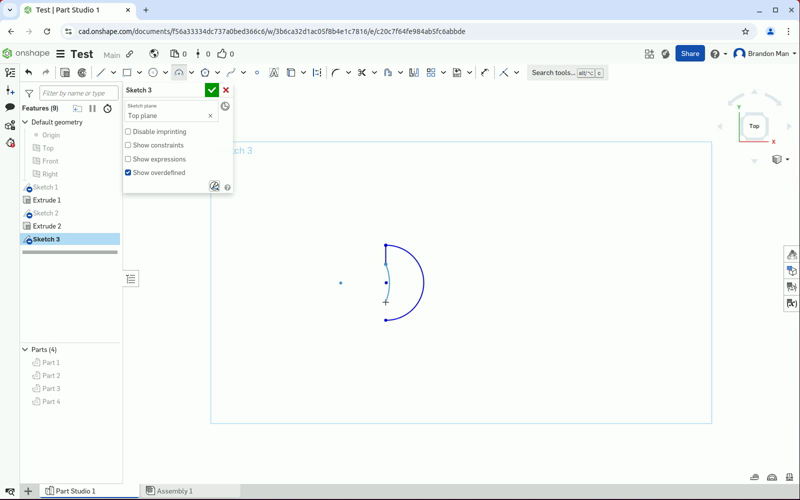
click(385, 301)
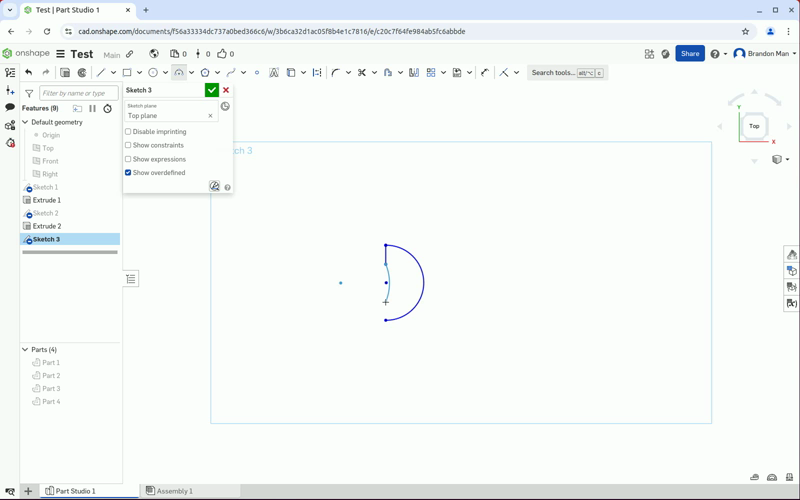
mouse_move(404, 282)
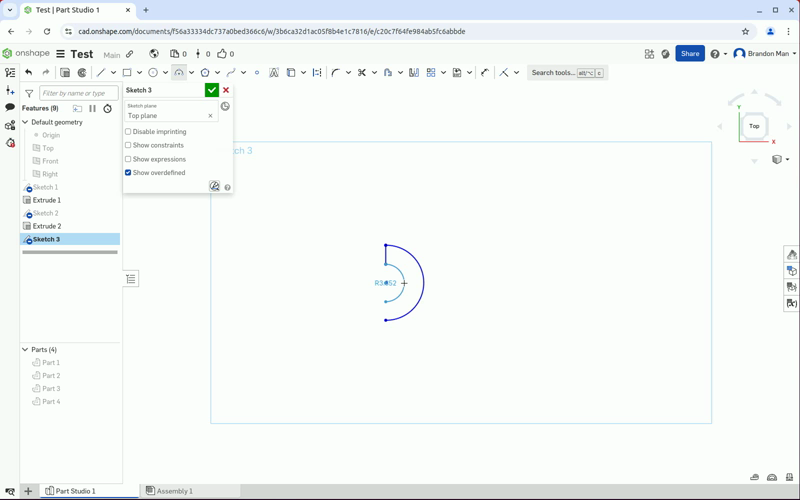
click(404, 282)
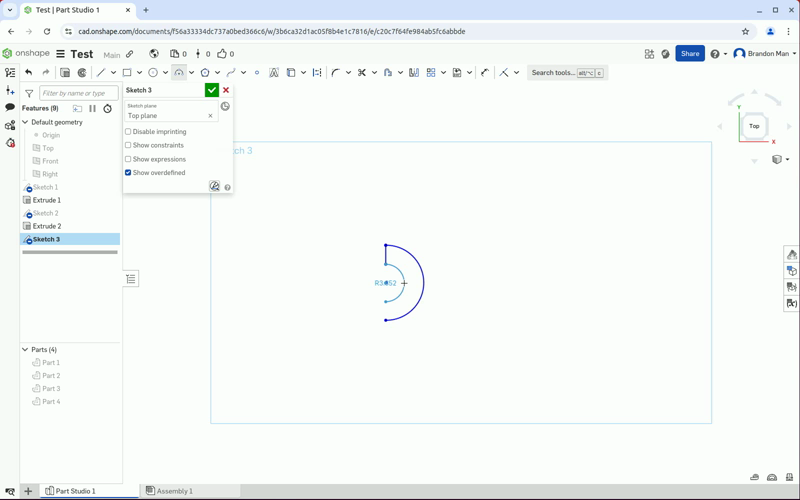
key_up(shift)
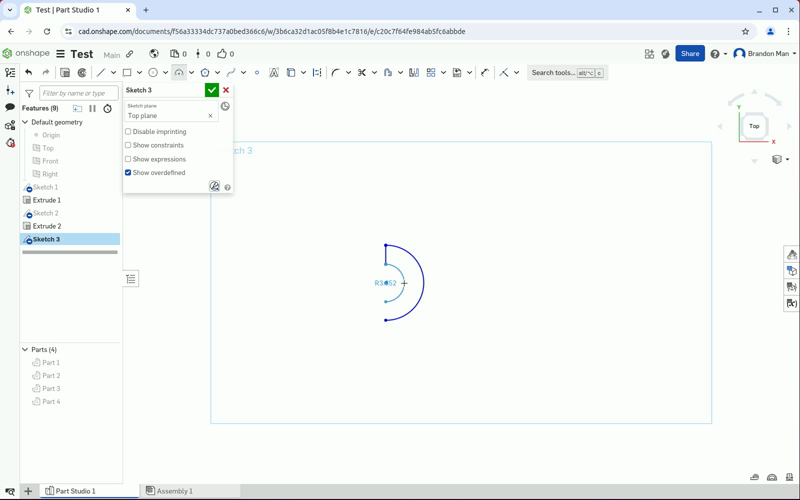
key(esc)
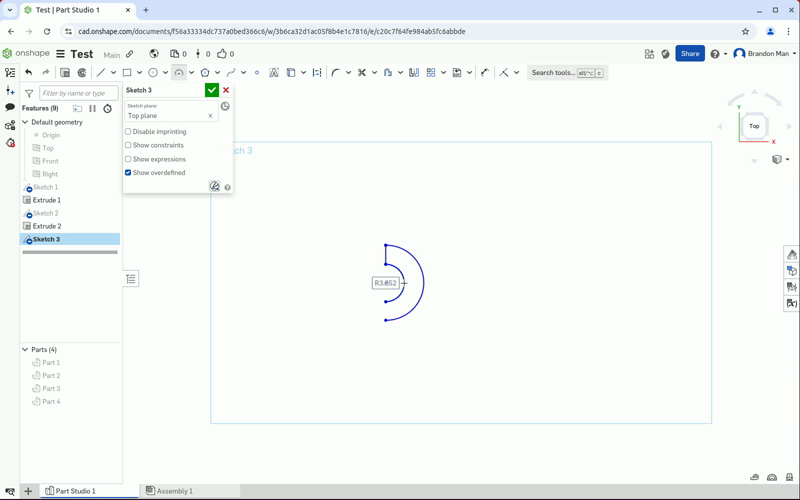
key(l)
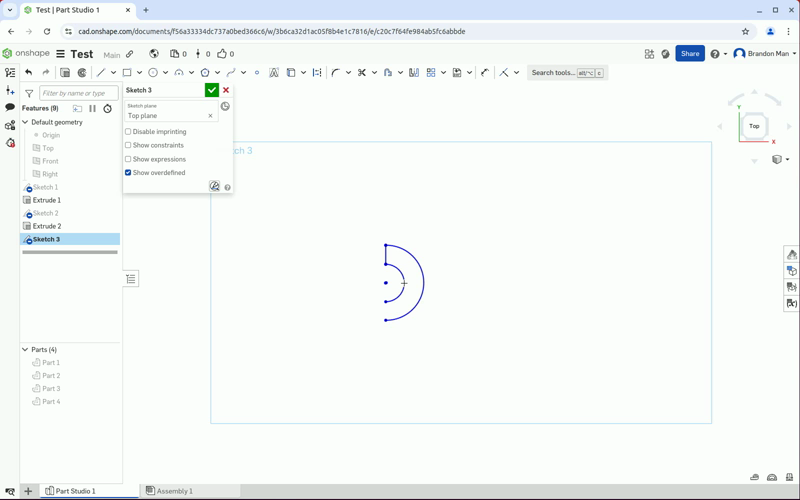
mouse_move(385, 301)
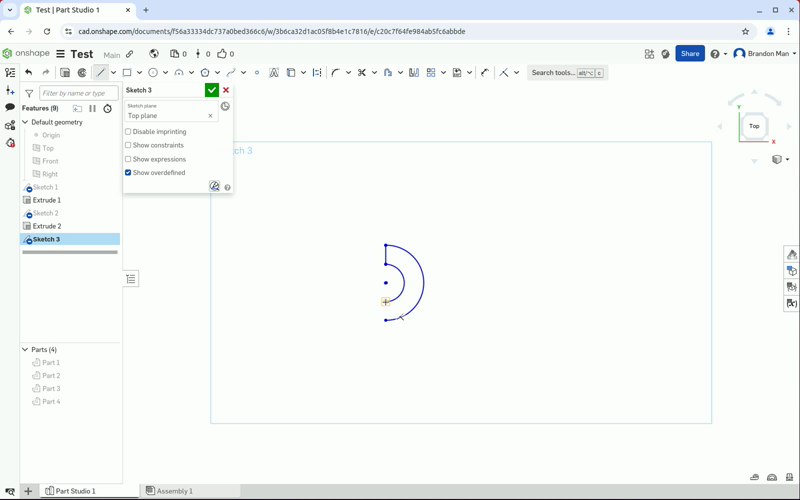
click(385, 301)
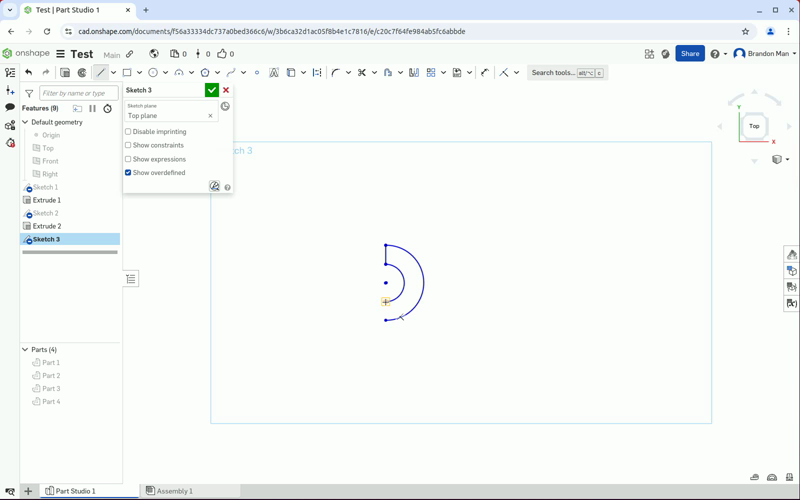
mouse_move(415, 301)
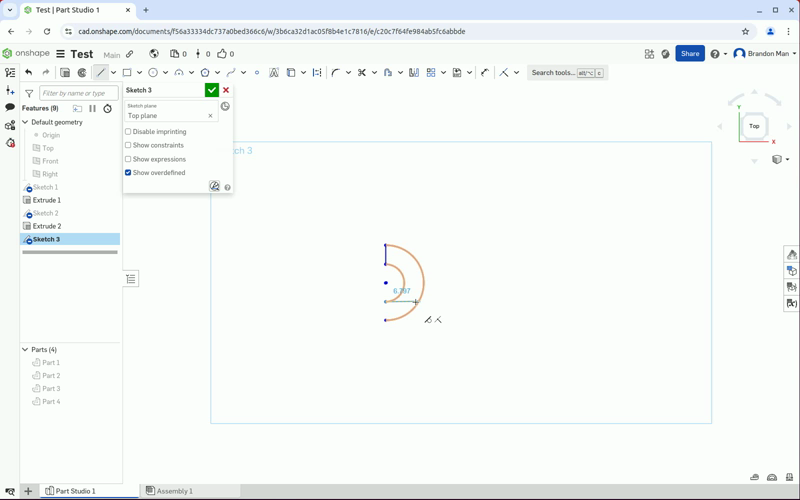
key_down(shift)
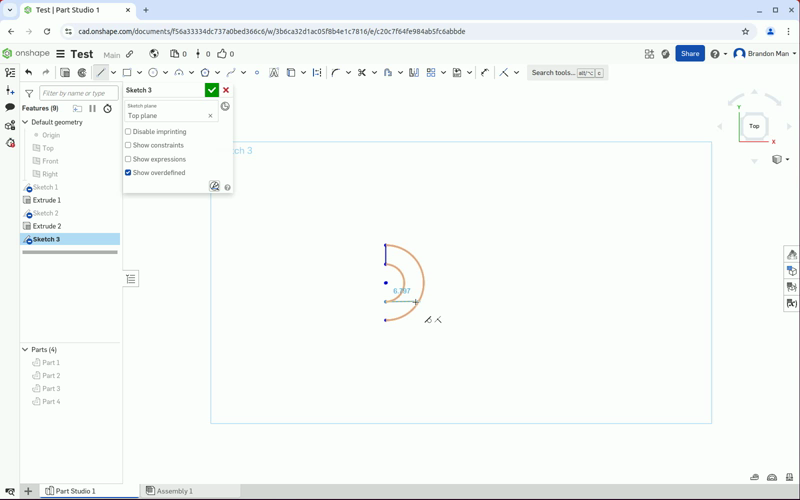
mouse_move(385, 320)
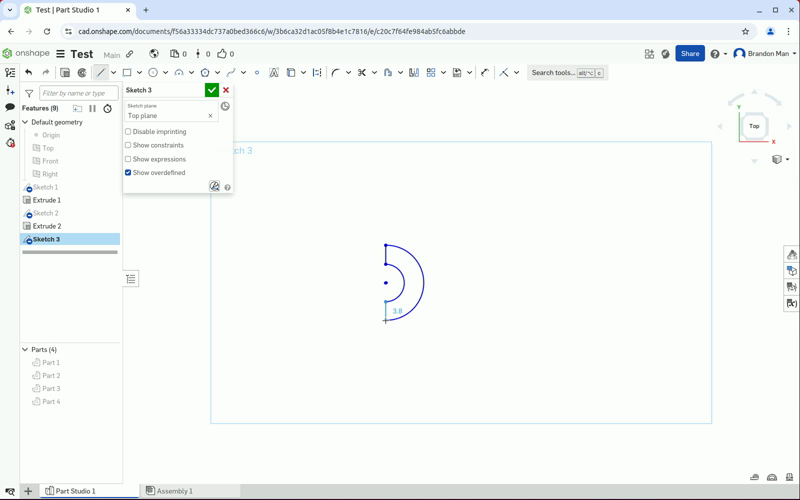
key_up(shift)
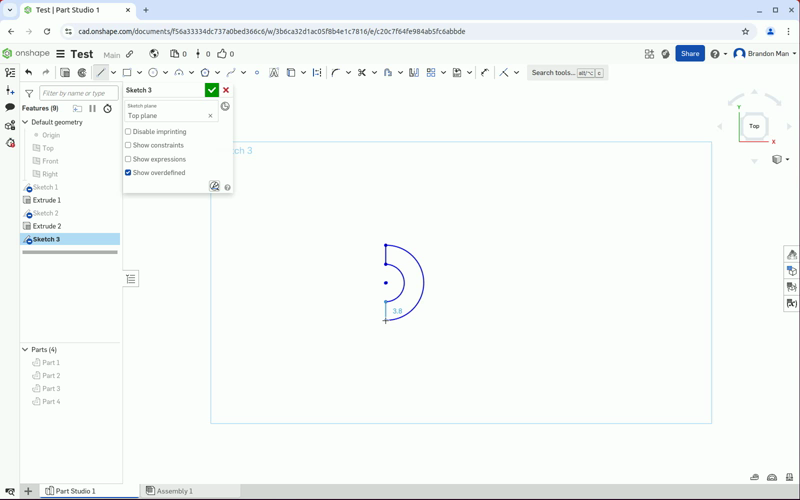
click(385, 320)
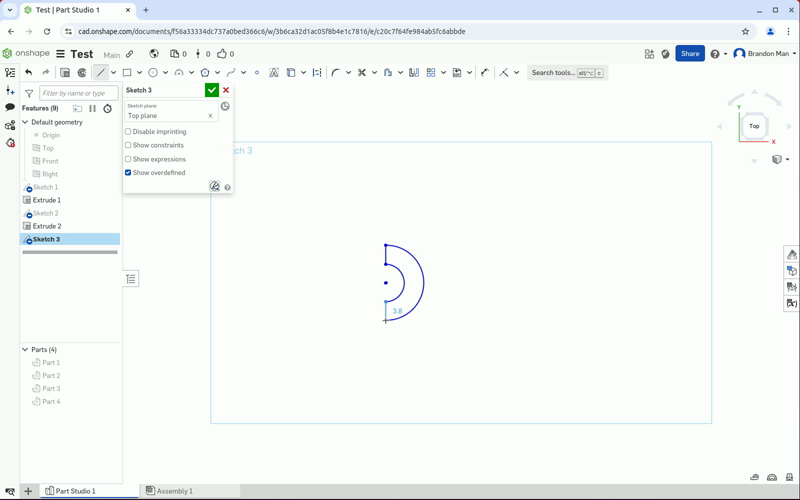
key(esc)
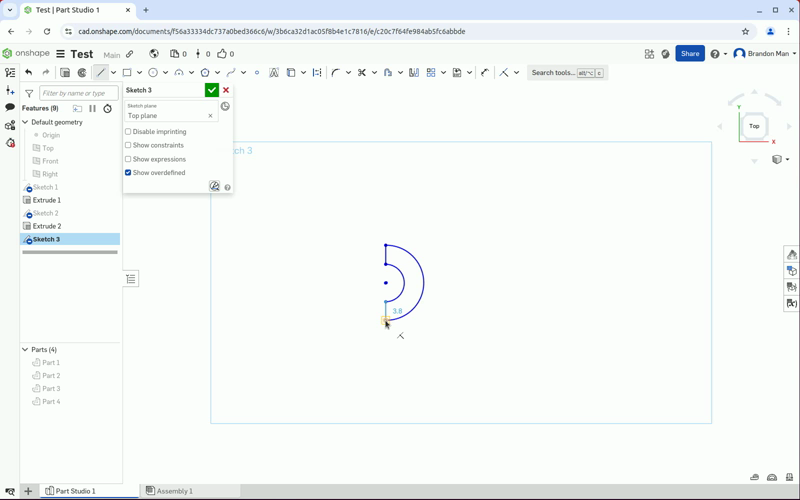
mouse_move(418, 289)
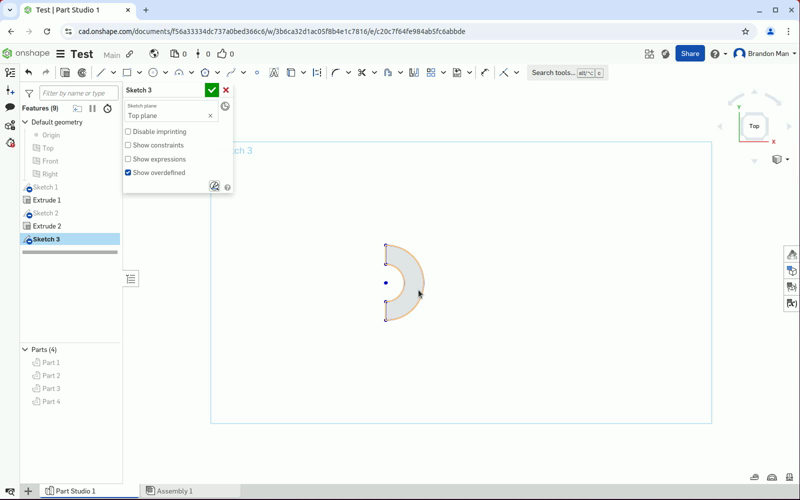
scroll(6)
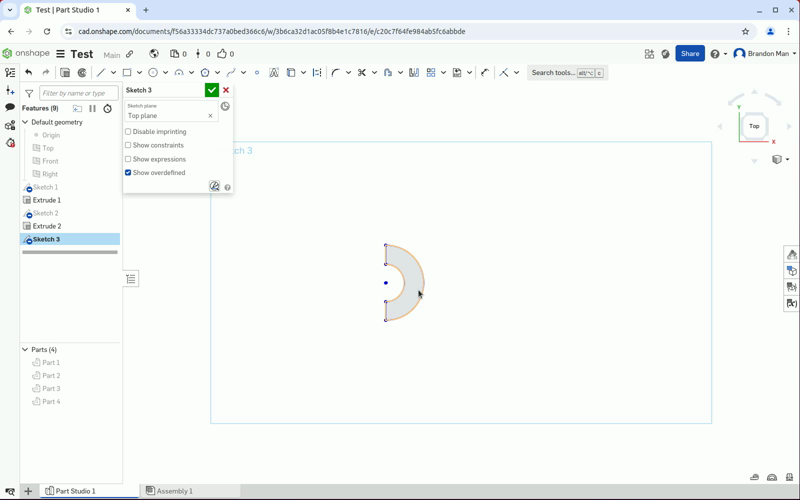
scroll(6)
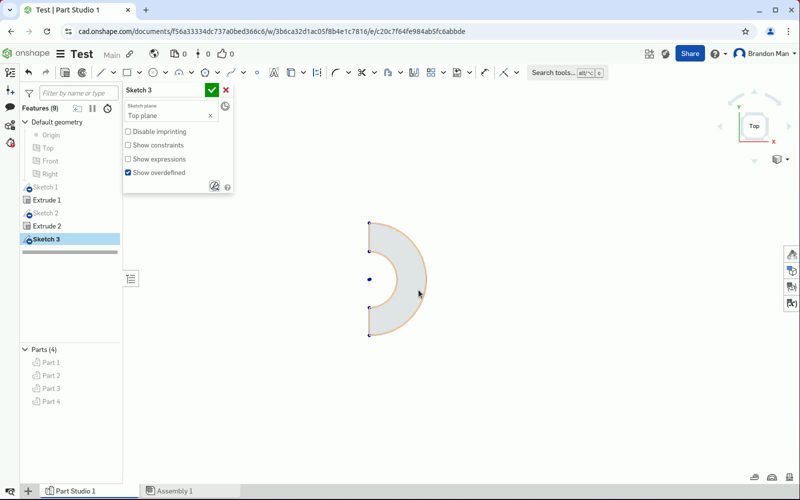
scroll(6)
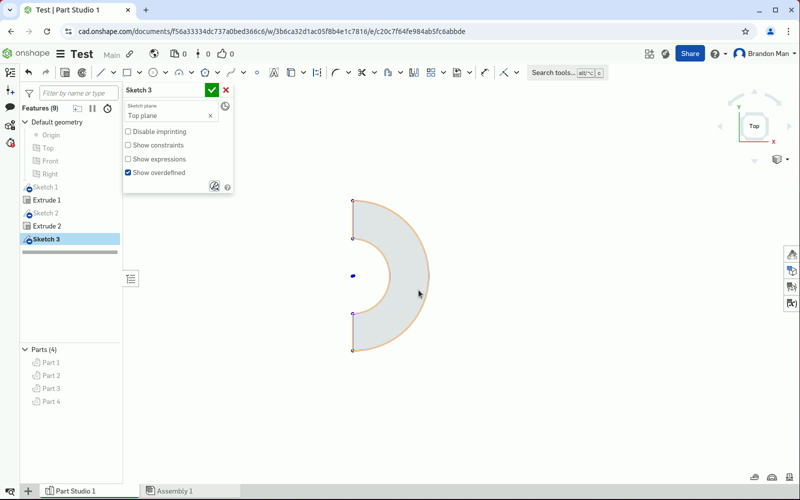
scroll(6)
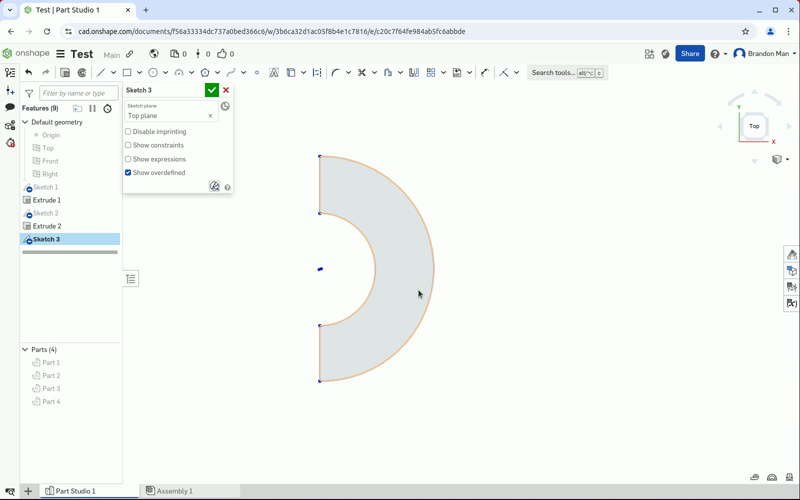
scroll(6)
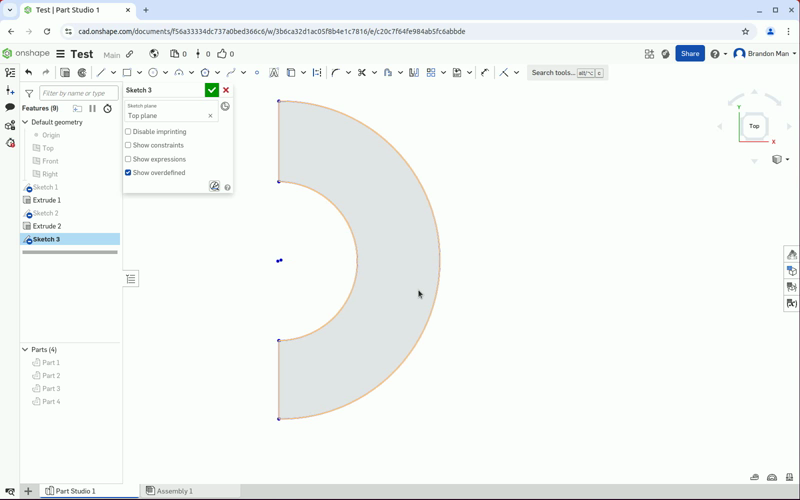
scroll(6)
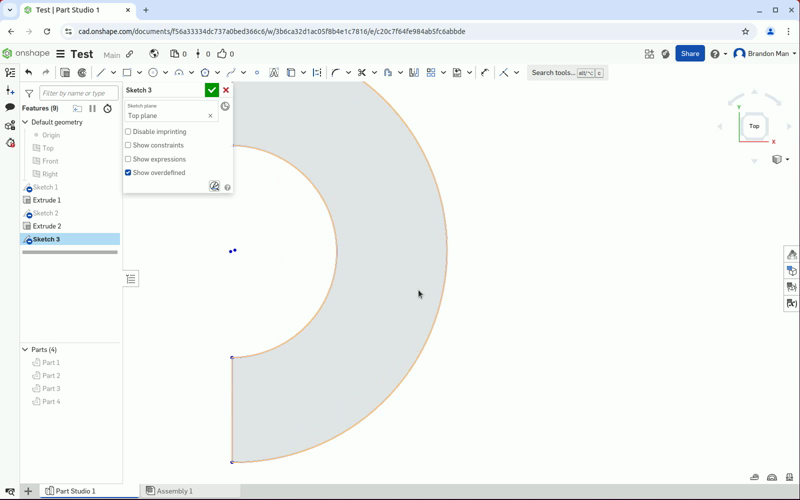
scroll(6)
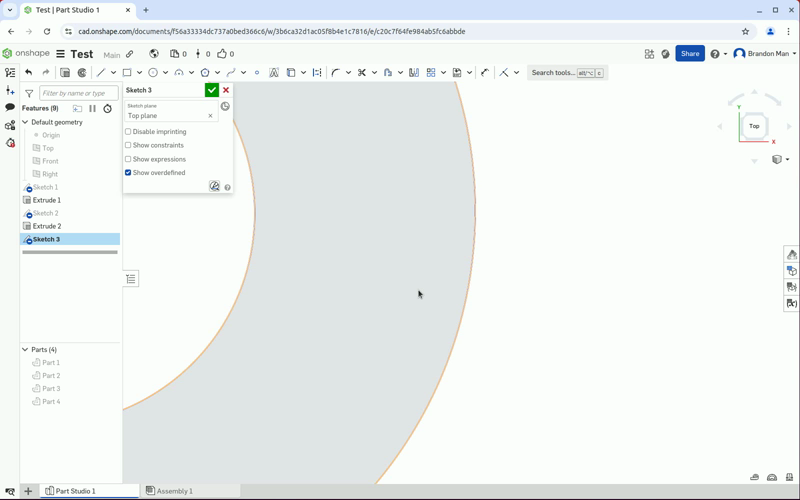
click(418, 289)
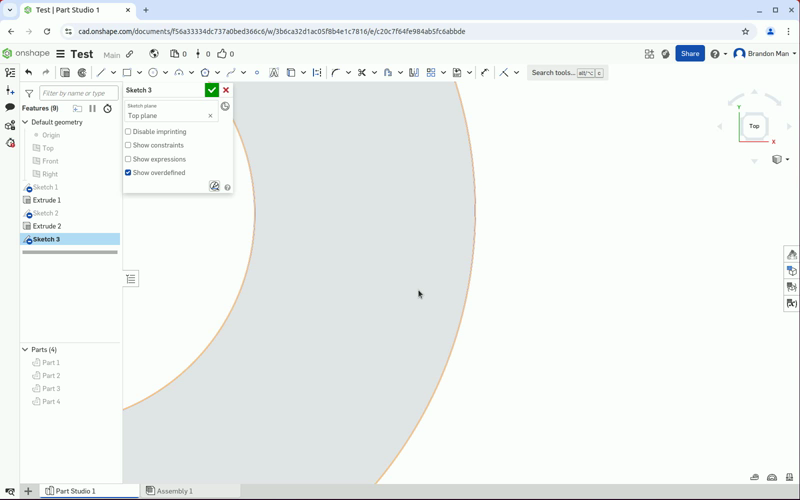
scroll(-6)
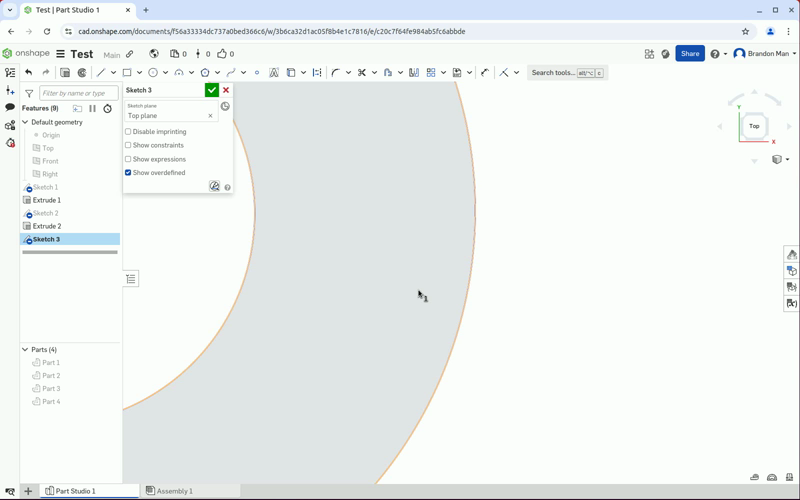
scroll(-6)
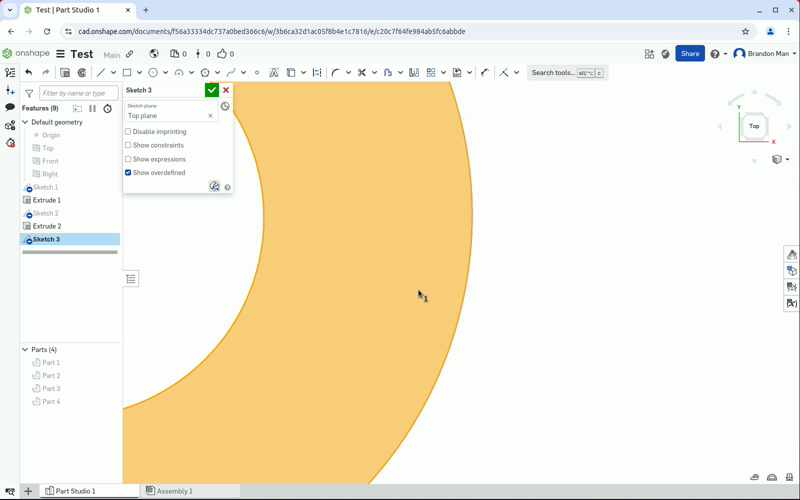
scroll(-6)
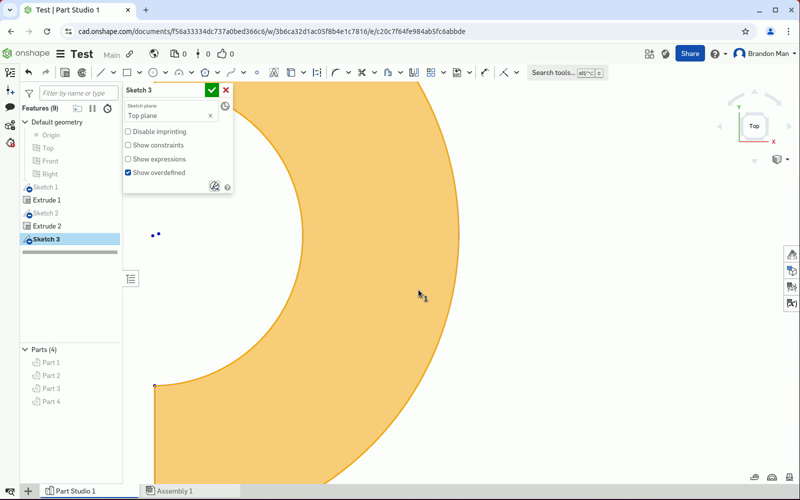
scroll(-6)
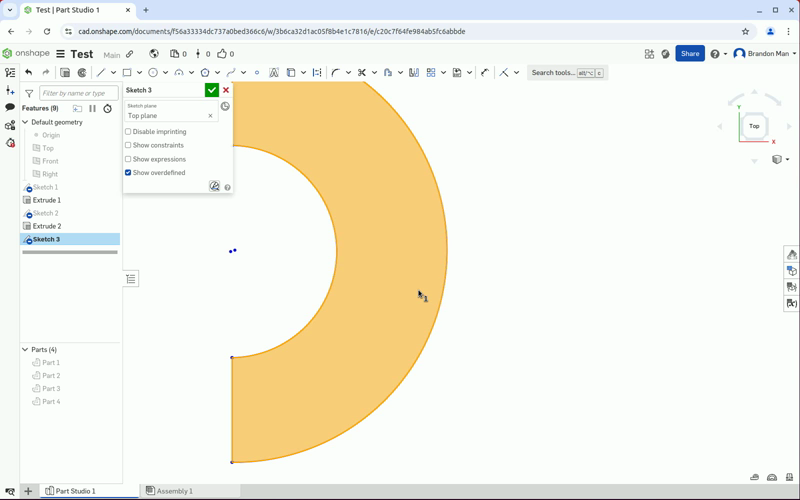
scroll(-6)
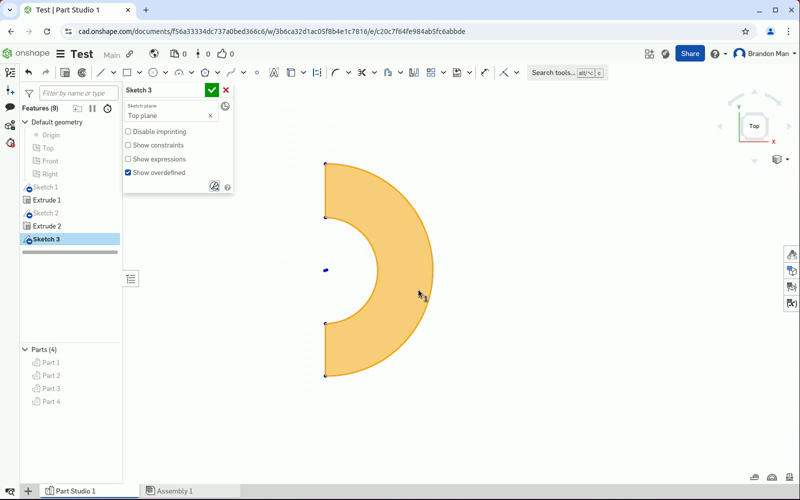
scroll(-6)
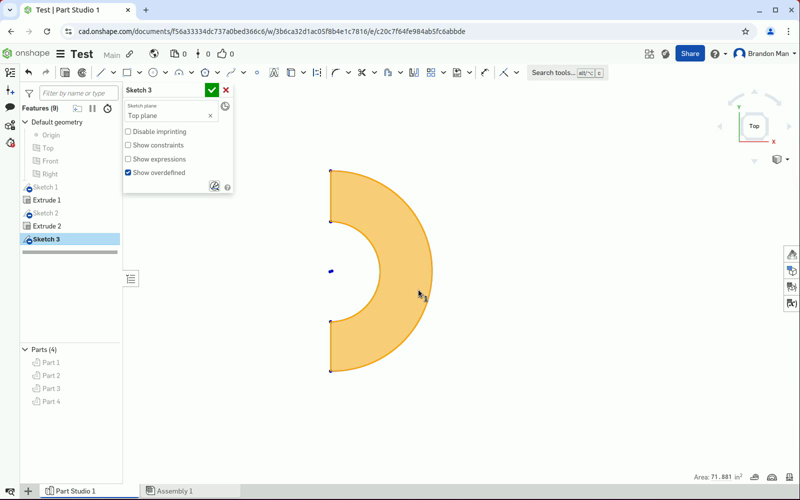
scroll(-6)
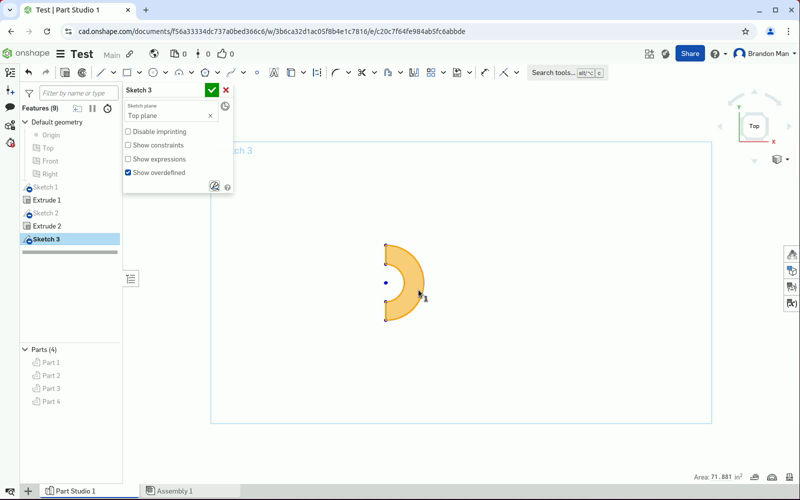
mouse_move(73, 352)
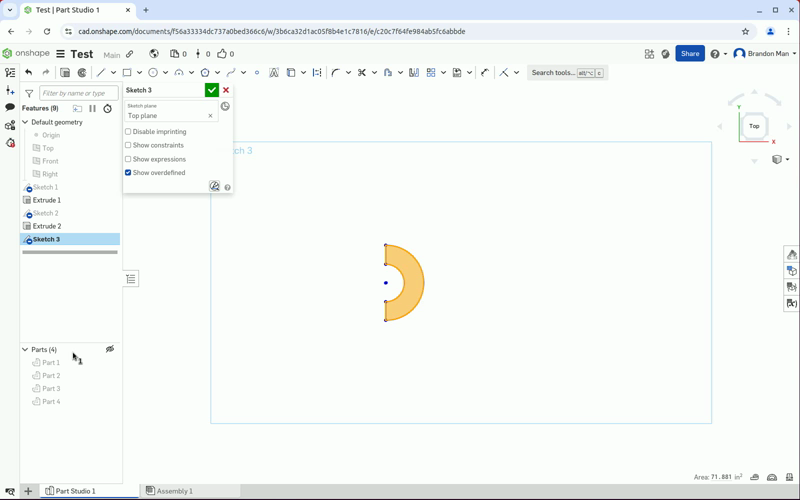
key(shift+y)
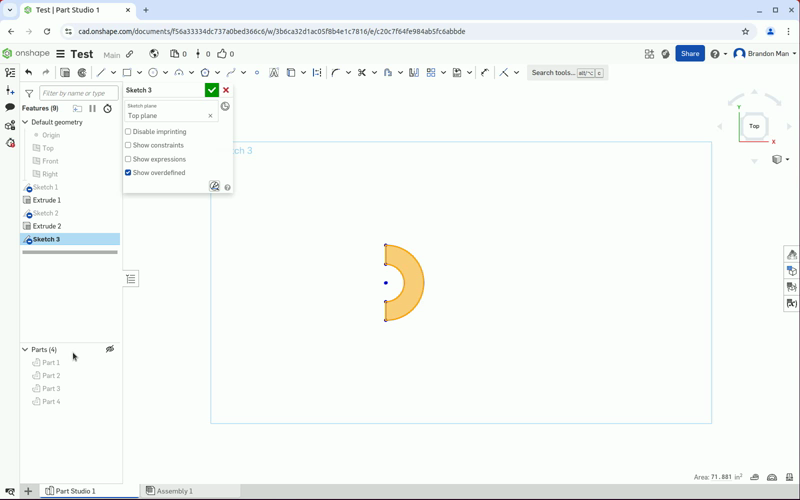
key(shift+e)
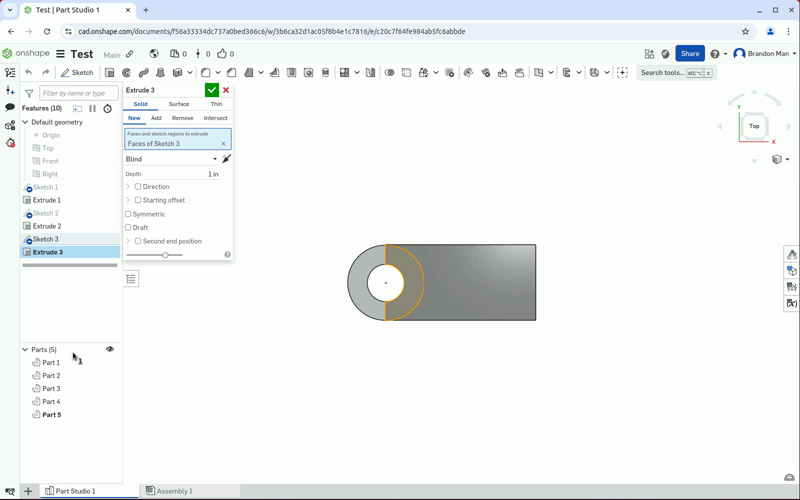
mouse_move(143, 106)
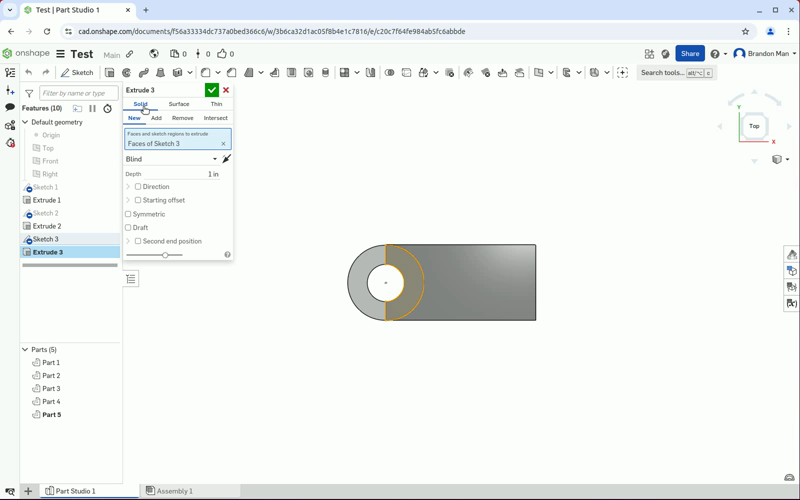
click(143, 106)
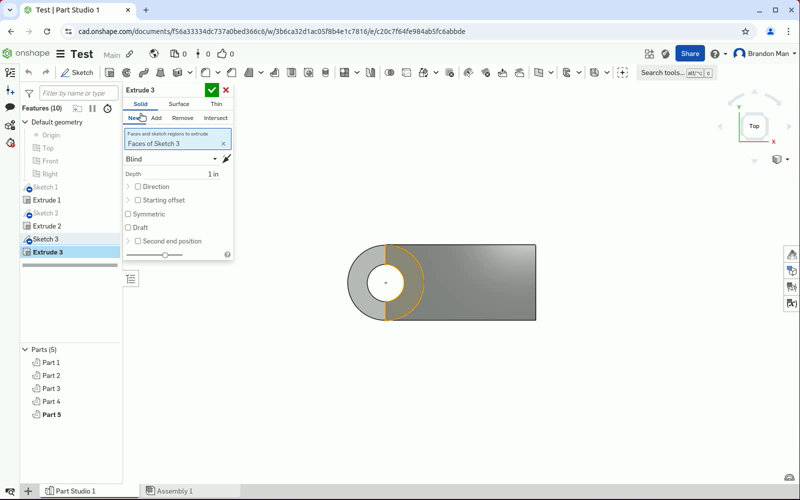
mouse_move(137, 120)
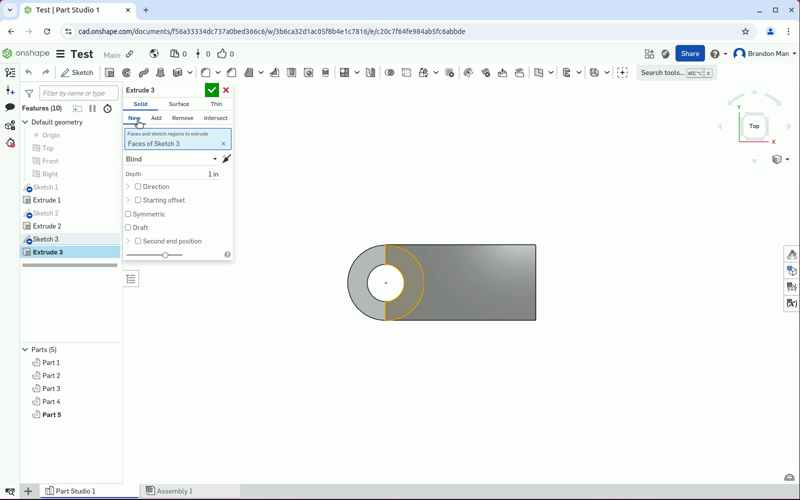
click(137, 120)
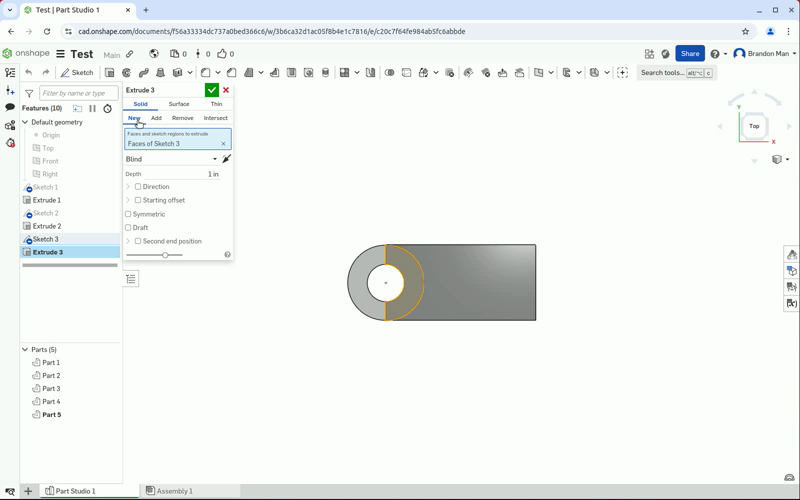
key(tab, 4)
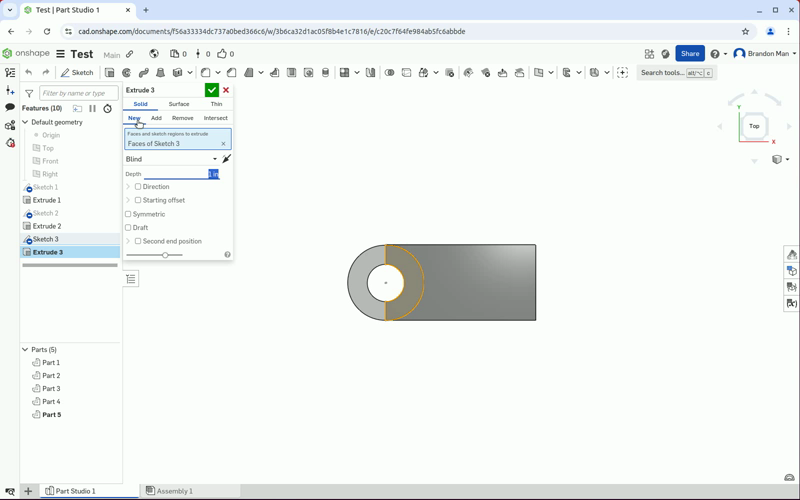
text(3.129)
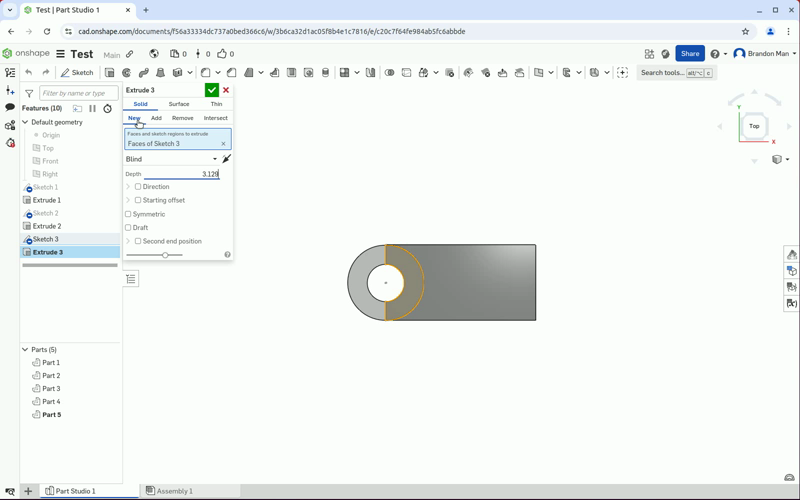
key(enter)
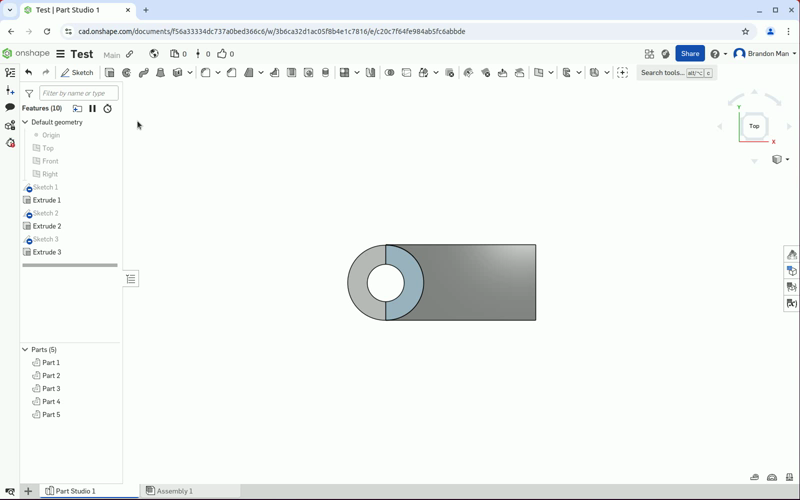
key(shift+h)
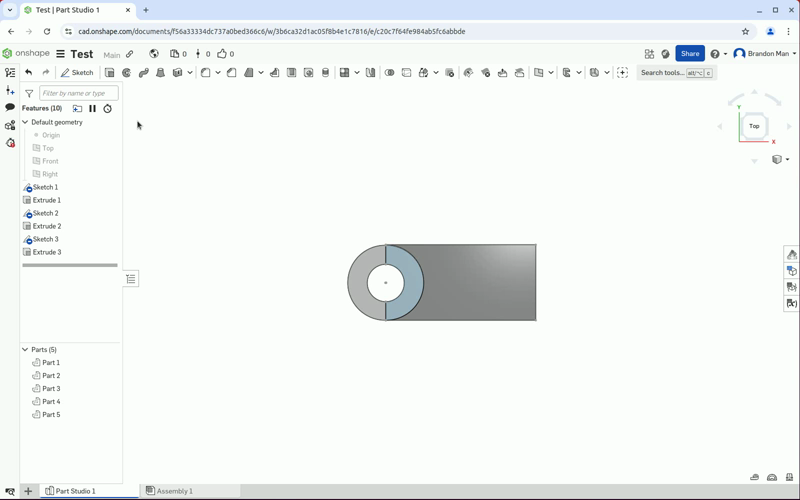
key(shift+h)
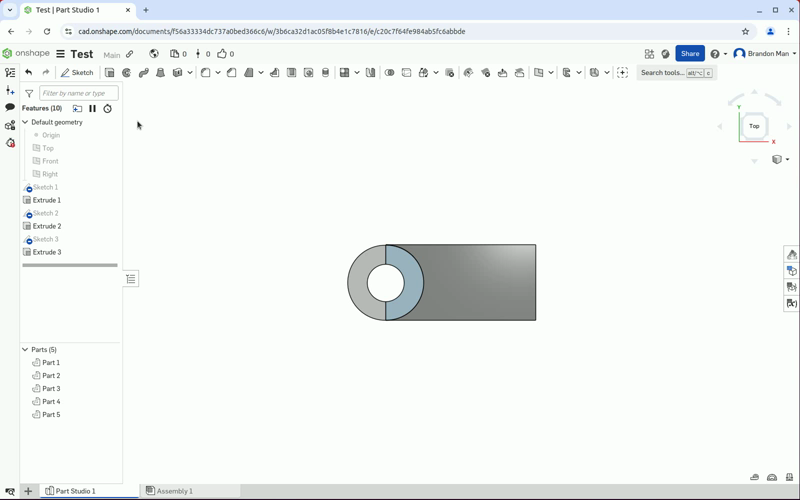
mouse_move(73, 189)
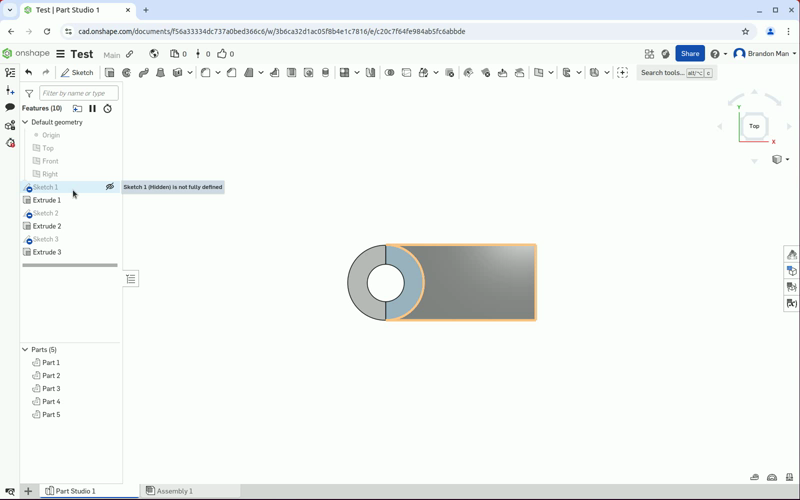
click(73, 189)
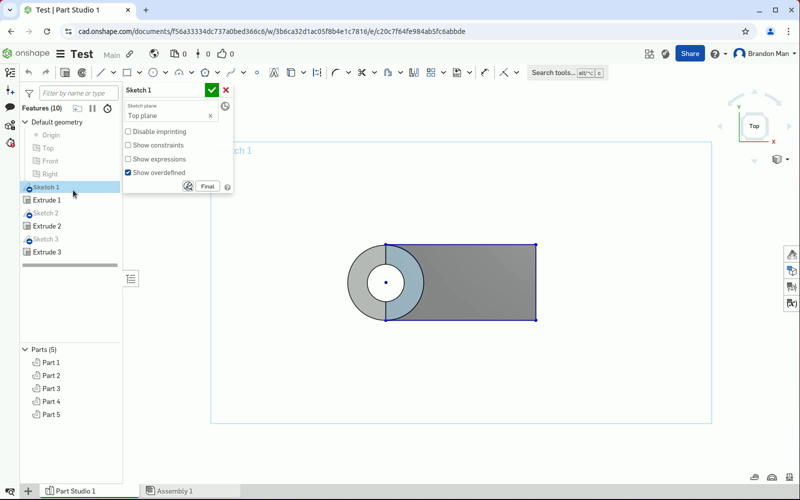
mouse_move(229, 92)
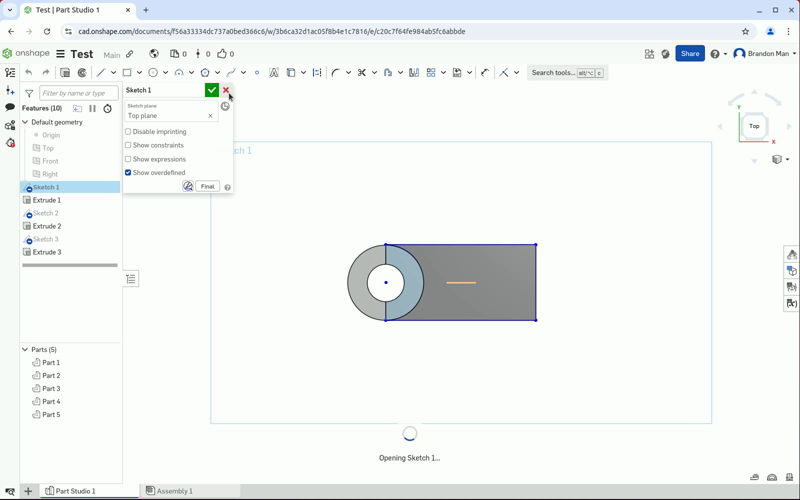
click(229, 92)
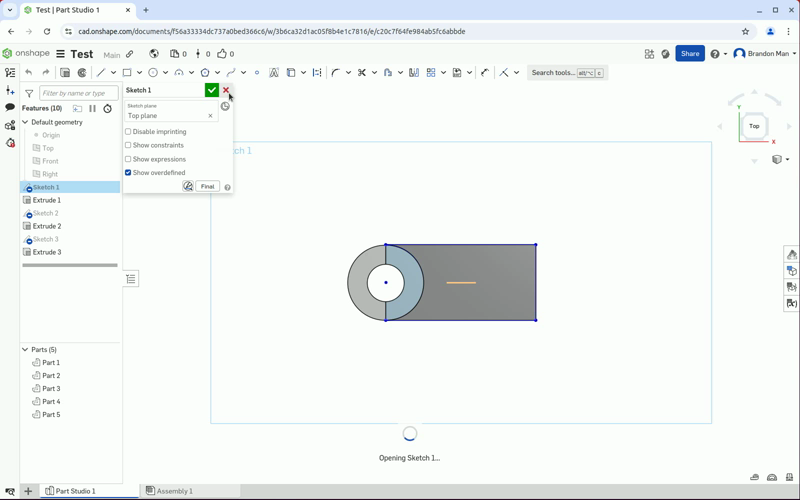
key(shift+s)
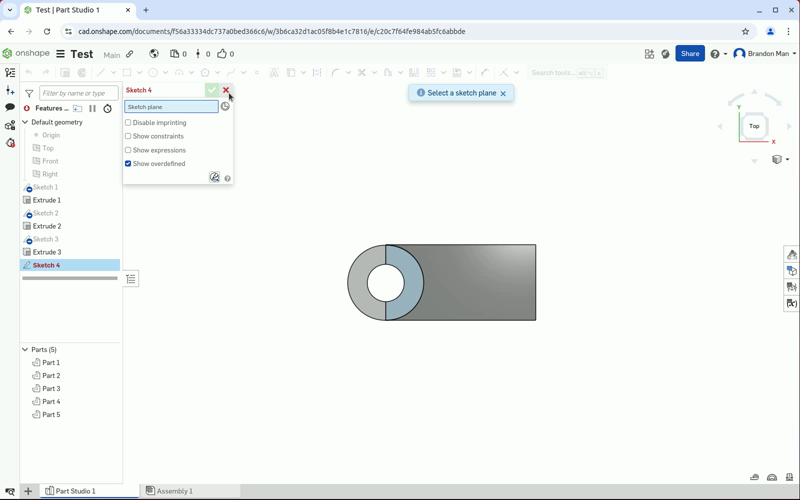
mouse_move(73, 150)
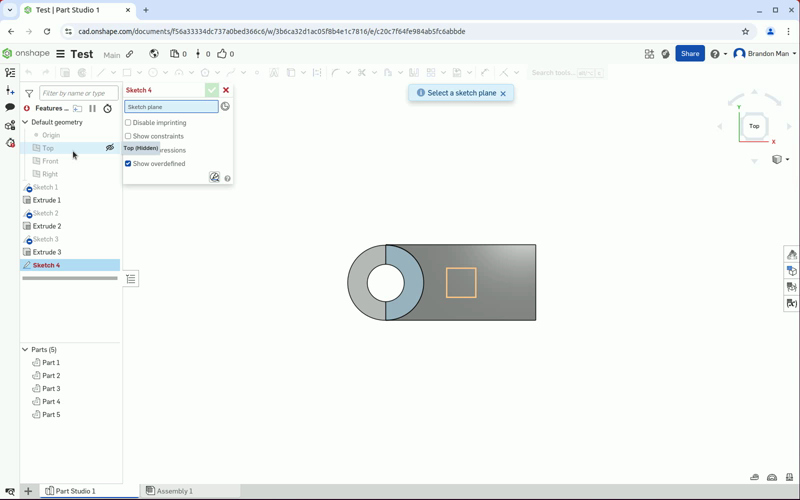
click(73, 150)
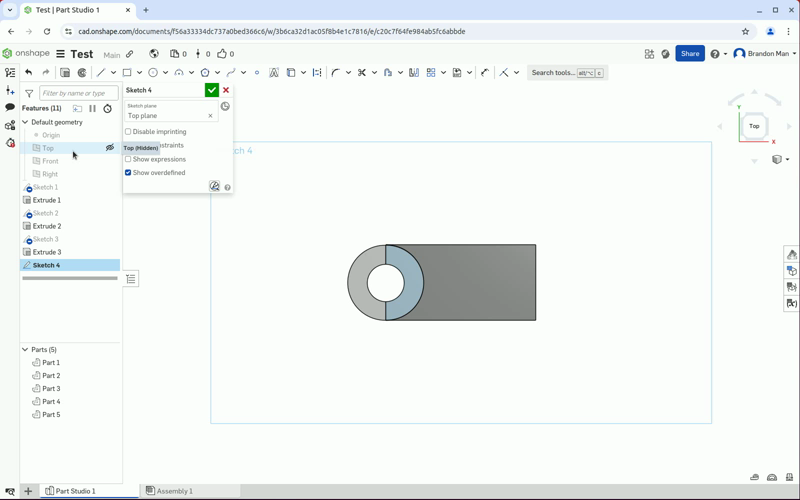
mouse_move(73, 352)
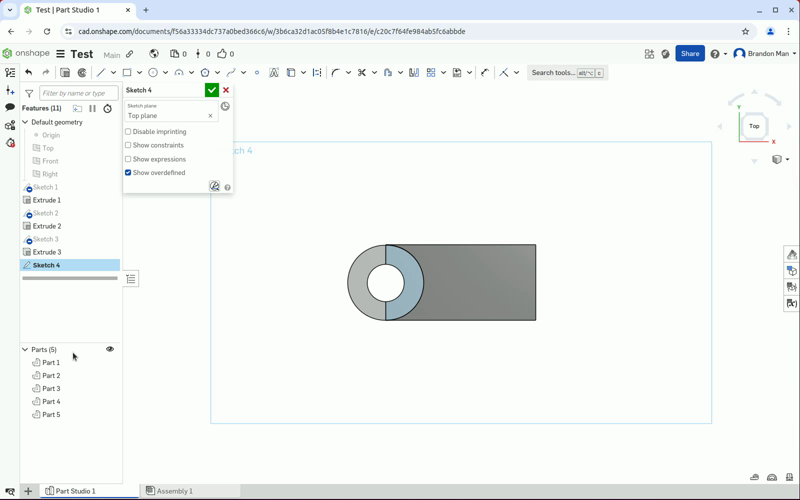
key(y)
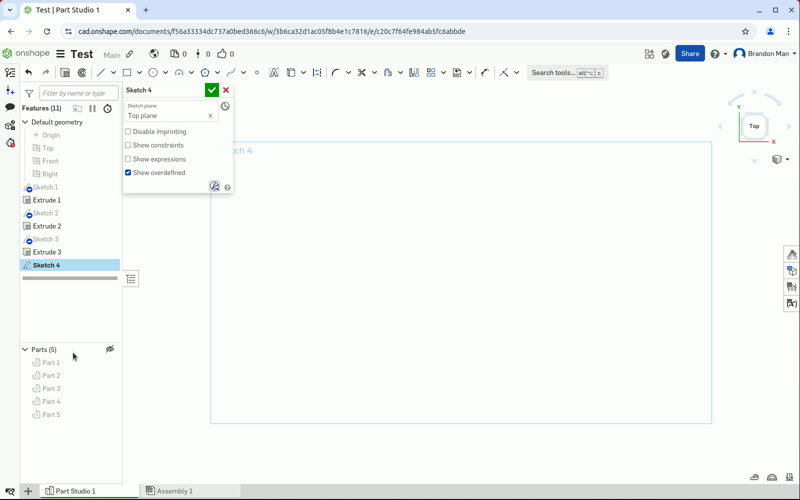
key(l)
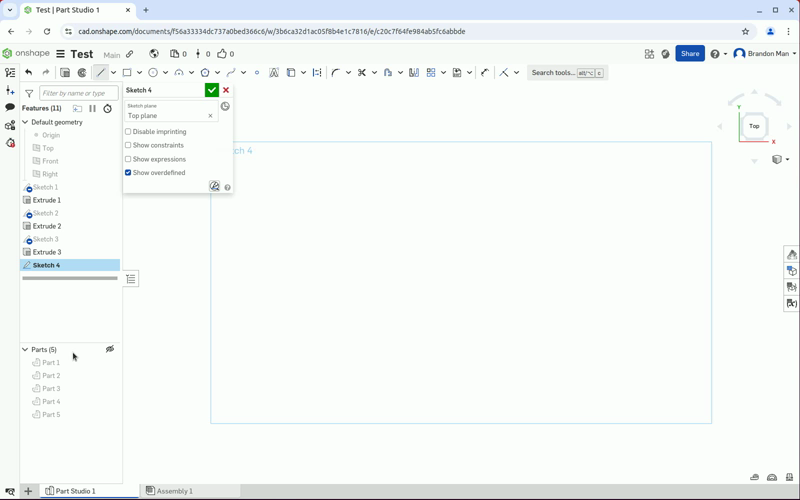
key_down(shift)
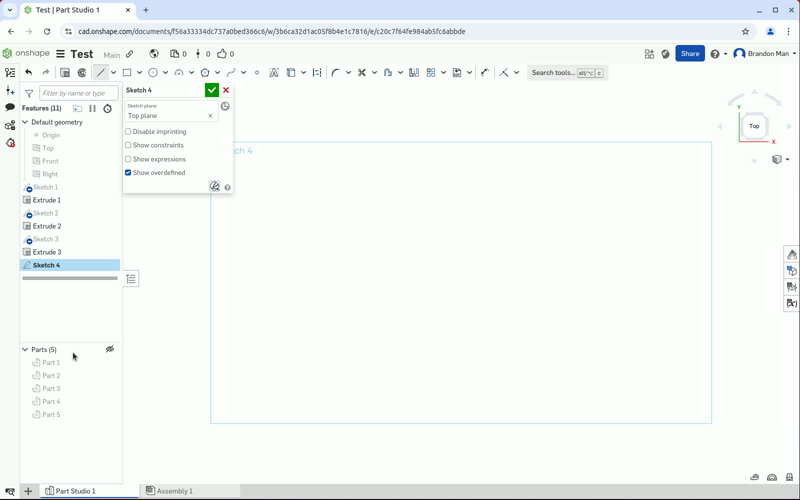
mouse_move(385, 320)
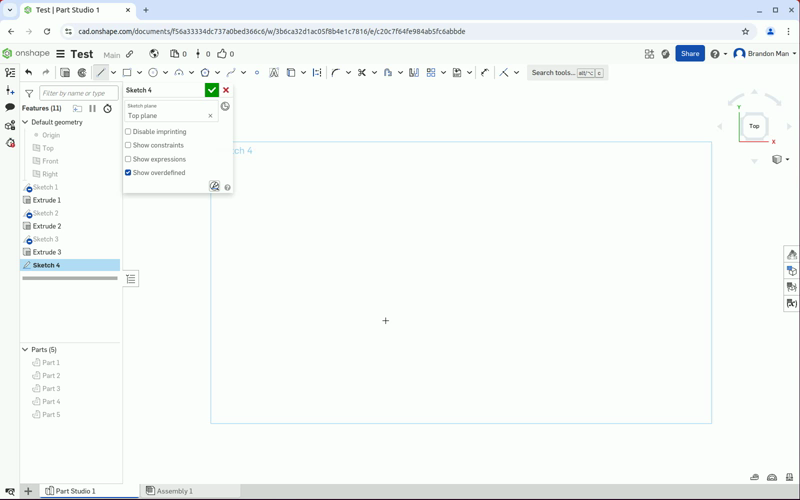
click(385, 320)
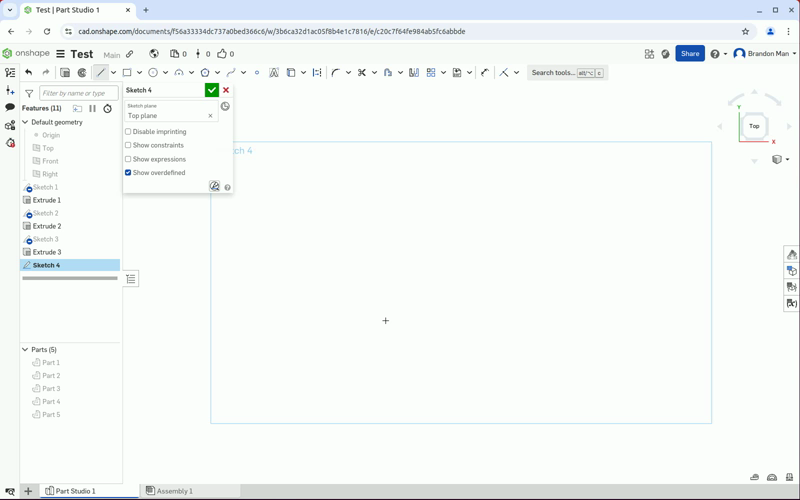
key_up(shift)
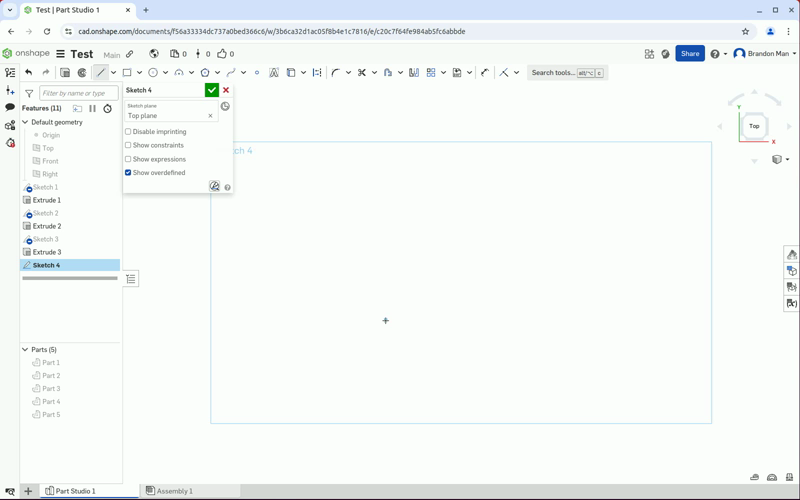
key_down(shift)
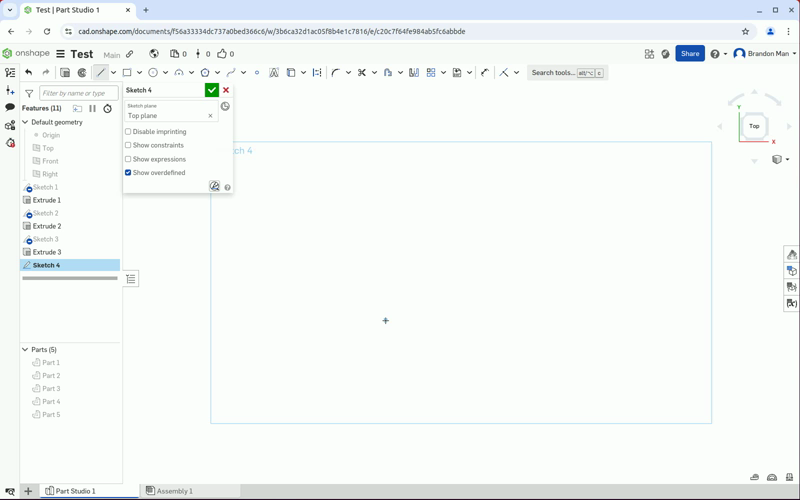
mouse_move(535, 320)
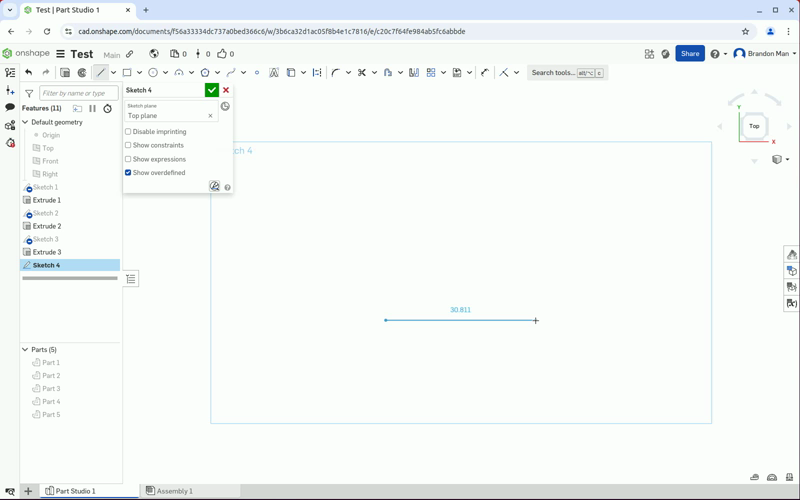
click(535, 320)
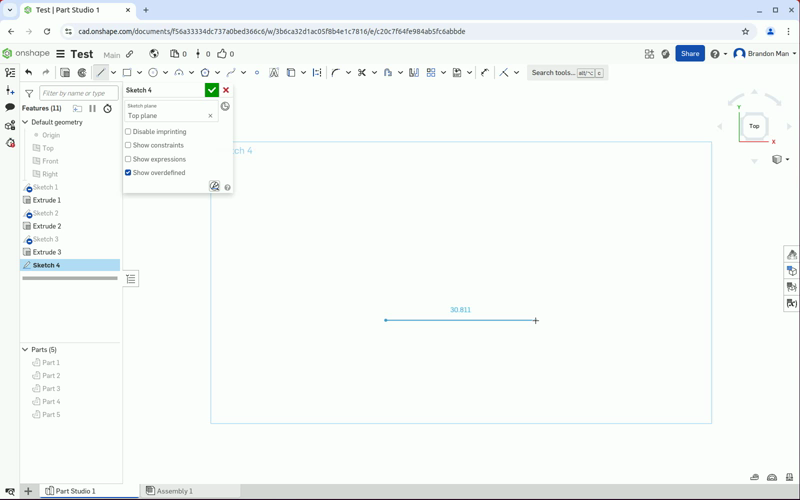
key_up(shift)
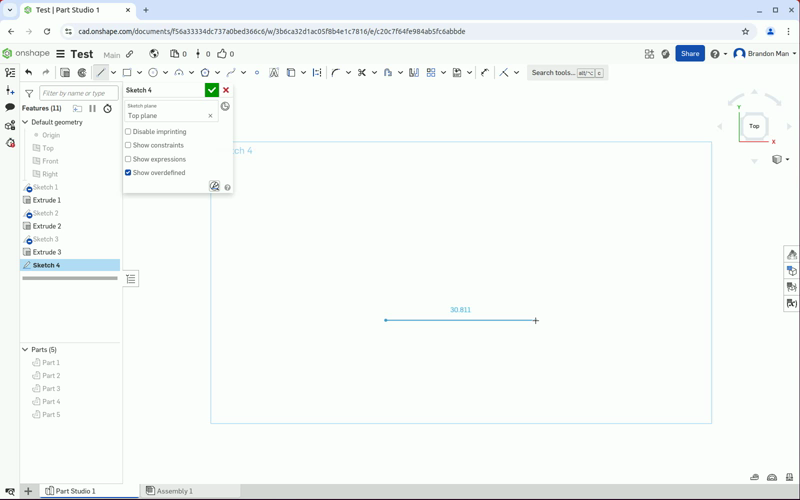
key_down(shift)
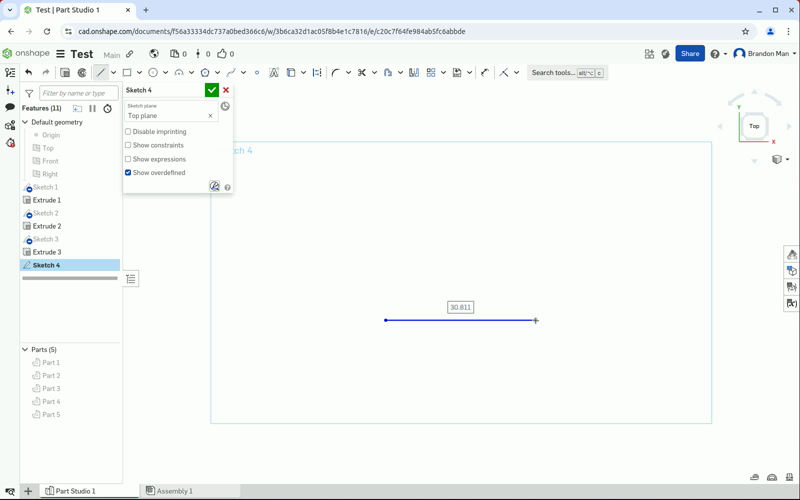
mouse_move(535, 244)
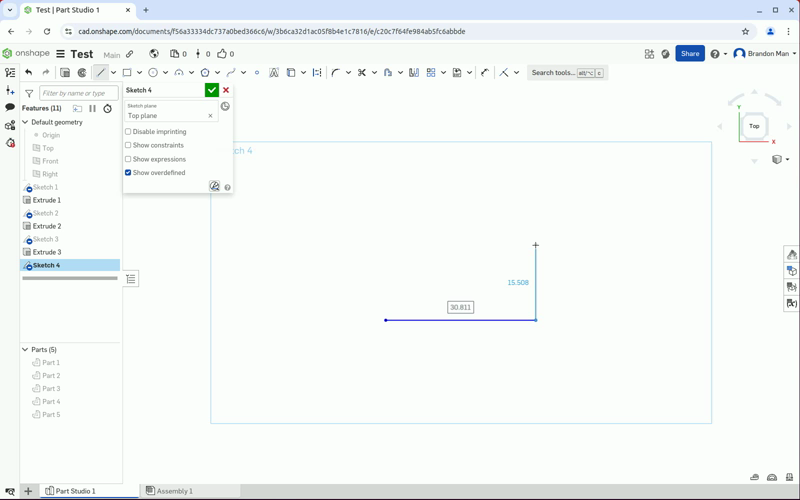
click(535, 244)
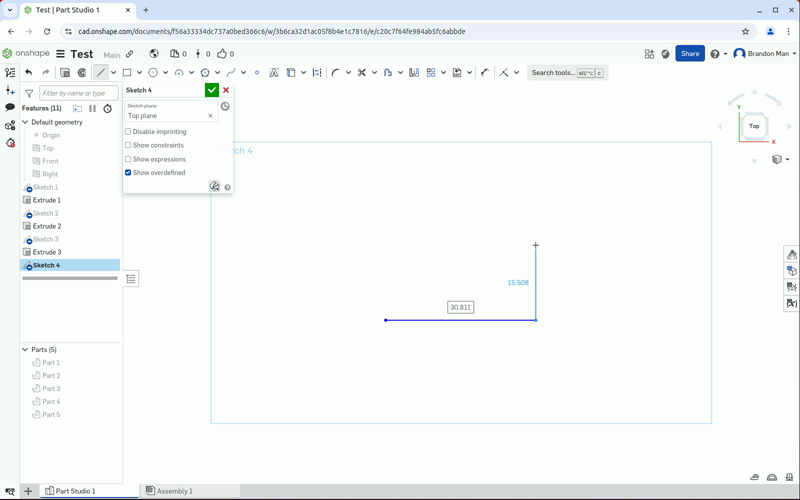
key_up(shift)
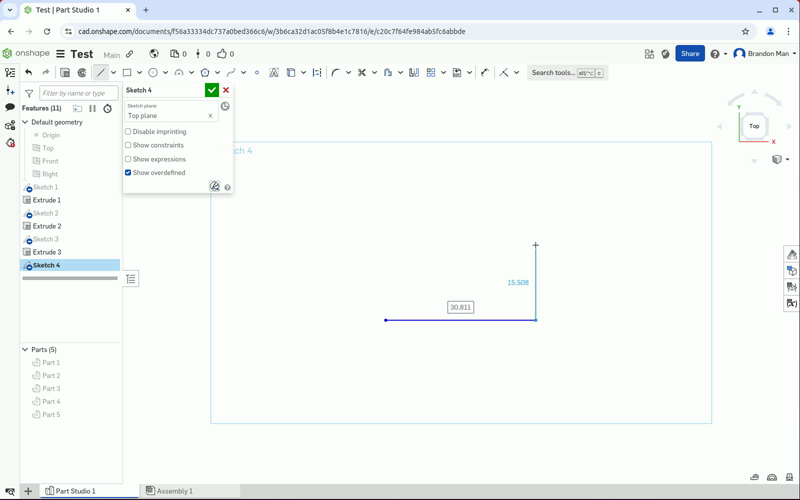
key_down(shift)
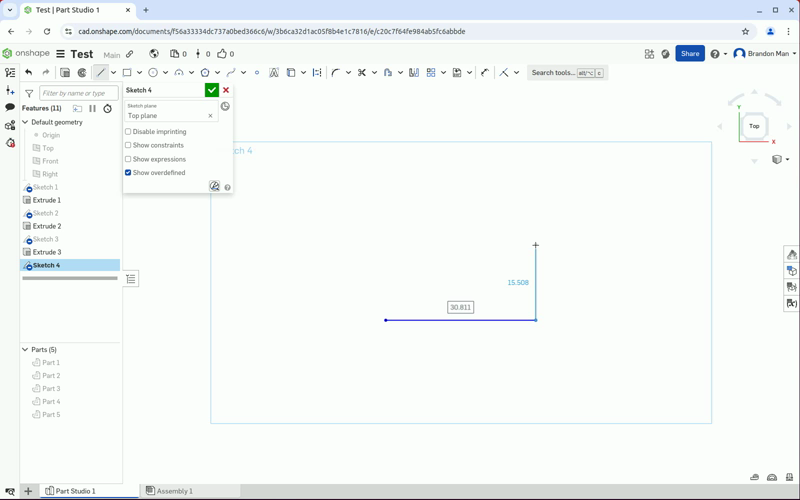
mouse_move(385, 244)
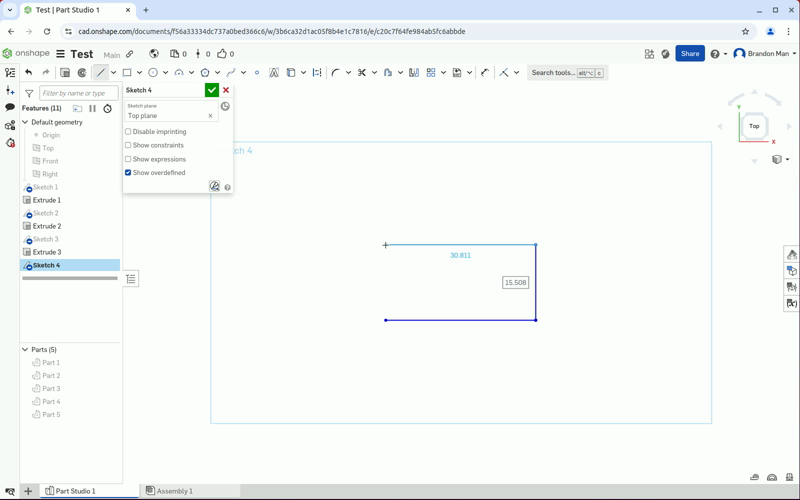
click(385, 244)
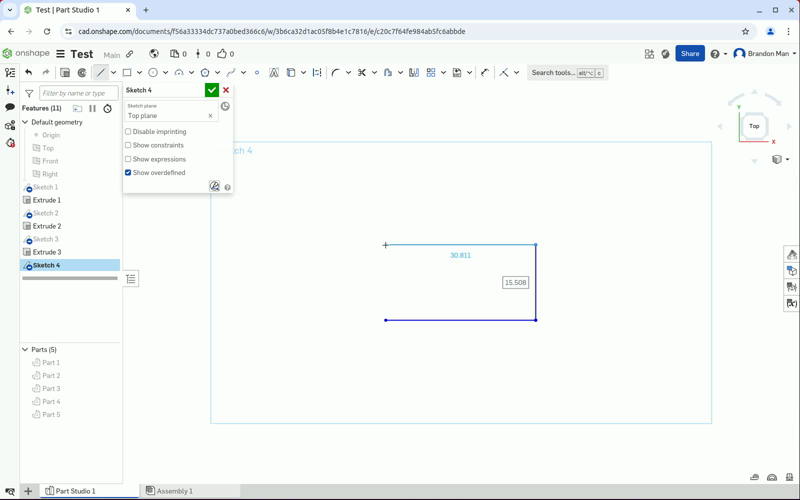
key_up(shift)
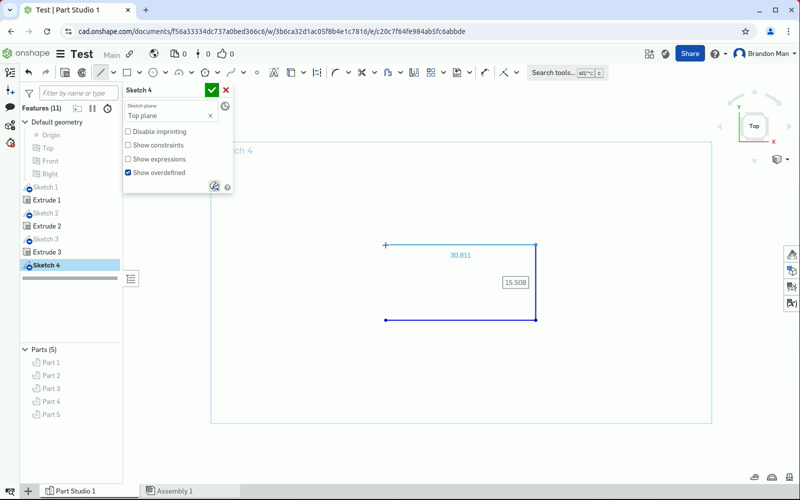
key(esc)
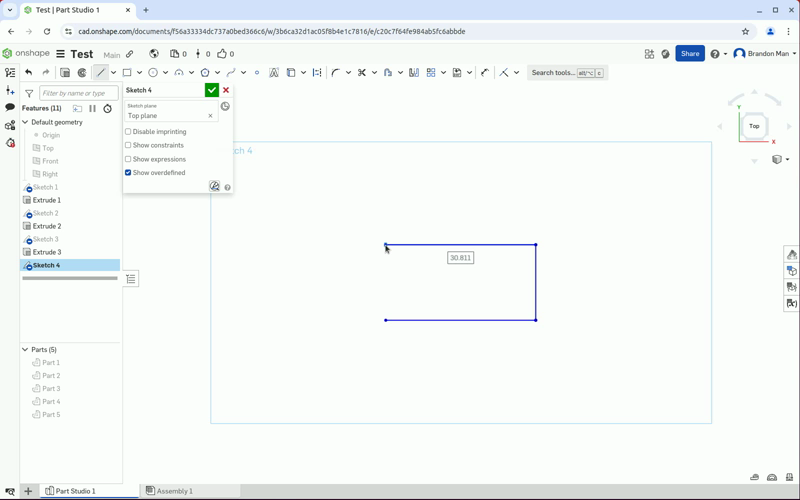
key(a)
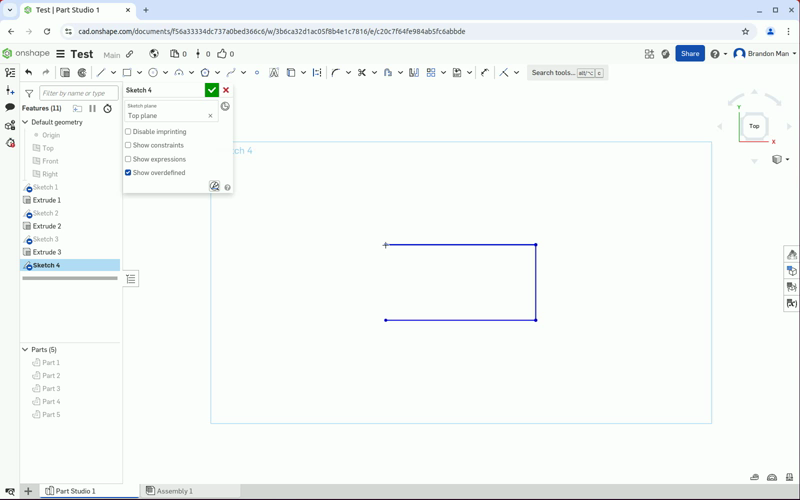
mouse_move(385, 244)
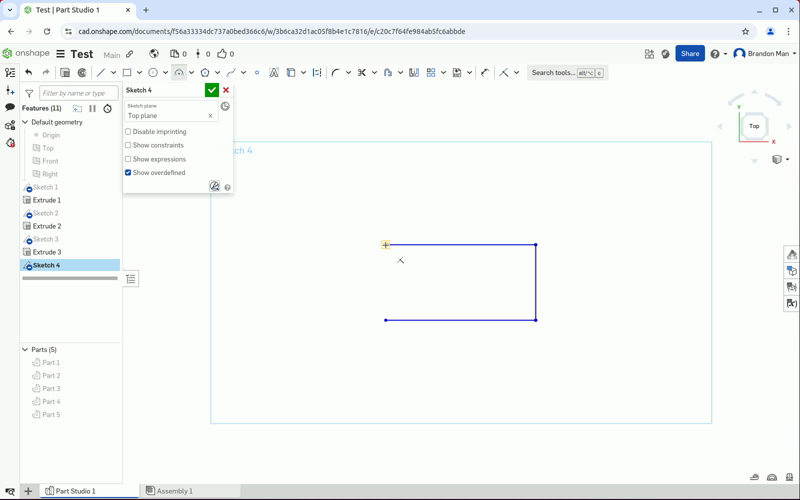
click(385, 244)
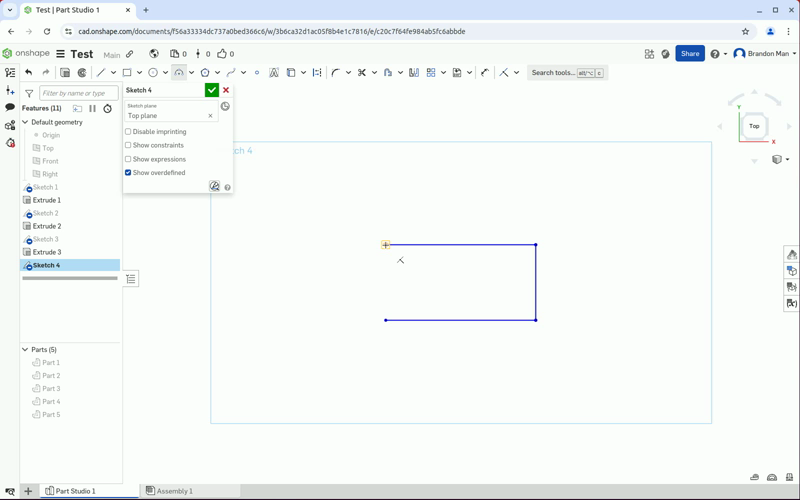
mouse_move(385, 320)
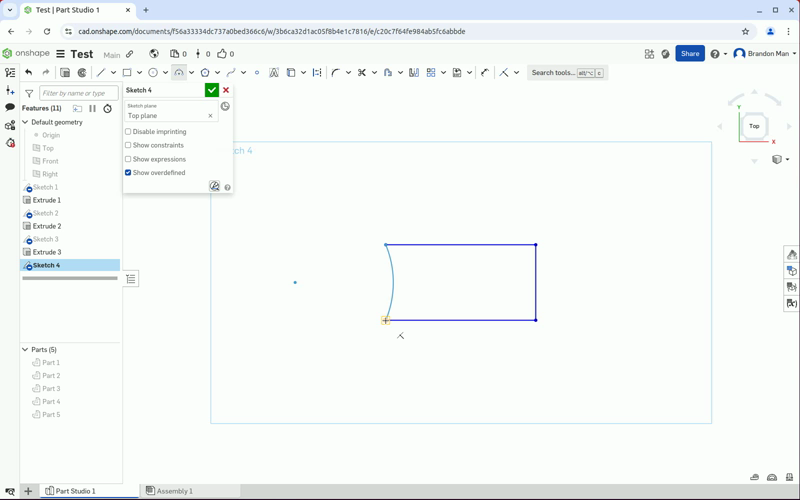
click(385, 320)
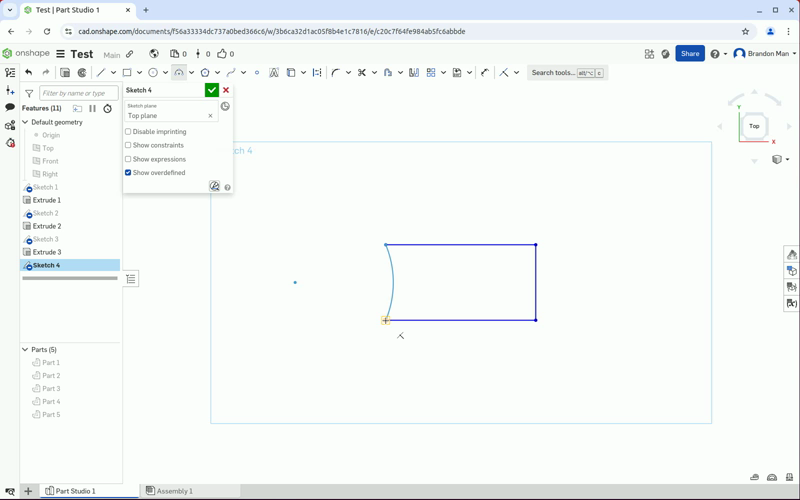
key_down(shift)
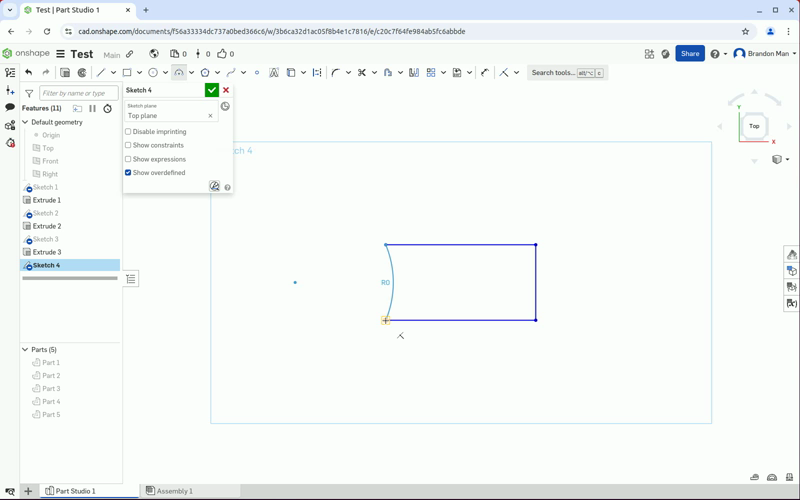
mouse_move(423, 282)
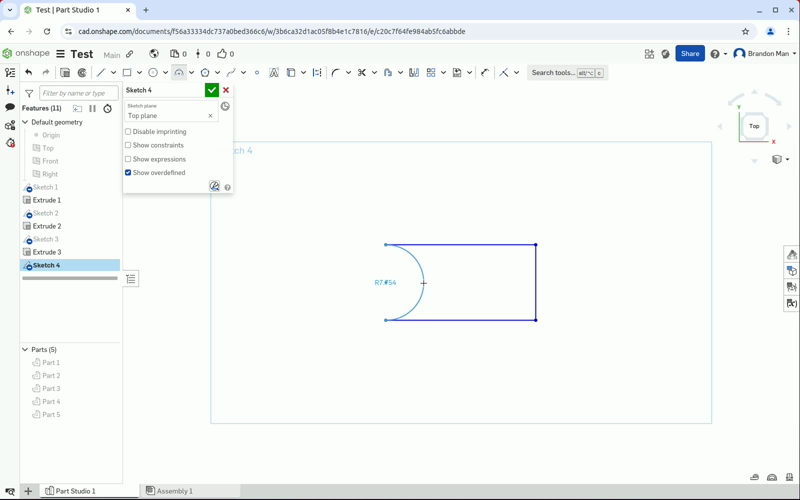
click(423, 282)
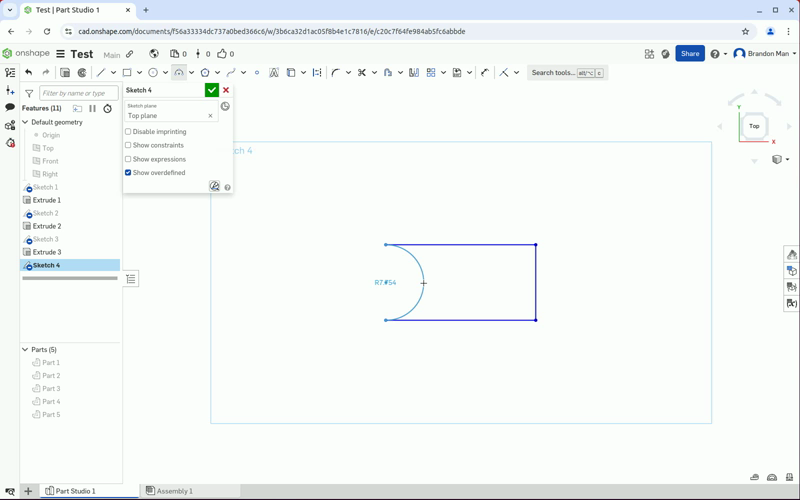
key_up(shift)
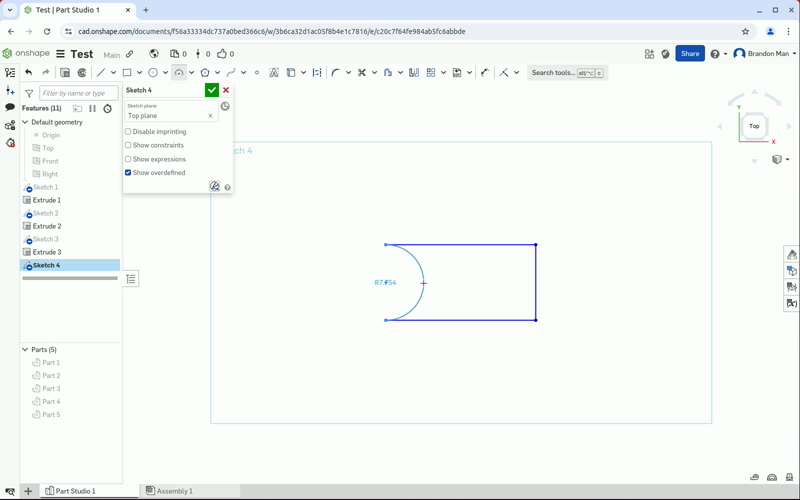
key(esc)
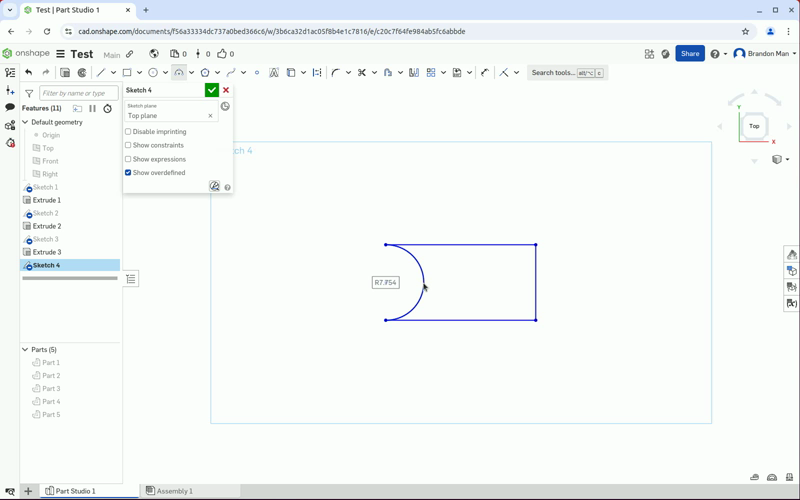
mouse_move(427, 293)
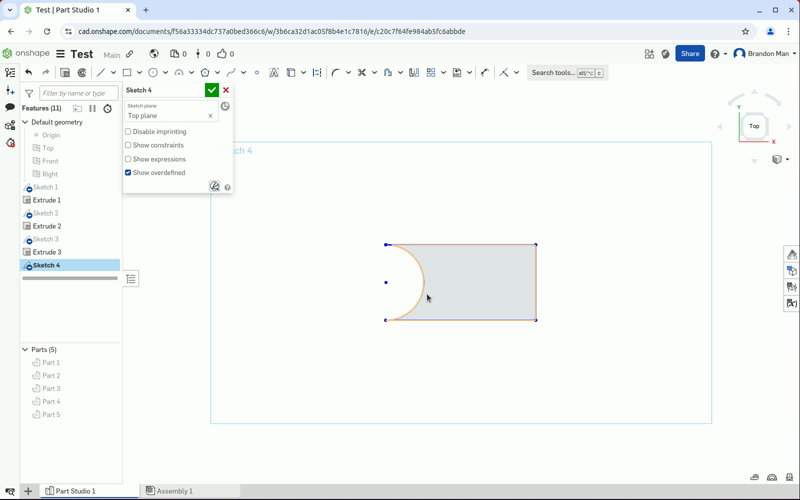
scroll(6)
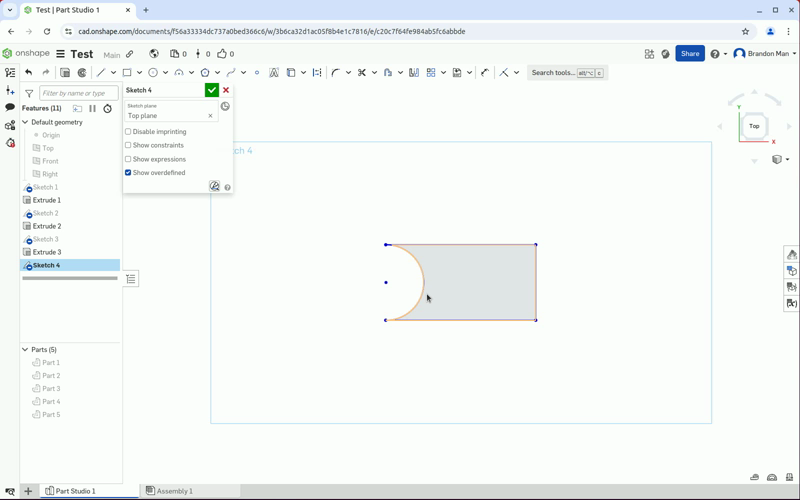
scroll(6)
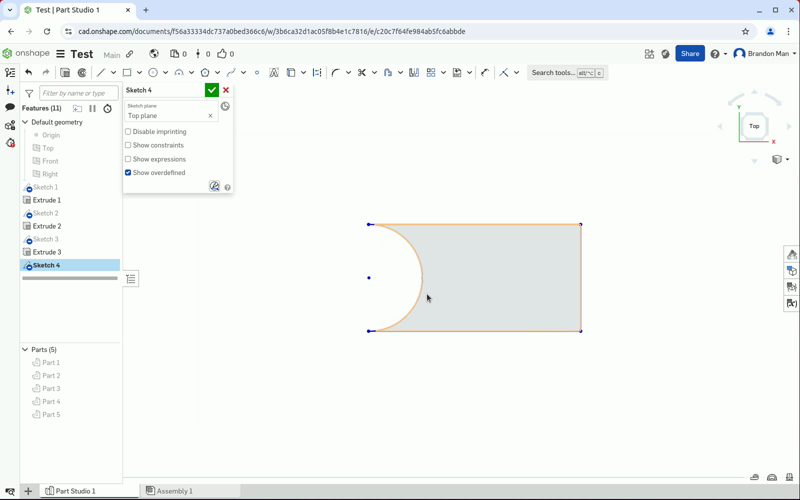
scroll(6)
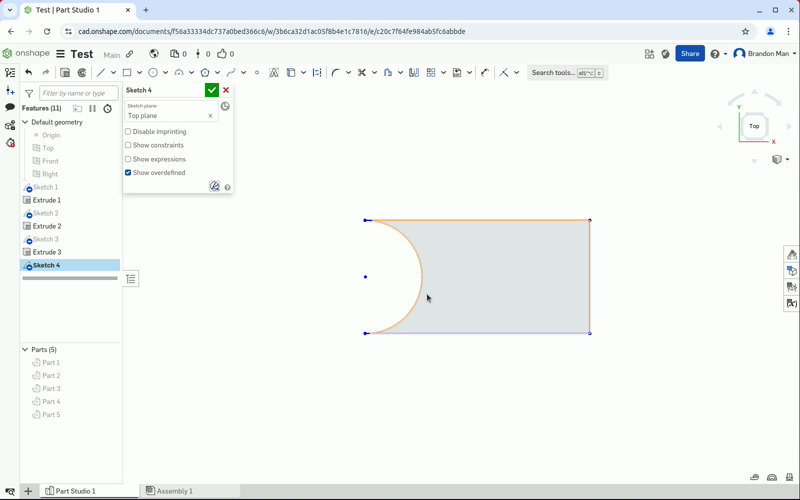
scroll(6)
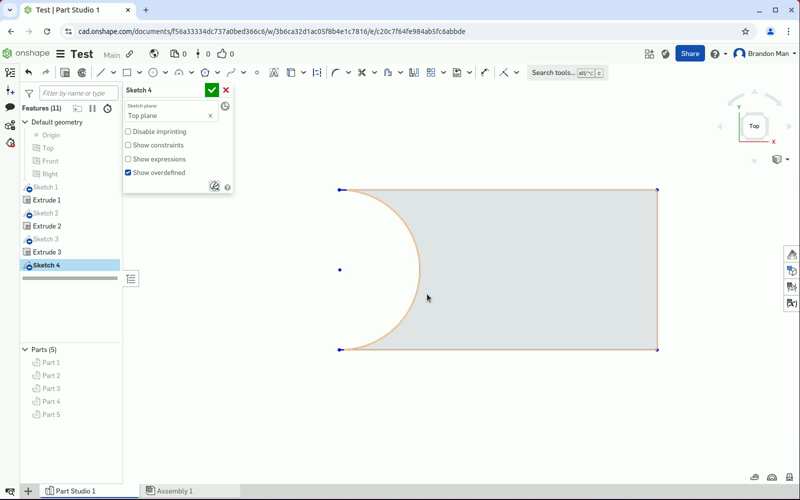
scroll(6)
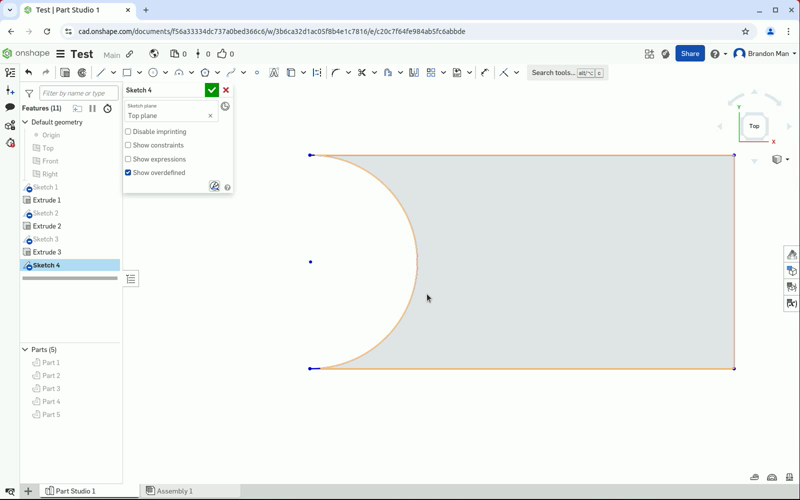
scroll(6)
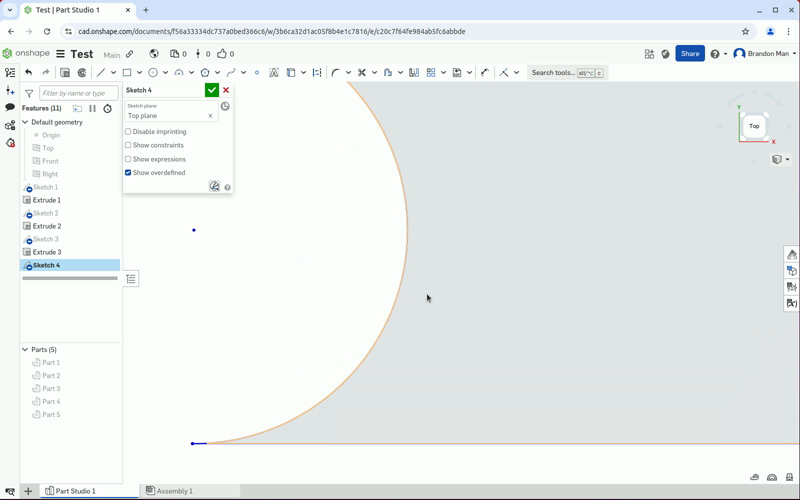
scroll(6)
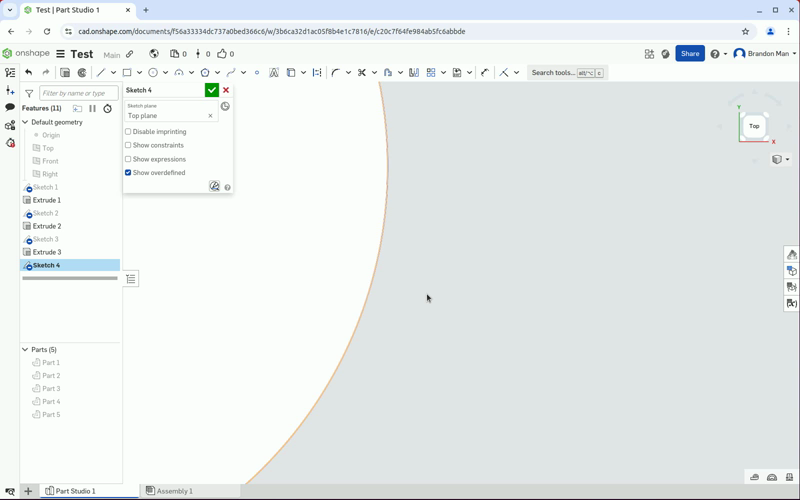
click(427, 293)
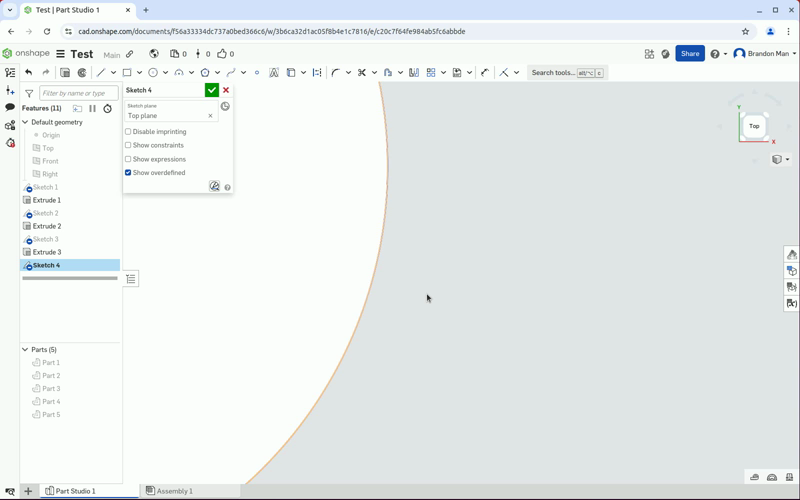
scroll(-6)
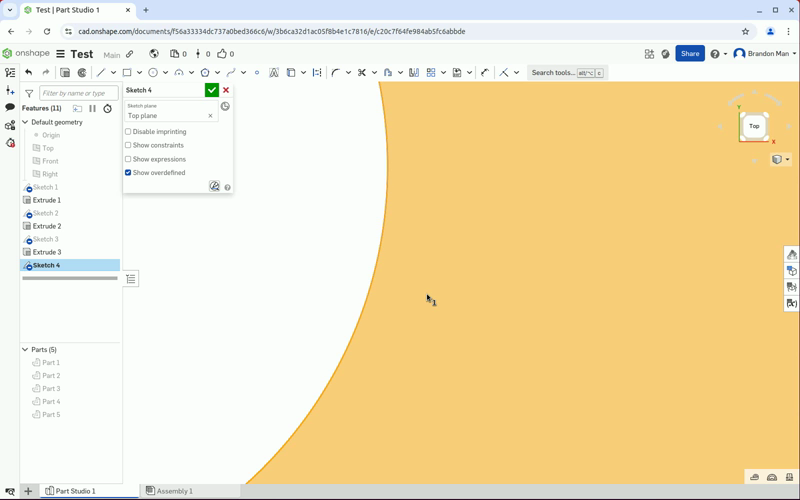
scroll(-6)
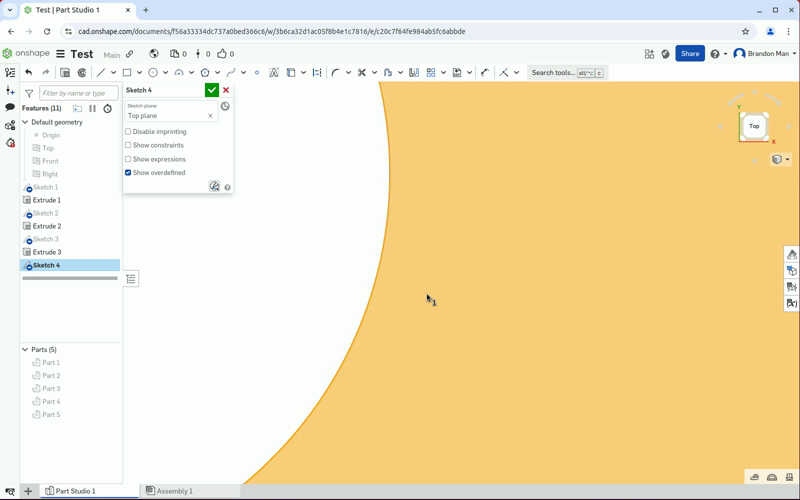
scroll(-6)
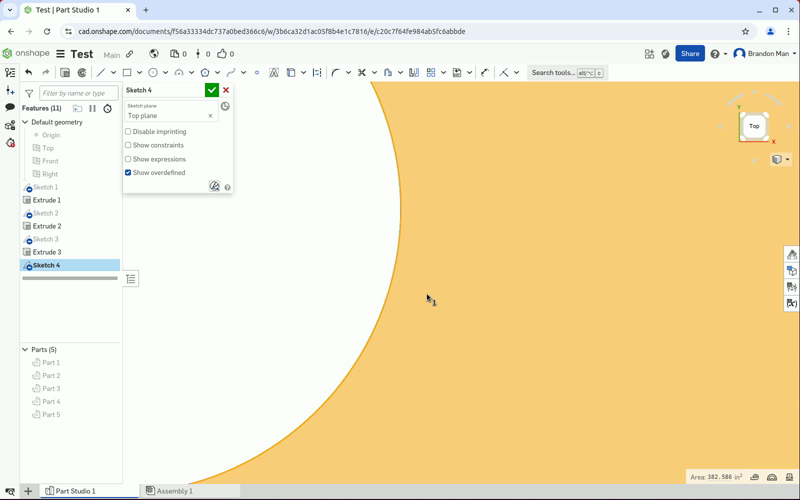
scroll(-6)
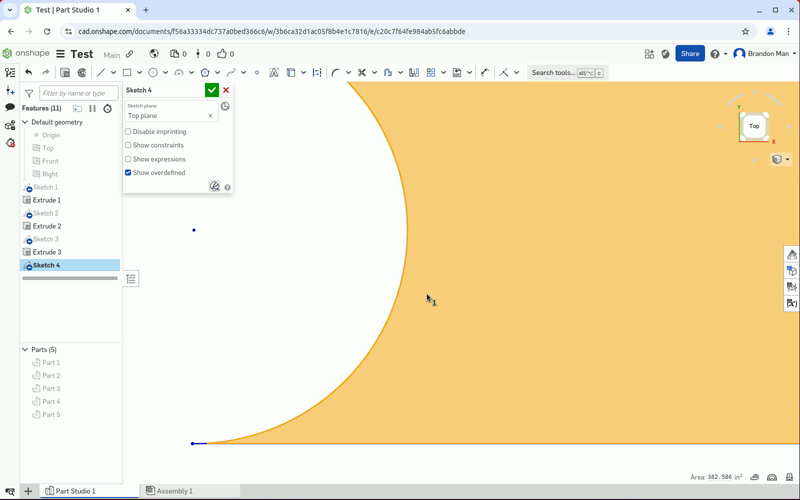
scroll(-6)
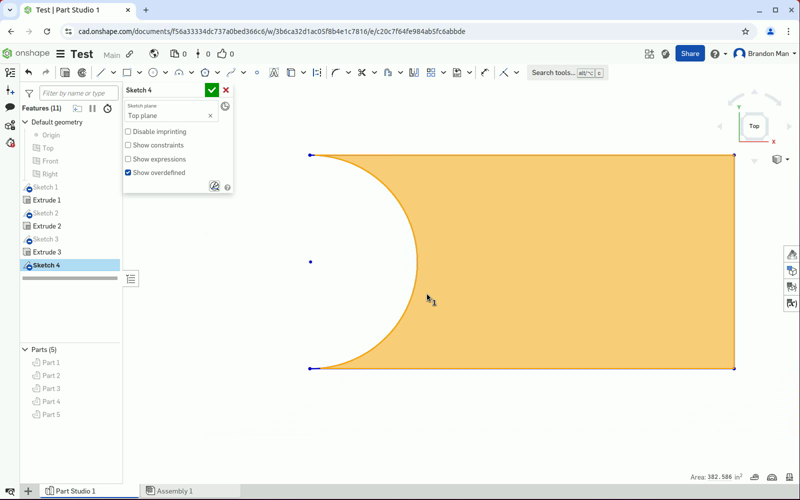
scroll(-6)
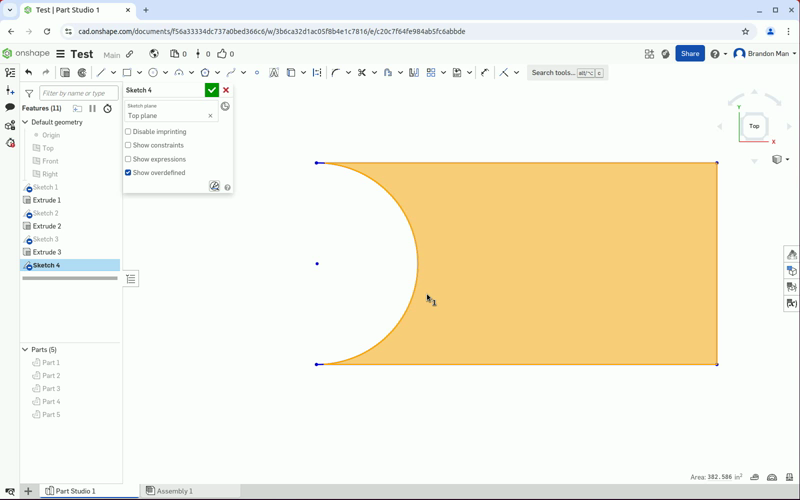
scroll(-6)
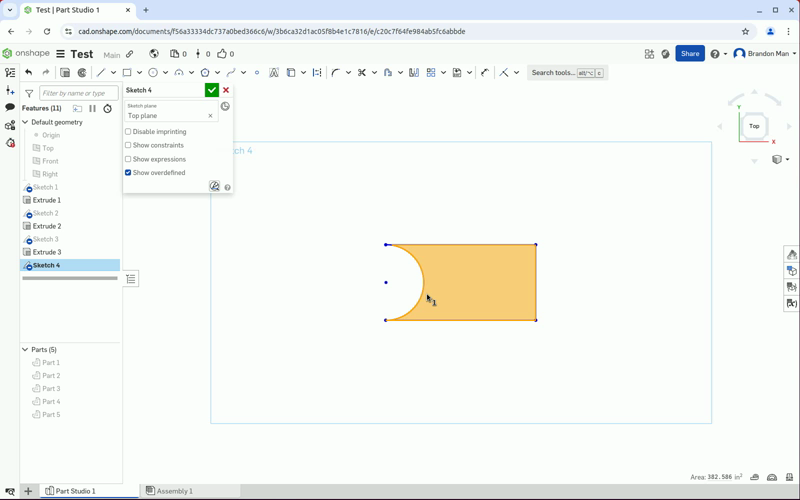
mouse_move(73, 352)
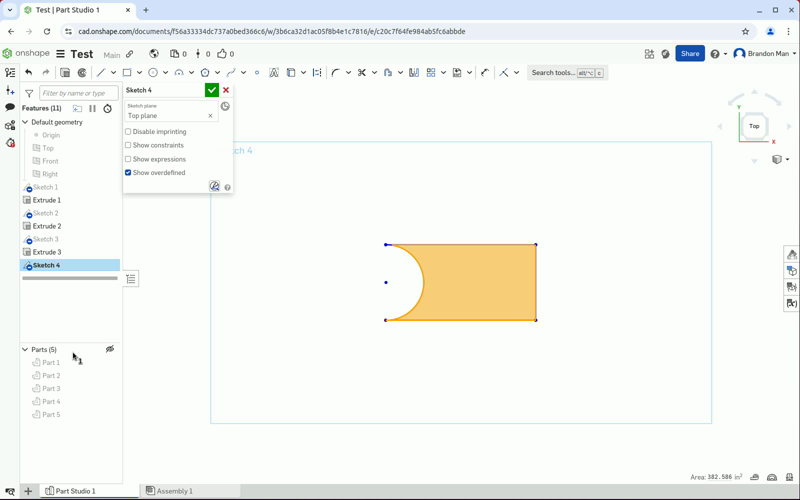
key(shift+y)
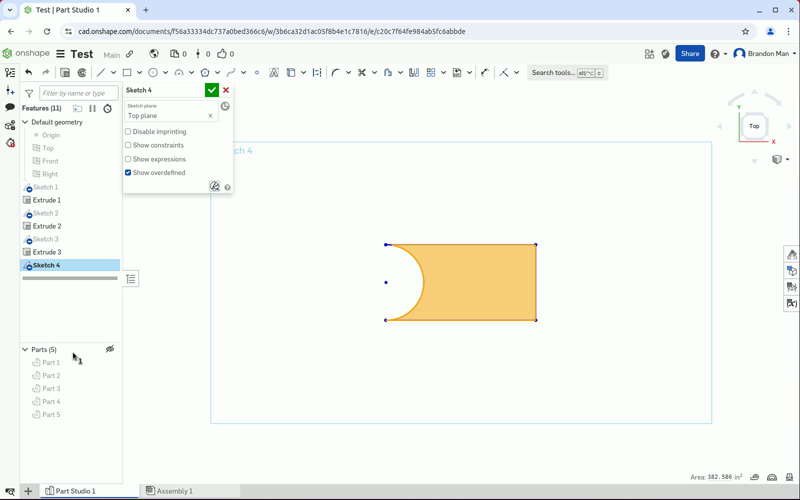
key(shift+e)
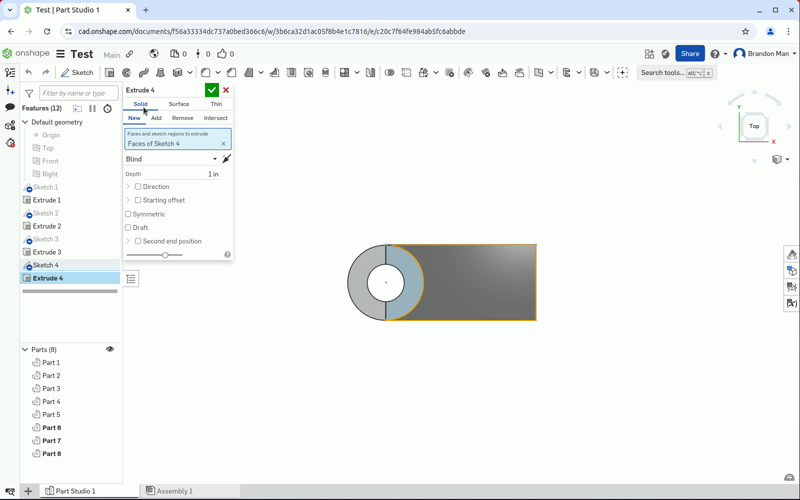
mouse_move(143, 106)
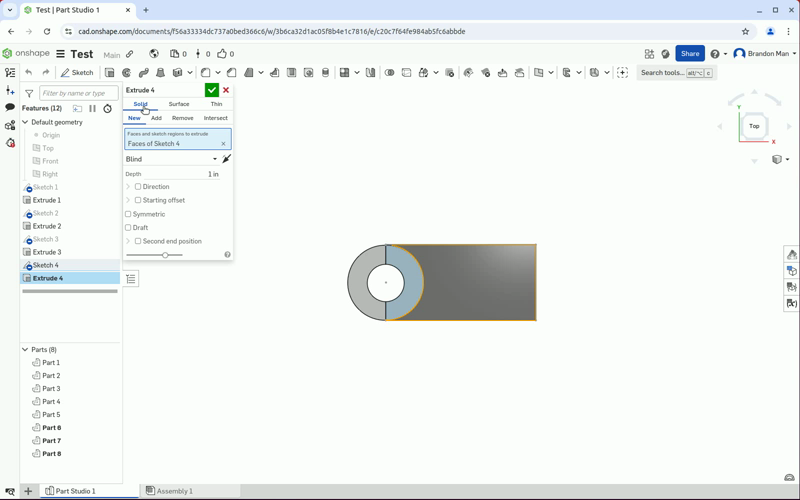
click(143, 106)
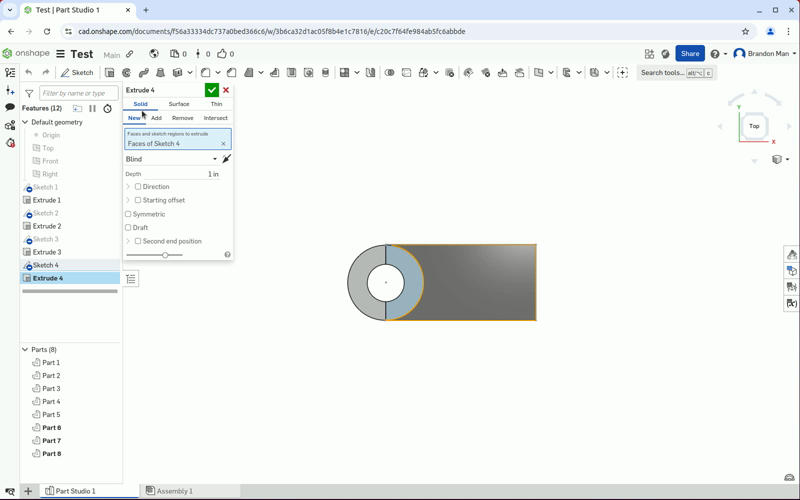
mouse_move(137, 120)
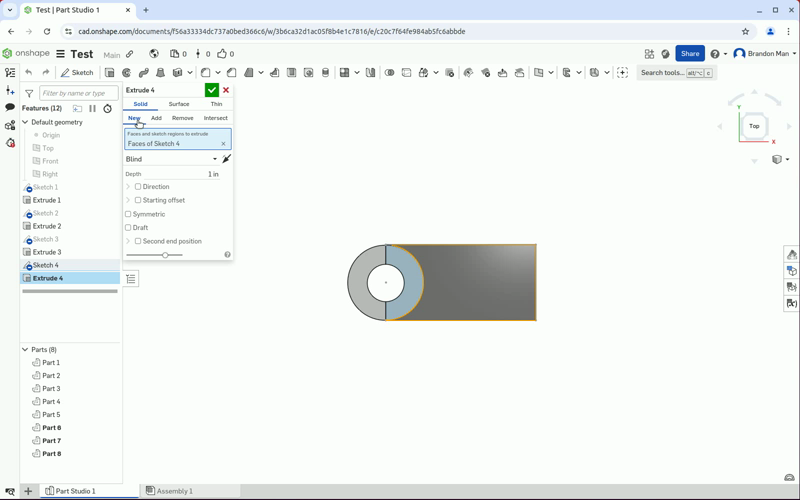
click(137, 120)
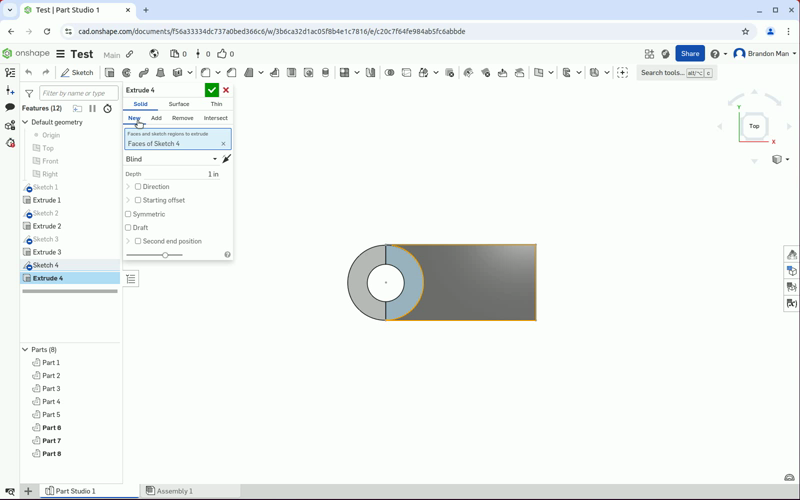
key(tab, 4)
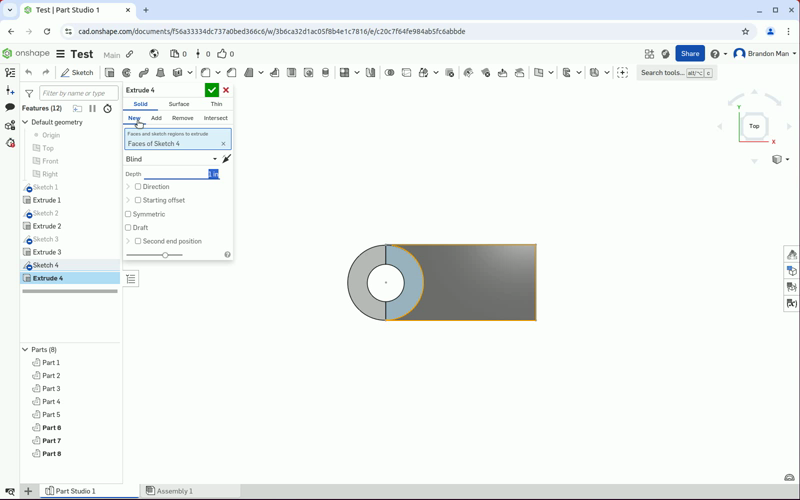
text(3.129)
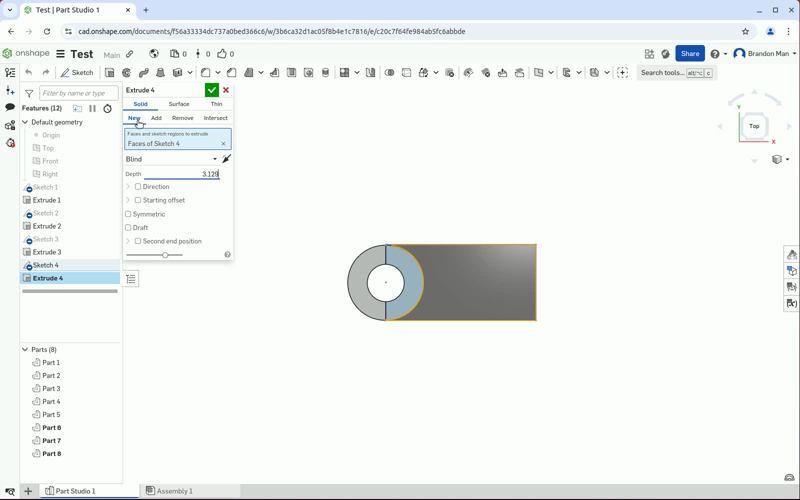
key(enter)
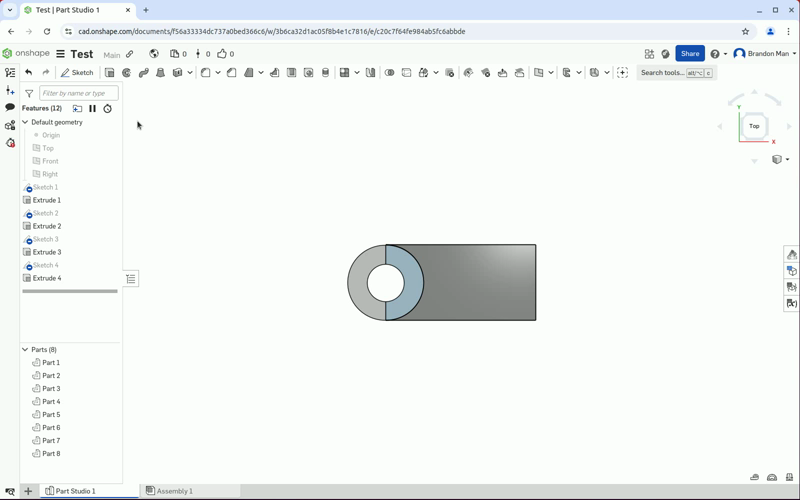
key(shift+h)
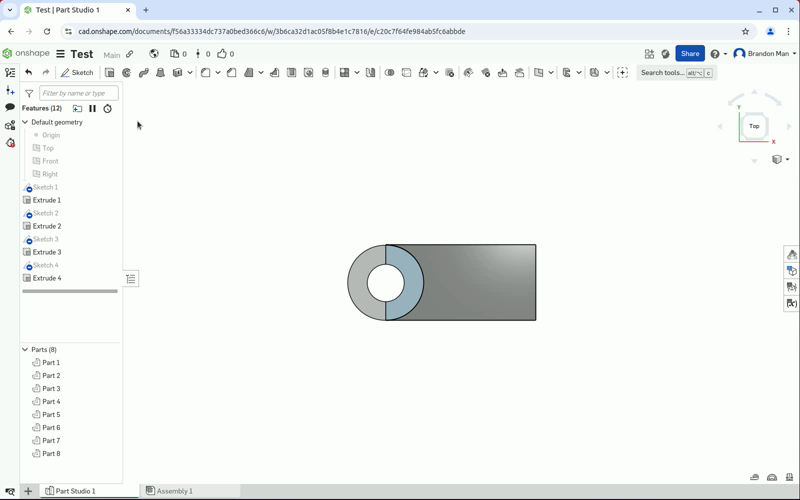
key(shift+h)
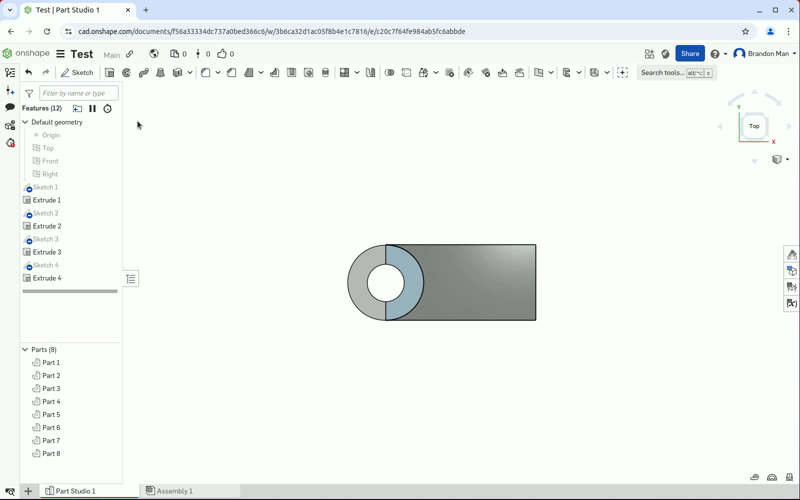
mouse_move(73, 189)
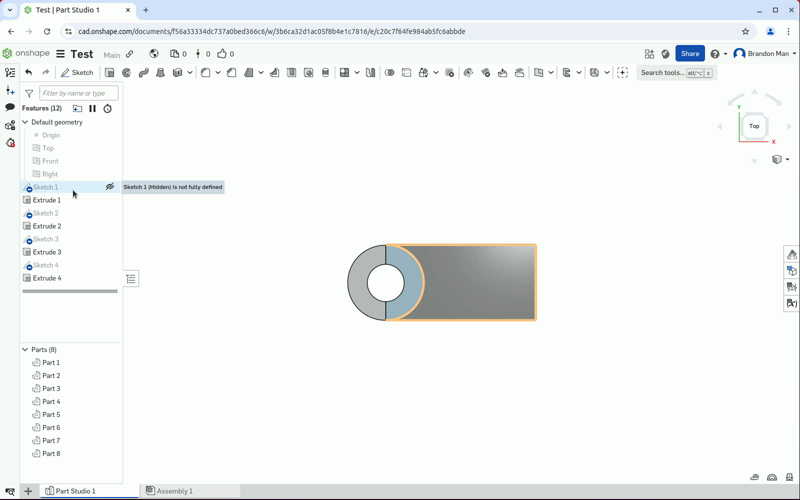
click(73, 189)
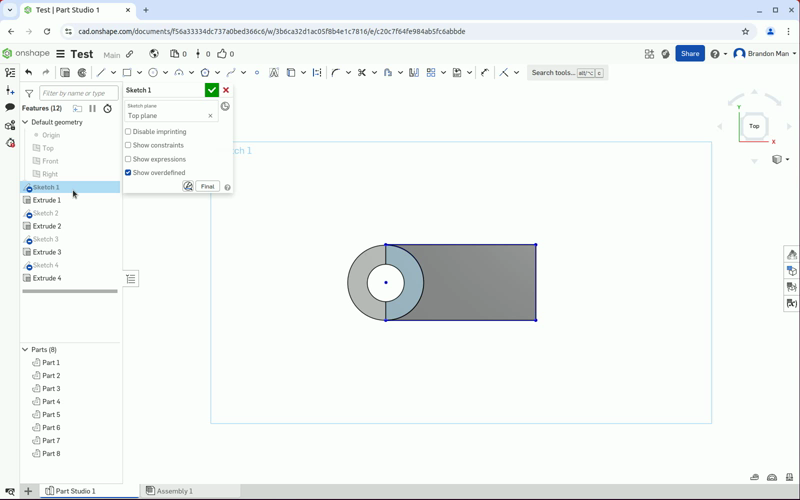
mouse_move(229, 92)
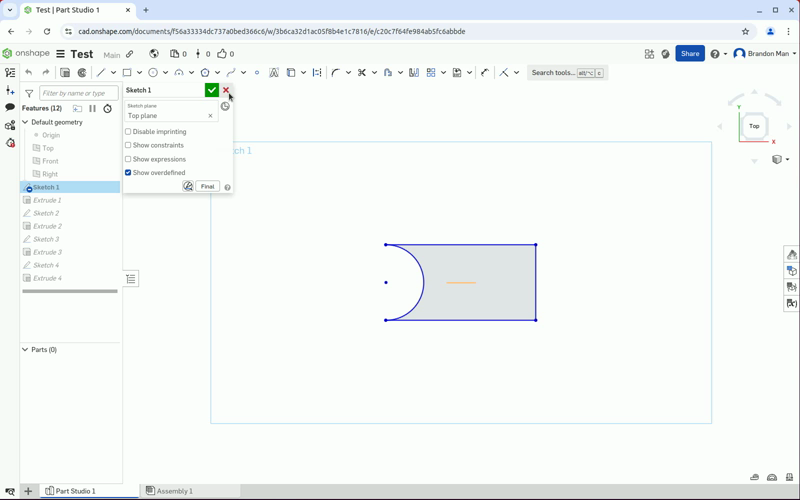
click(229, 92)
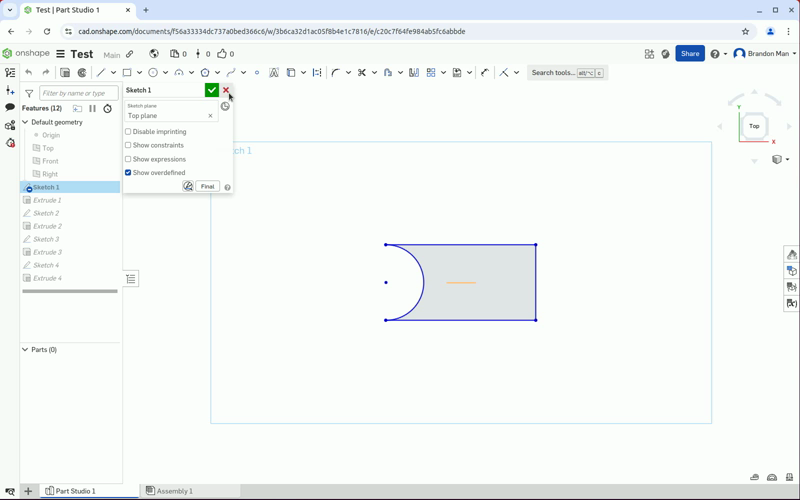
key(shift+s)
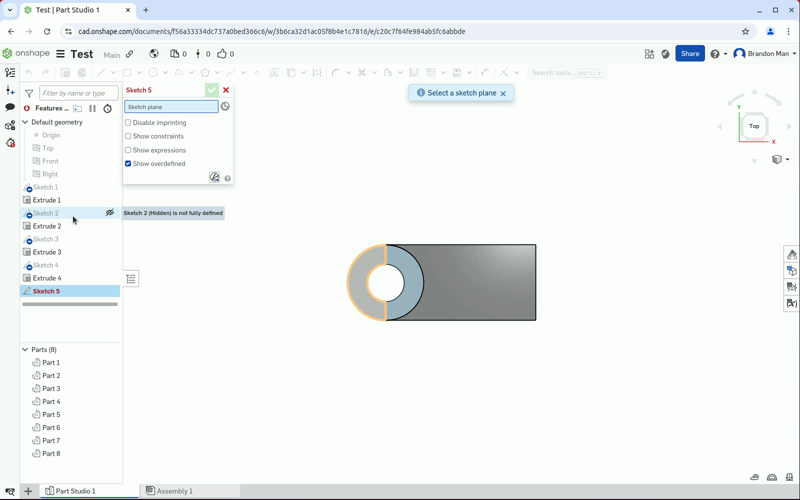
scroll(3)
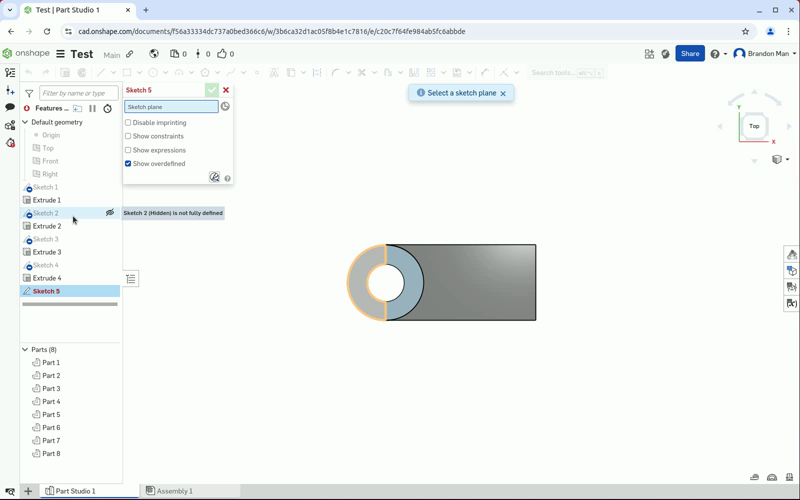
mouse_move(73, 150)
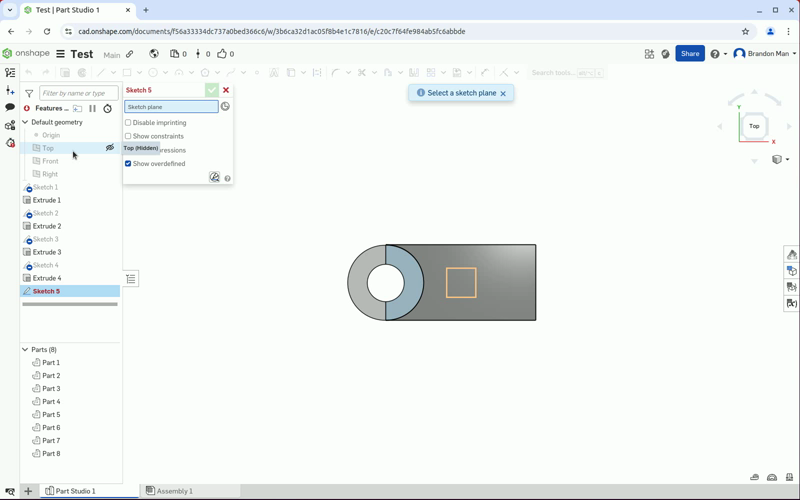
click(73, 150)
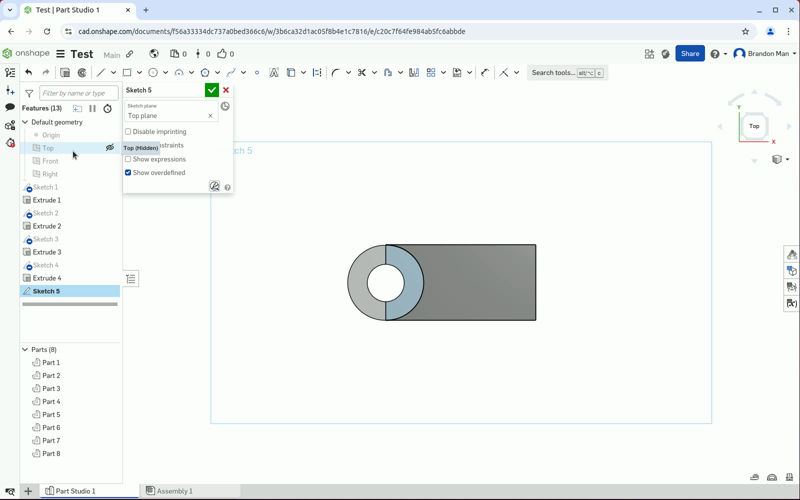
mouse_move(73, 352)
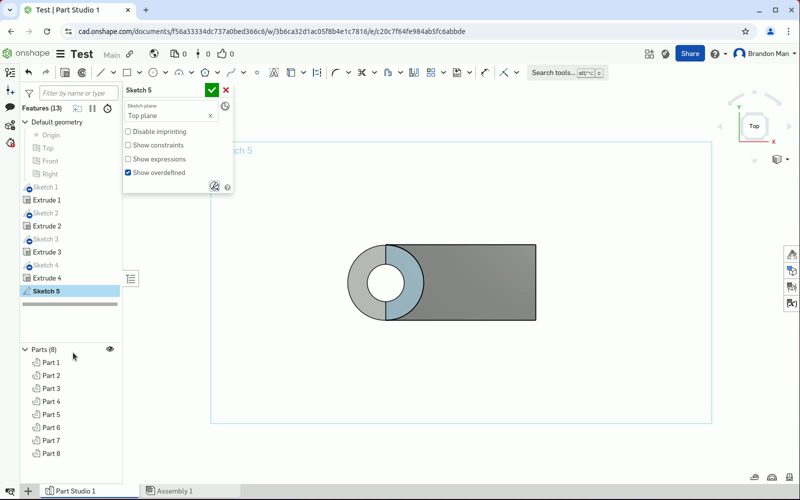
key(y)
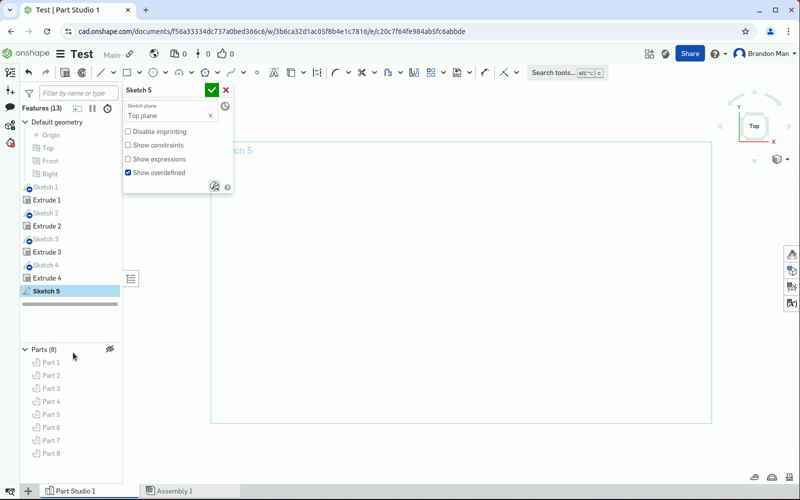
key(l)
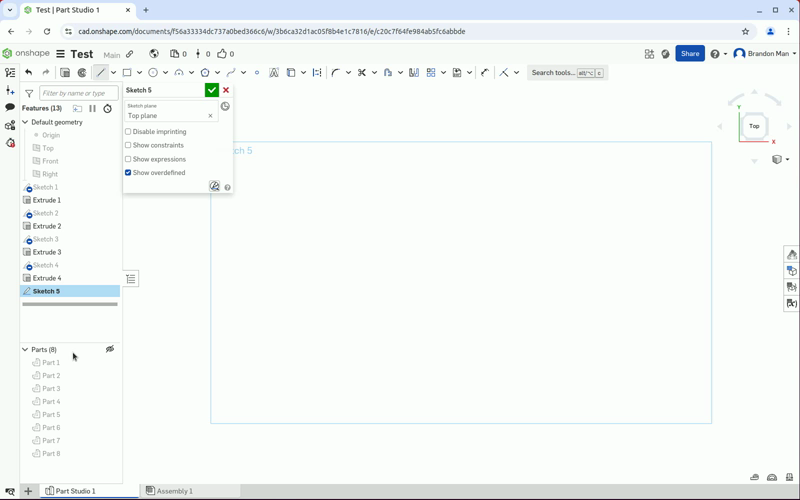
key_down(shift)
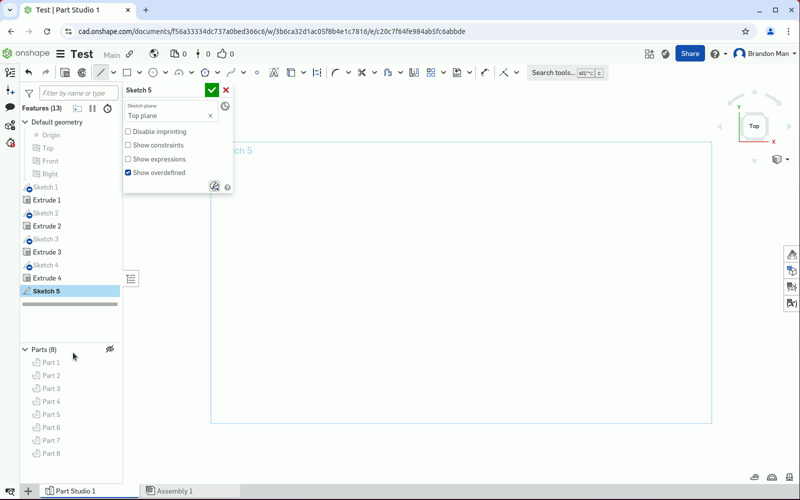
mouse_move(385, 320)
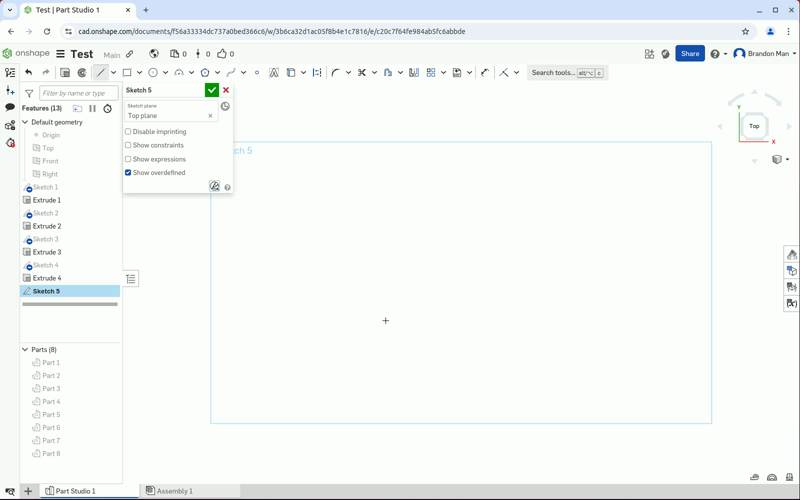
click(385, 320)
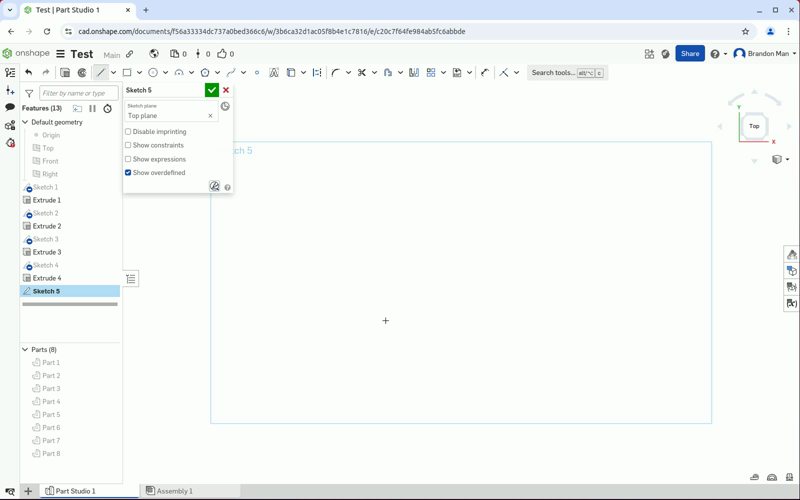
key_up(shift)
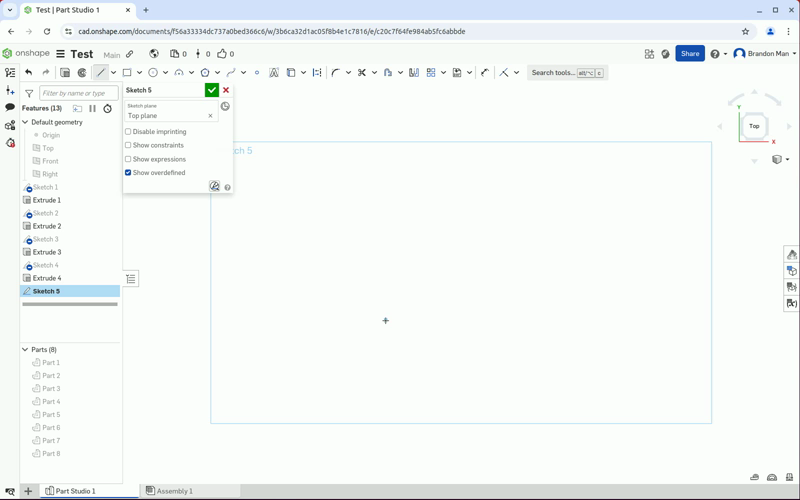
key_down(shift)
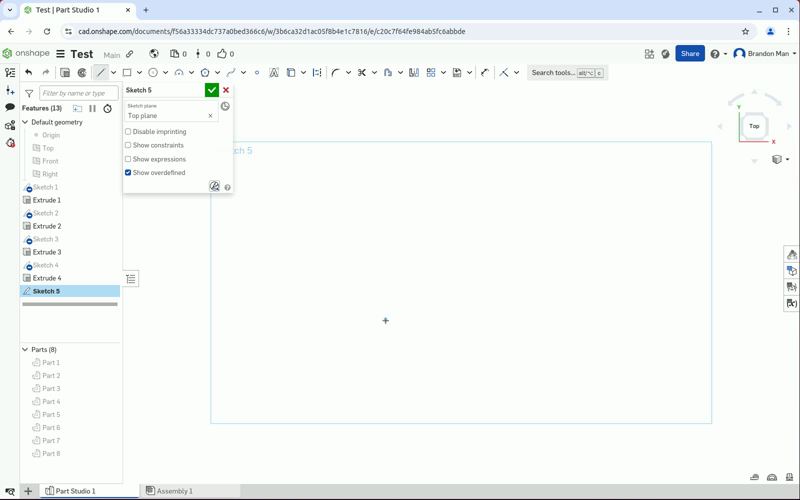
mouse_move(415, 320)
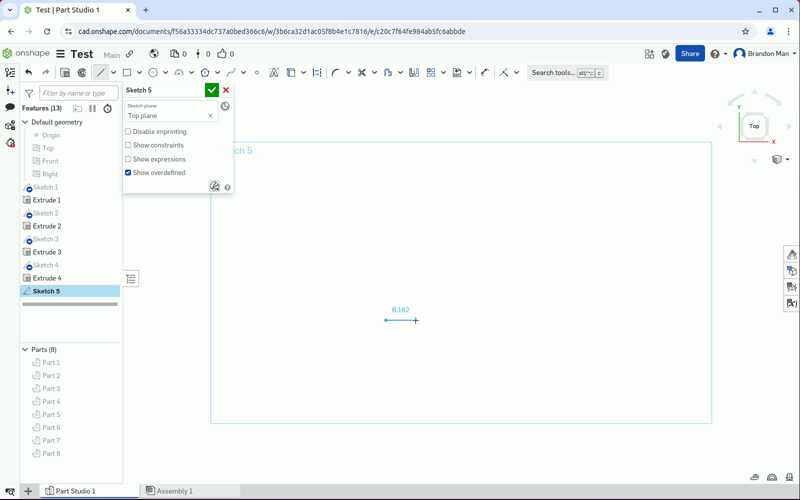
mouse_move(385, 301)
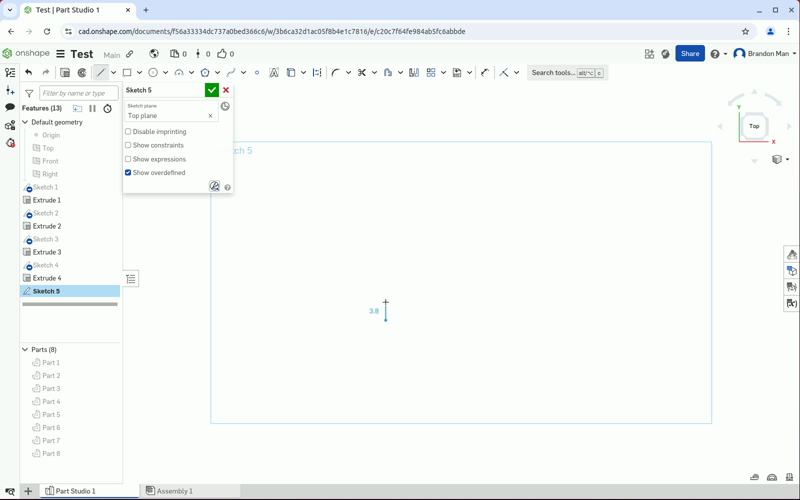
click(385, 301)
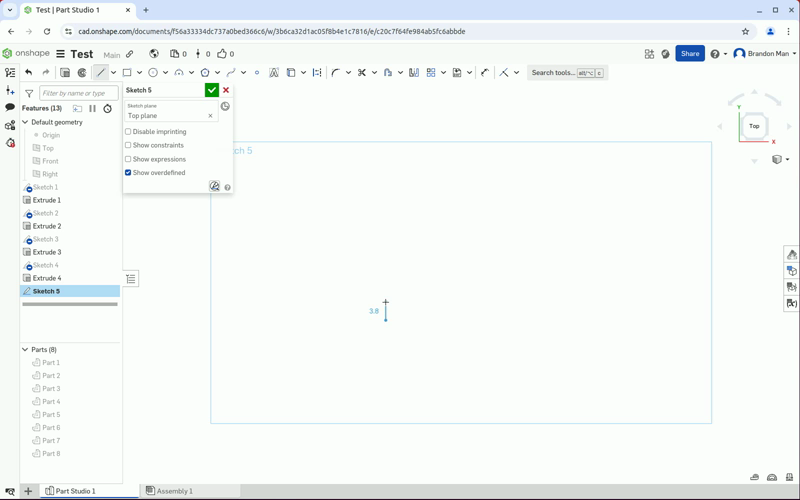
key_up(shift)
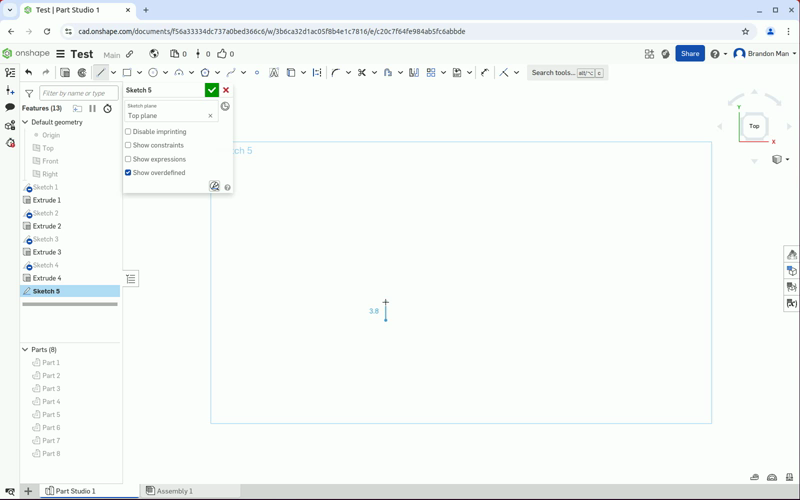
key(esc)
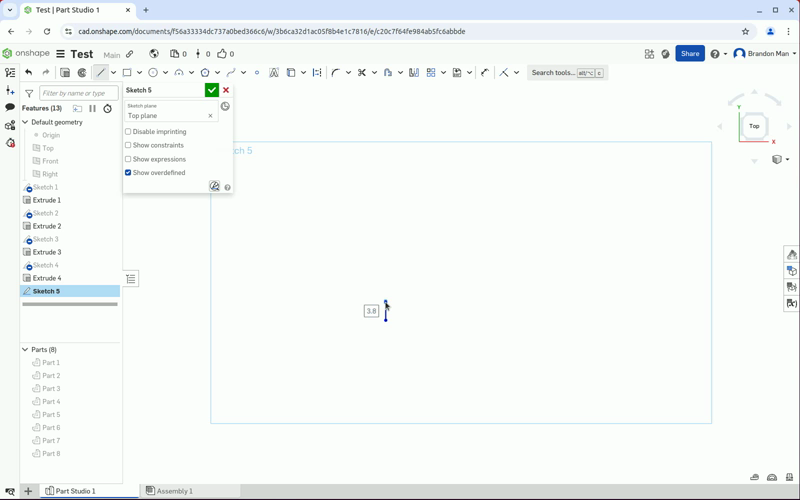
key(a)
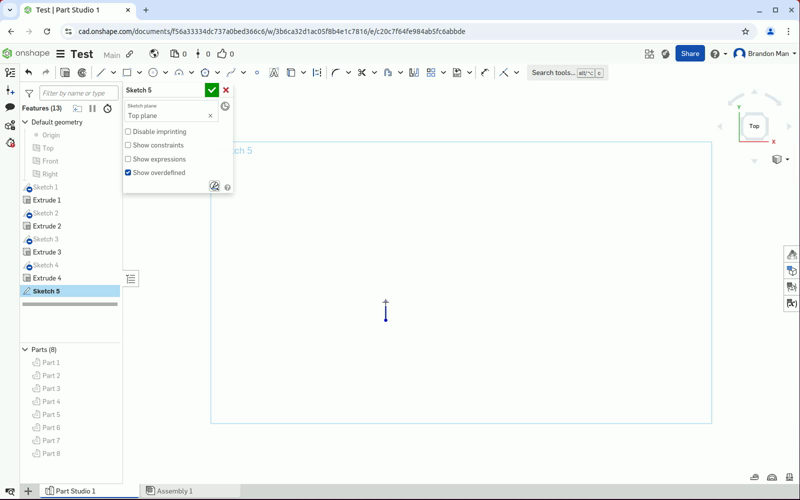
mouse_move(385, 301)
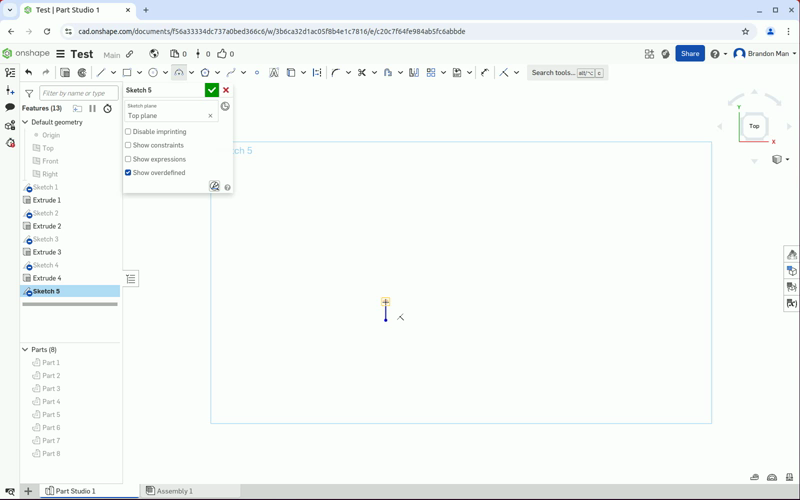
click(385, 301)
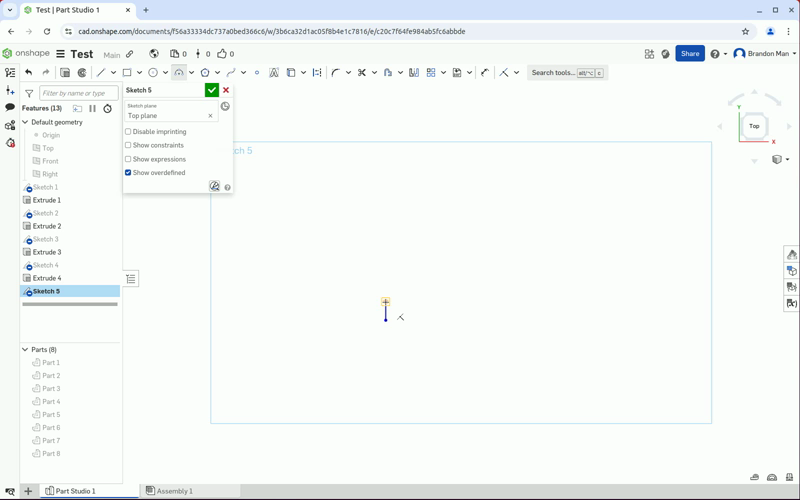
key_down(shift)
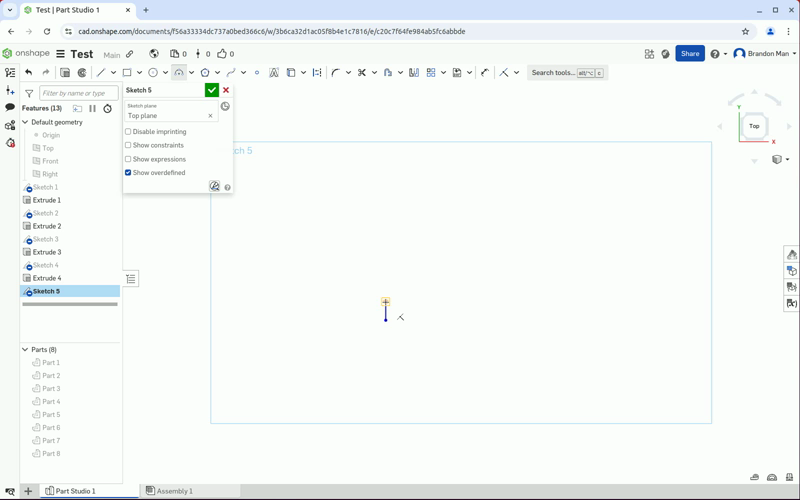
mouse_move(385, 264)
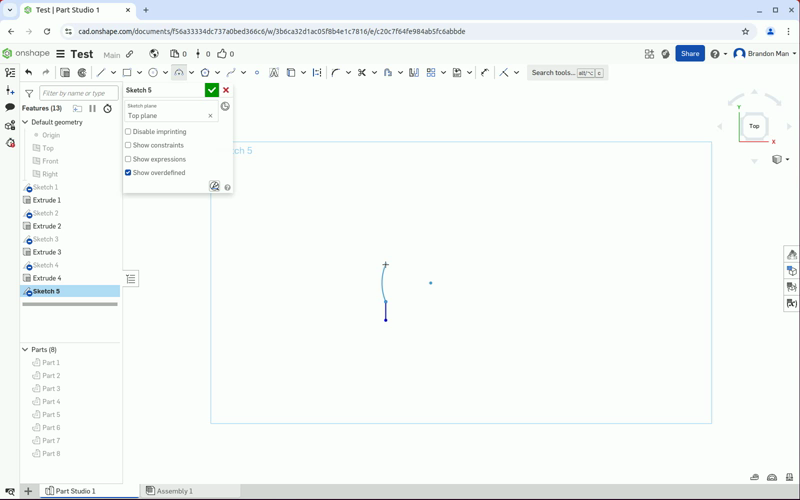
click(385, 264)
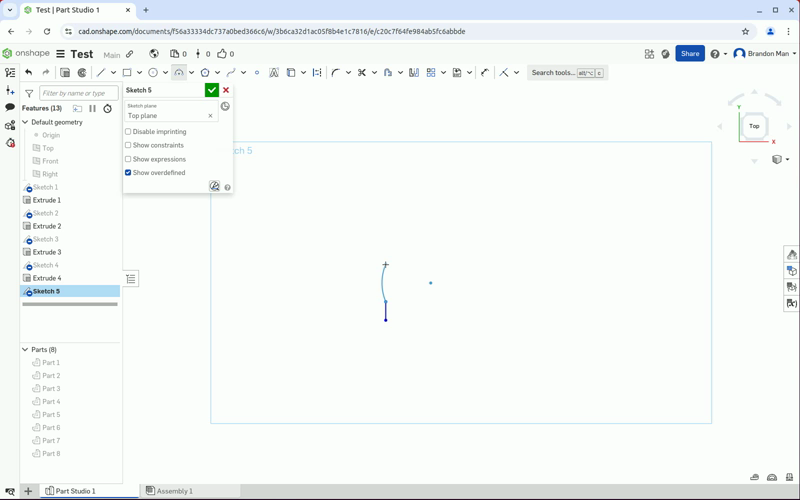
mouse_move(367, 282)
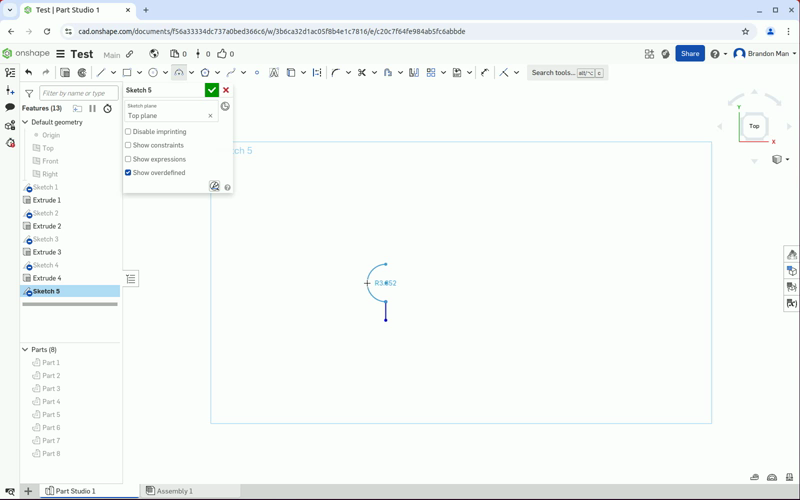
click(367, 282)
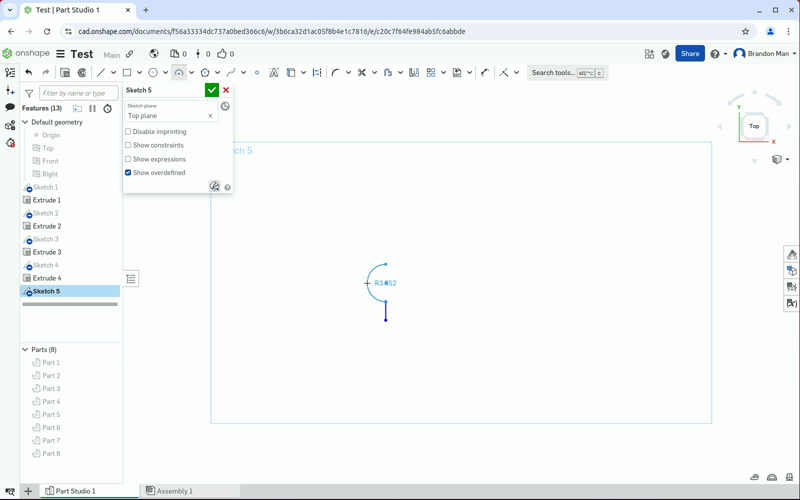
key_up(shift)
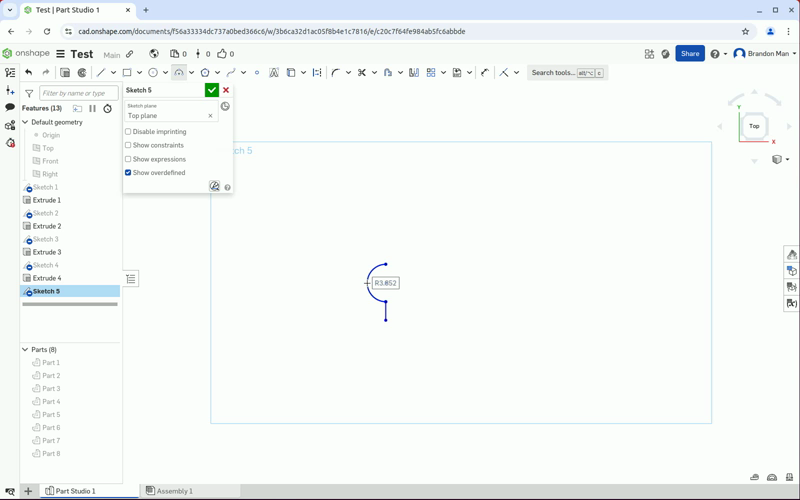
key(esc)
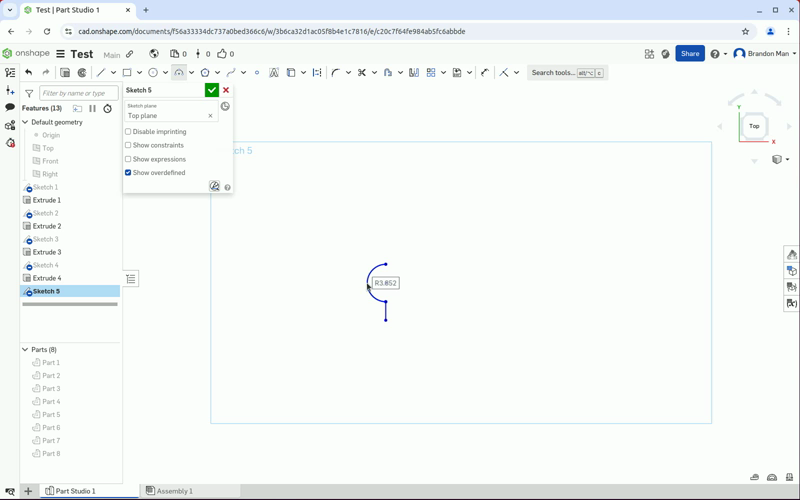
key(l)
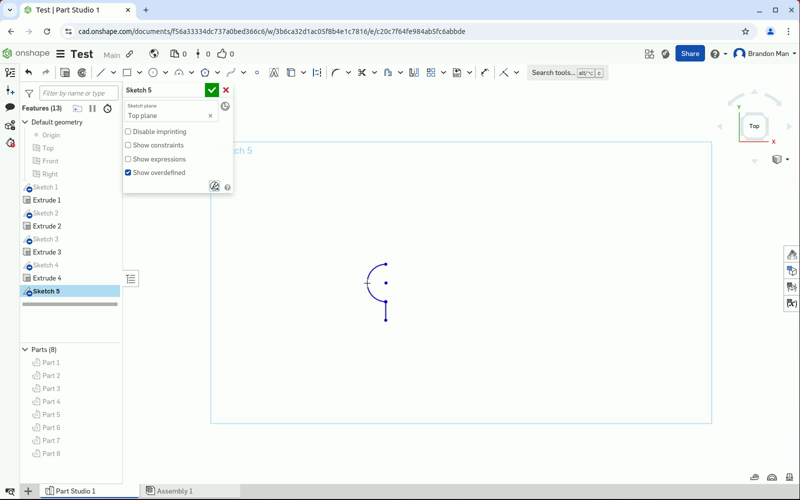
mouse_move(385, 264)
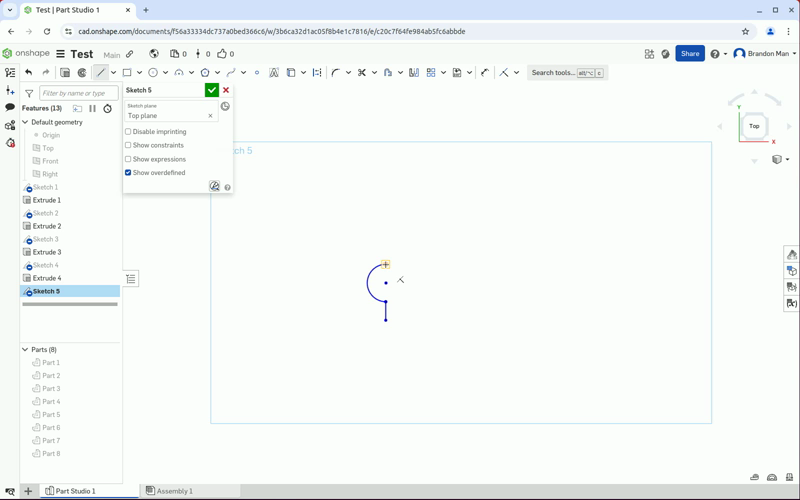
click(385, 264)
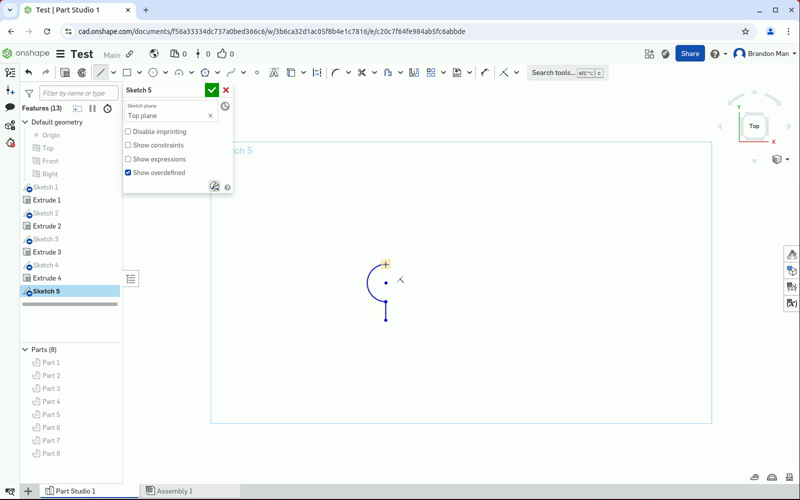
key_down(shift)
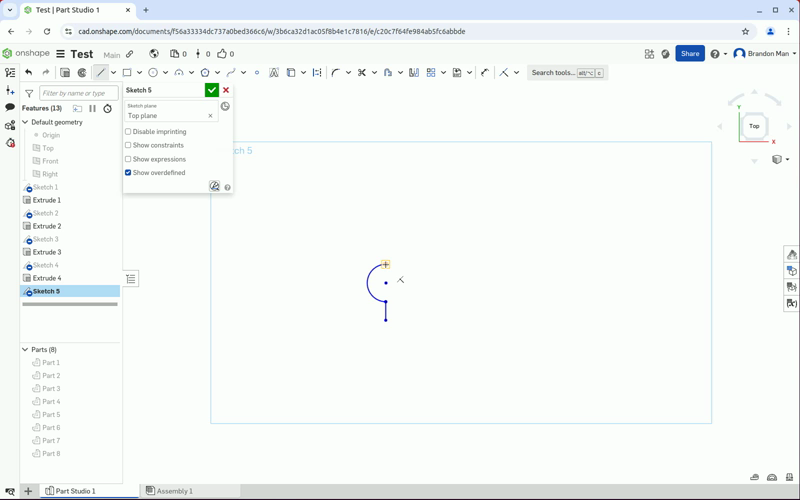
mouse_move(415, 264)
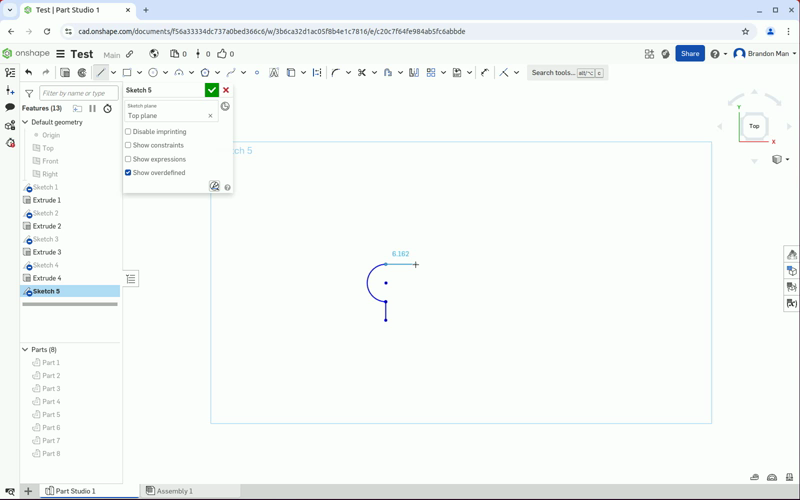
mouse_move(385, 245)
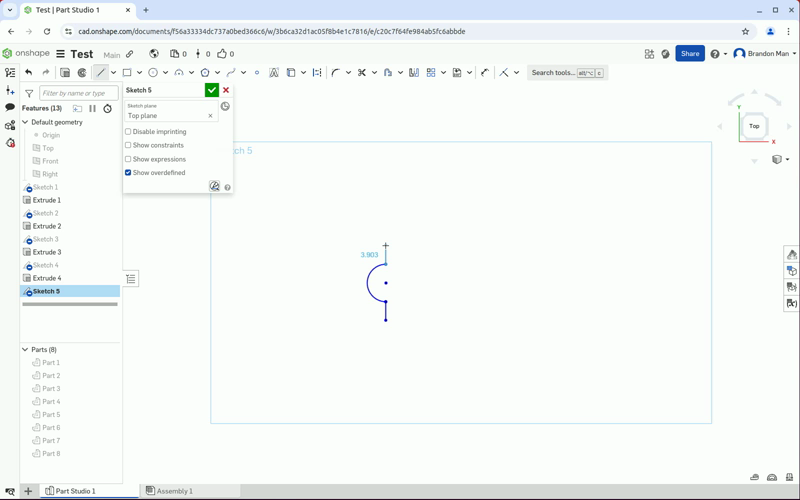
click(385, 245)
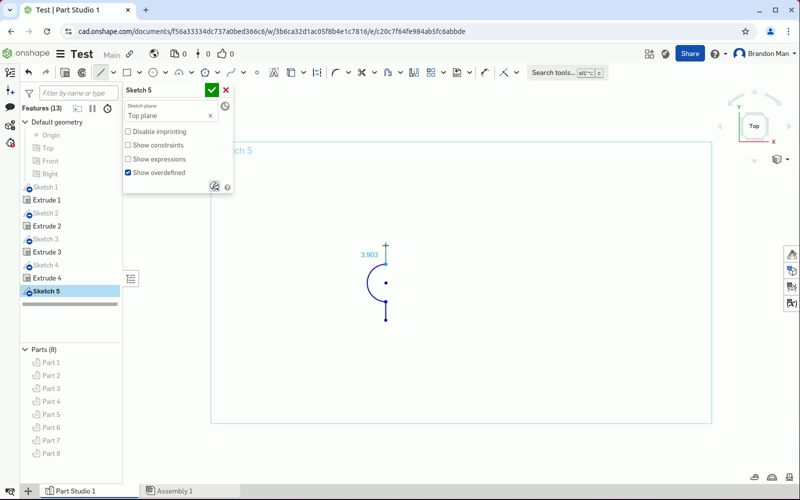
key_up(shift)
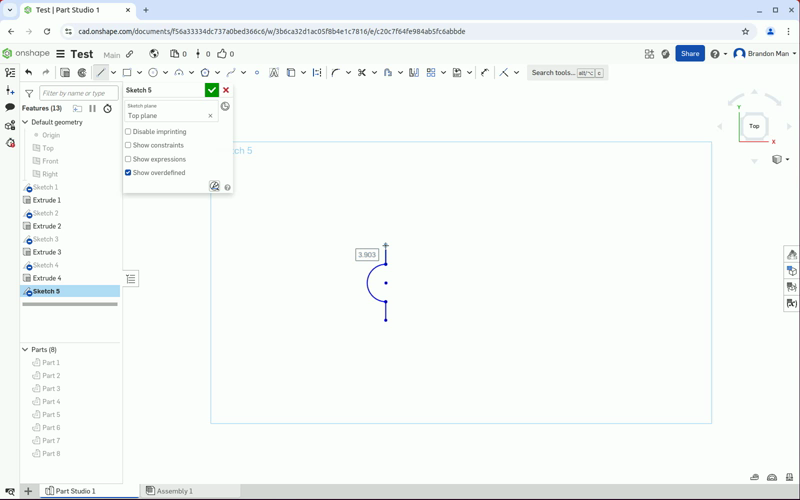
key(esc)
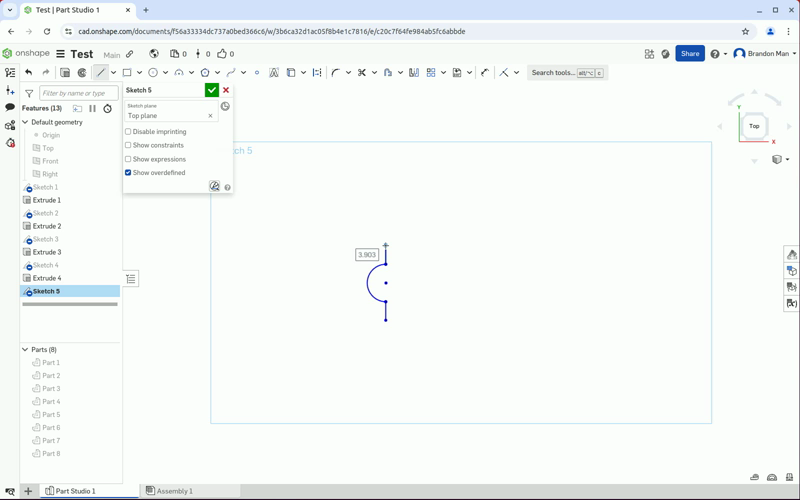
key(a)
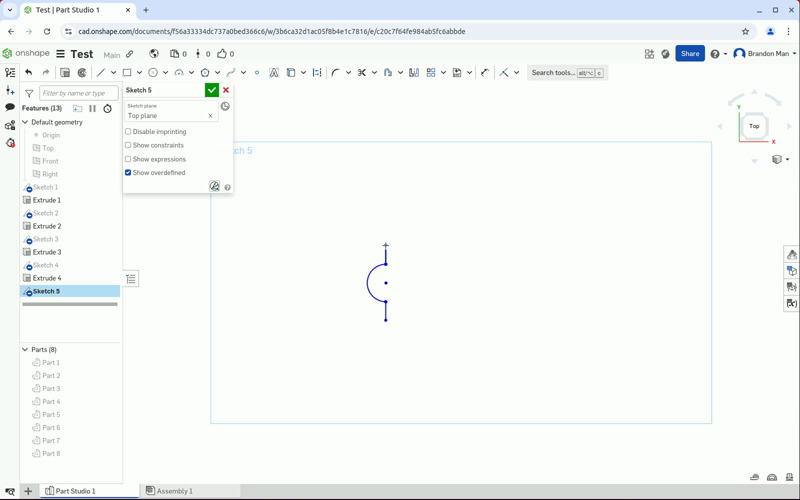
mouse_move(385, 245)
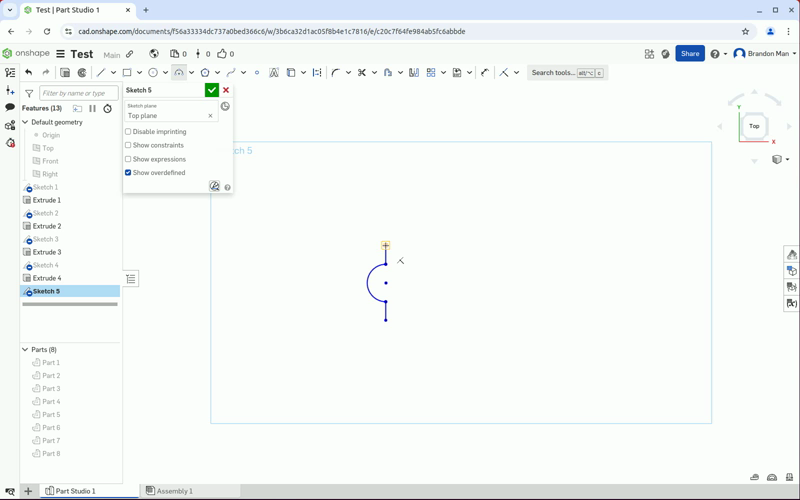
click(385, 245)
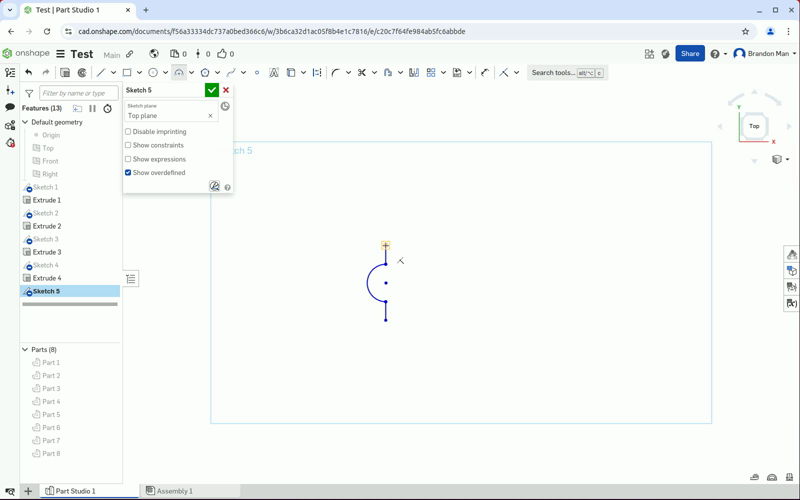
mouse_move(385, 320)
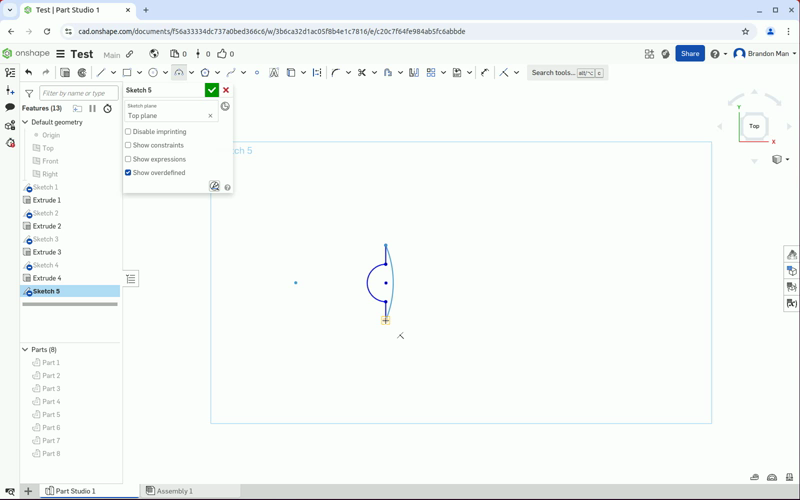
click(385, 320)
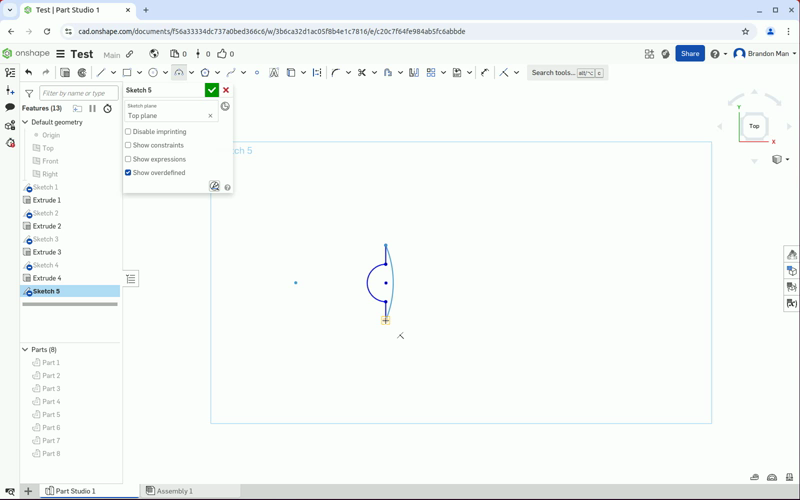
key_down(shift)
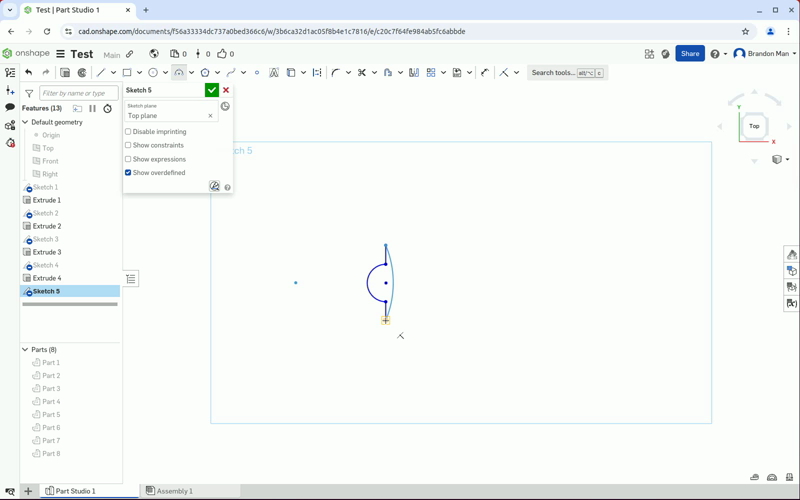
mouse_move(347, 282)
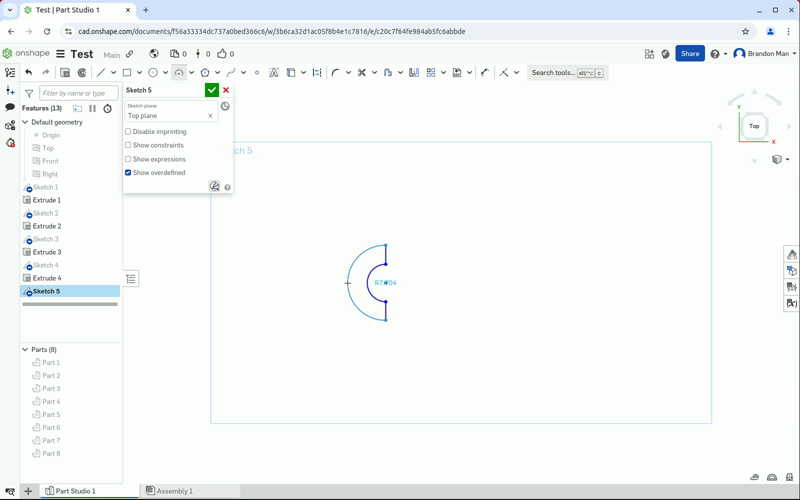
click(347, 282)
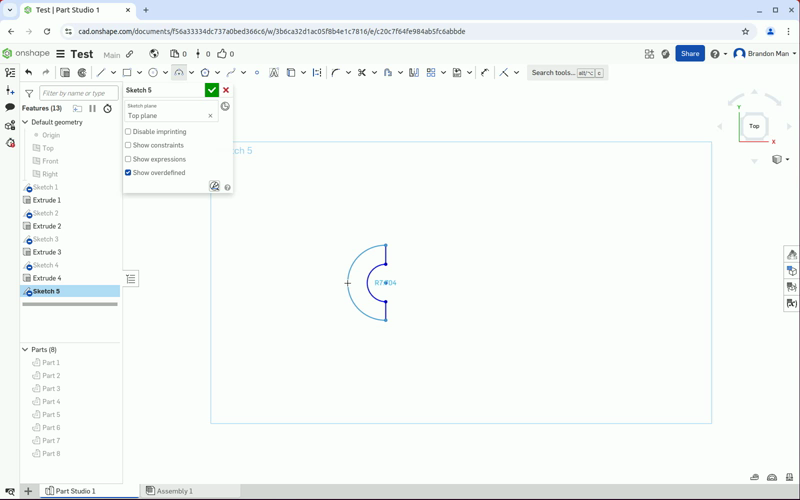
key_up(shift)
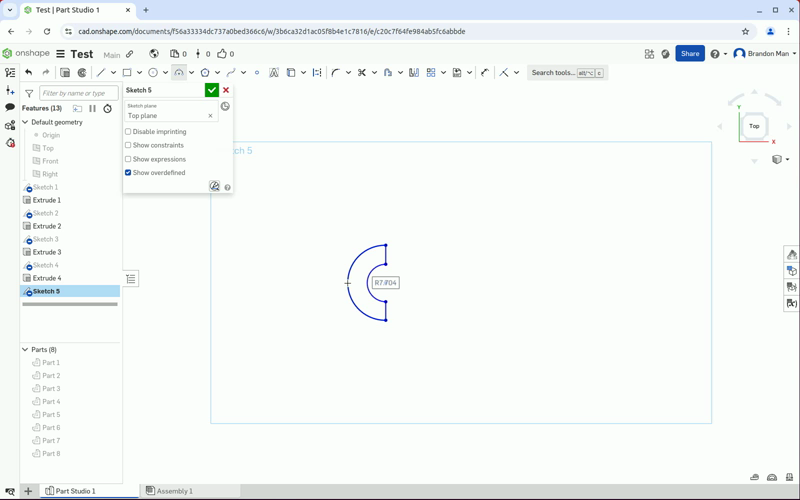
key(esc)
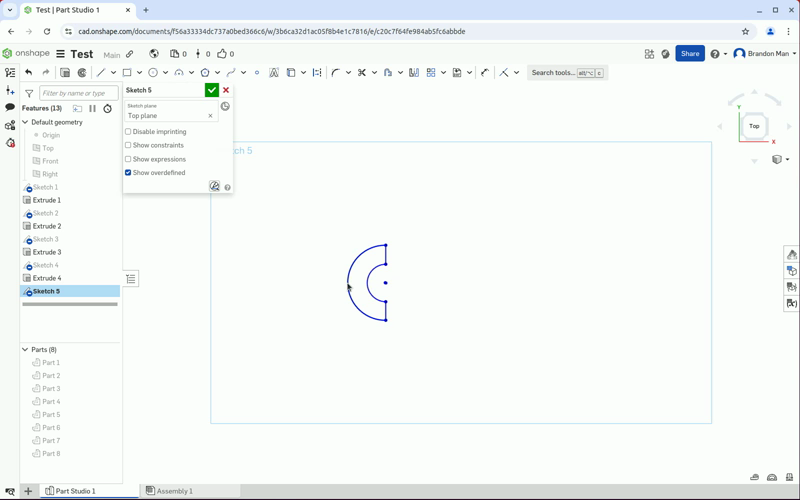
mouse_move(367, 311)
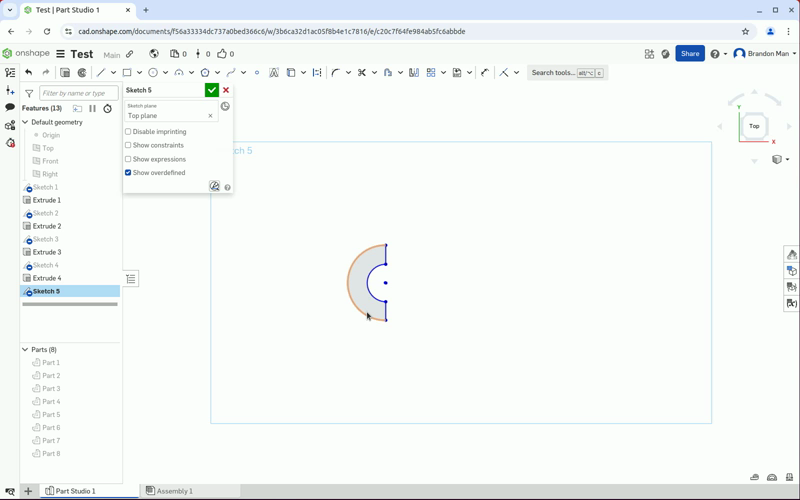
scroll(6)
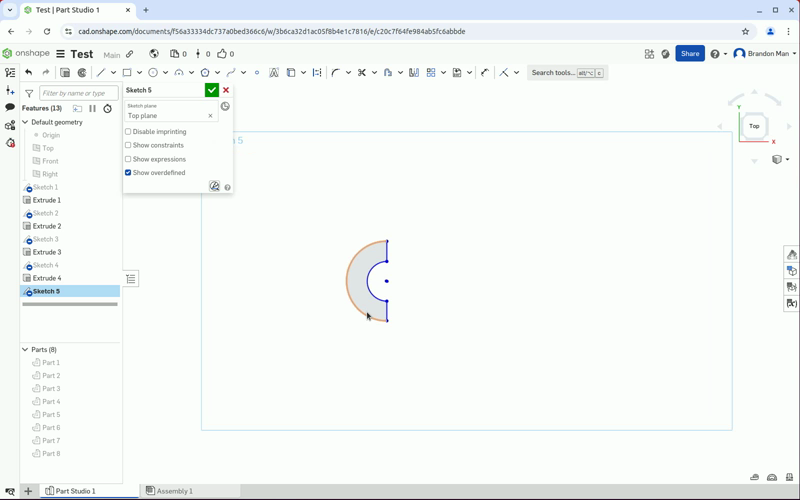
scroll(6)
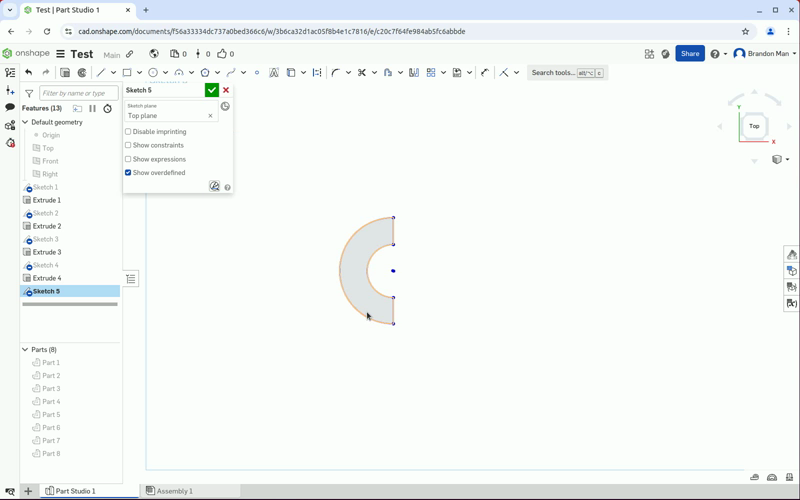
scroll(6)
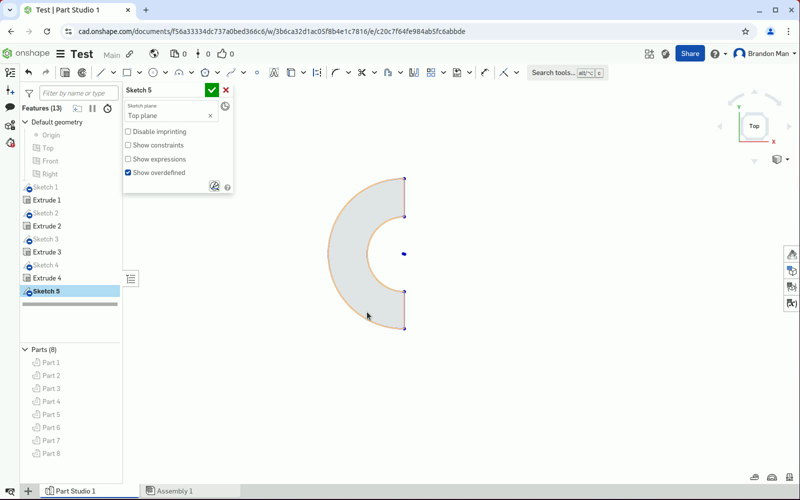
scroll(6)
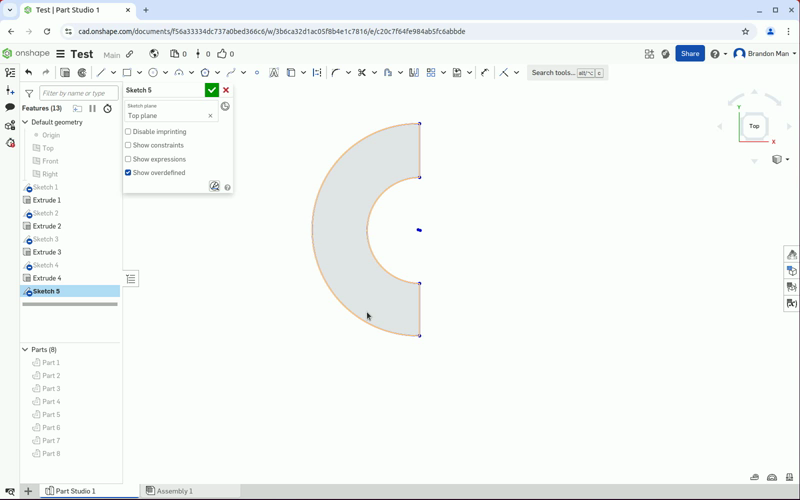
scroll(6)
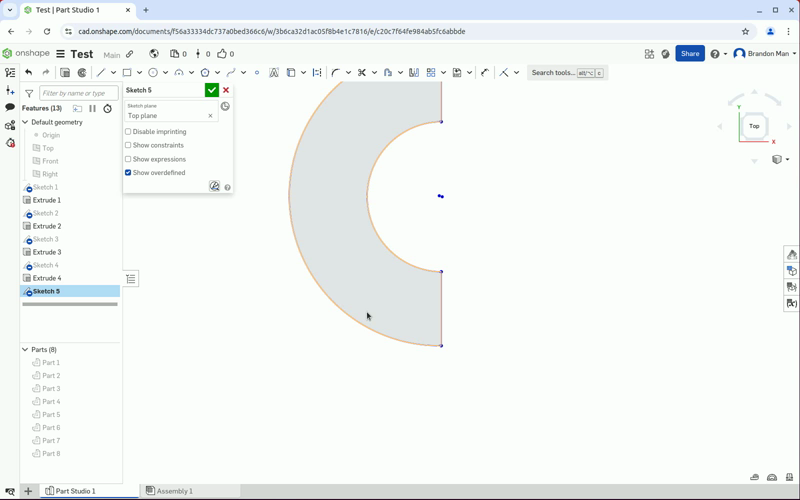
scroll(6)
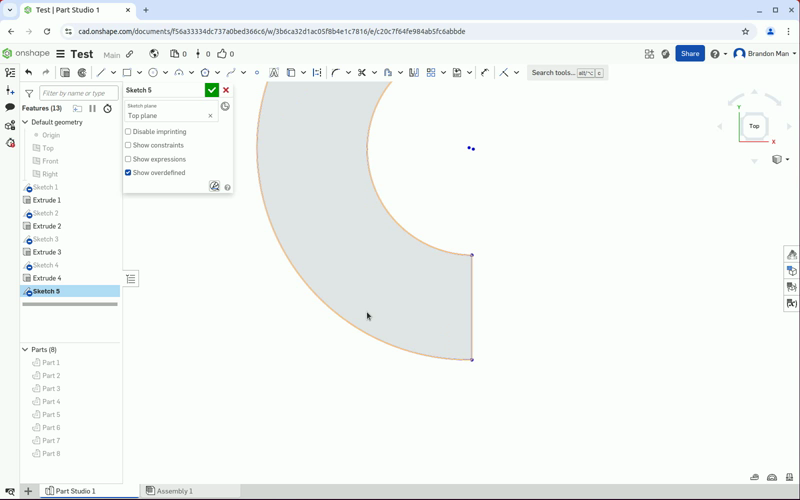
scroll(6)
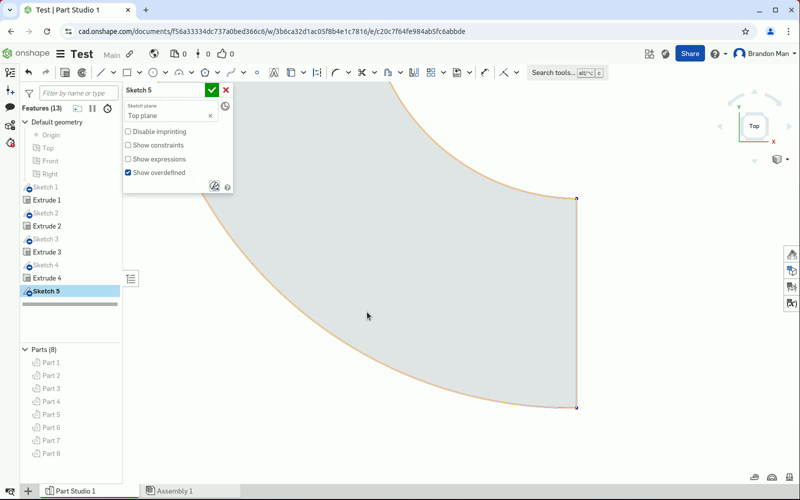
click(367, 311)
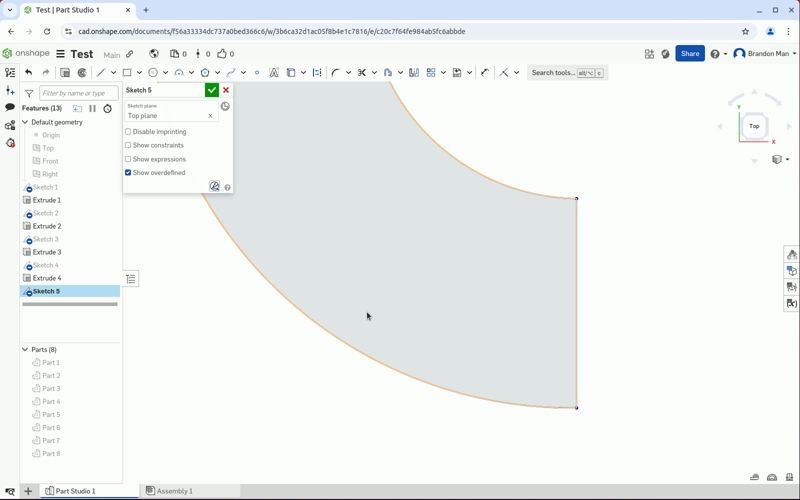
scroll(-6)
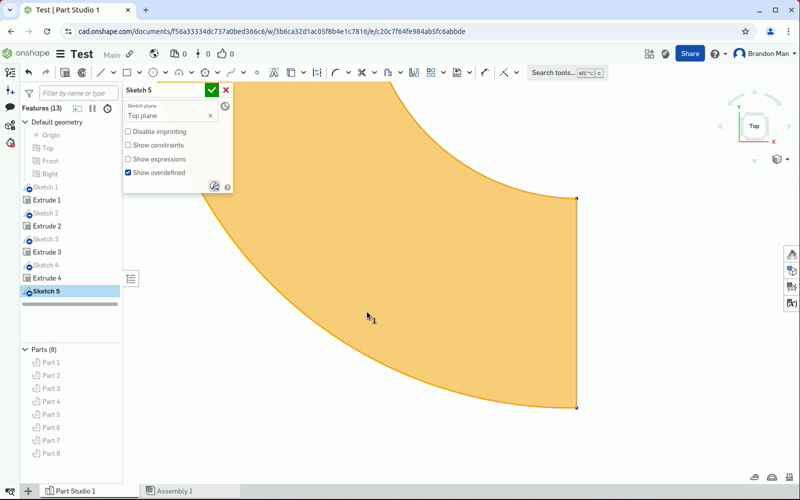
scroll(-6)
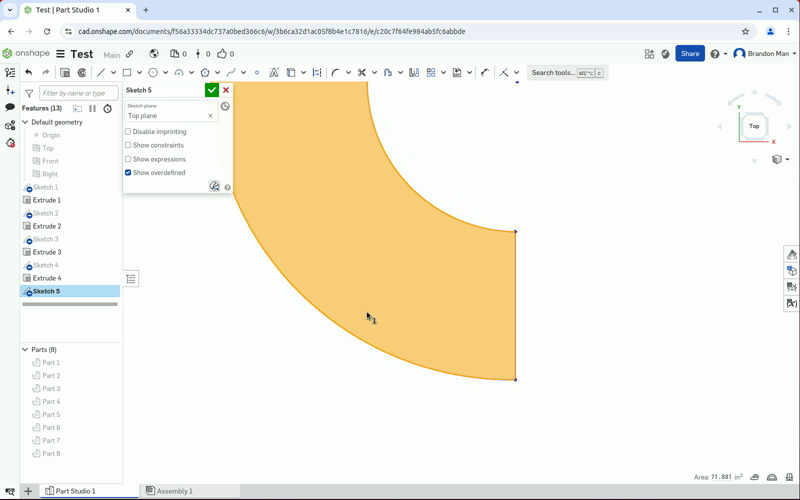
scroll(-6)
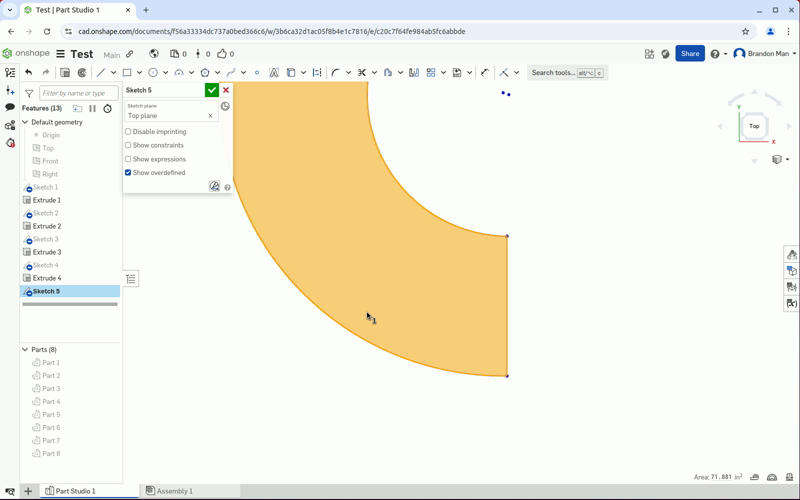
scroll(-6)
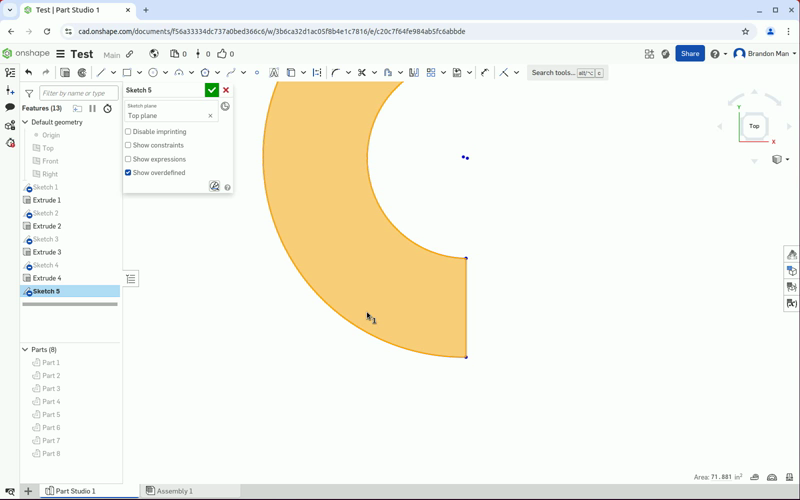
scroll(-6)
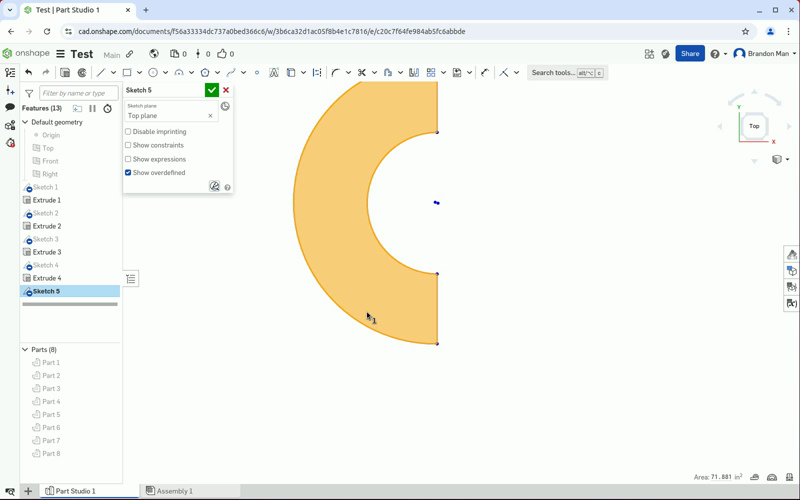
scroll(-6)
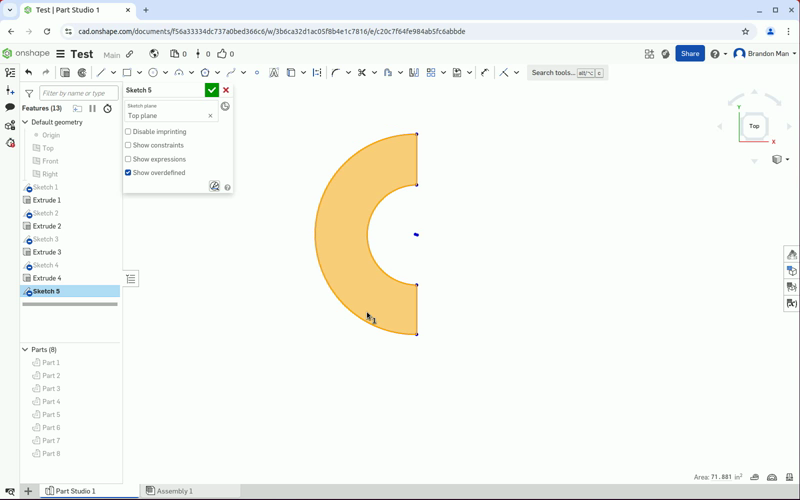
scroll(-6)
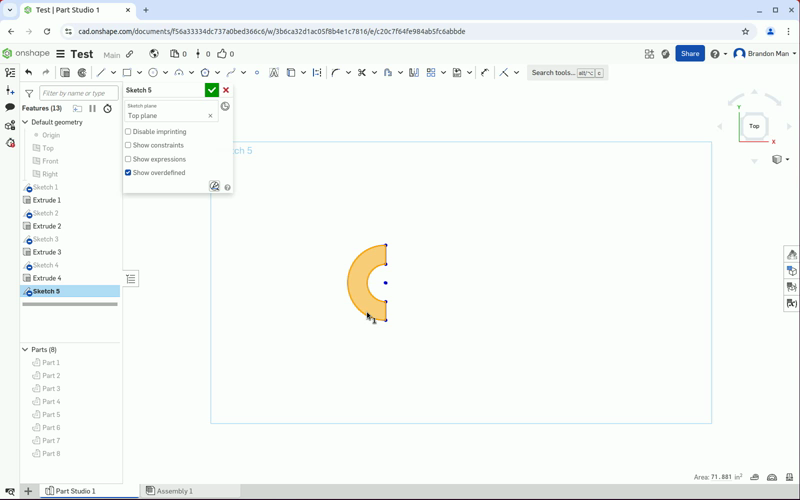
mouse_move(73, 352)
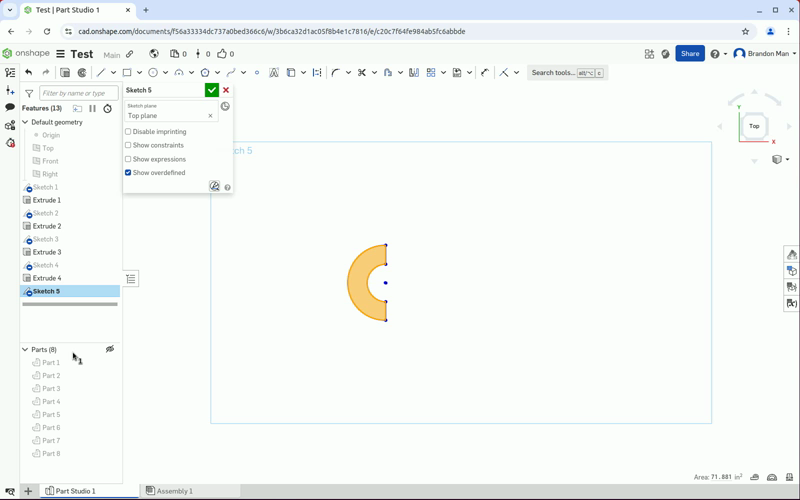
key(shift+y)
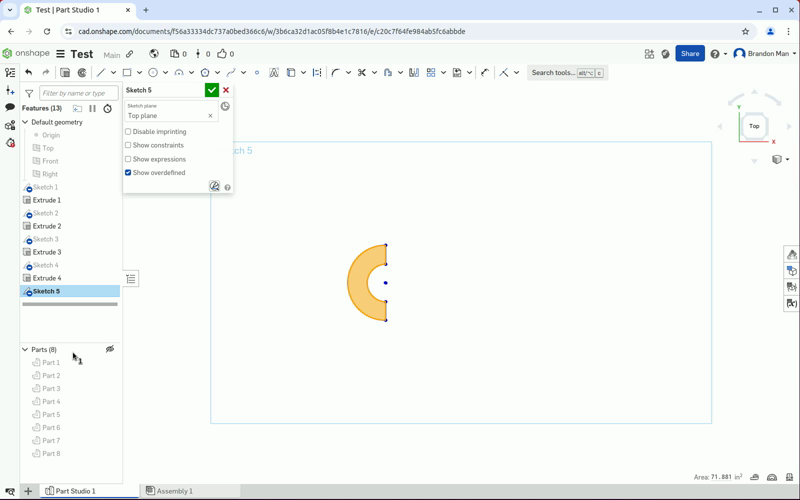
key(shift+e)
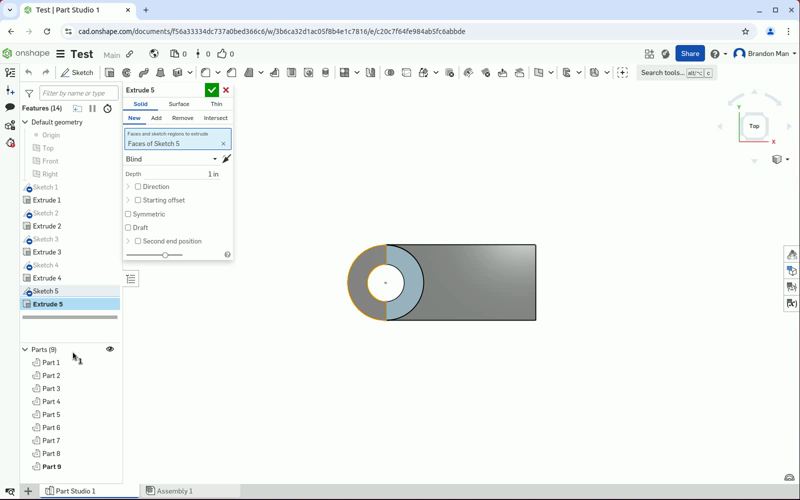
mouse_move(143, 106)
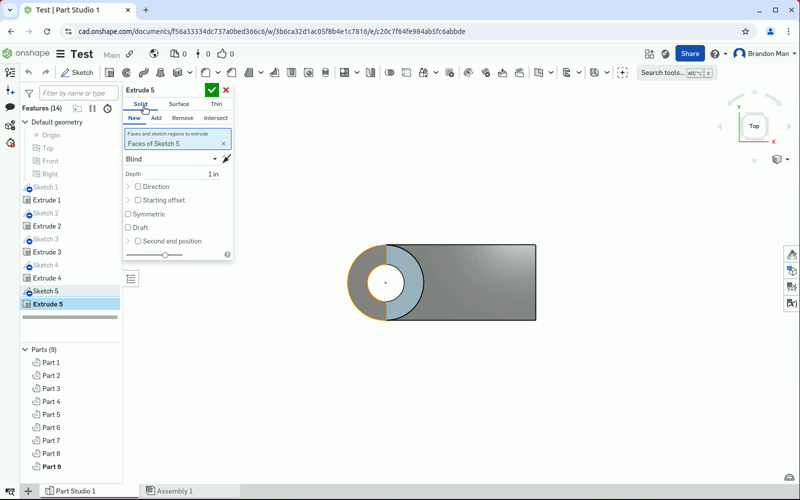
click(143, 106)
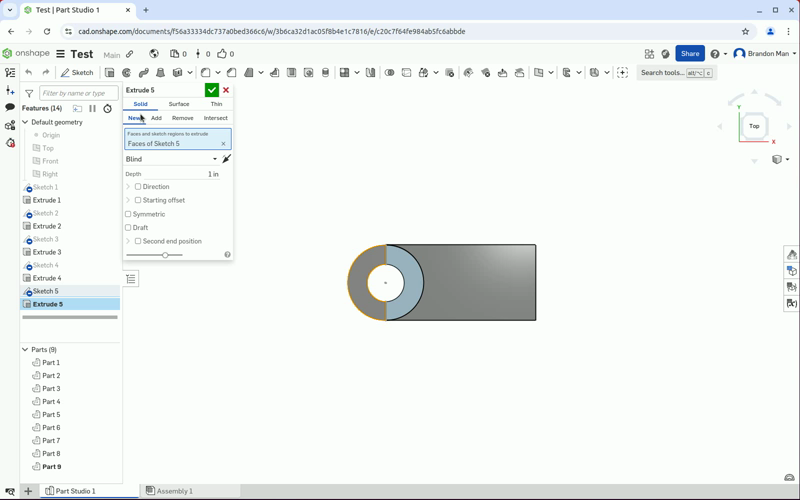
mouse_move(137, 120)
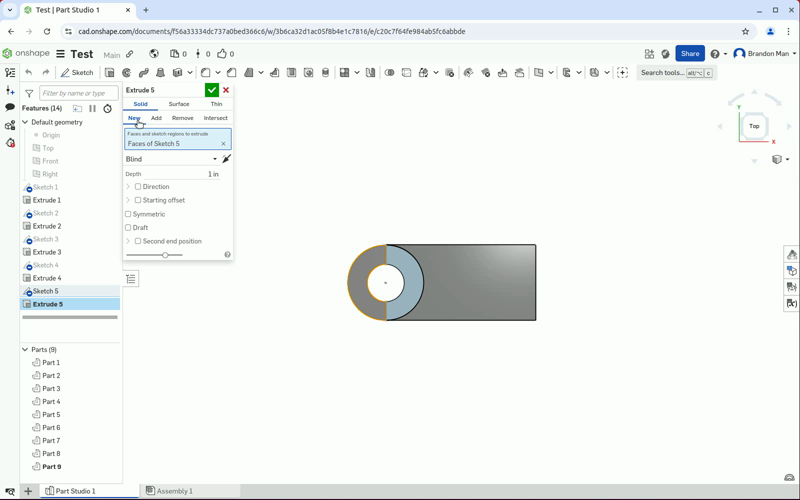
click(137, 120)
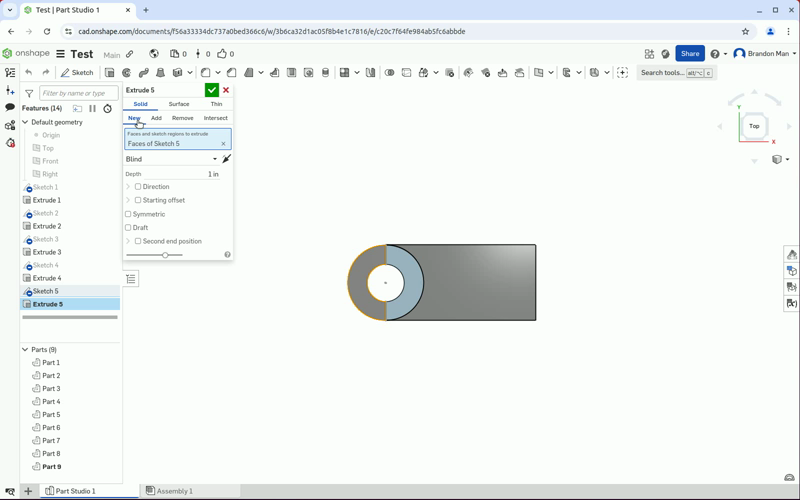
key(tab, 4)
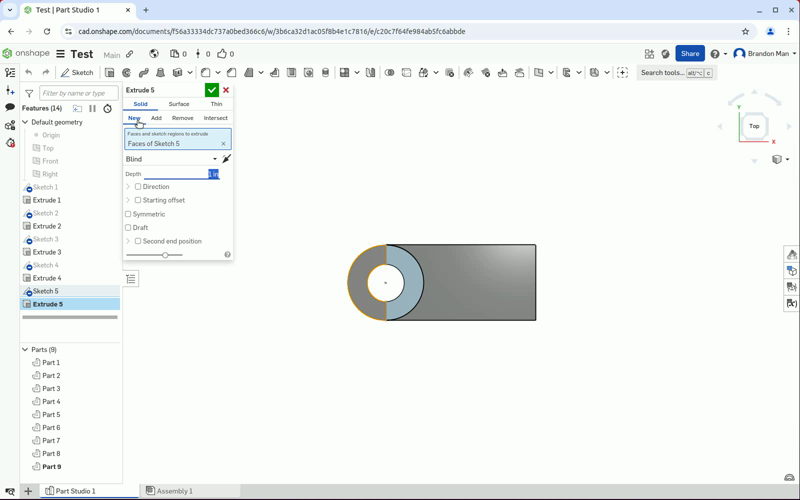
text(7.703)
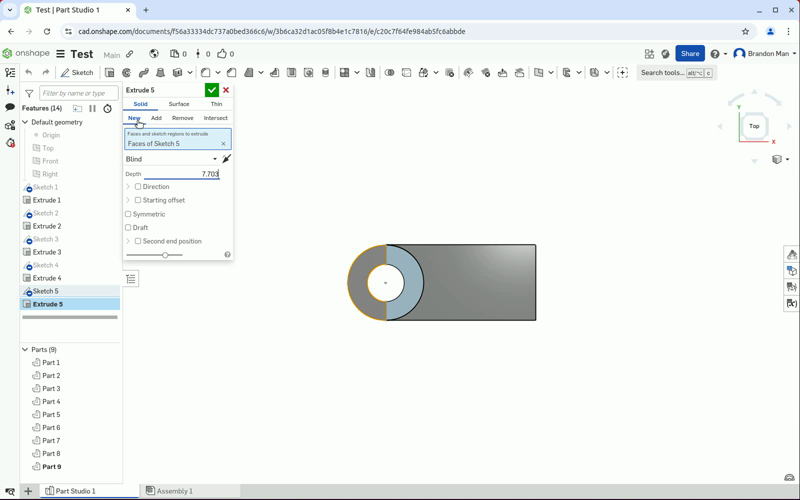
key(enter)
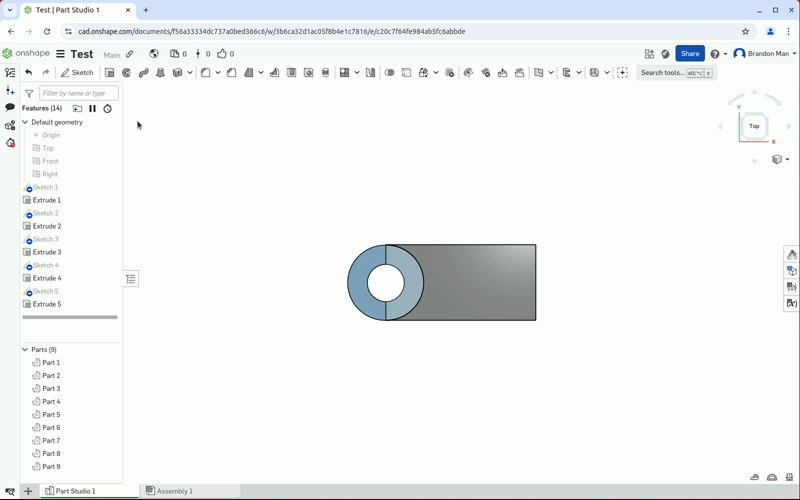
key(shift+h)
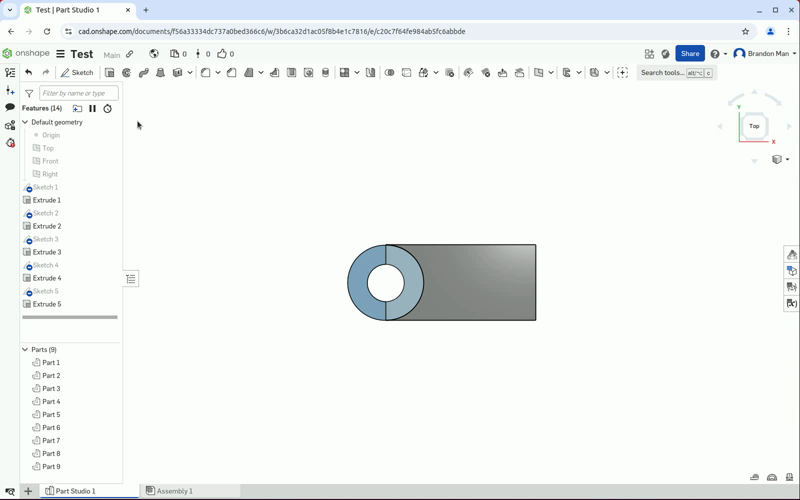
key(shift+h)
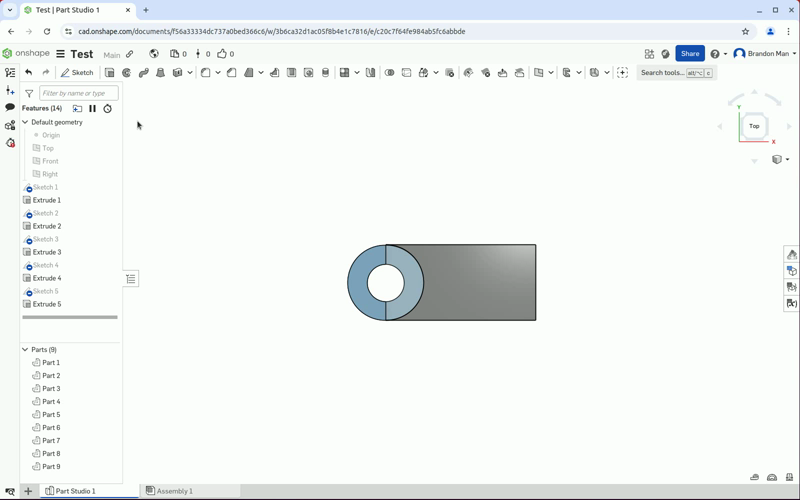
mouse_move(73, 189)
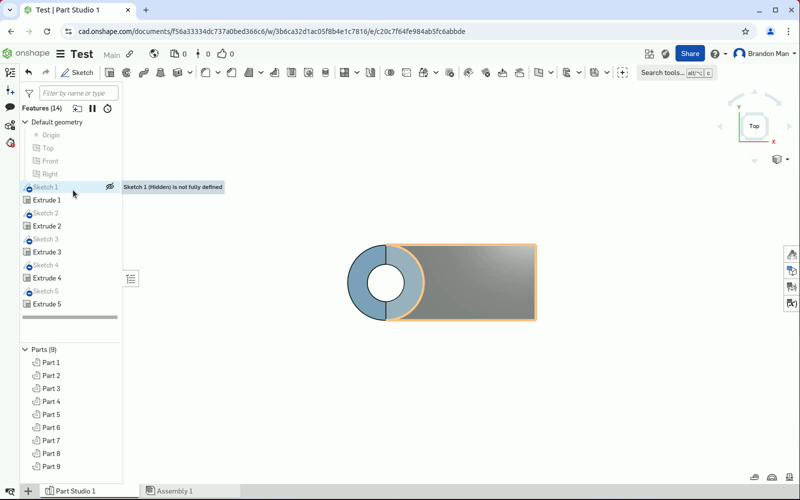
click(73, 189)
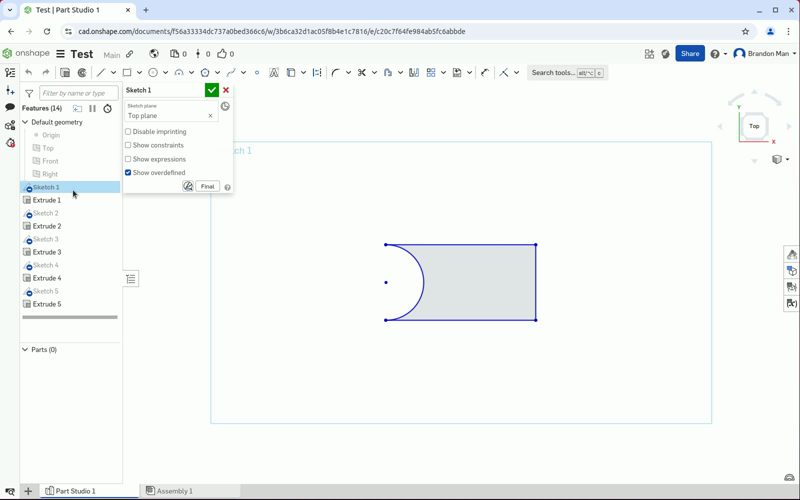
mouse_move(229, 92)
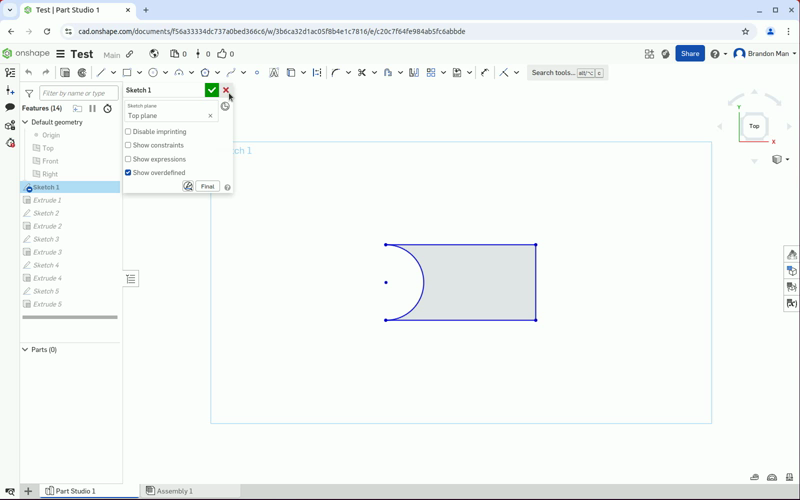
click(229, 92)
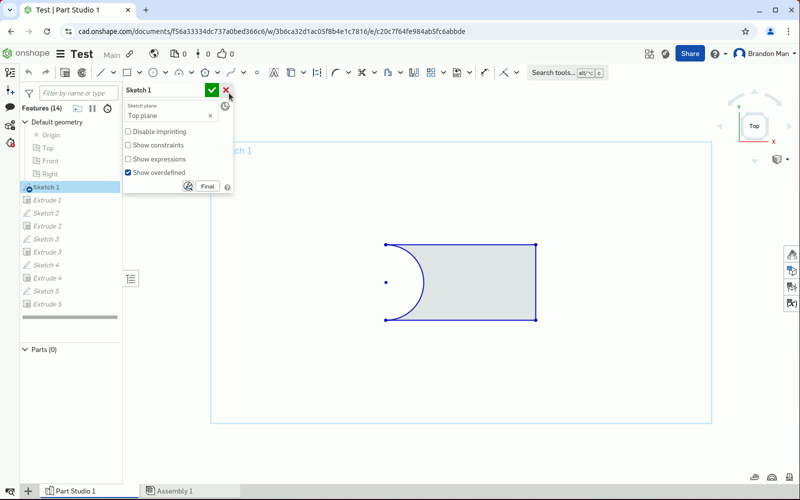
key(shift+s)
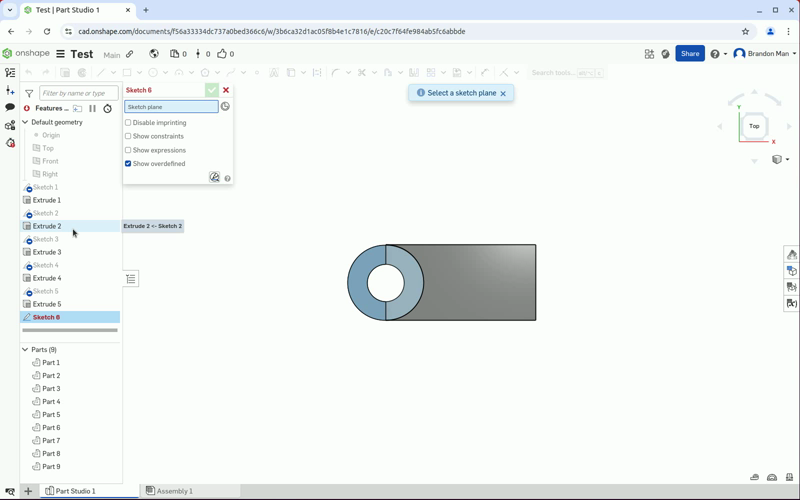
scroll(3)
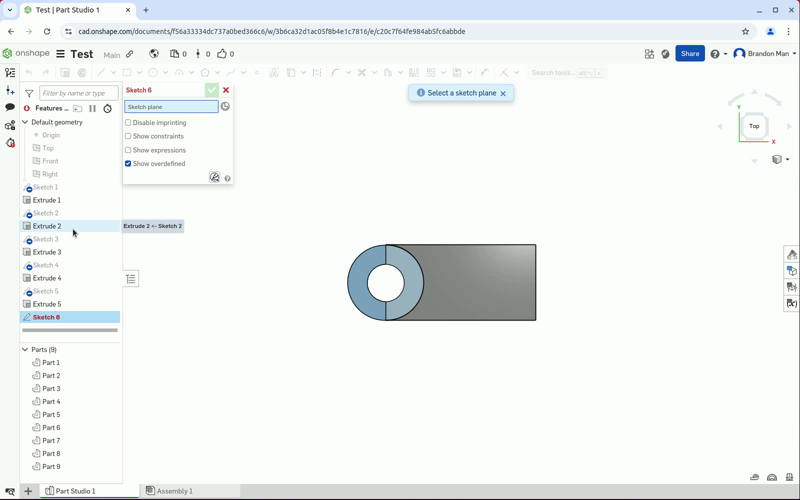
mouse_move(73, 150)
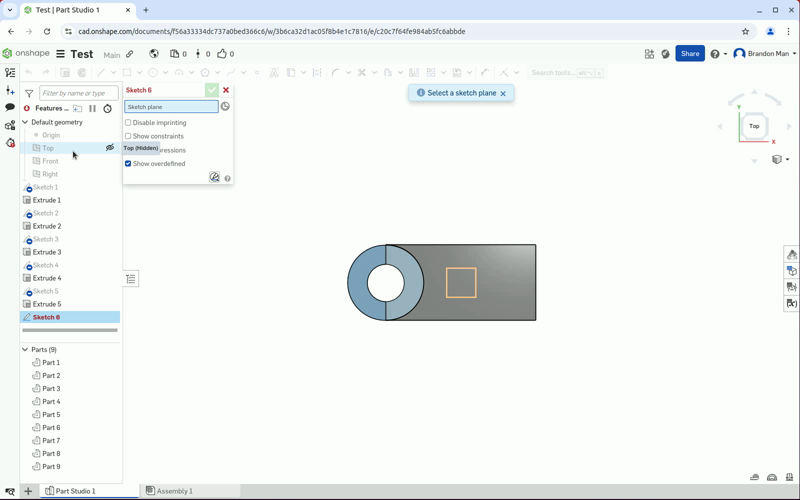
click(73, 150)
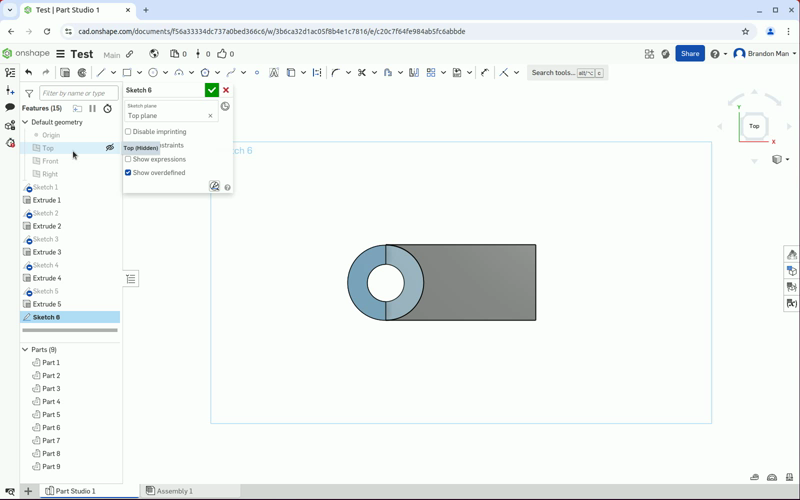
mouse_move(73, 352)
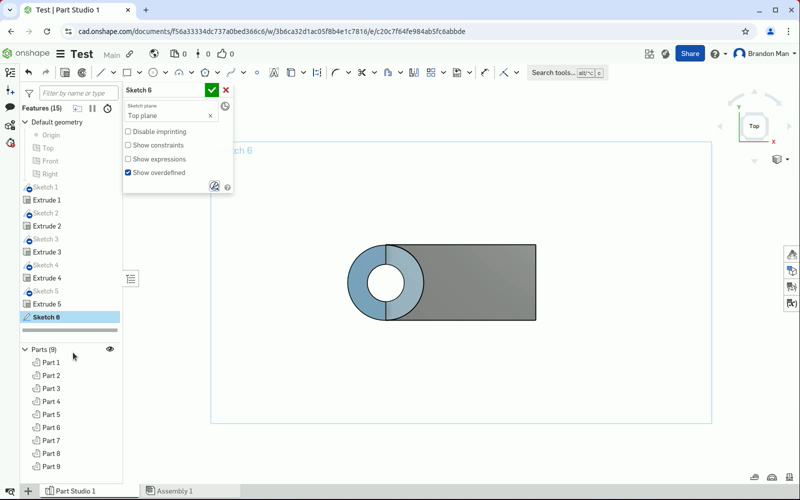
key(y)
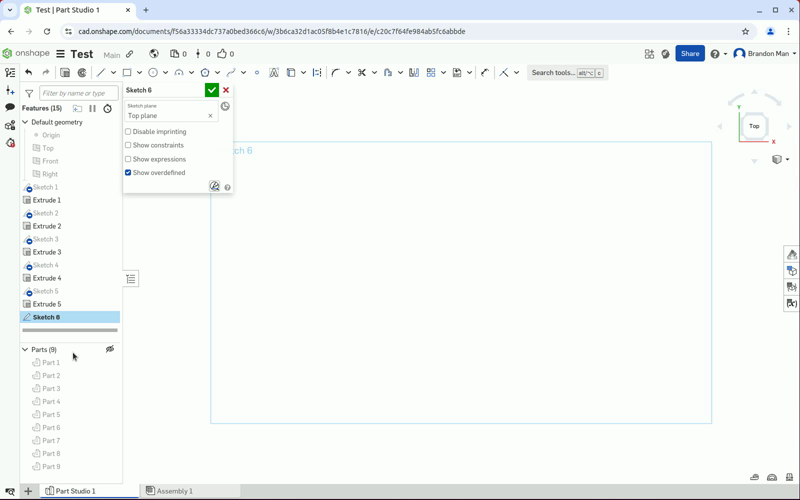
key(a)
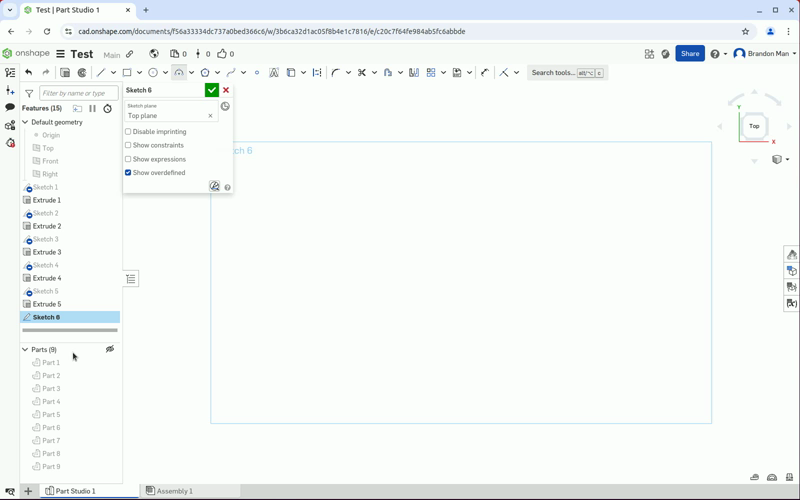
key_down(shift)
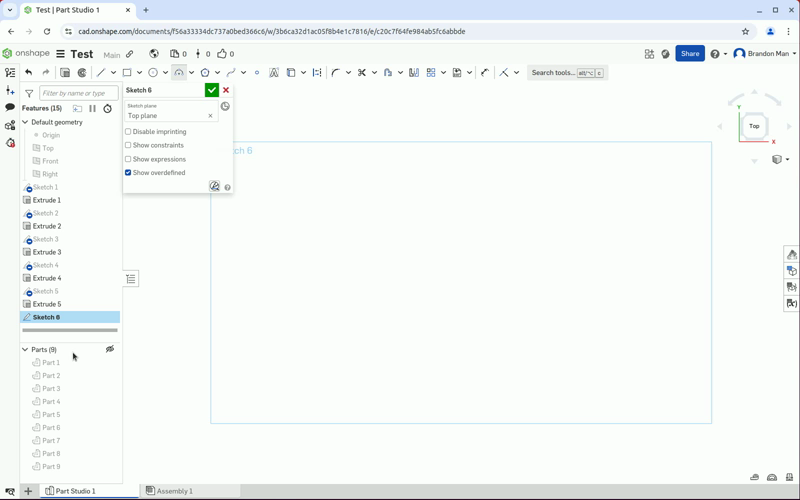
mouse_move(385, 320)
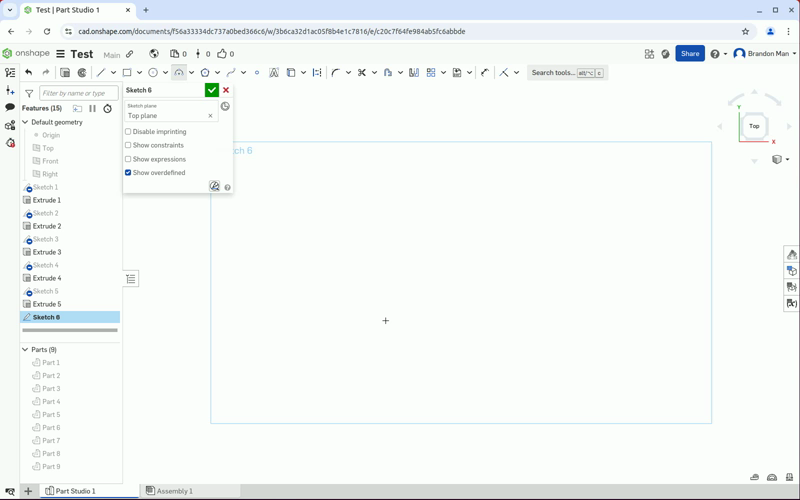
click(385, 320)
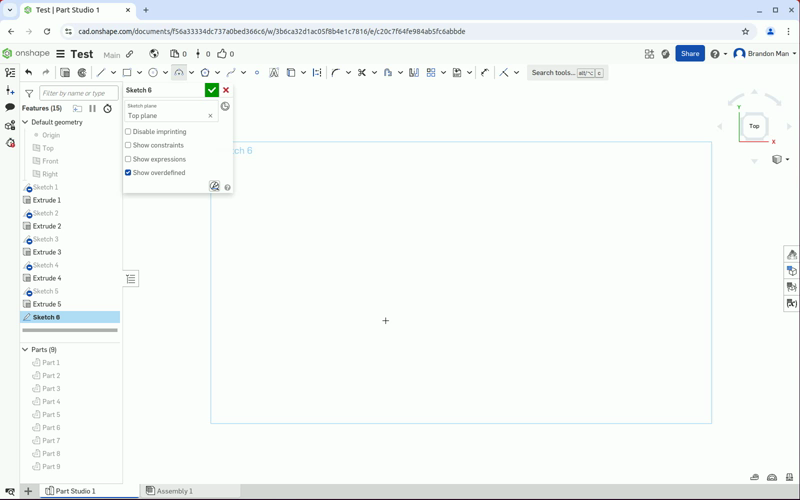
key_up(shift)
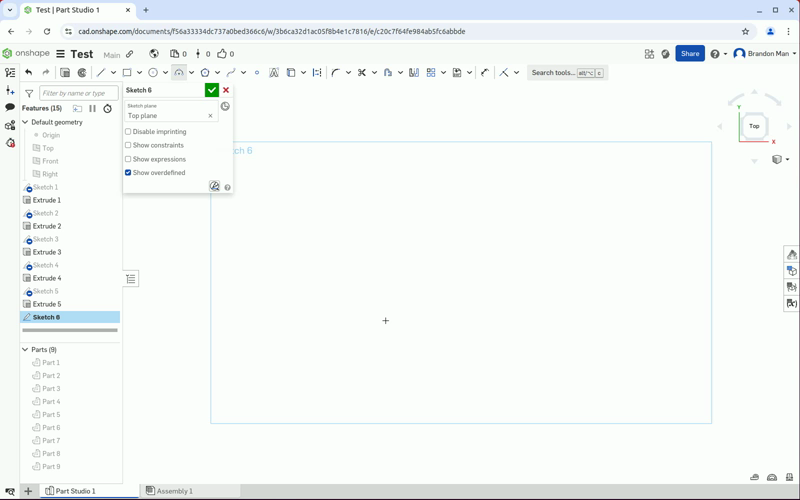
key_down(shift)
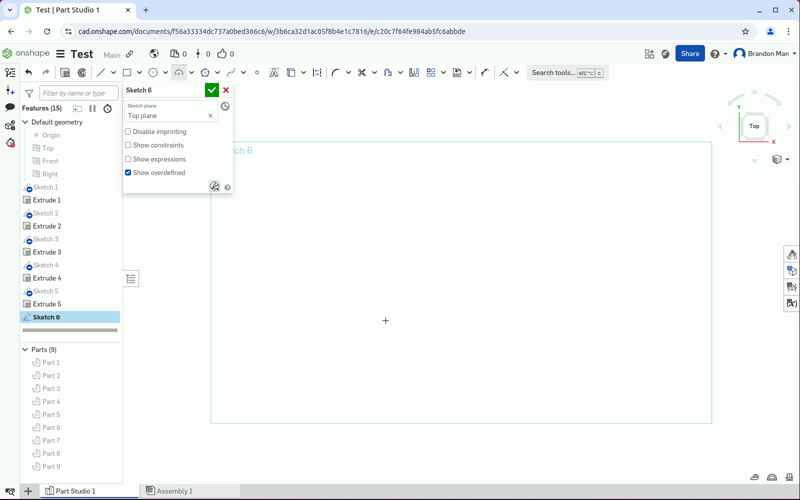
mouse_move(385, 245)
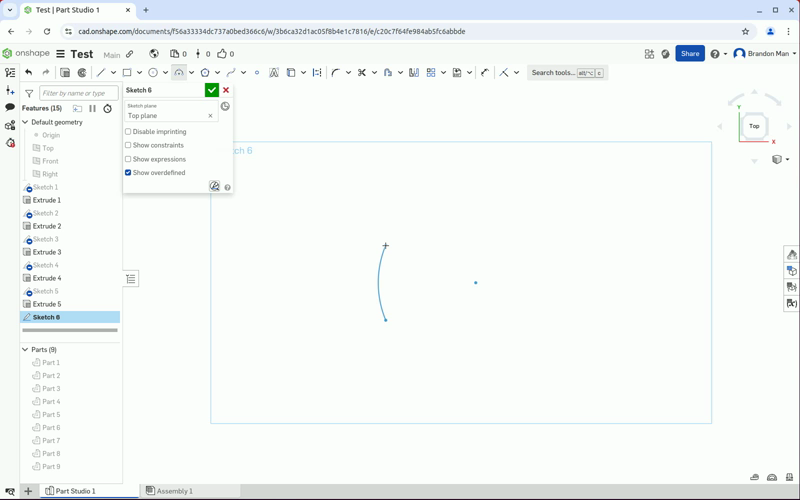
click(385, 245)
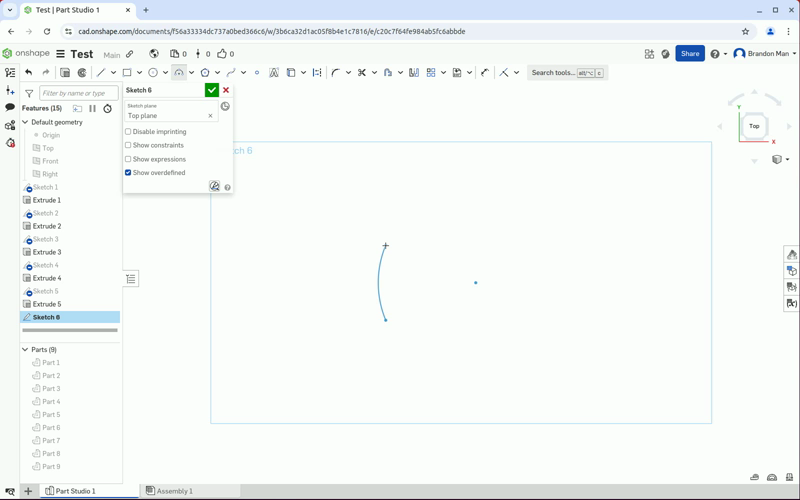
mouse_move(423, 282)
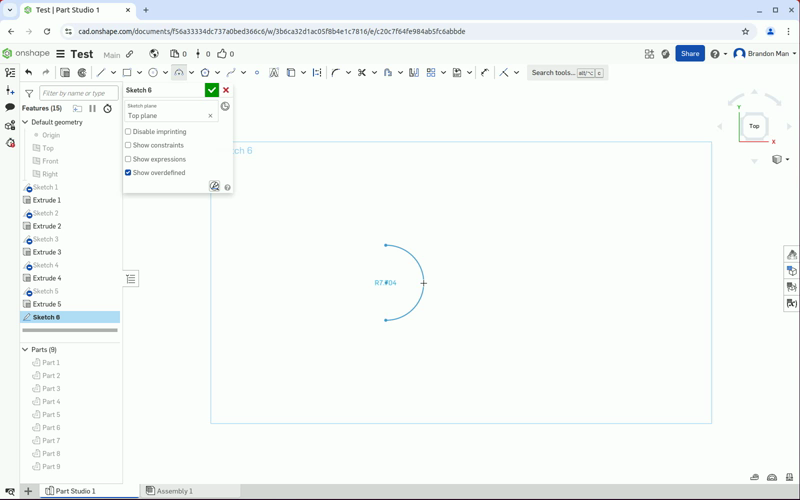
click(423, 282)
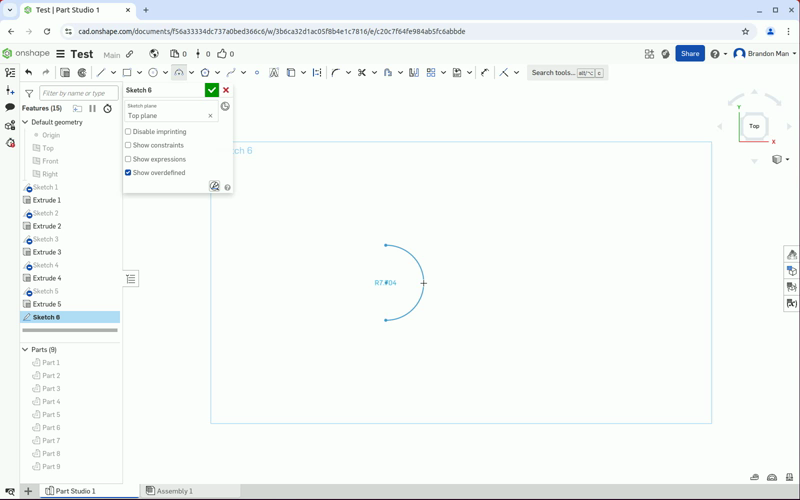
key_up(shift)
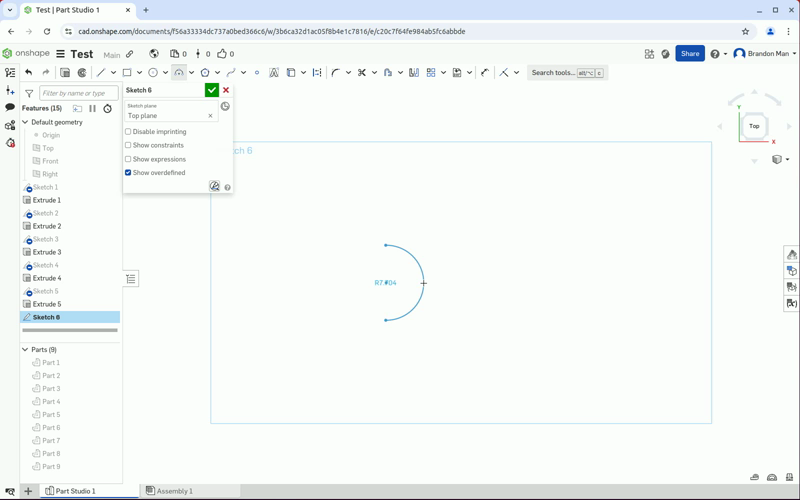
key(esc)
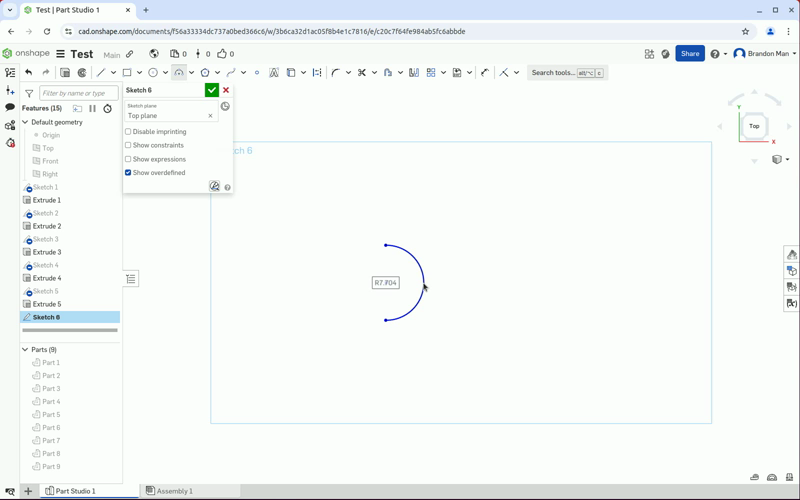
key(l)
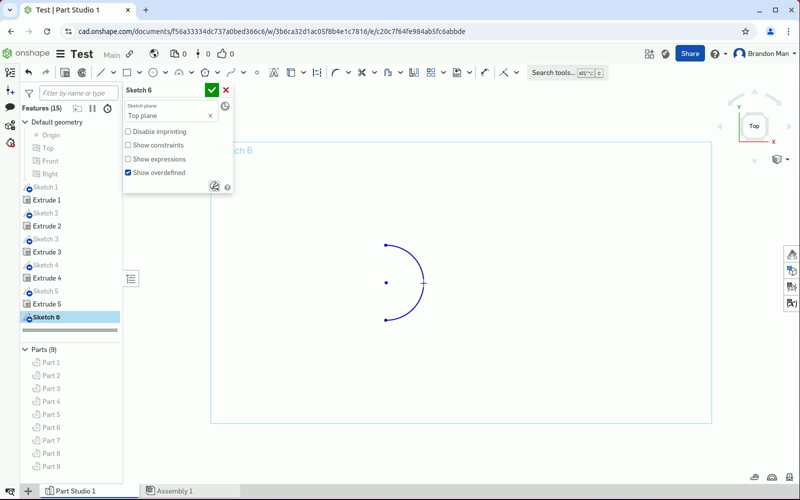
mouse_move(385, 245)
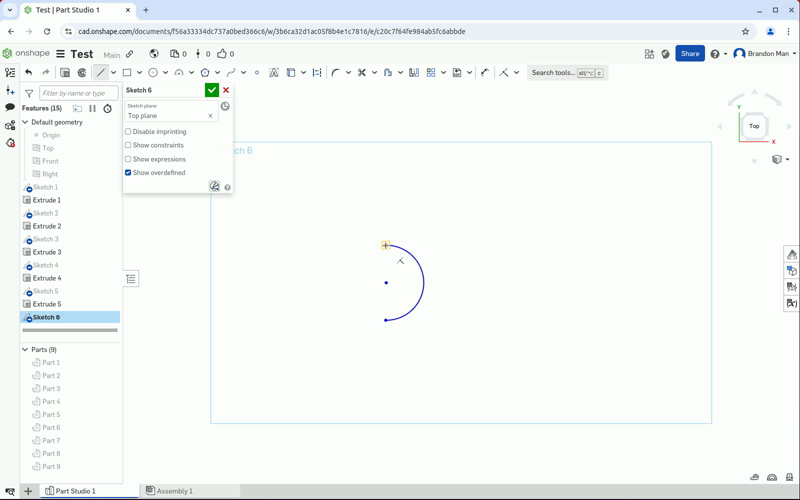
click(385, 245)
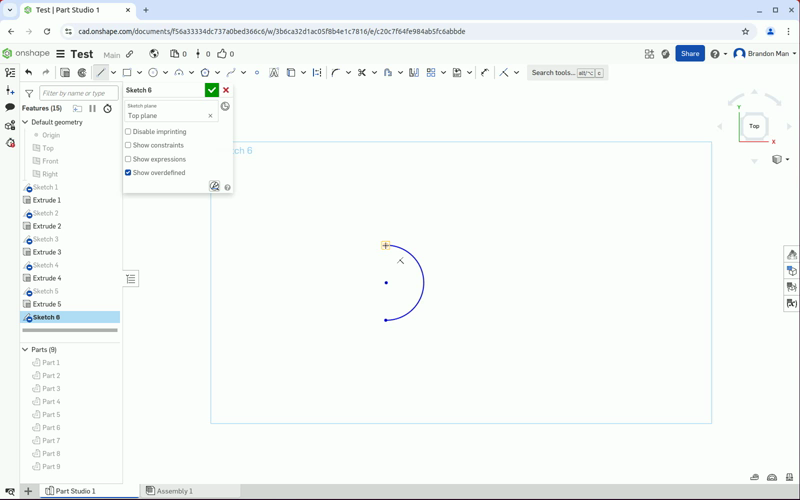
key_down(shift)
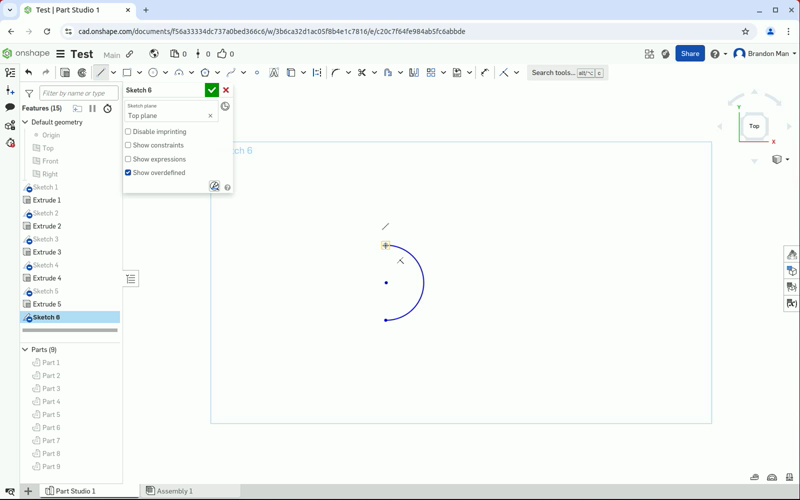
mouse_move(415, 245)
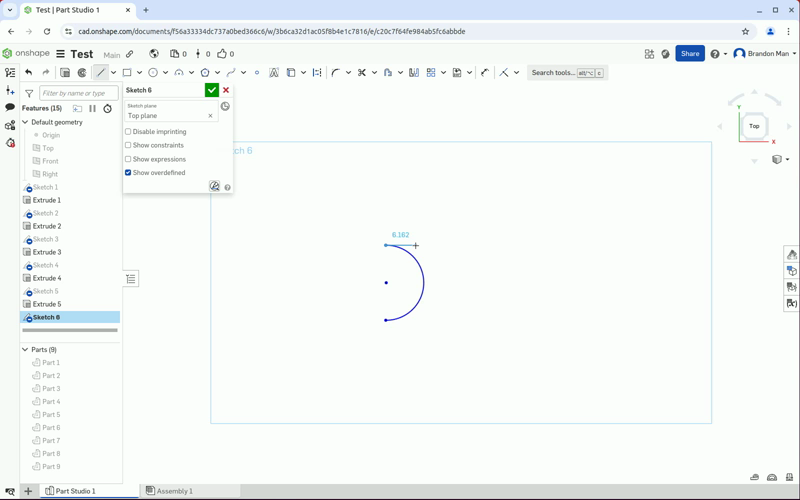
mouse_move(385, 264)
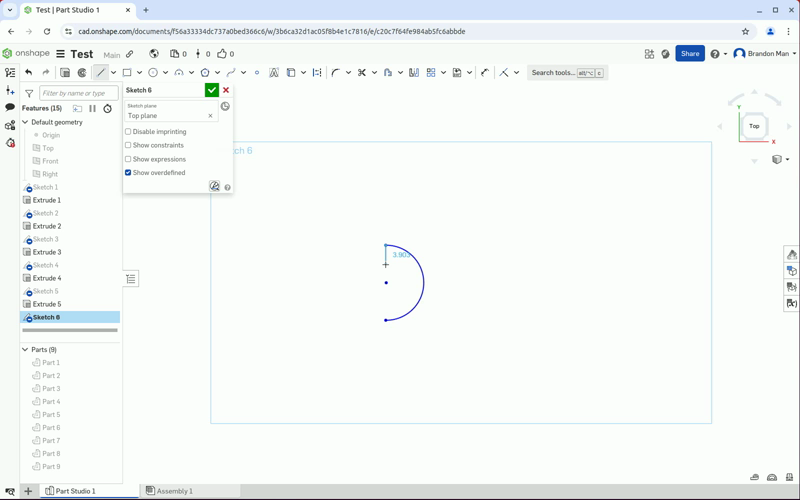
click(385, 264)
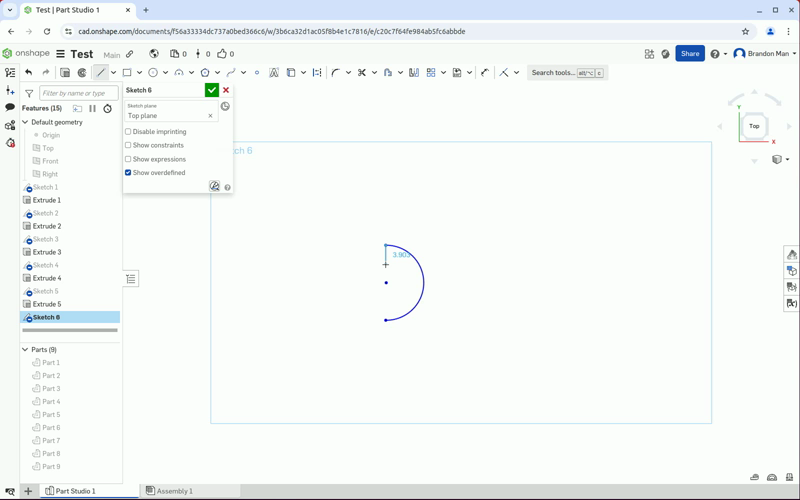
key_up(shift)
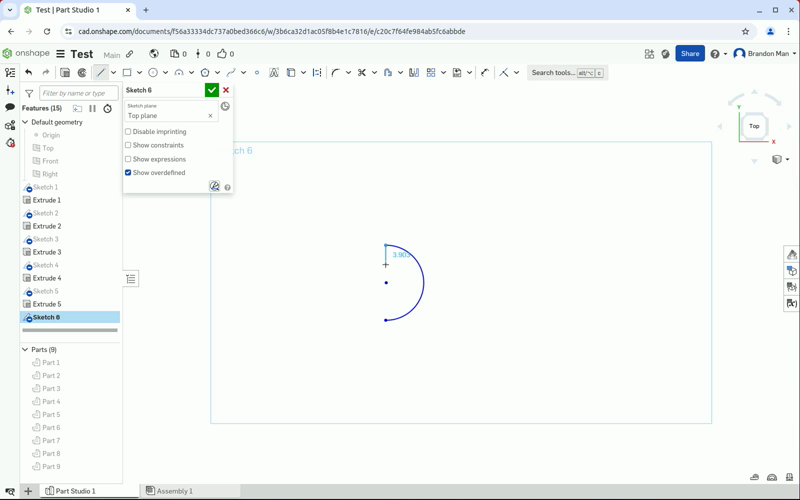
key(esc)
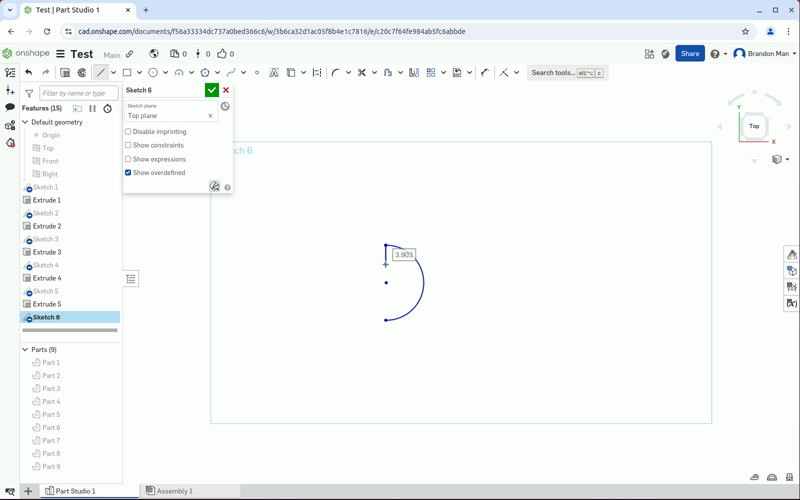
key(a)
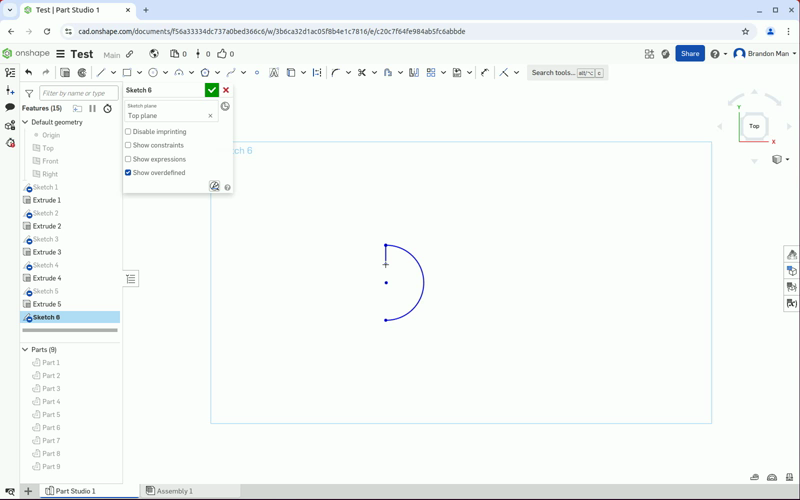
mouse_move(385, 264)
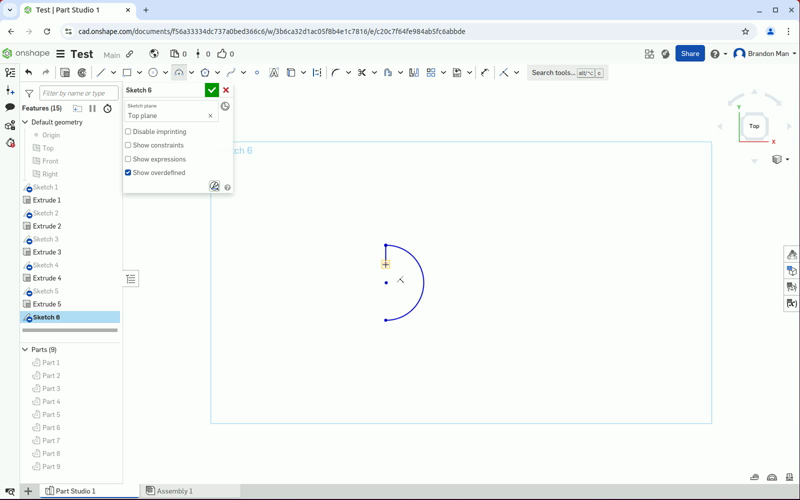
click(385, 264)
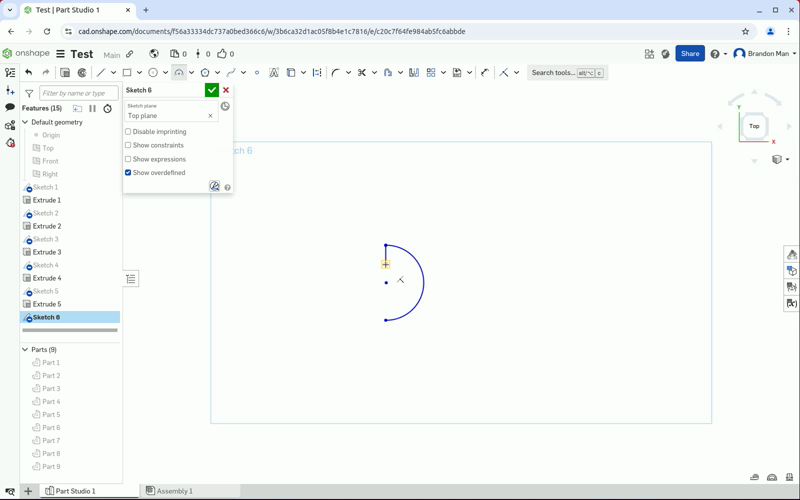
key_down(shift)
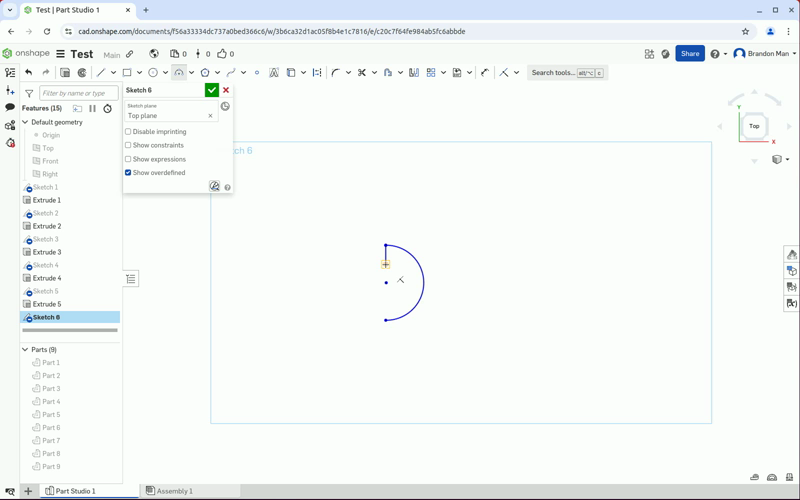
mouse_move(385, 301)
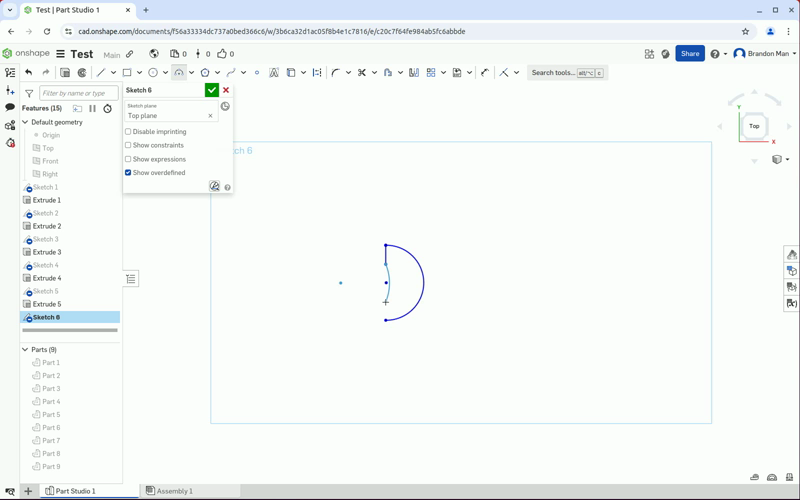
click(385, 301)
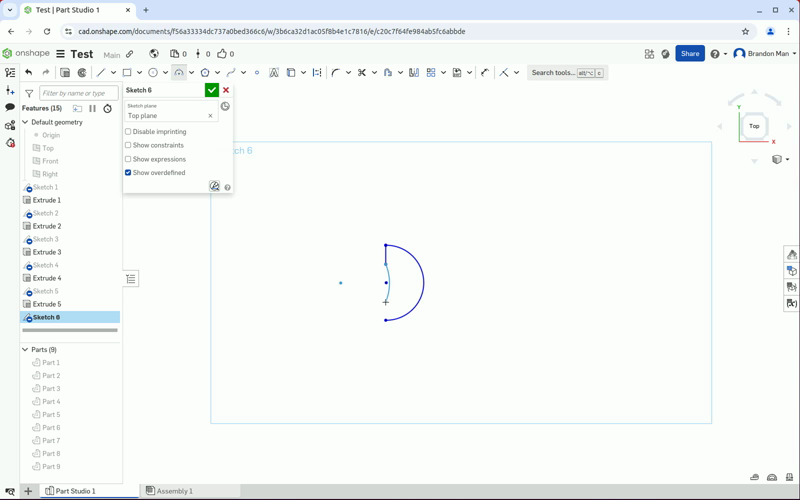
mouse_move(404, 282)
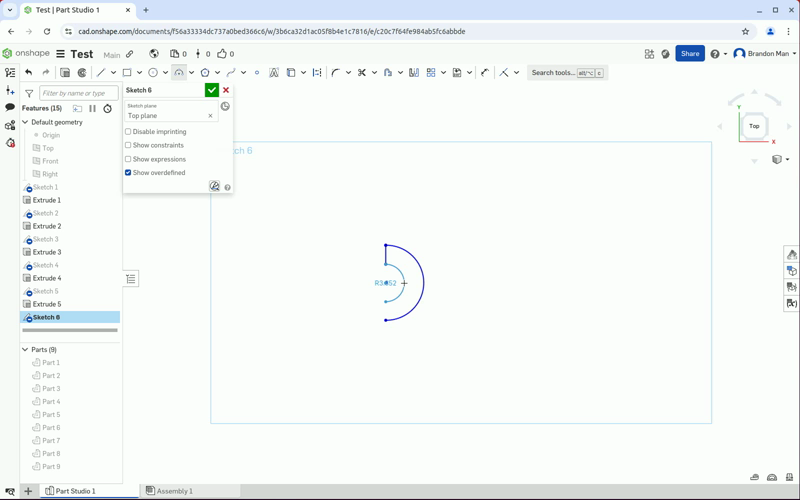
click(404, 282)
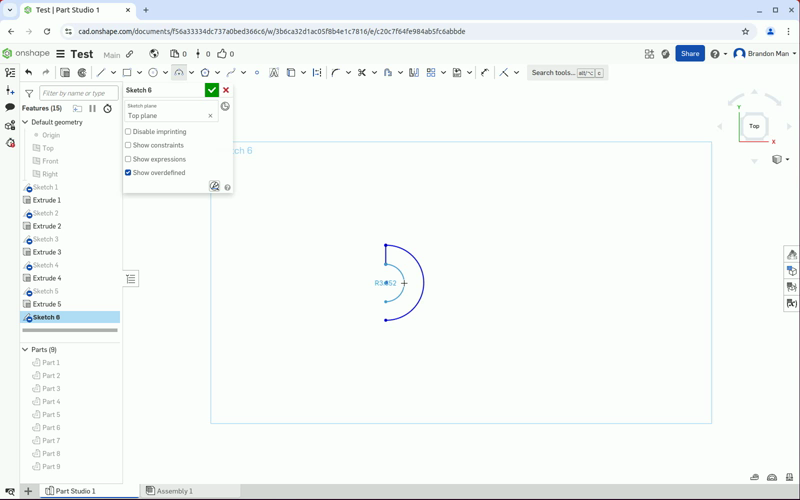
key_up(shift)
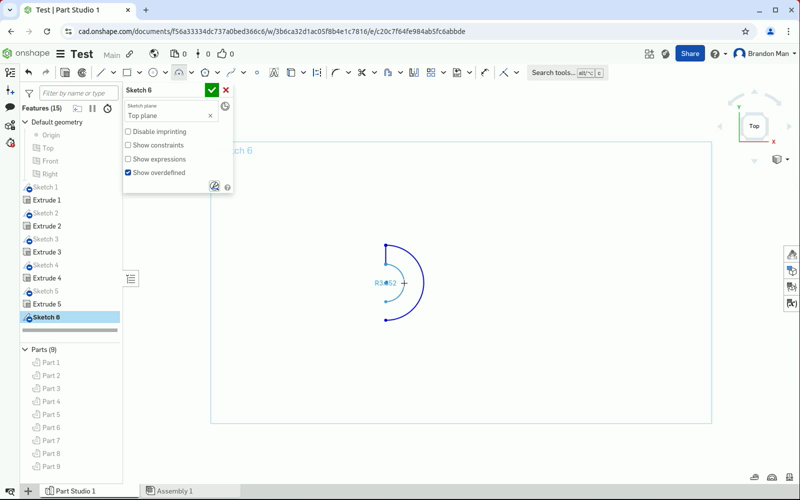
key(esc)
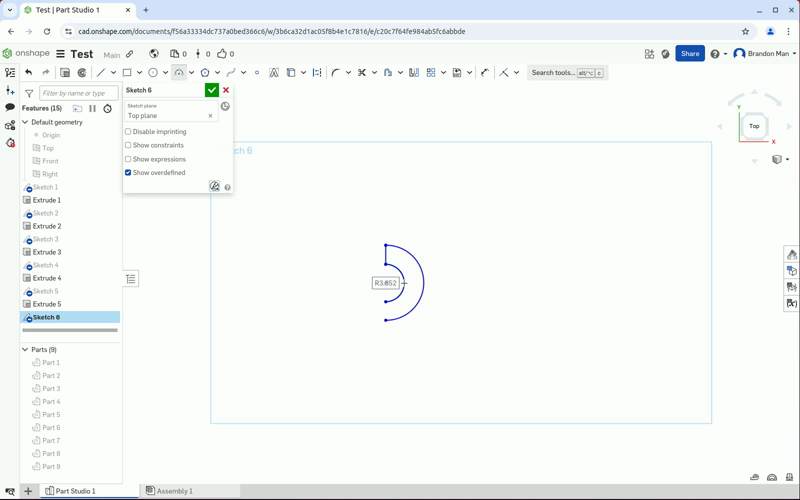
key(l)
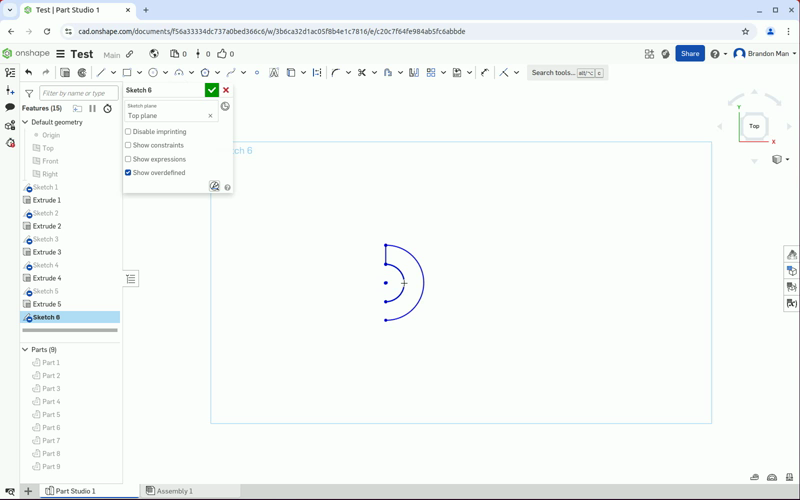
mouse_move(385, 301)
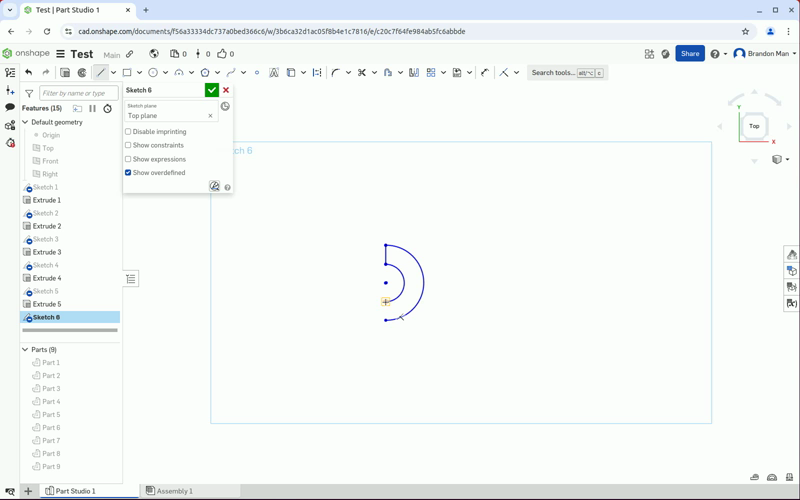
click(385, 301)
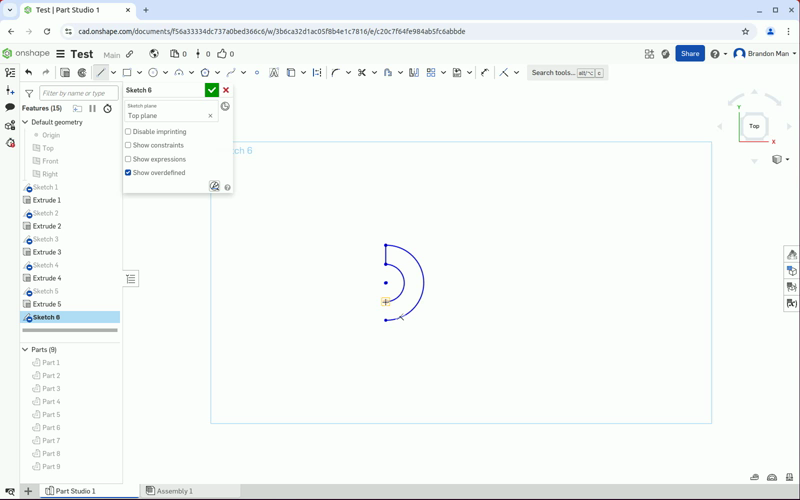
mouse_move(415, 301)
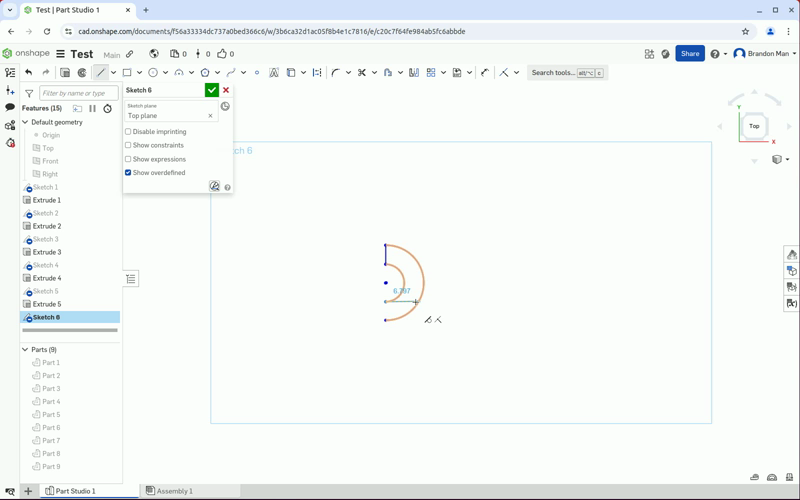
key_down(shift)
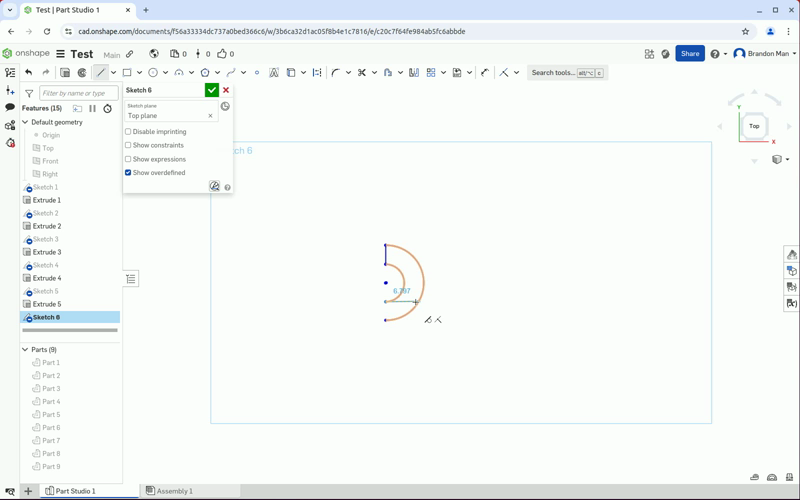
mouse_move(385, 320)
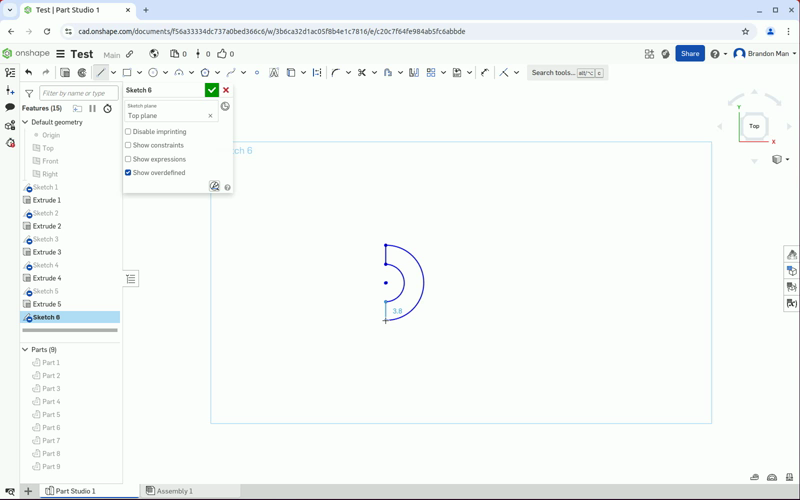
key_up(shift)
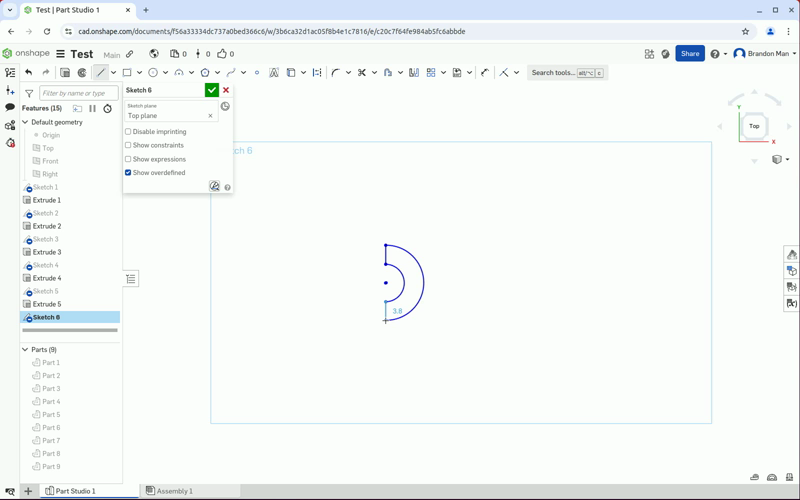
click(385, 320)
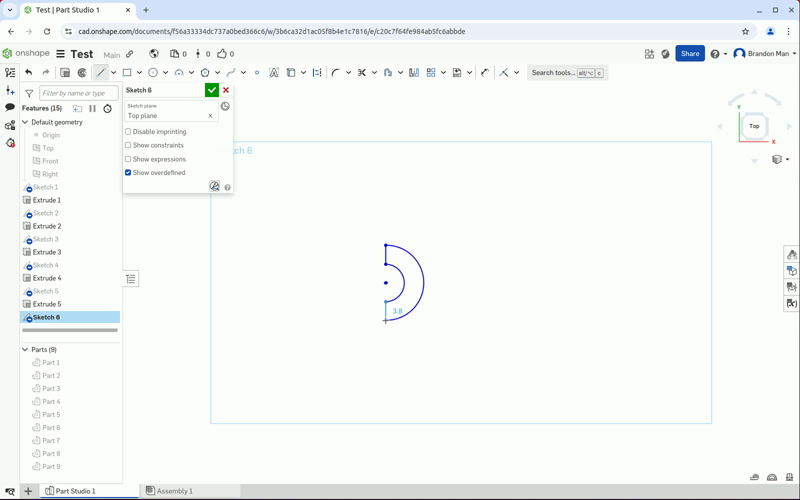
key(esc)
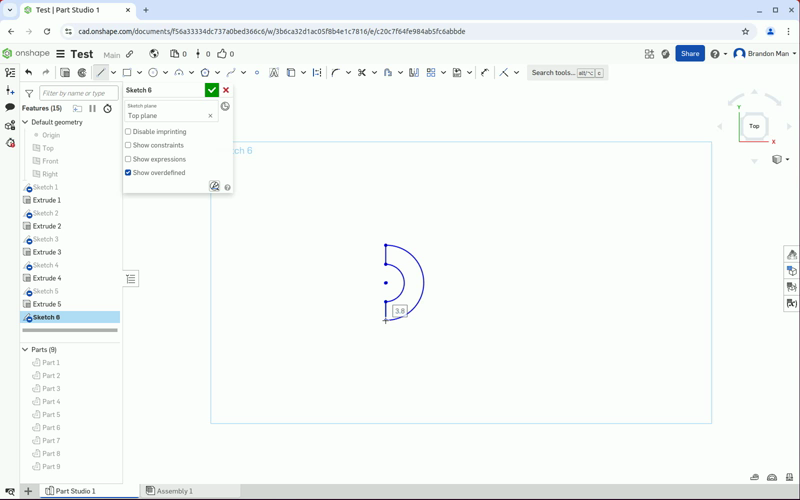
mouse_move(404, 309)
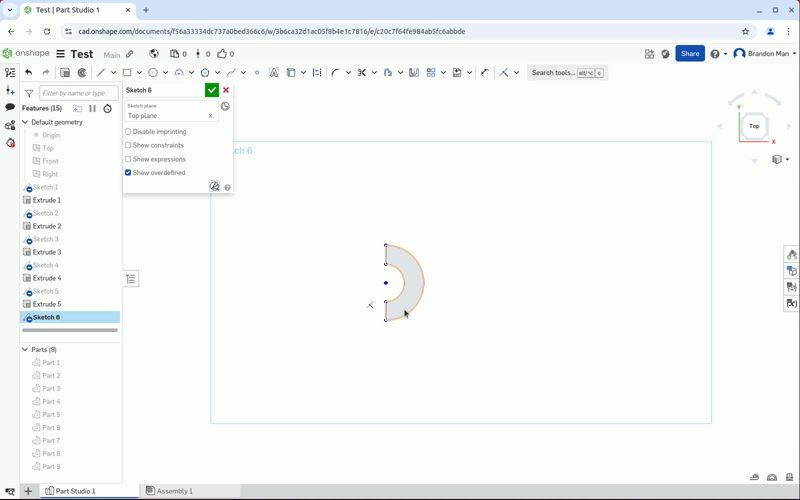
scroll(6)
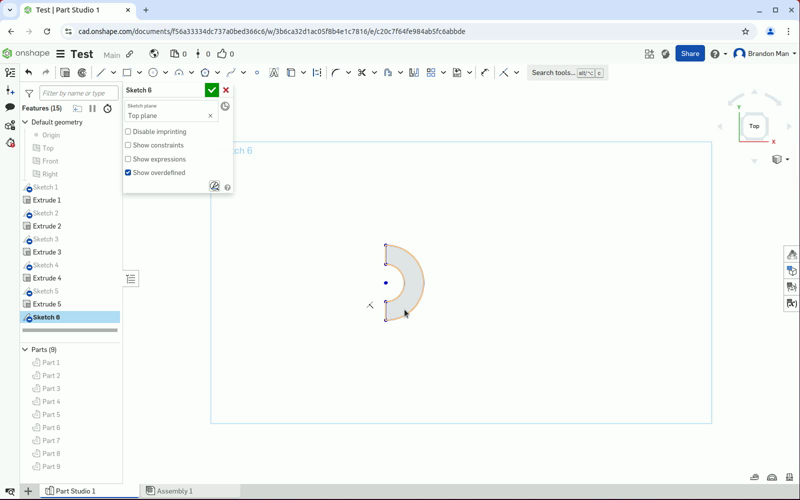
scroll(6)
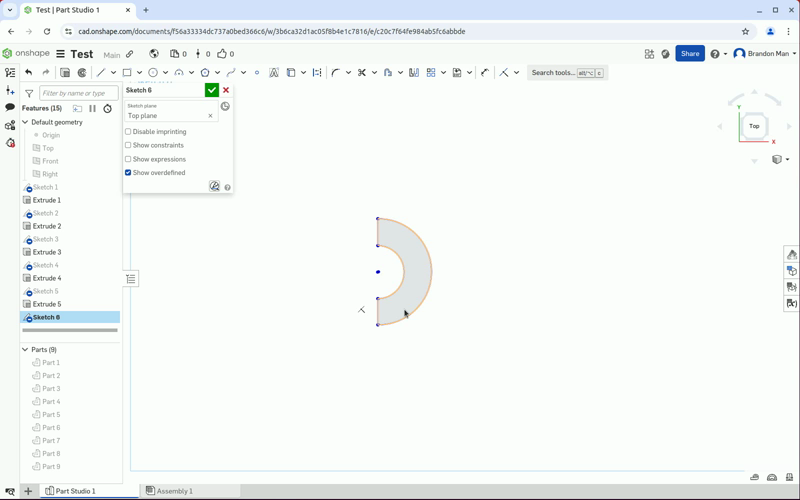
scroll(6)
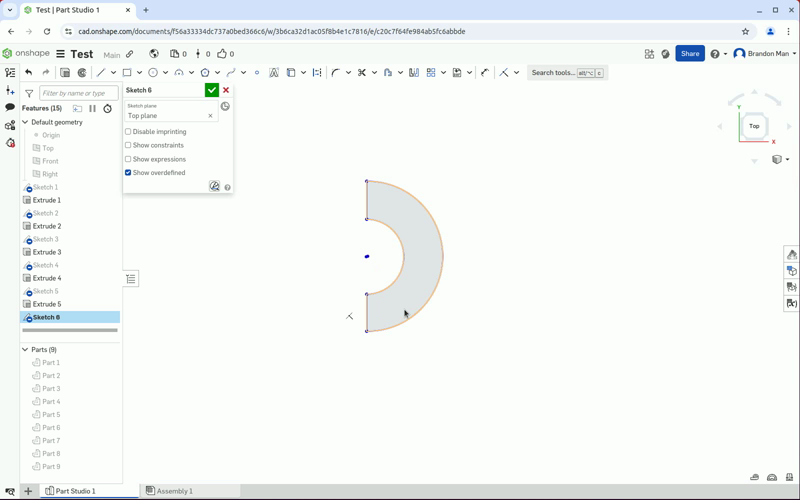
scroll(6)
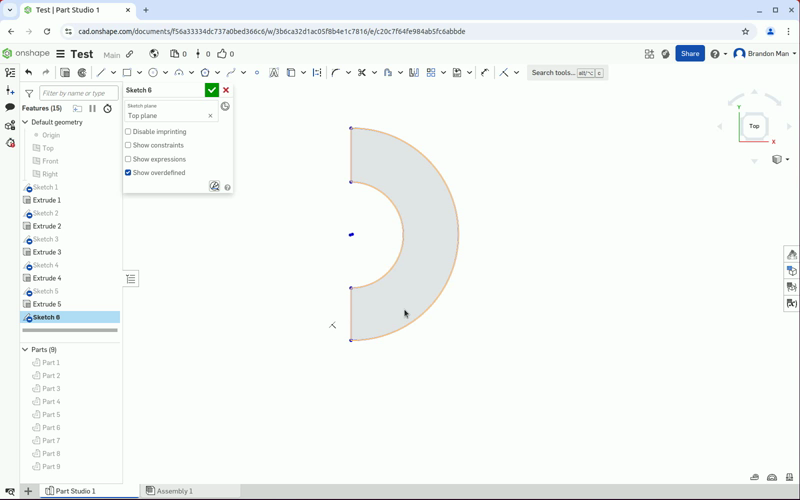
scroll(6)
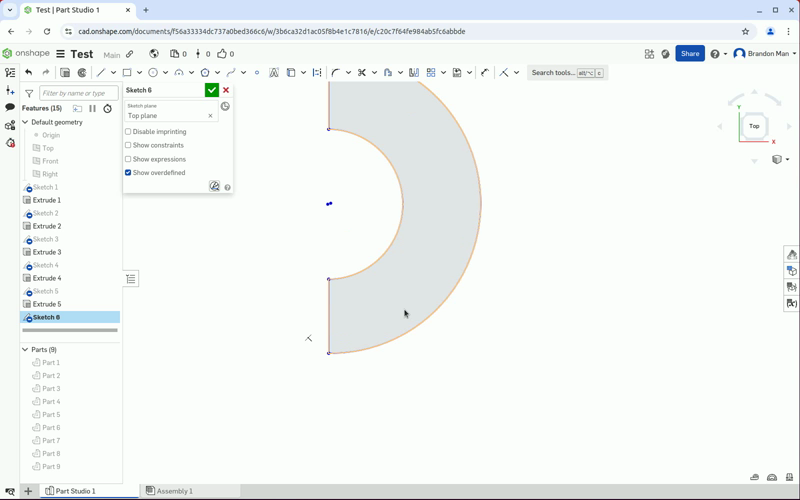
scroll(6)
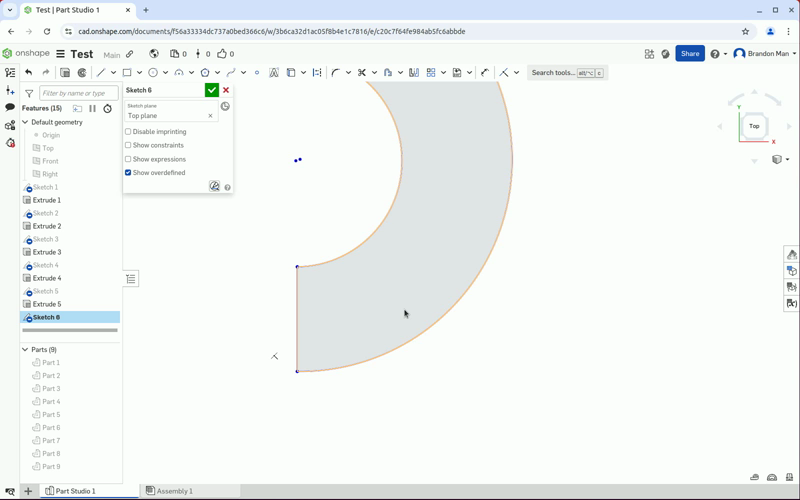
scroll(6)
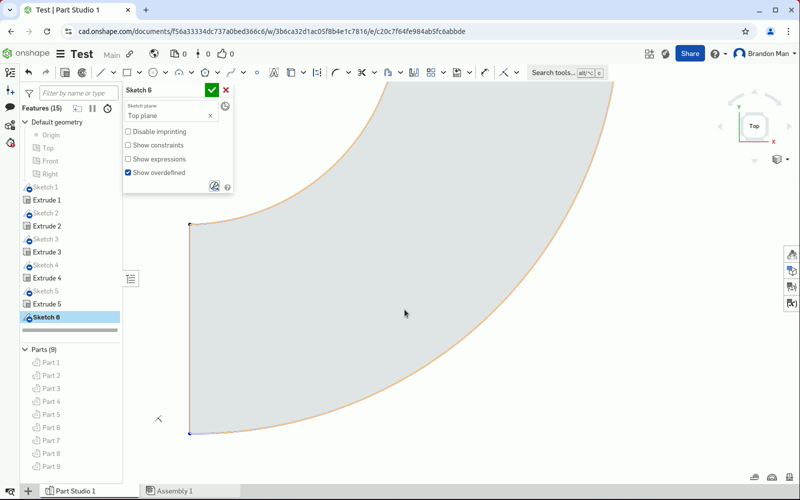
click(404, 309)
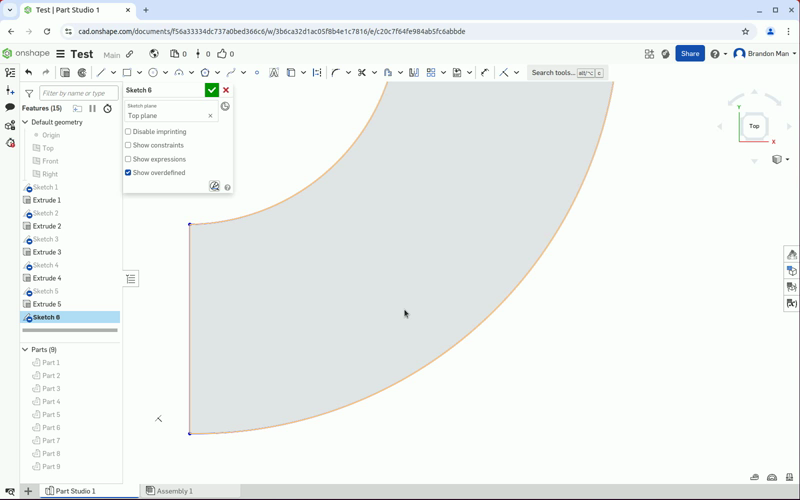
scroll(-6)
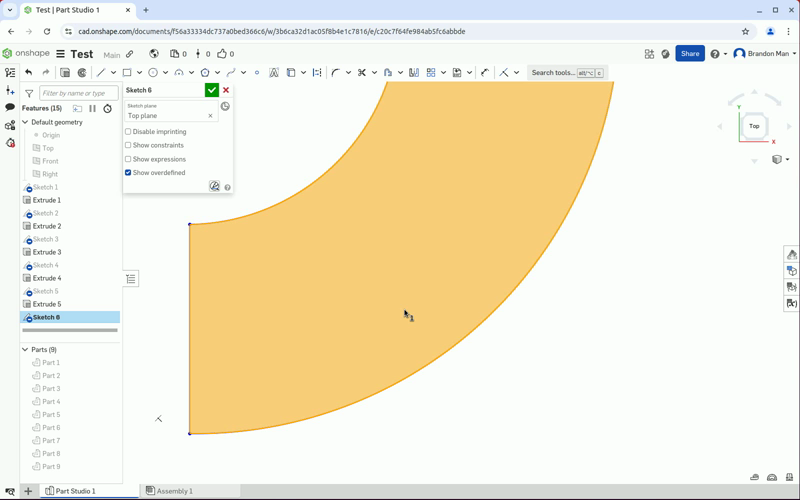
scroll(-6)
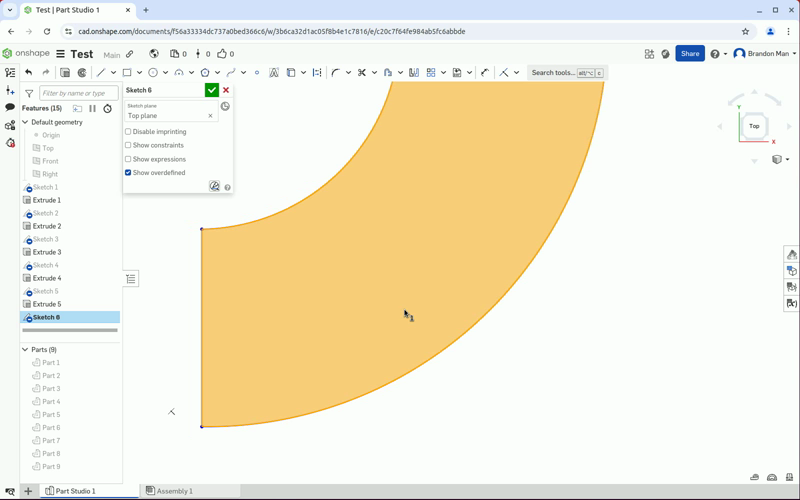
scroll(-6)
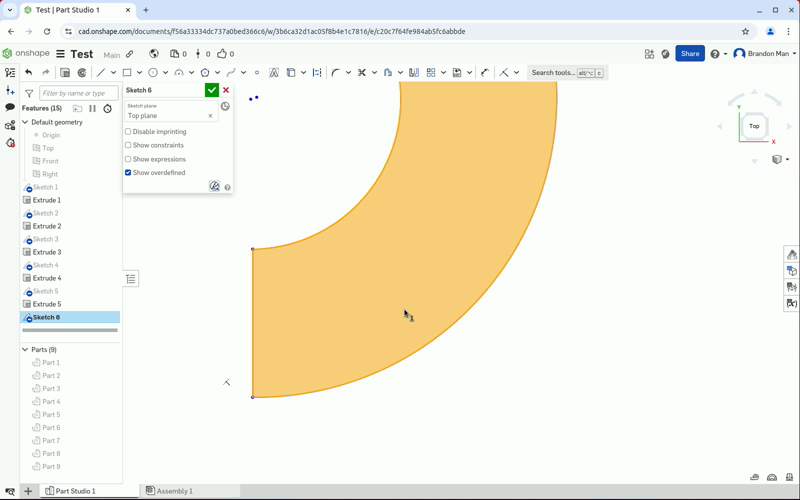
scroll(-6)
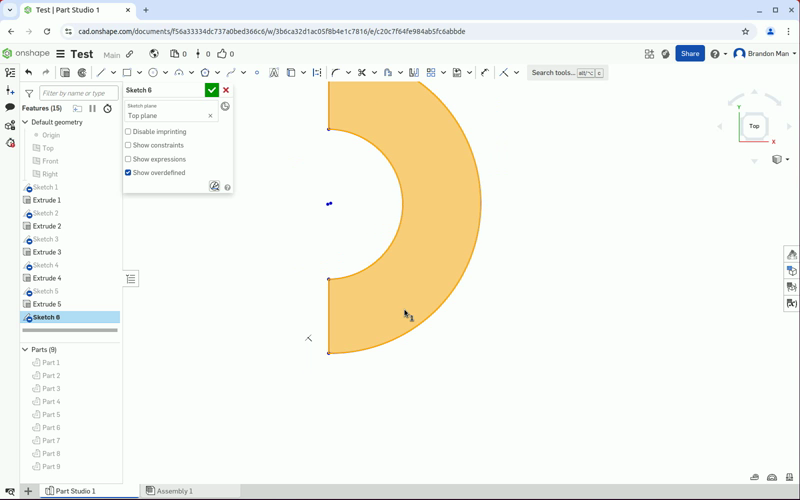
scroll(-6)
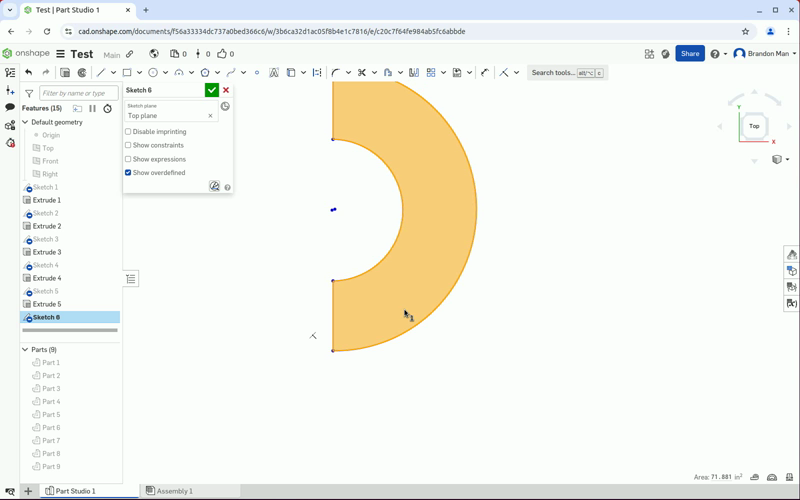
scroll(-6)
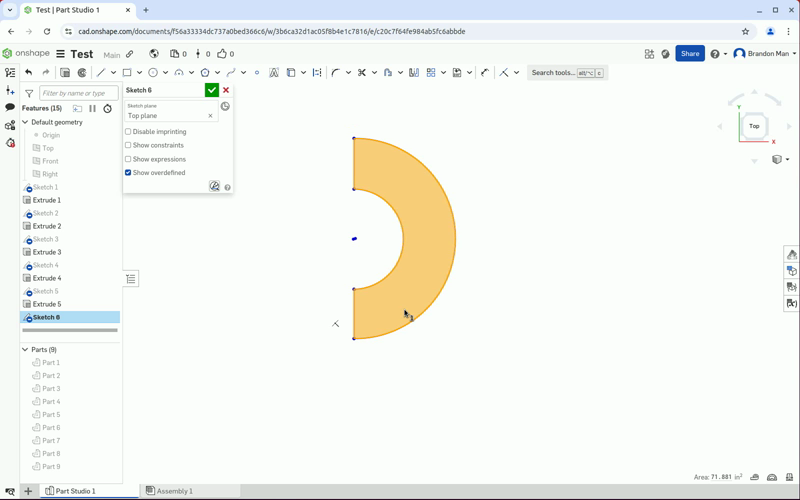
scroll(-6)
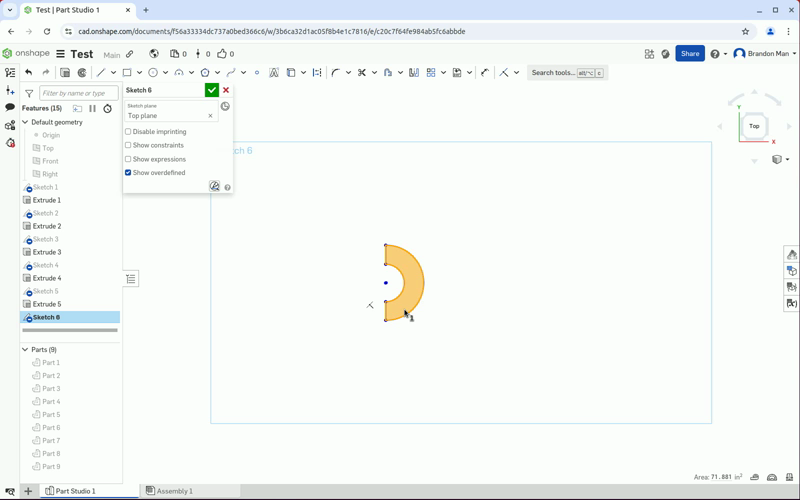
mouse_move(73, 352)
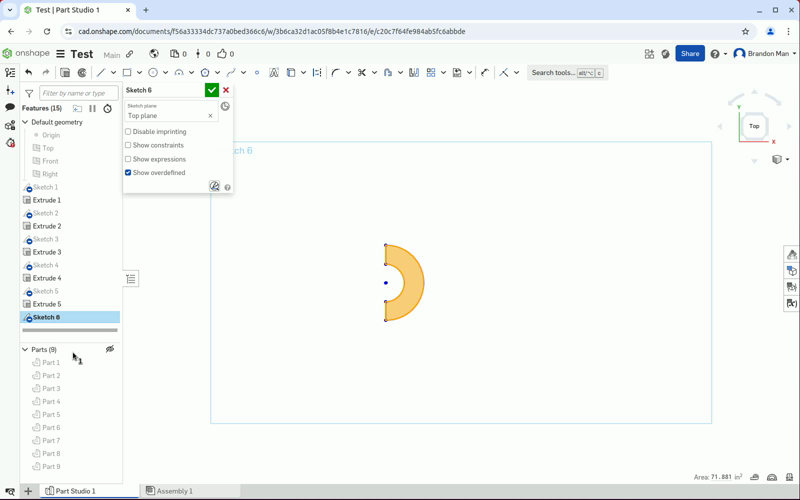
key(shift+y)
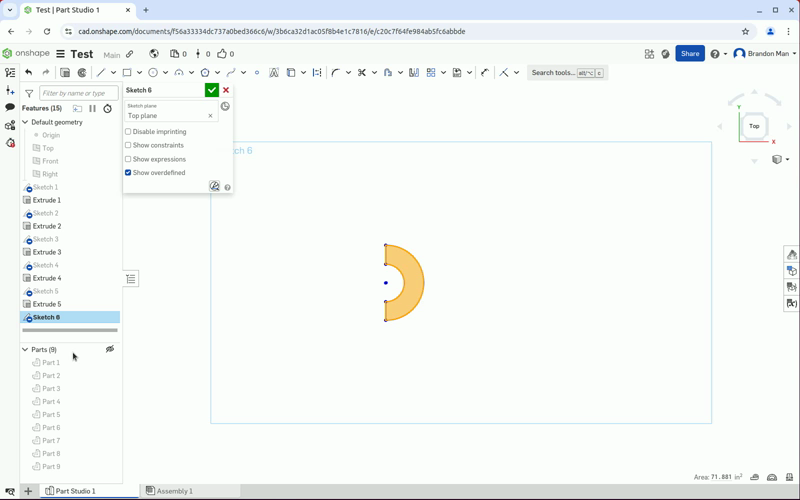
key(shift+e)
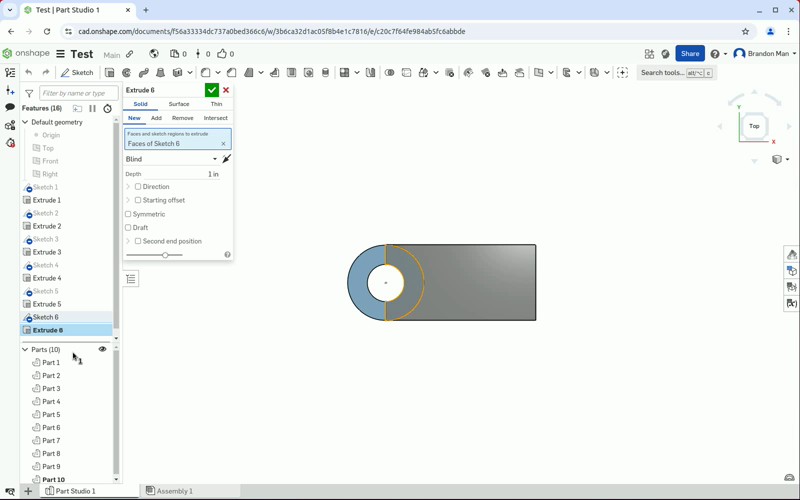
mouse_move(143, 106)
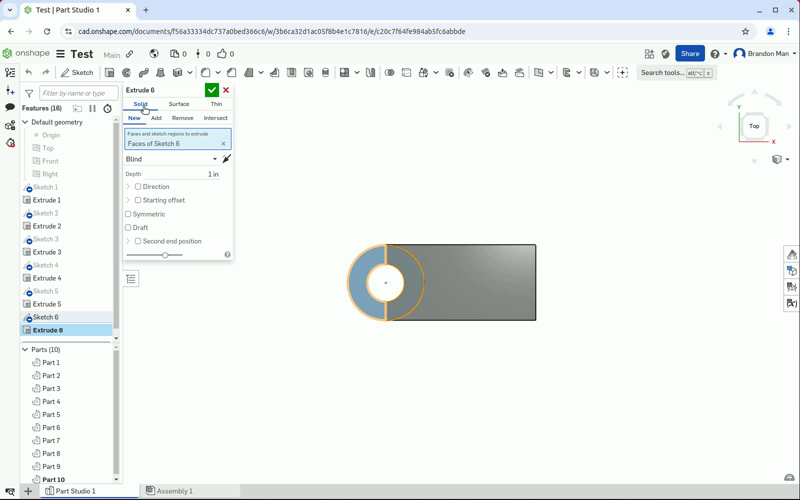
click(143, 106)
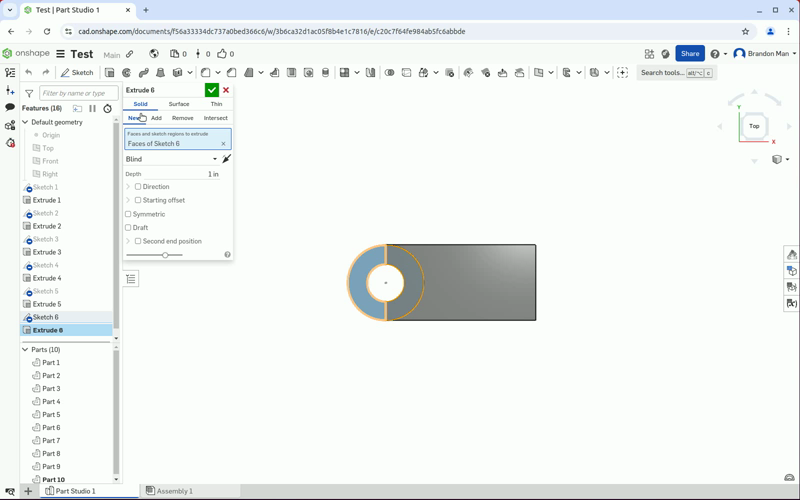
mouse_move(137, 120)
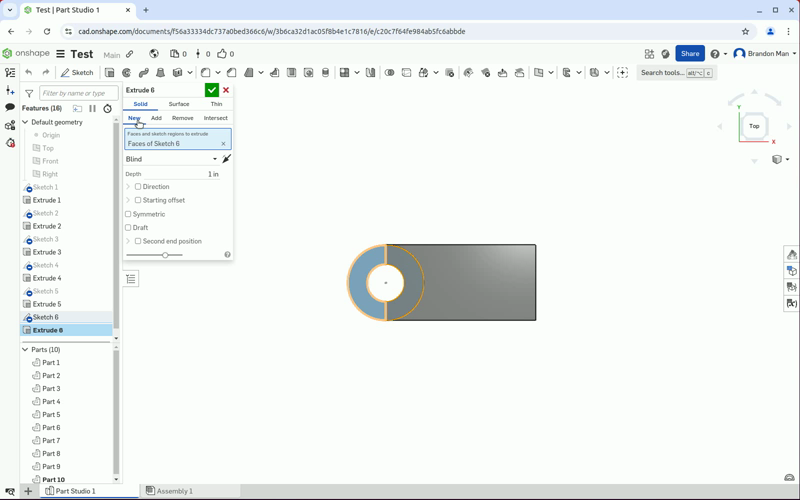
click(137, 120)
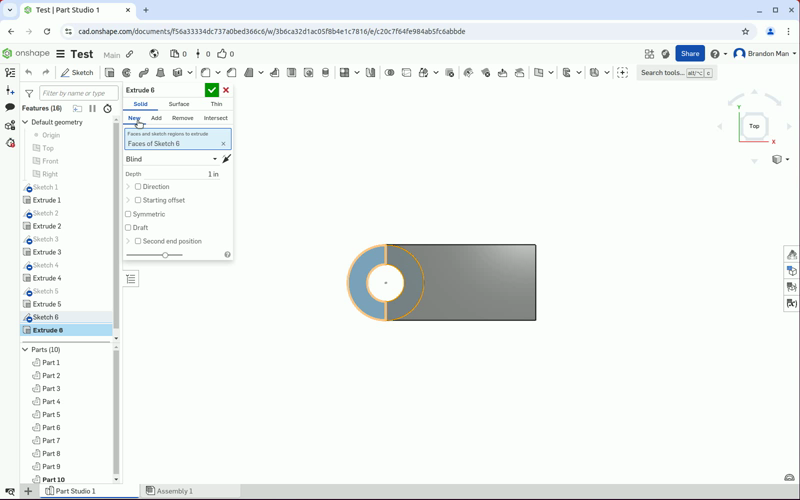
key(tab, 4)
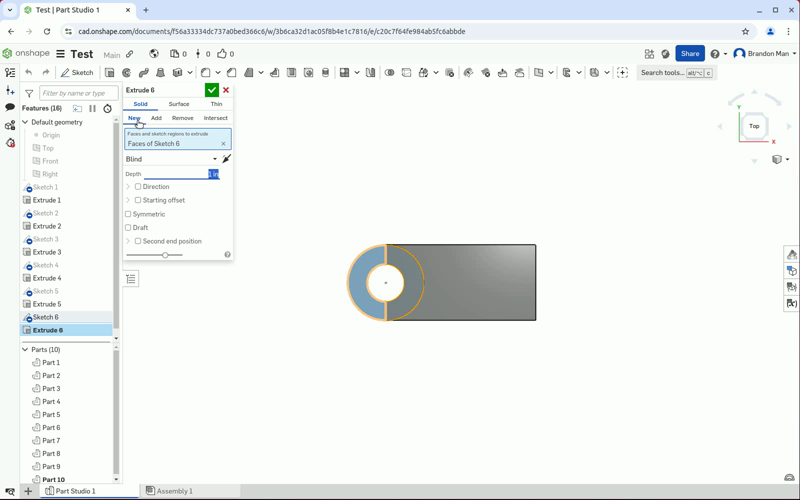
text(7.703)
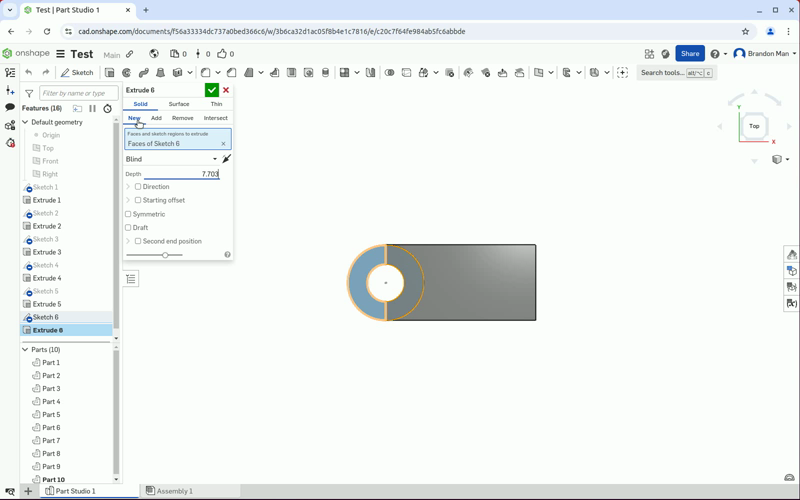
key(enter)
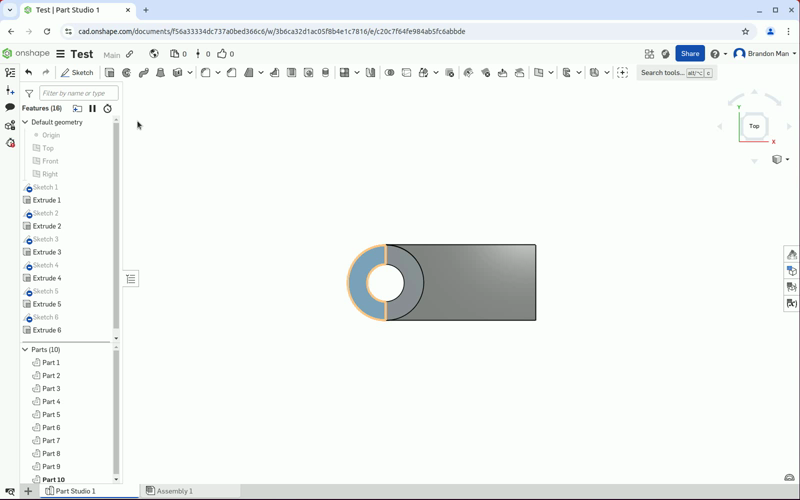
key(shift+h)
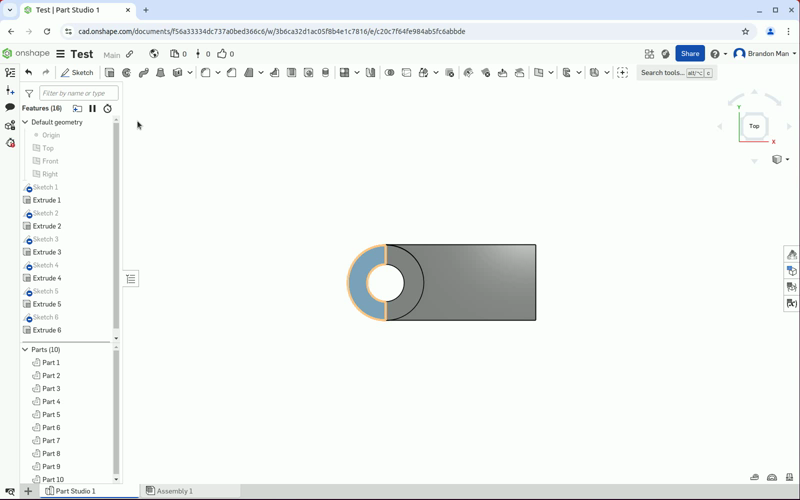
key(shift+h)
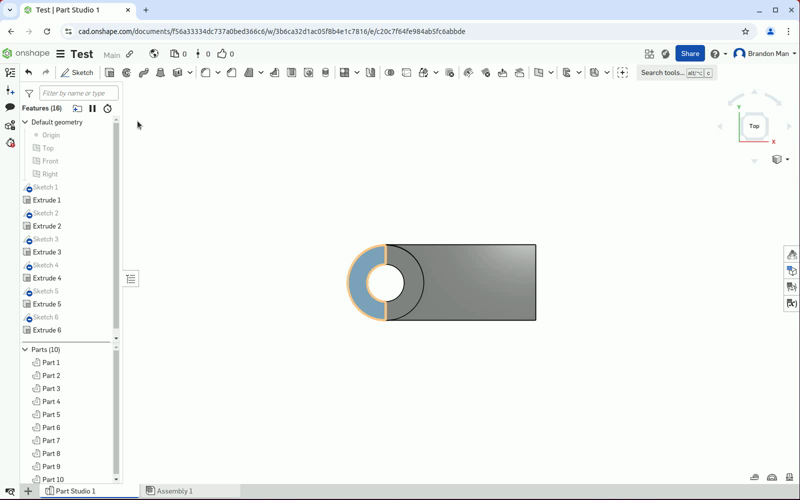
key(shift+7)
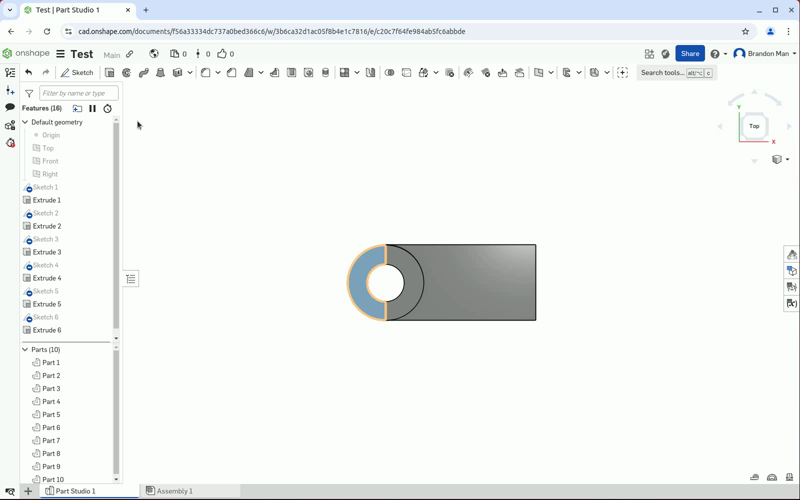
key(up, 3)
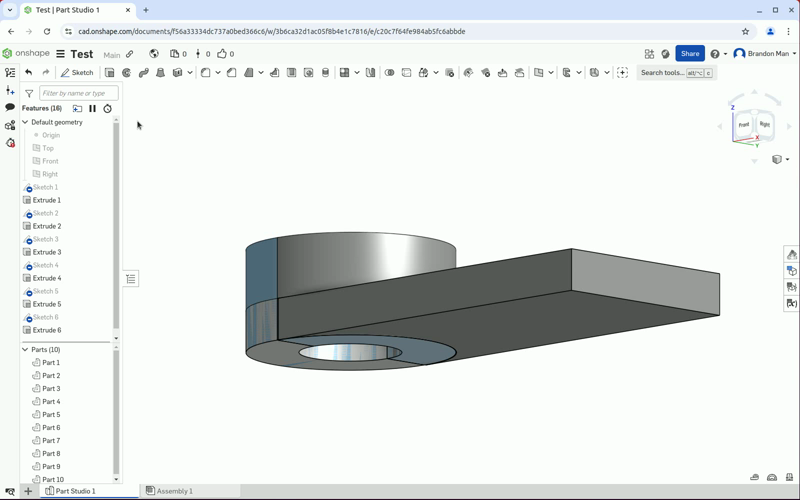
key(left, 3)
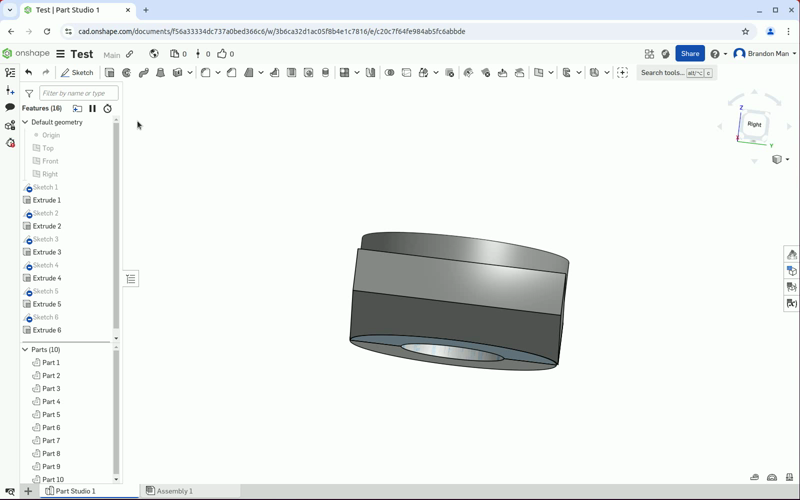
key(right, 3)
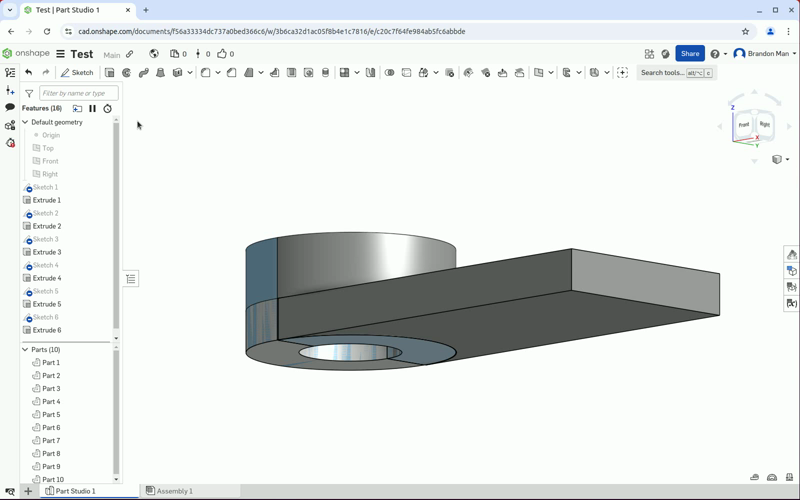
key(down, 3)
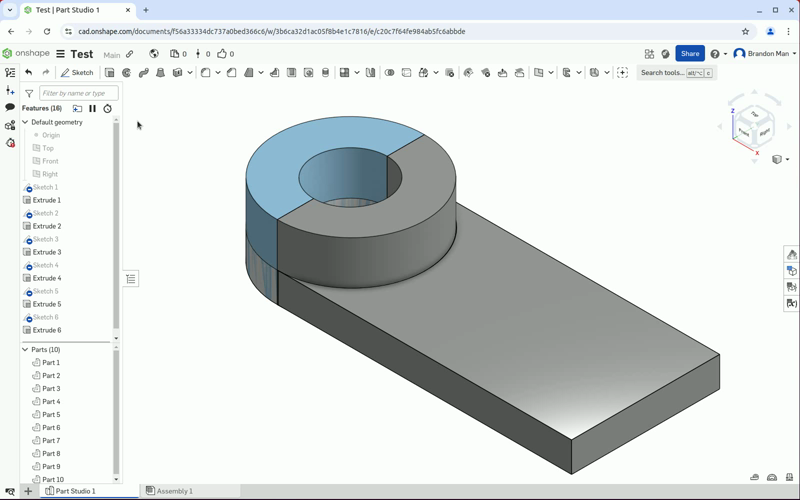
mouse_move(69, 189)
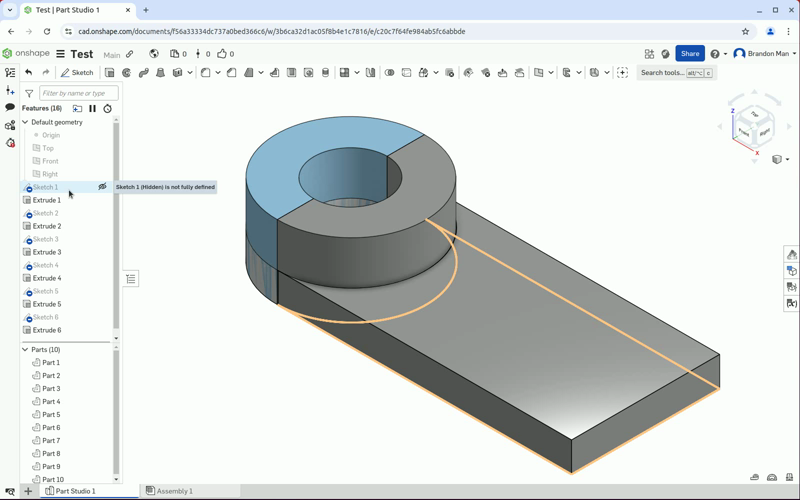
click(69, 189)